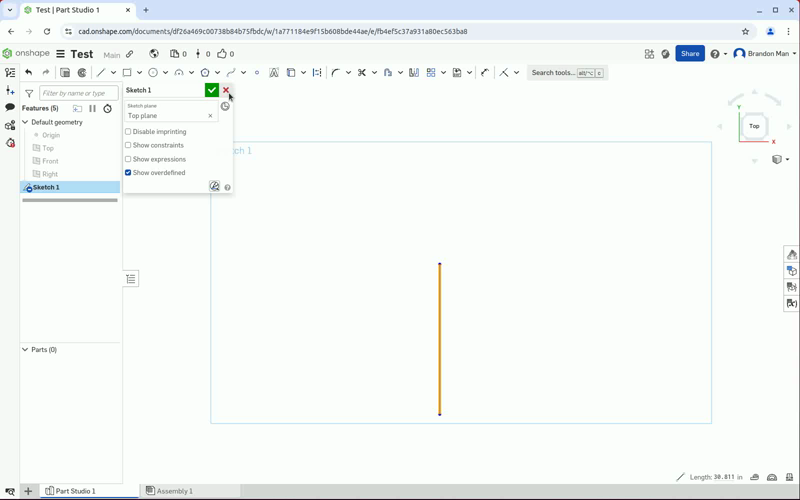
key(shift+h)
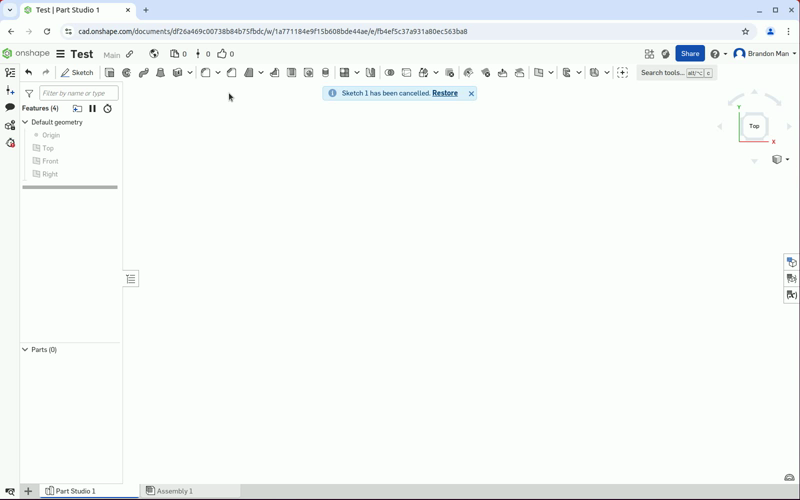
mouse_move(73, 352)
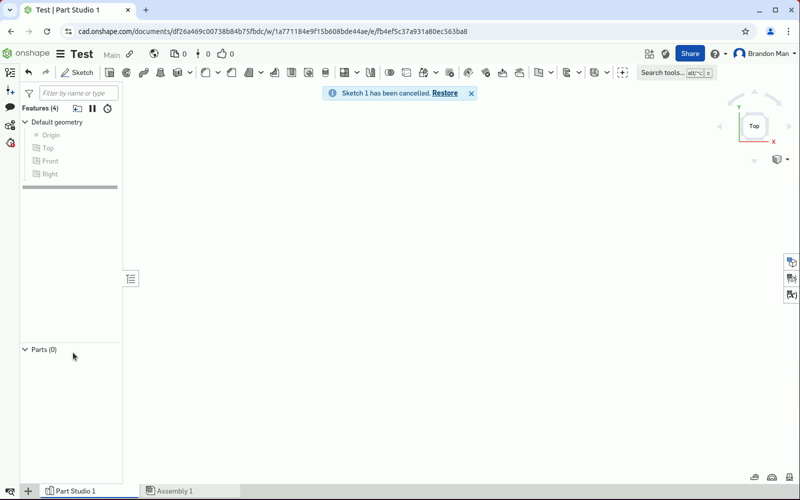
key(y)
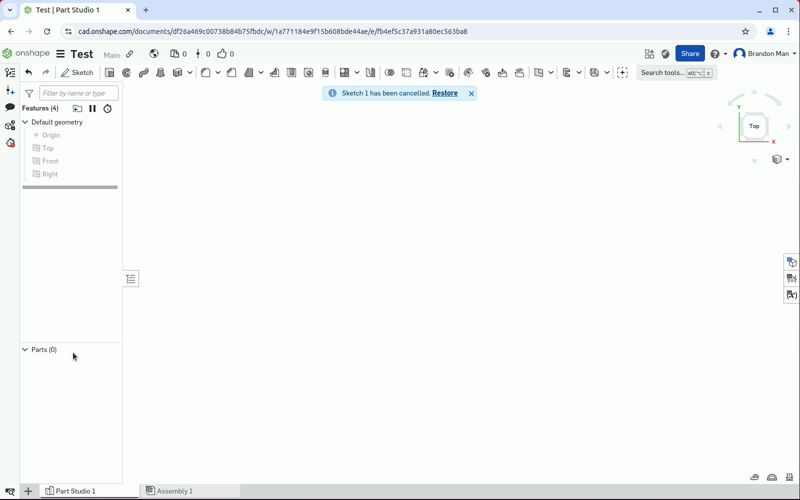
key(shift+p)
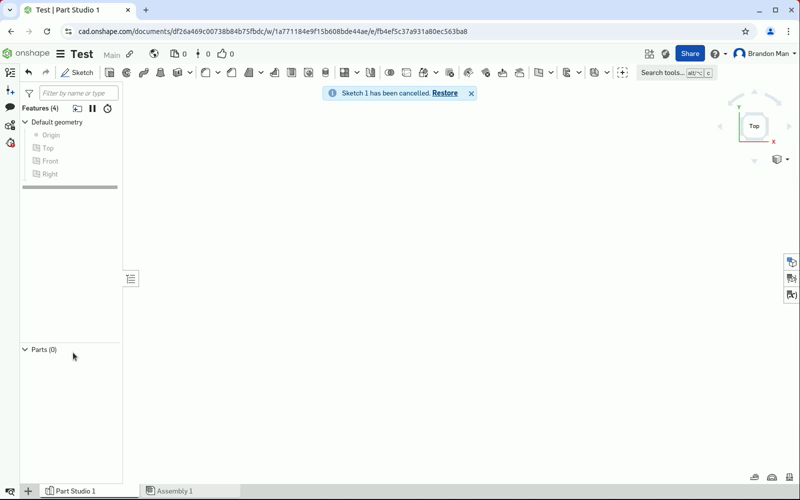
key(space)
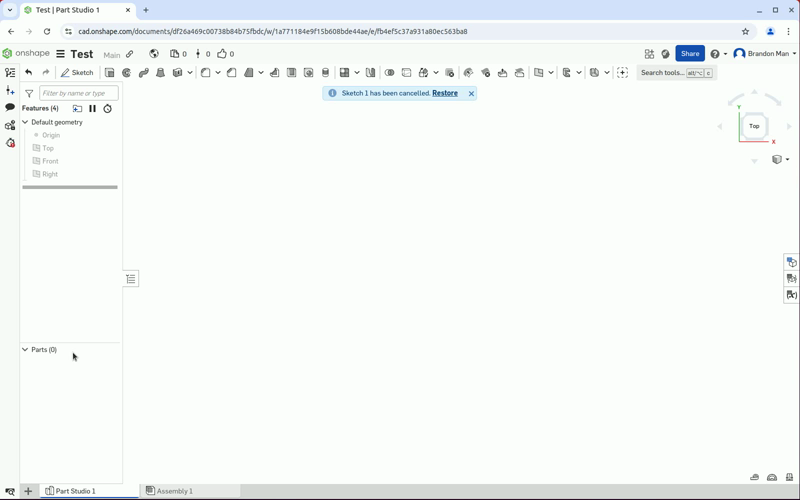
key_down(shift)
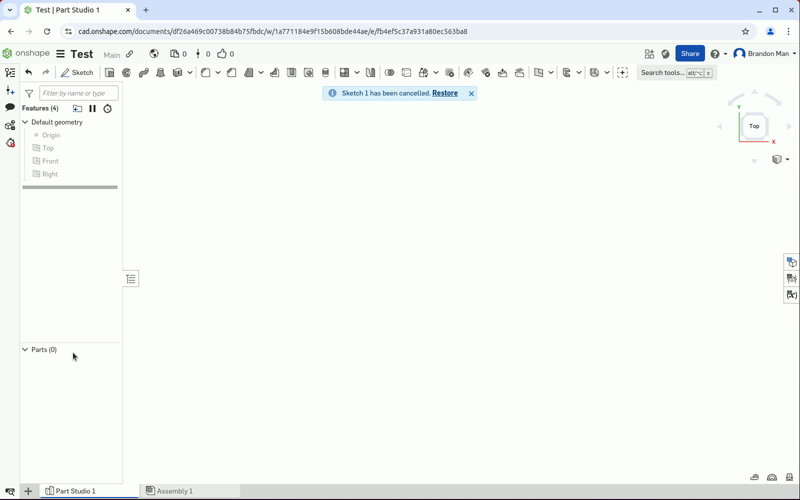
key(up)
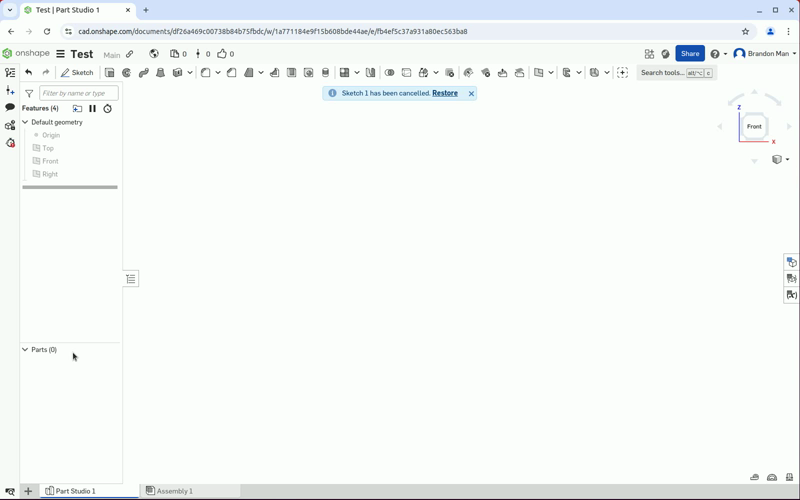
key_up(shift)
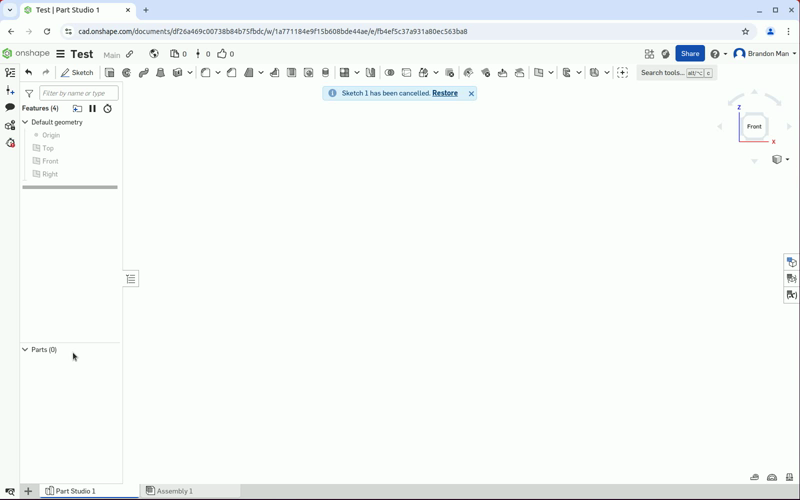
mouse_move(73, 352)
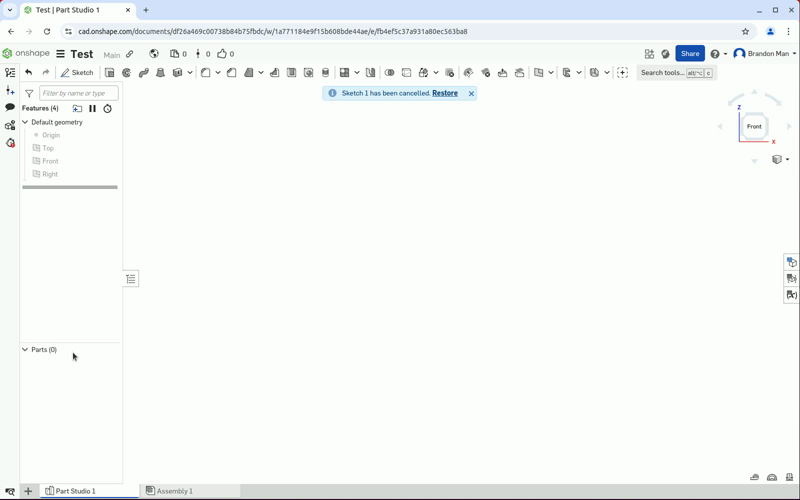
key(shift+y)
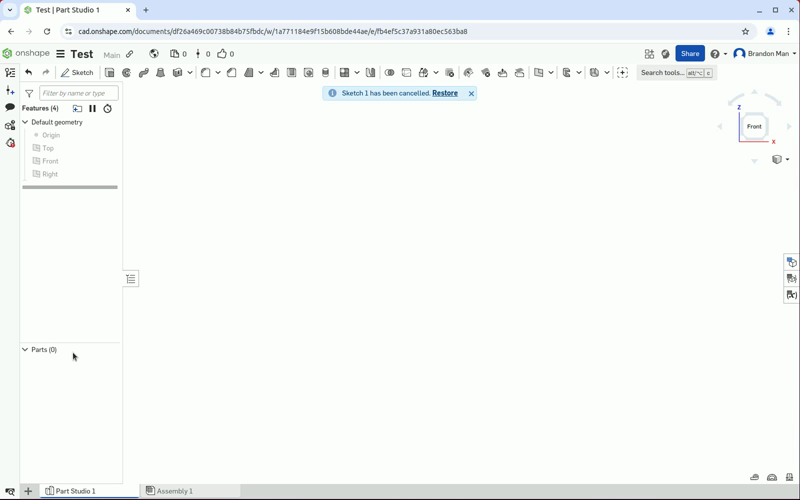
key(shift+s)
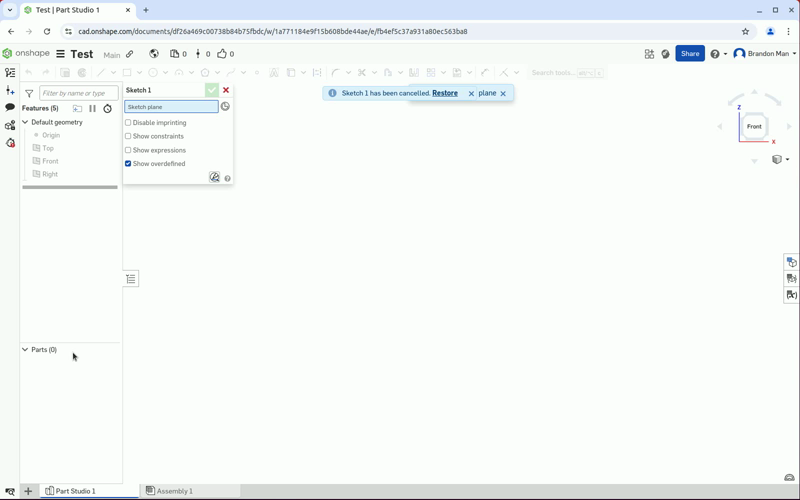
mouse_move(73, 163)
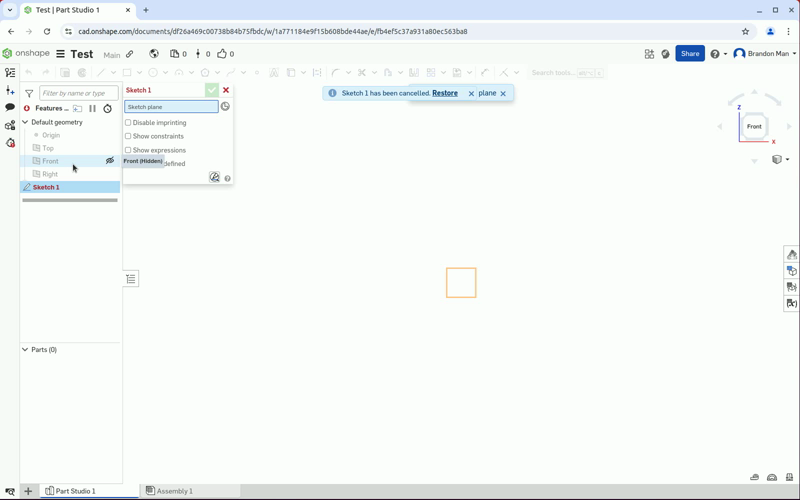
click(73, 163)
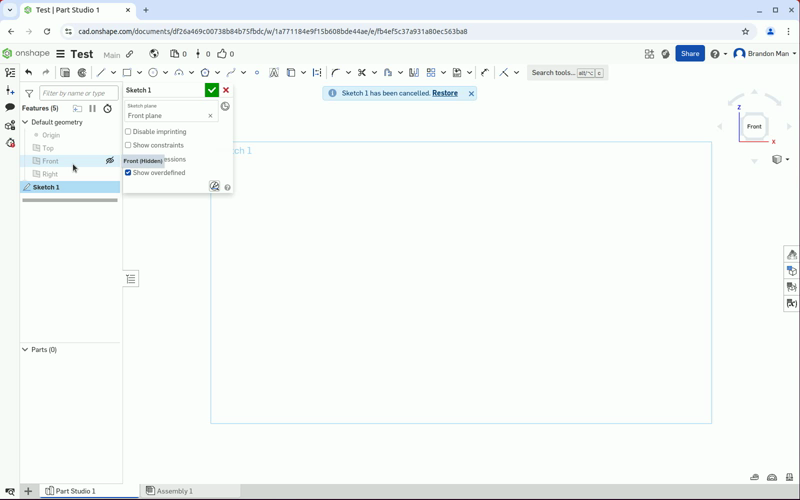
mouse_move(73, 352)
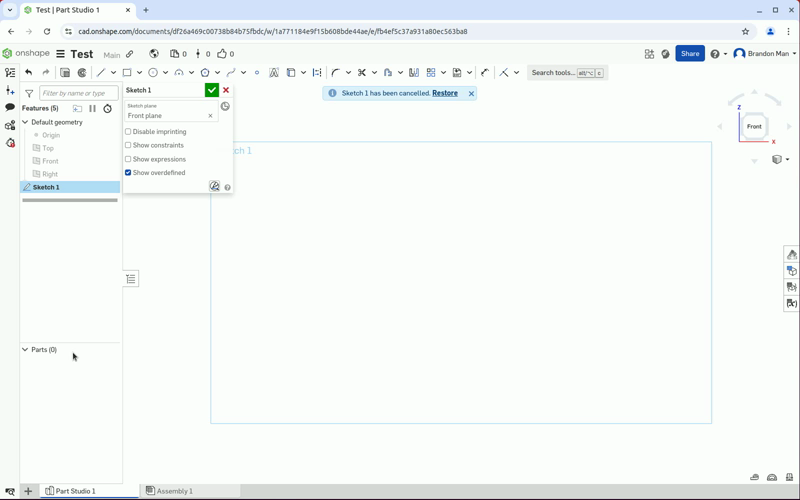
key(y)
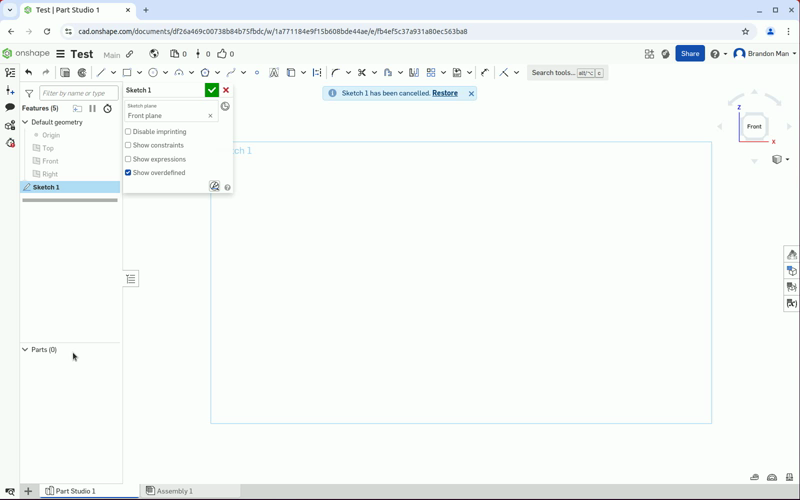
key(a)
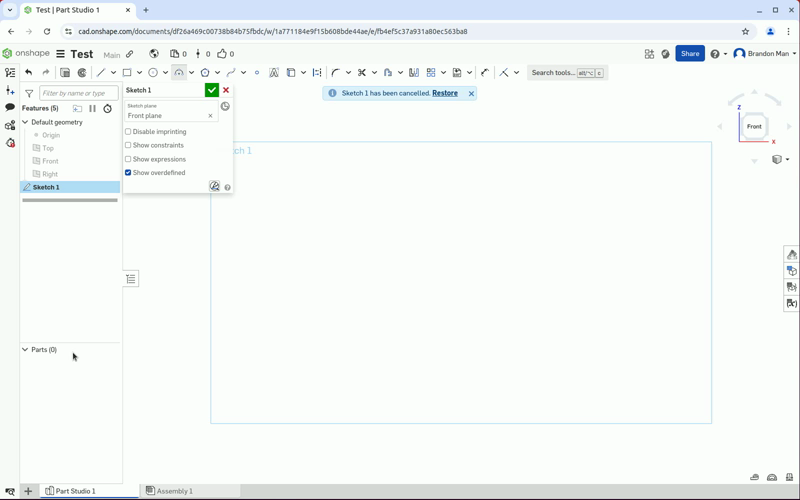
key_down(shift)
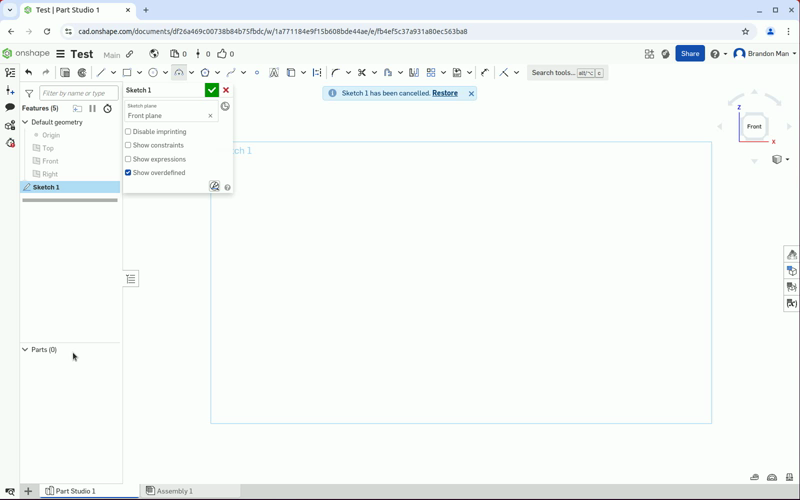
mouse_move(465, 226)
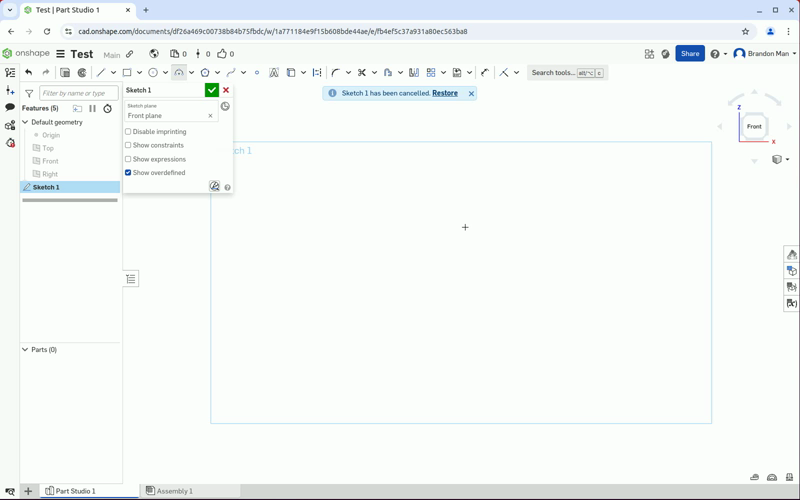
click(465, 226)
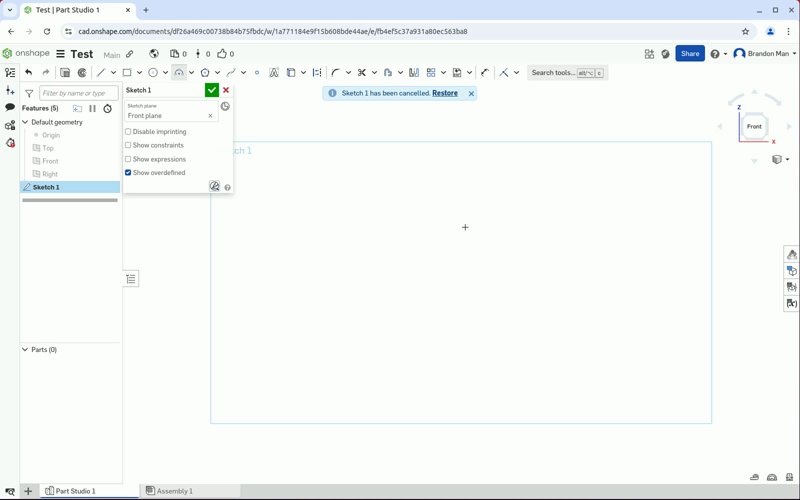
key_up(shift)
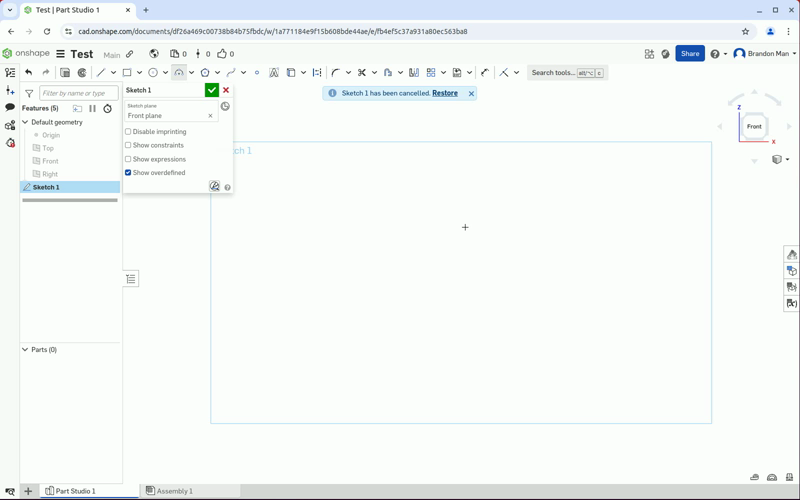
key_down(shift)
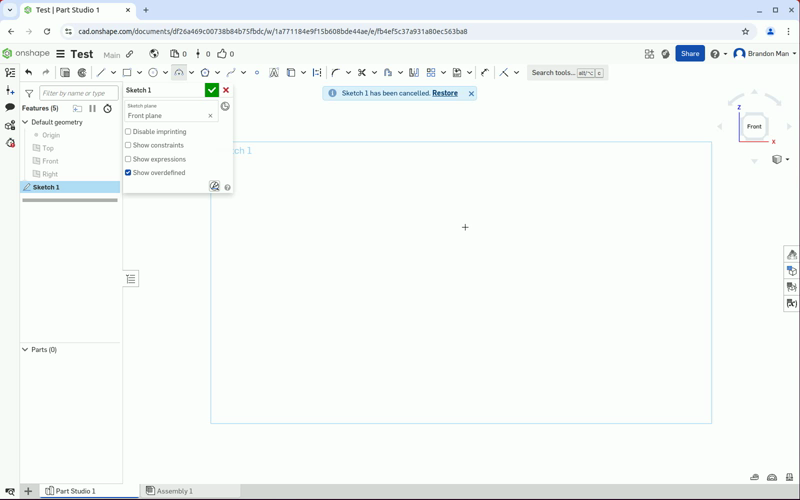
mouse_move(466, 245)
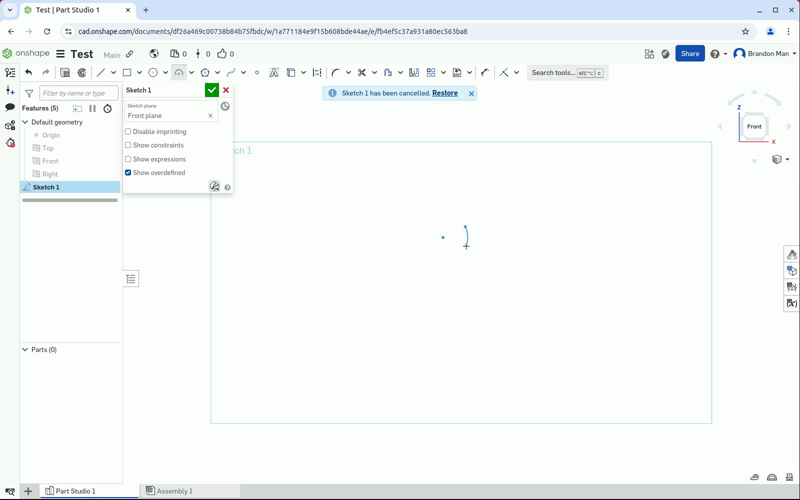
click(466, 245)
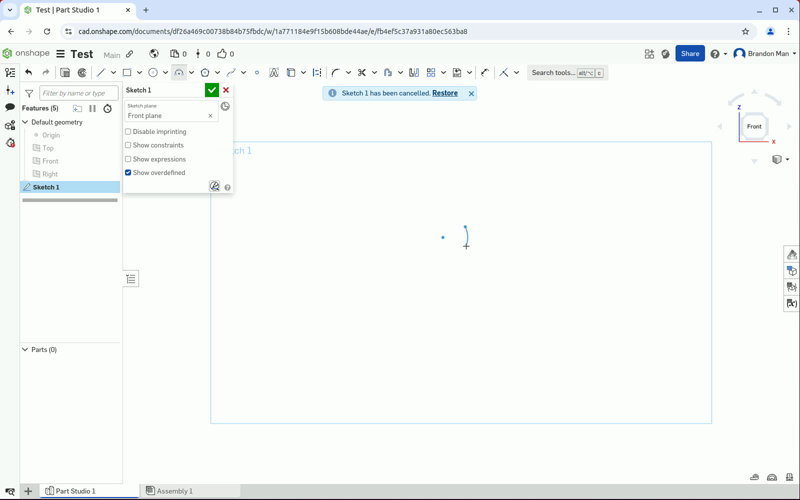
mouse_move(464, 236)
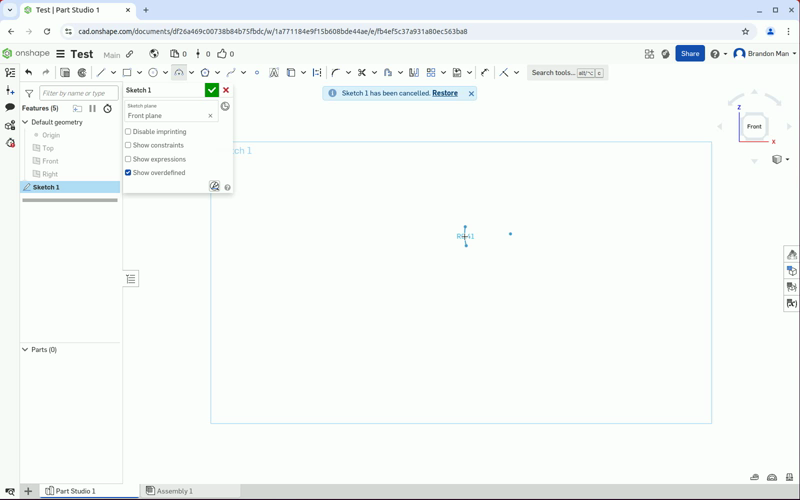
click(464, 236)
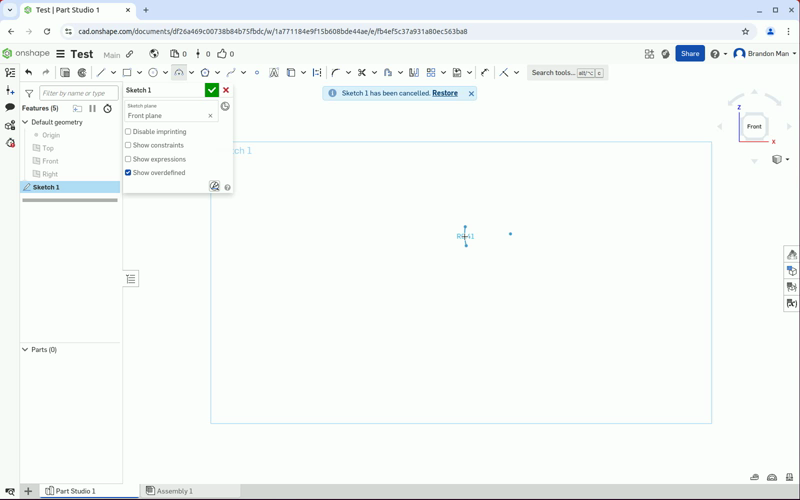
key_up(shift)
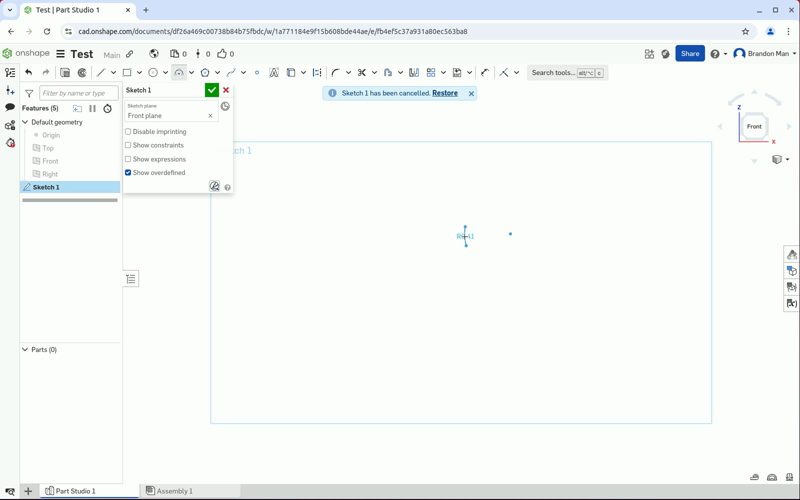
key(esc)
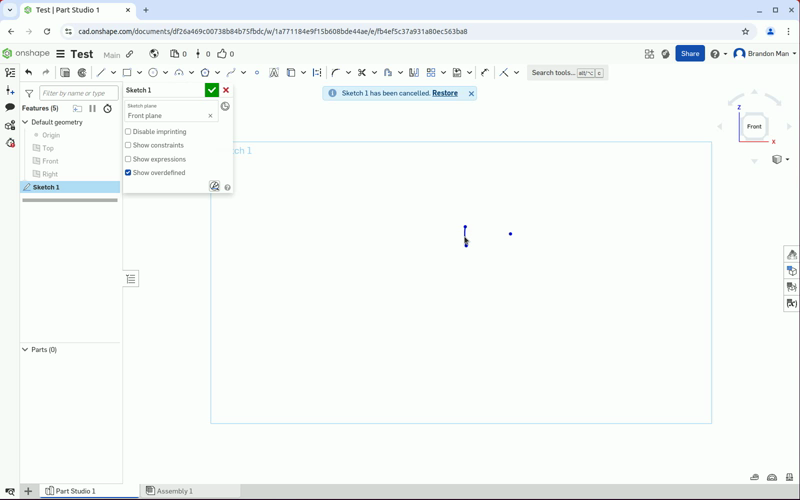
key(l)
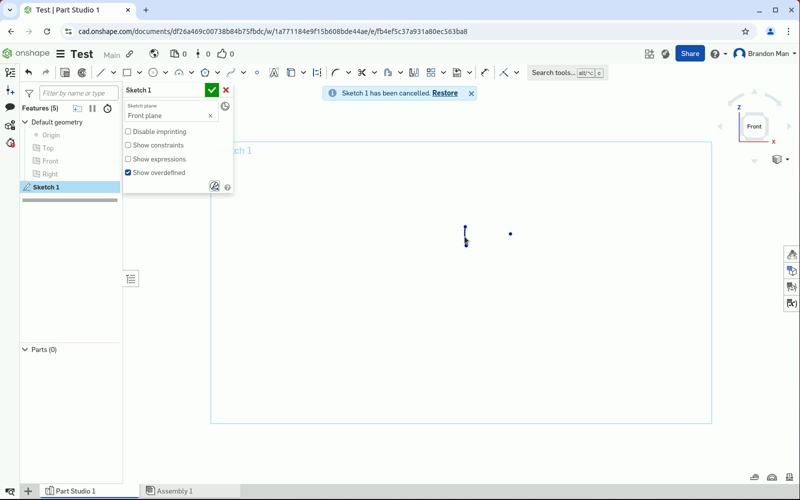
mouse_move(466, 245)
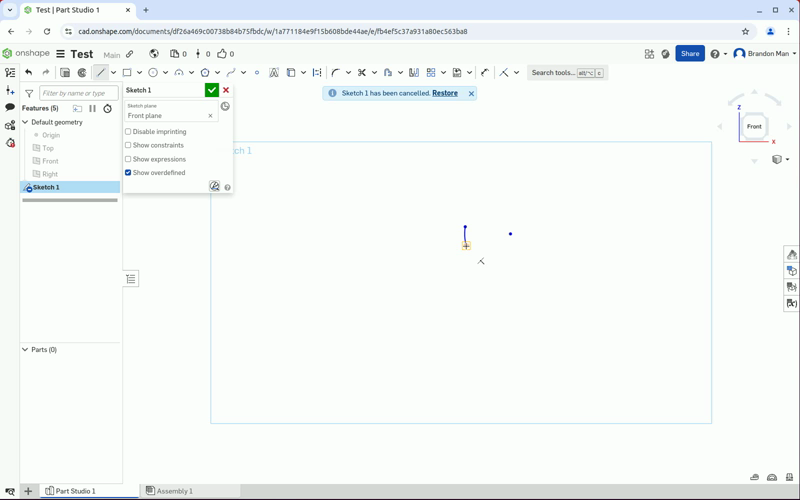
click(466, 245)
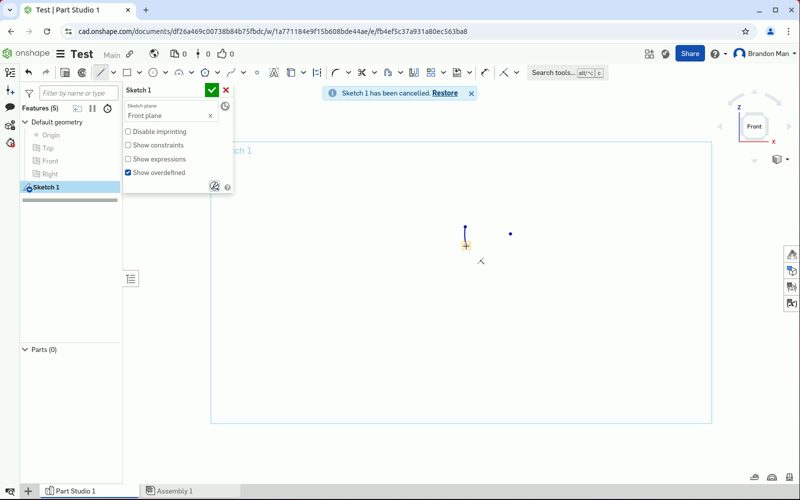
key_down(shift)
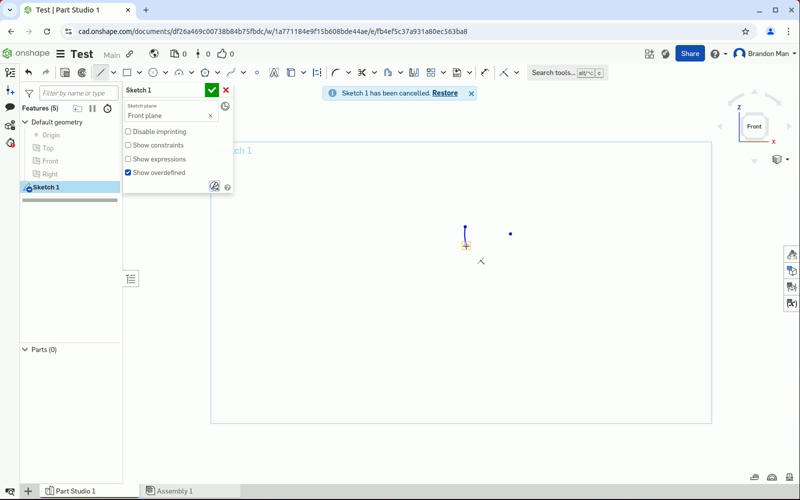
mouse_move(496, 245)
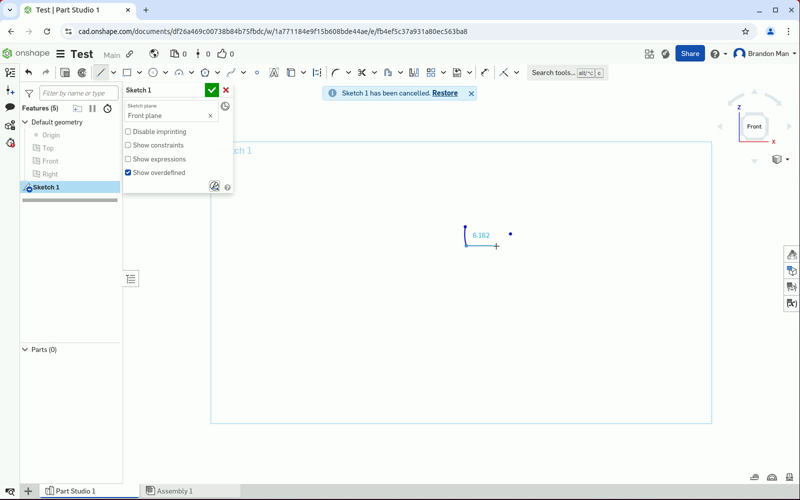
mouse_move(504, 245)
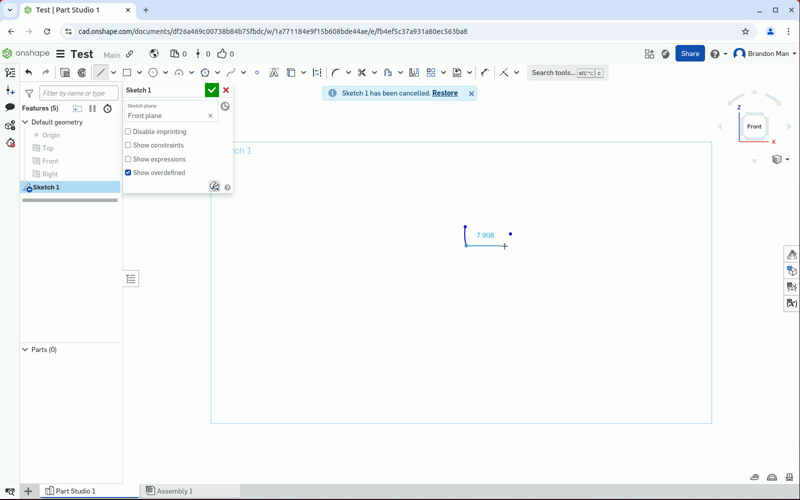
click(504, 245)
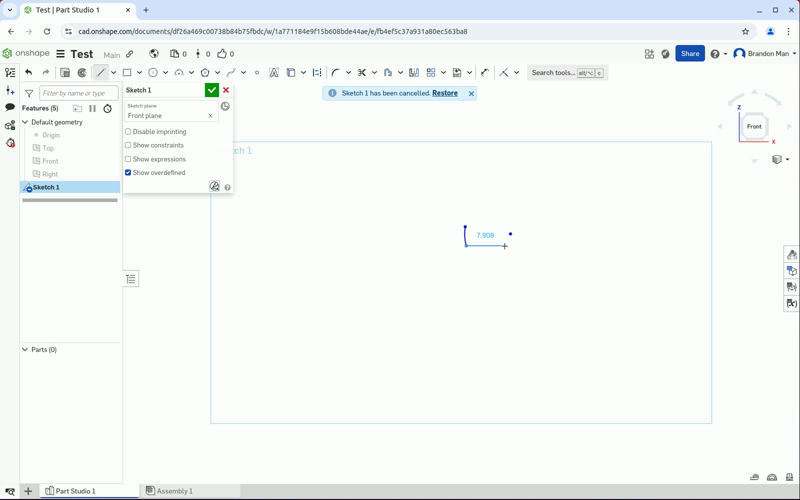
key_up(shift)
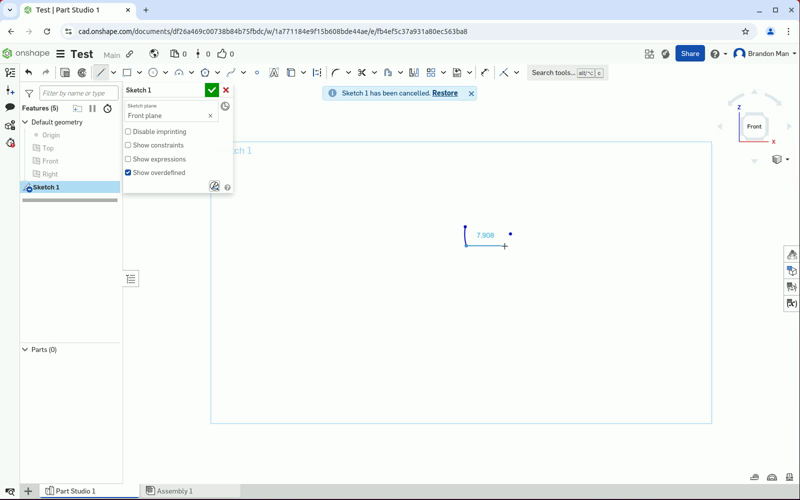
key(esc)
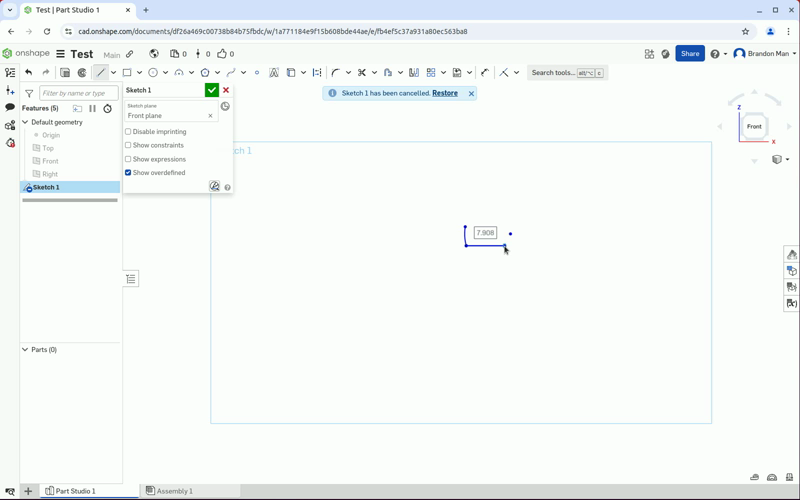
key(a)
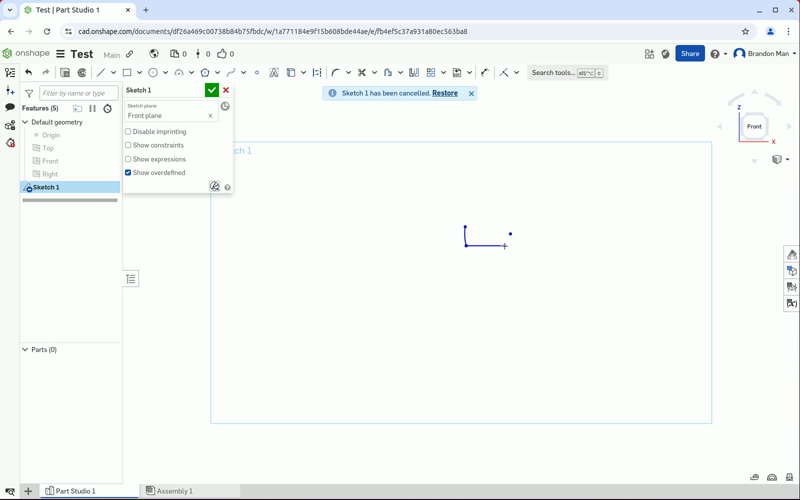
mouse_move(504, 245)
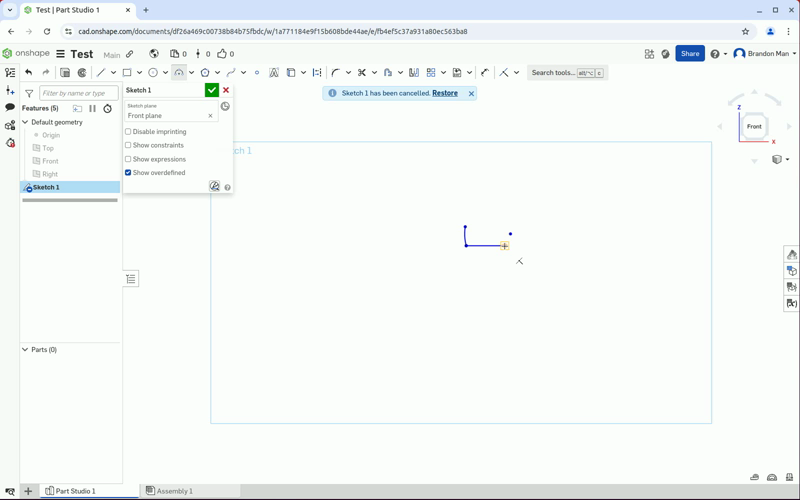
click(504, 245)
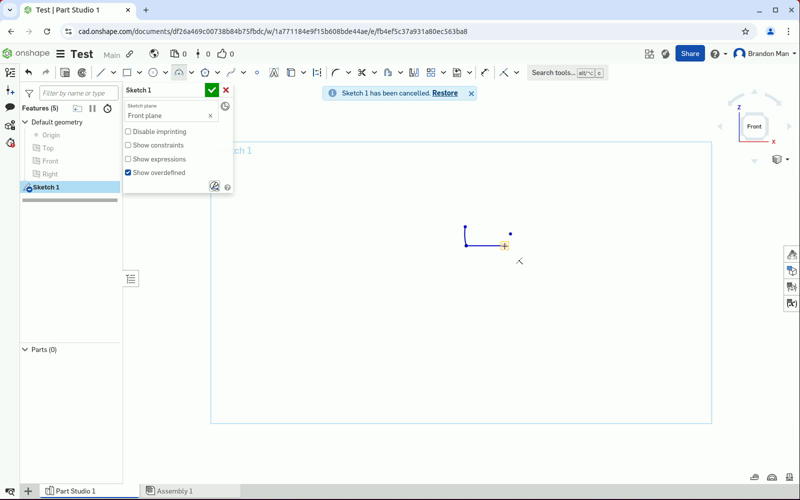
key_down(shift)
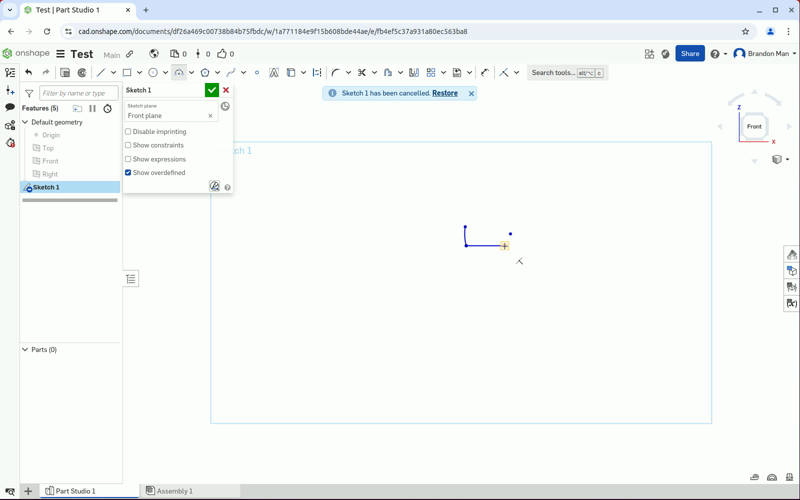
mouse_move(504, 226)
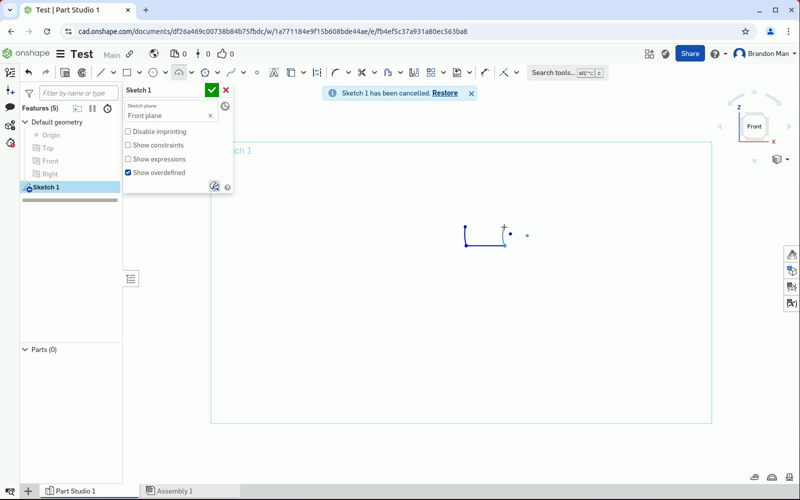
click(504, 226)
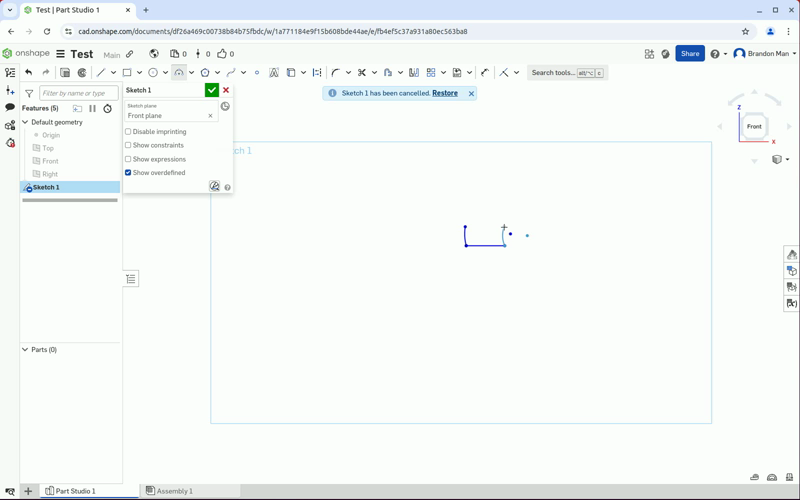
mouse_move(505, 236)
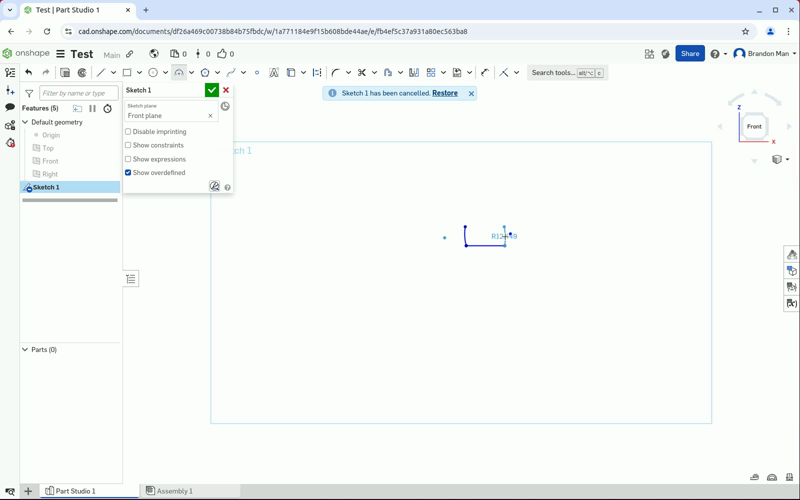
click(505, 236)
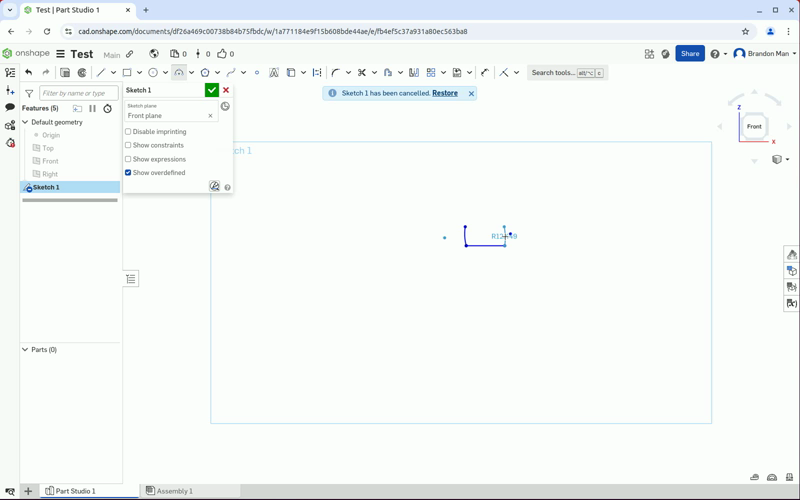
key_up(shift)
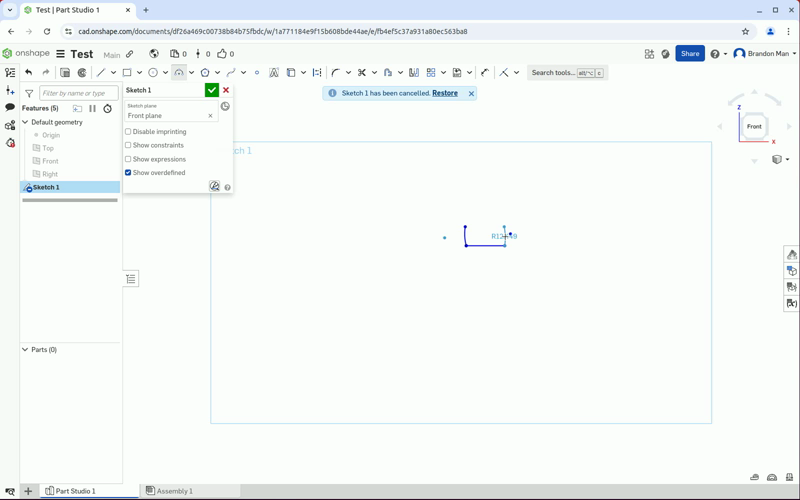
key(esc)
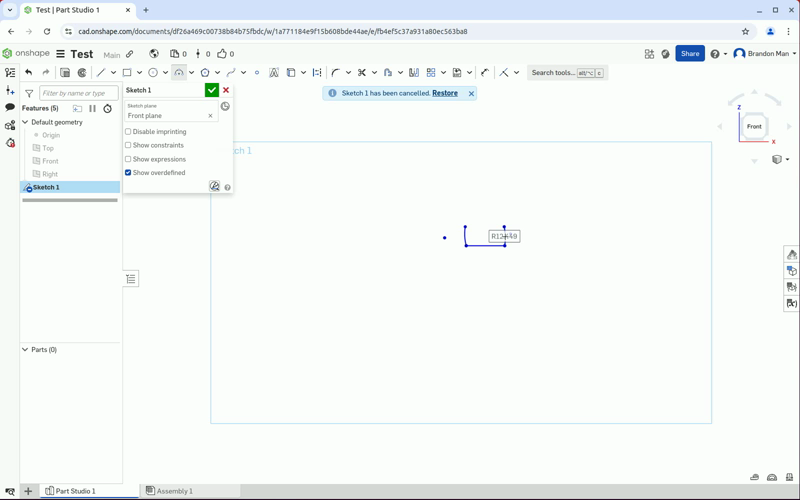
key(l)
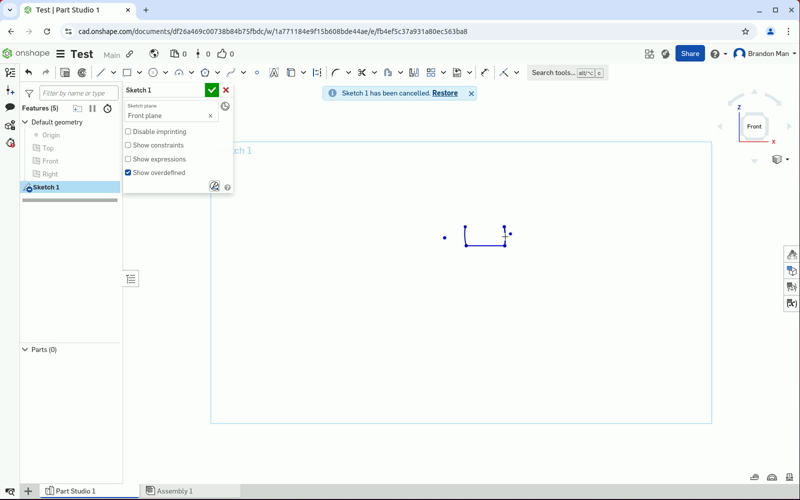
mouse_move(504, 226)
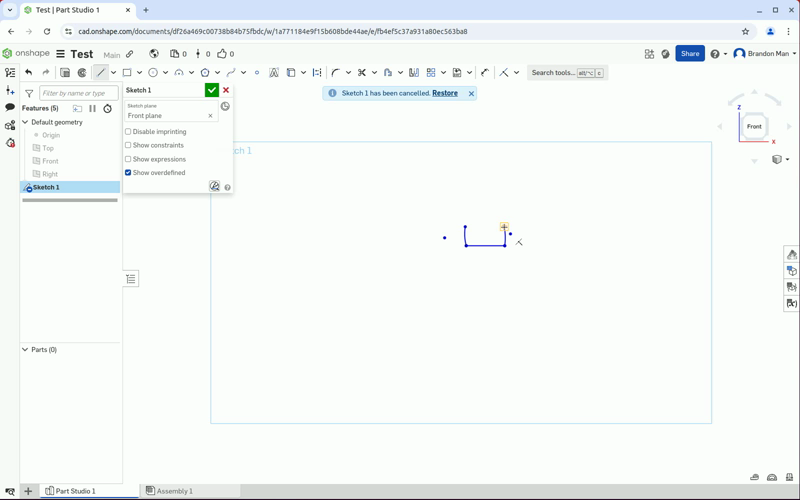
click(504, 226)
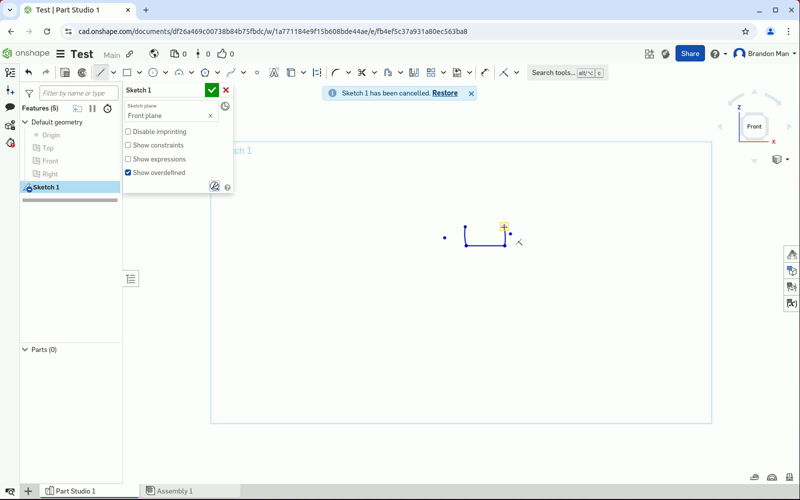
mouse_move(534, 226)
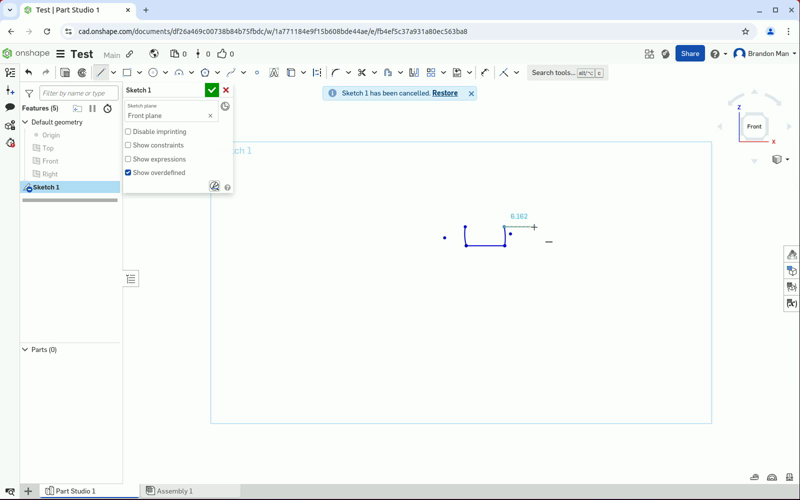
key_down(shift)
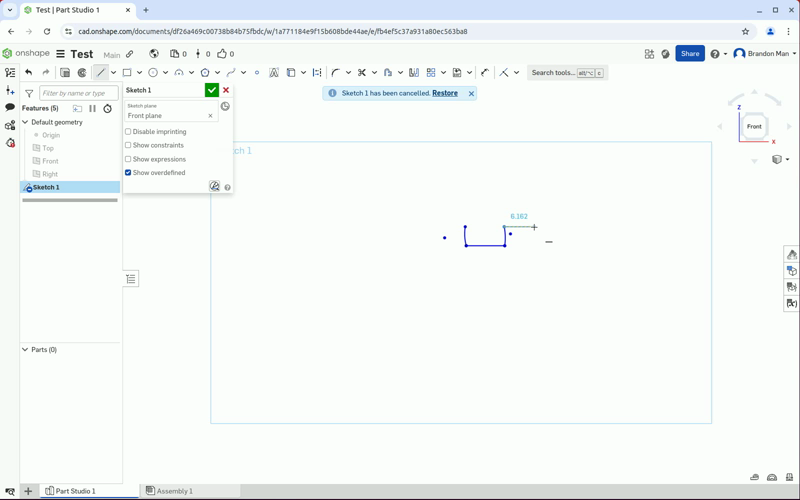
mouse_move(465, 226)
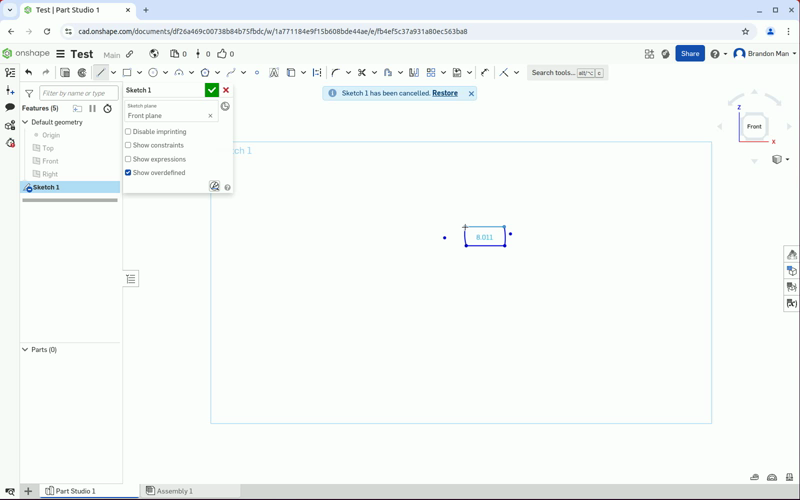
key_up(shift)
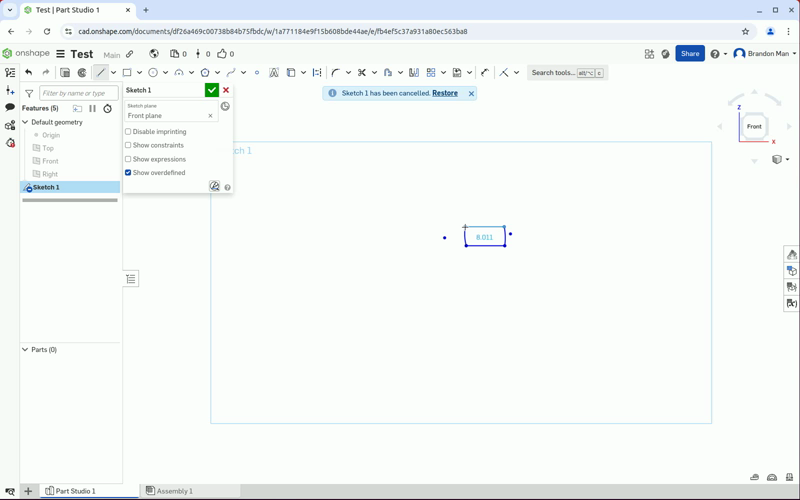
click(465, 226)
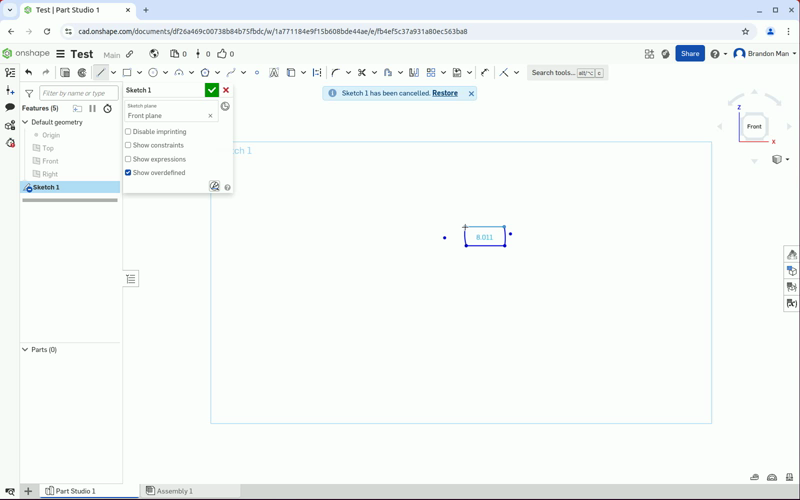
key(esc)
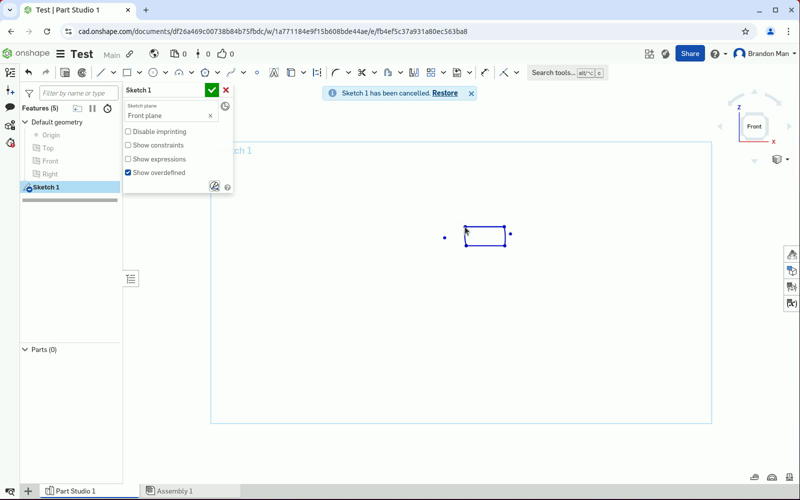
mouse_move(470, 235)
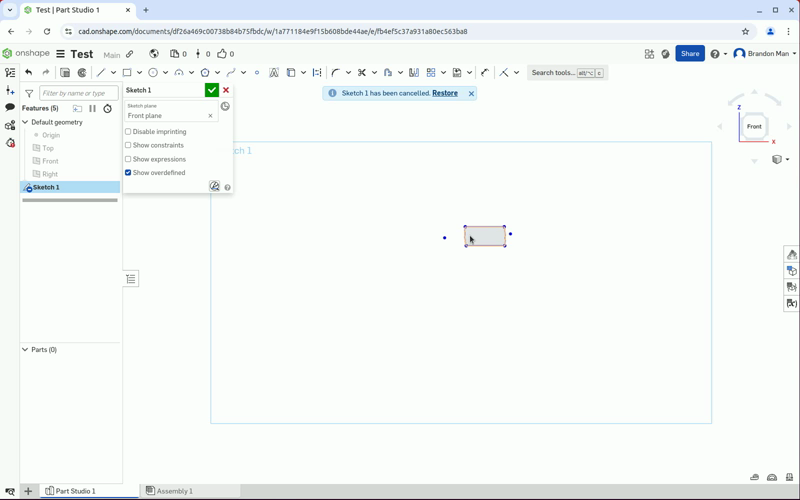
scroll(6)
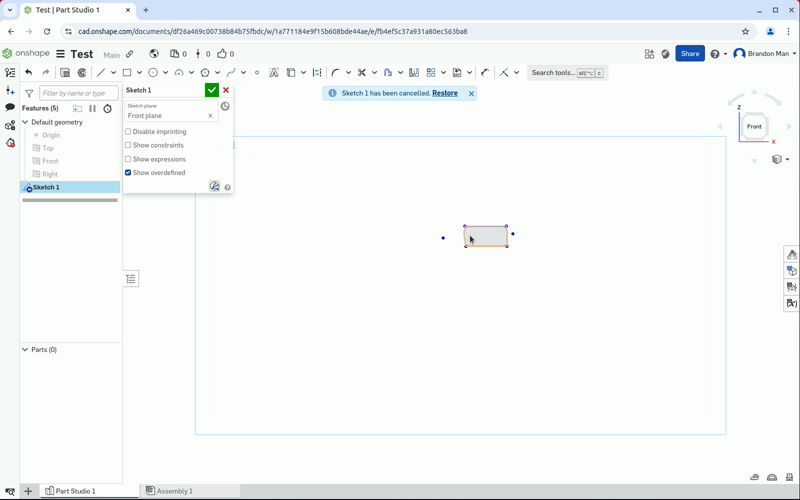
scroll(6)
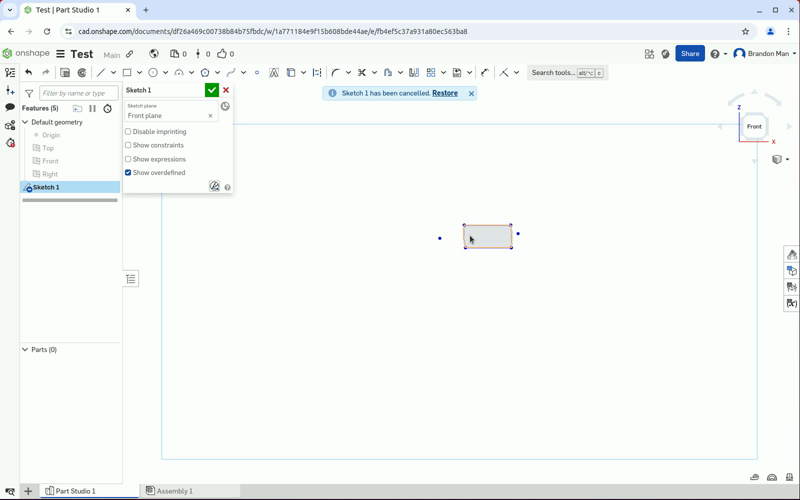
scroll(6)
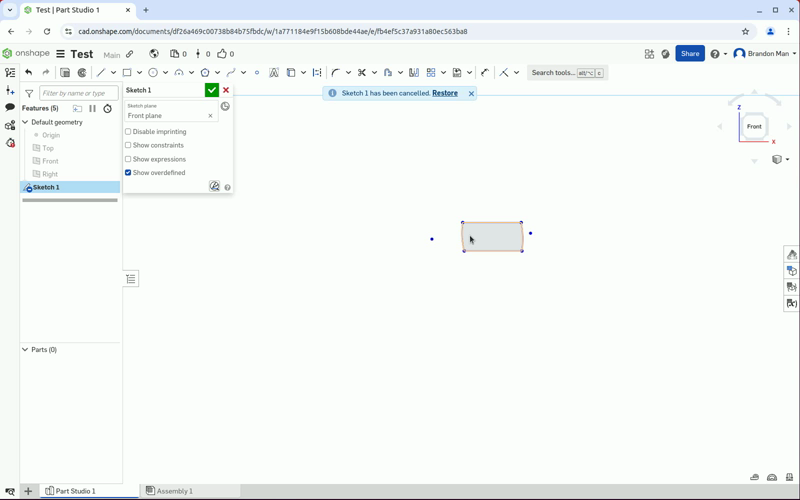
scroll(6)
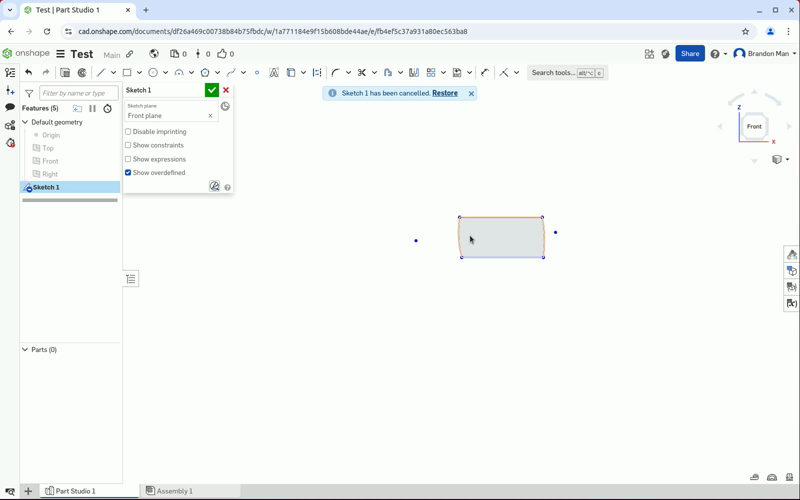
scroll(6)
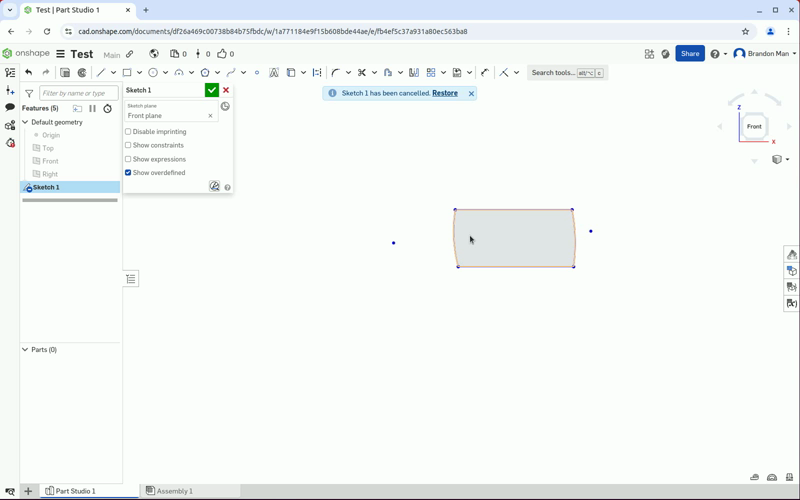
scroll(6)
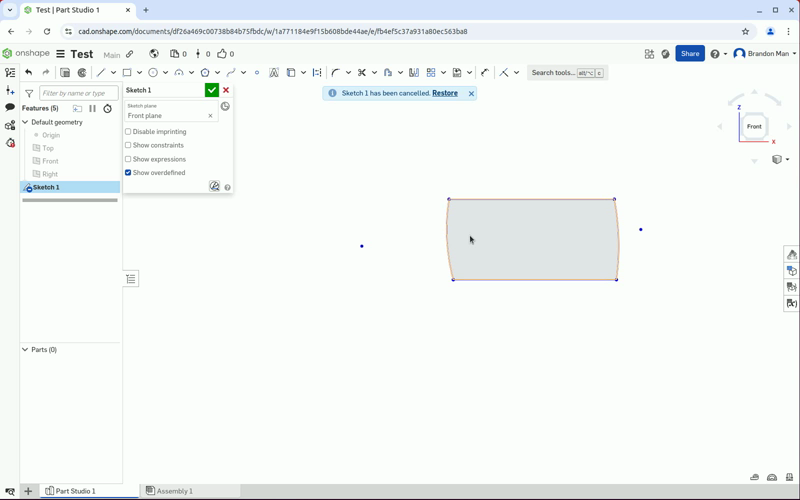
scroll(6)
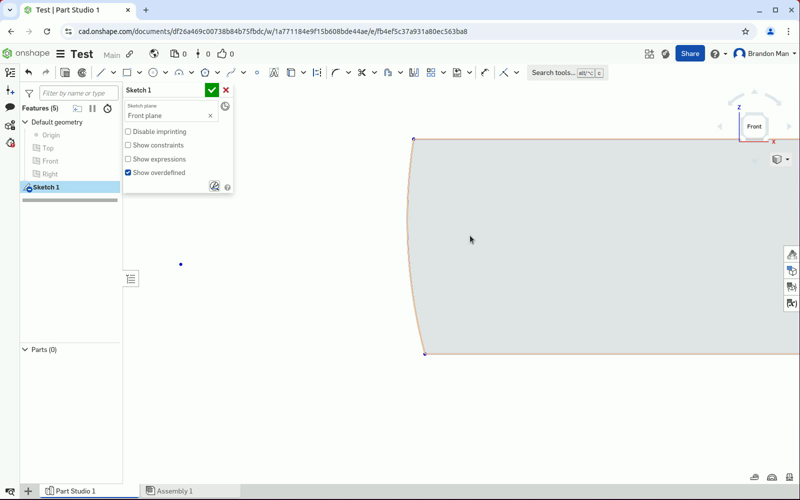
click(470, 235)
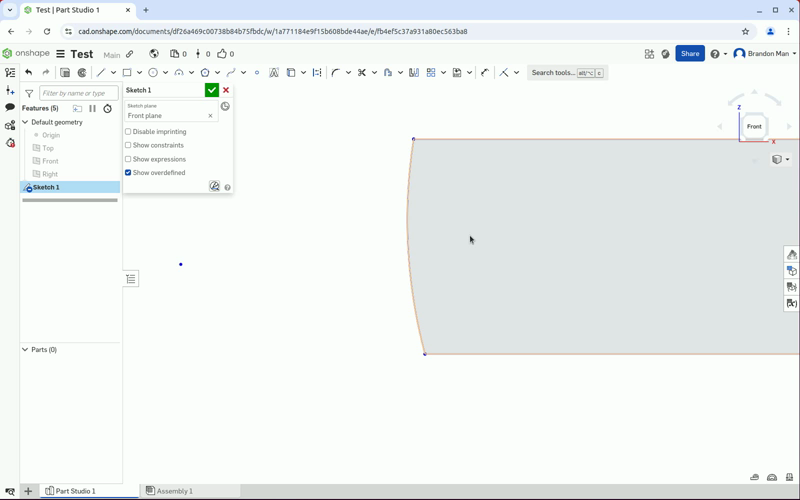
scroll(-6)
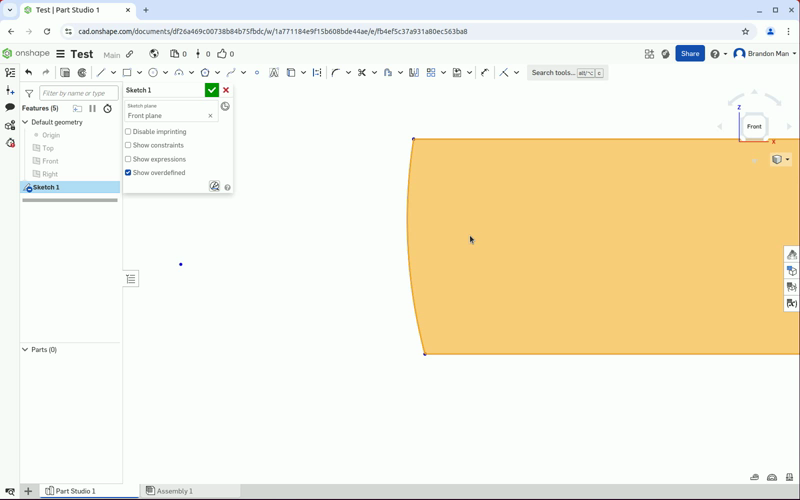
scroll(-6)
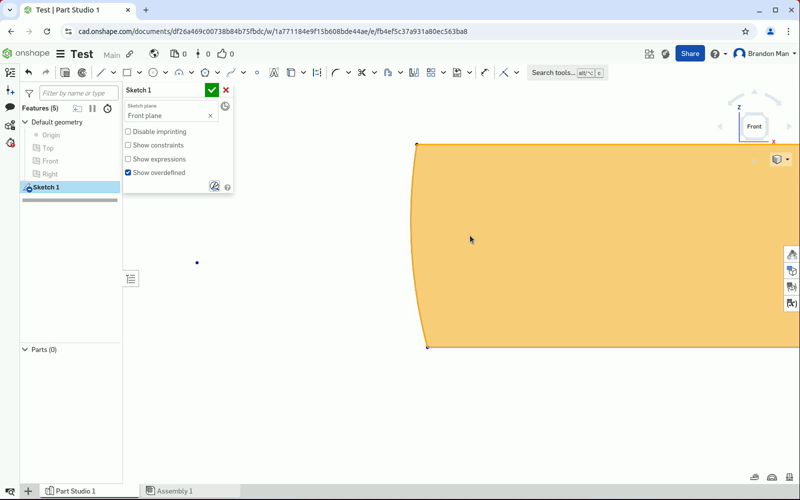
scroll(-6)
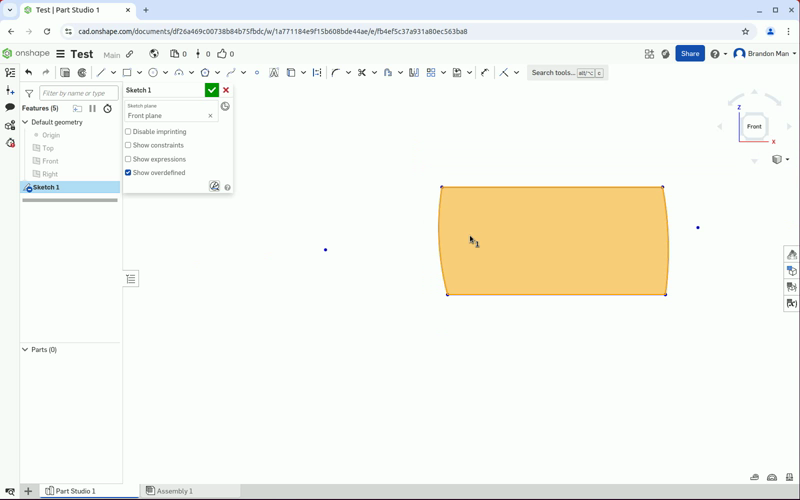
scroll(-6)
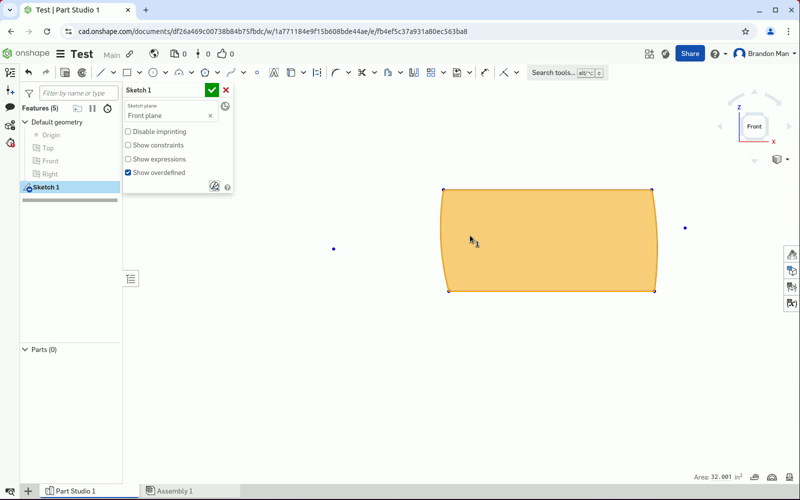
scroll(-6)
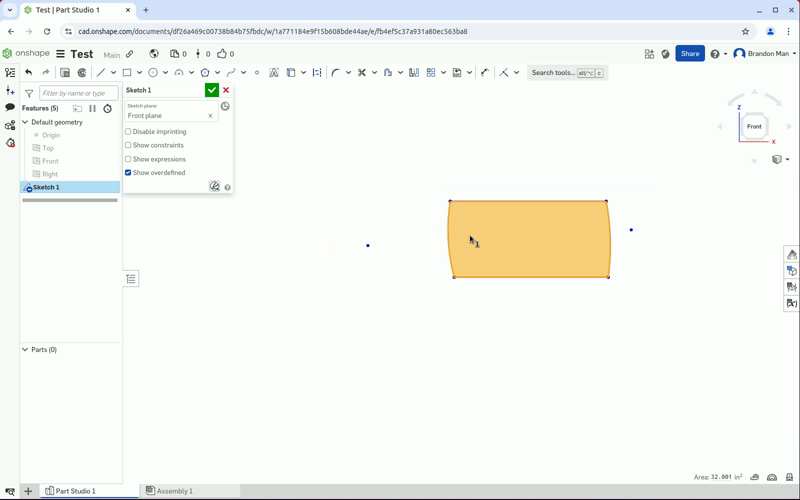
scroll(-6)
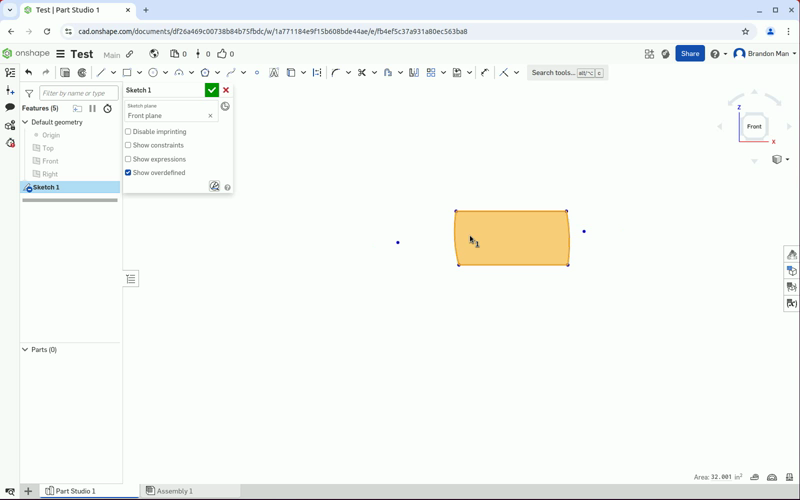
scroll(-6)
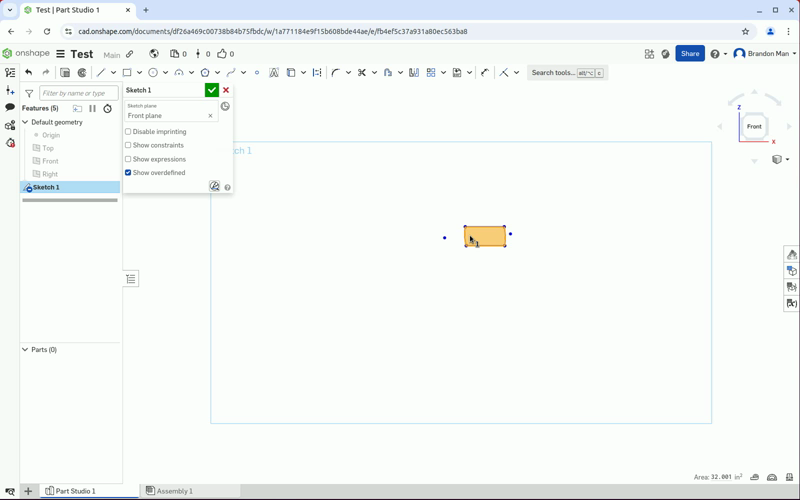
mouse_move(73, 352)
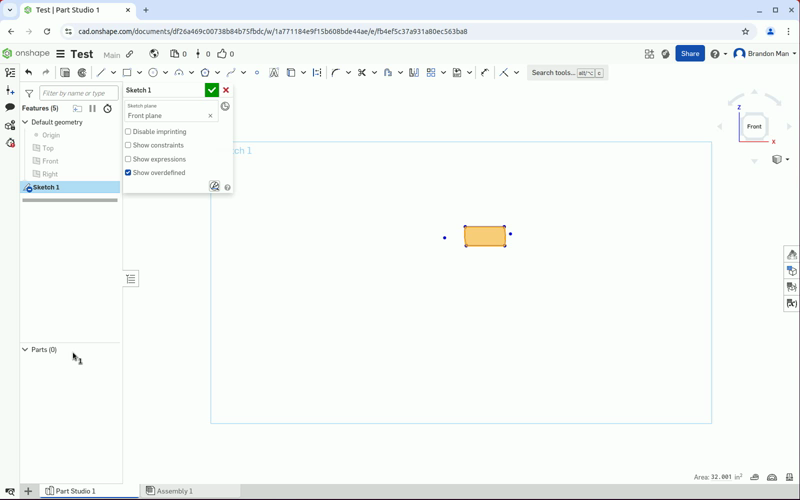
key(shift+y)
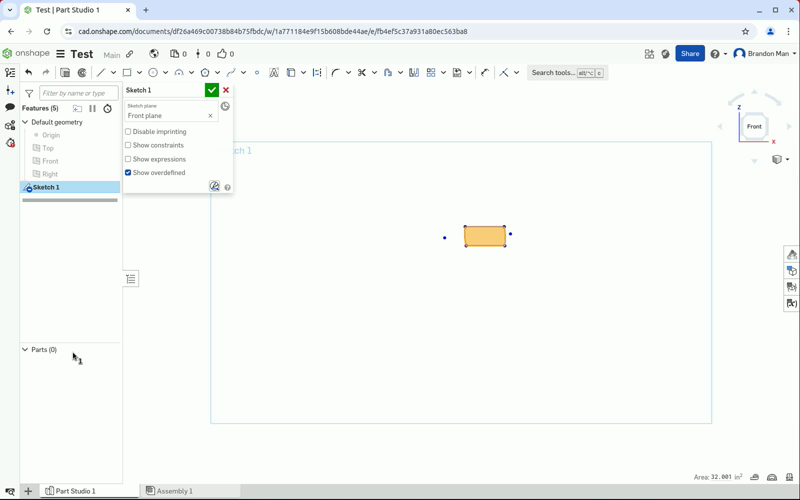
key(shift+e)
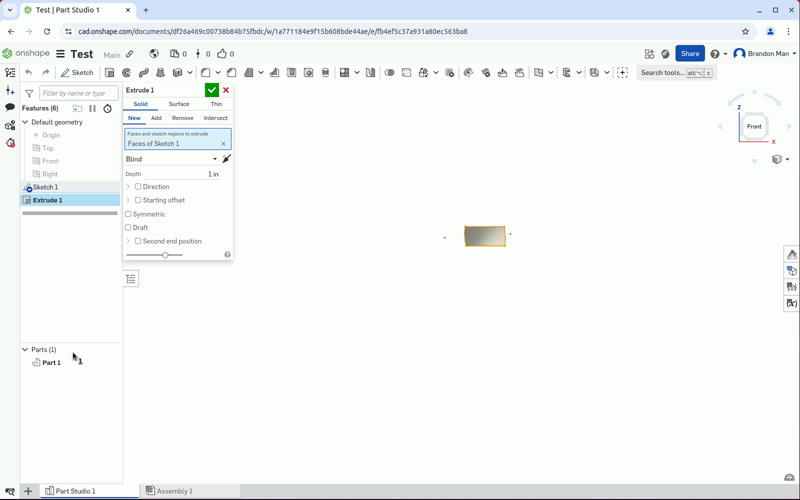
mouse_move(143, 106)
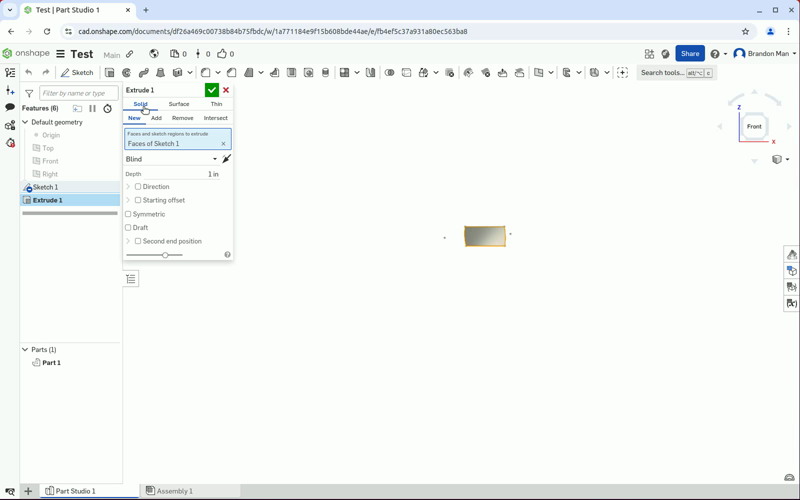
click(143, 106)
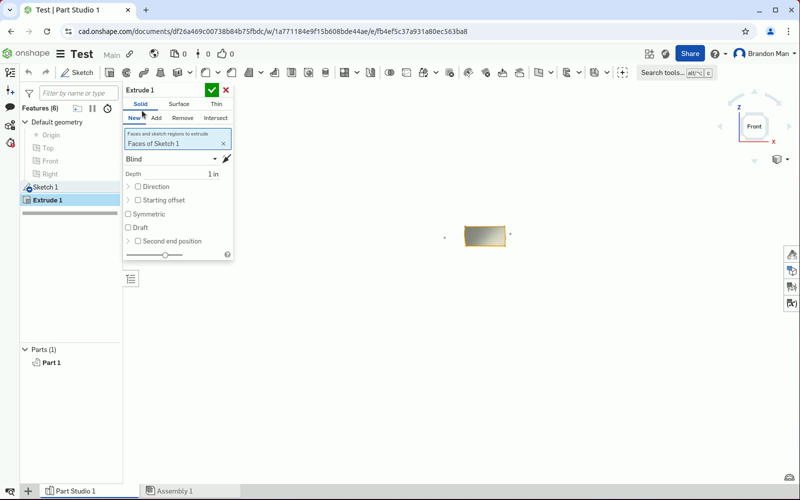
mouse_move(137, 120)
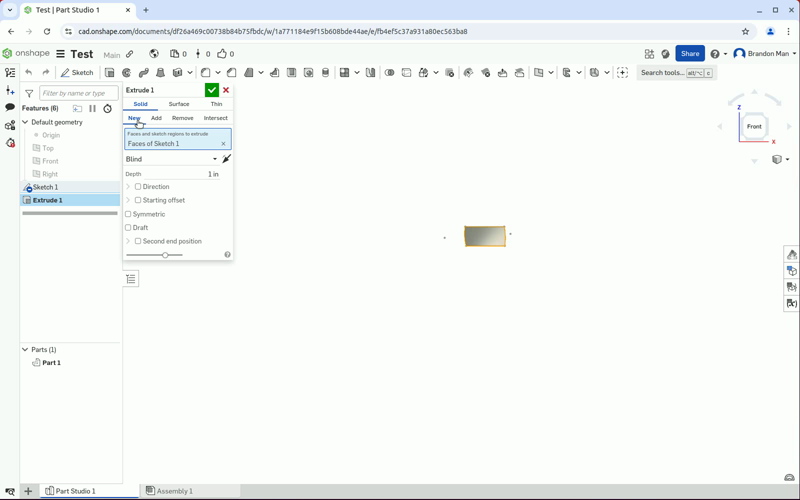
click(137, 120)
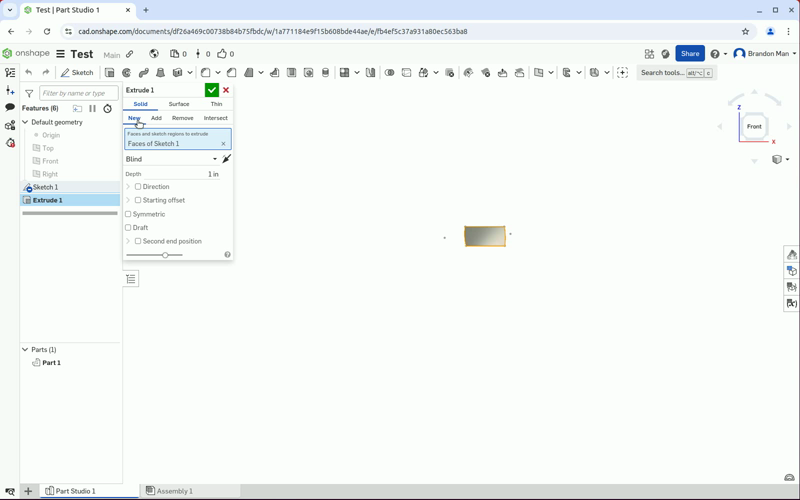
key(tab, 4)
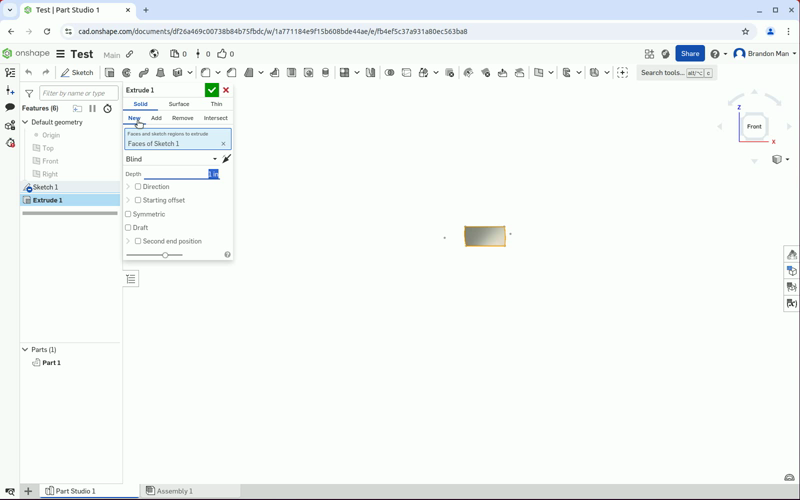
text(7.703)
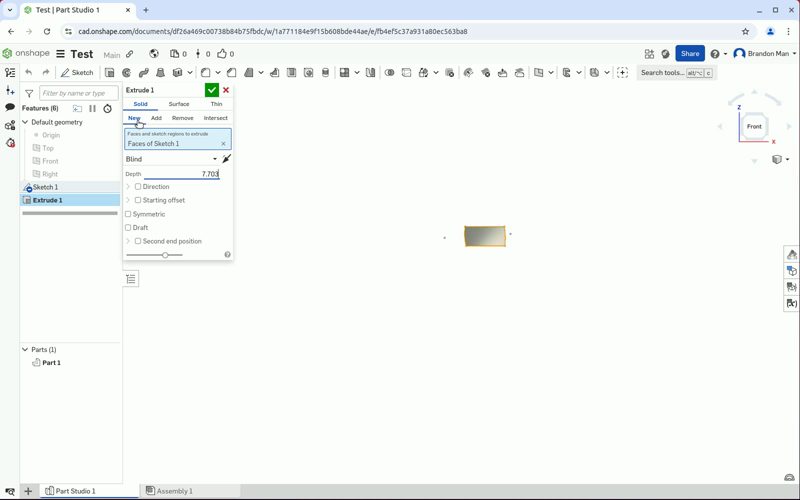
key(enter)
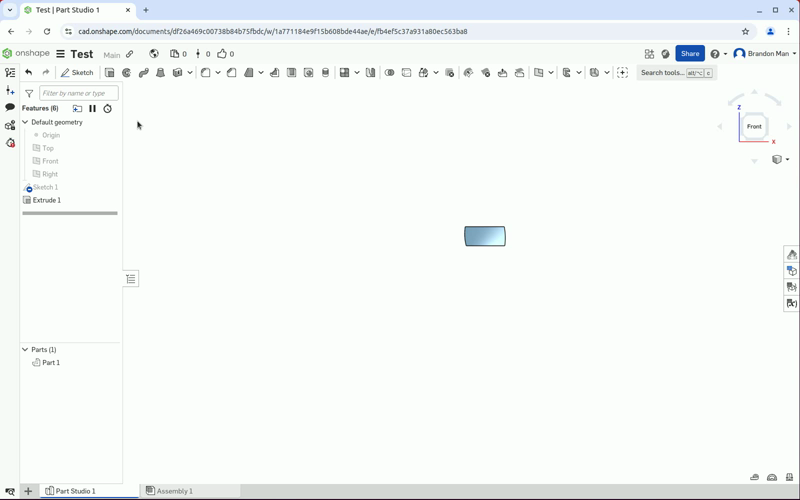
key(shift+h)
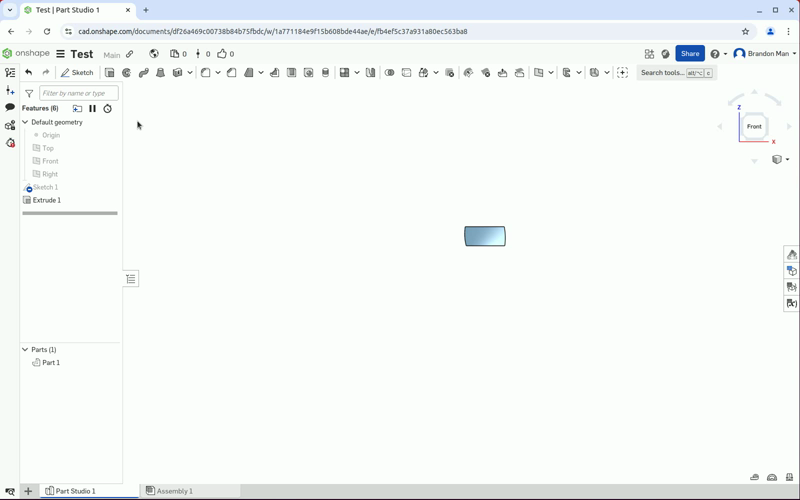
key(shift+h)
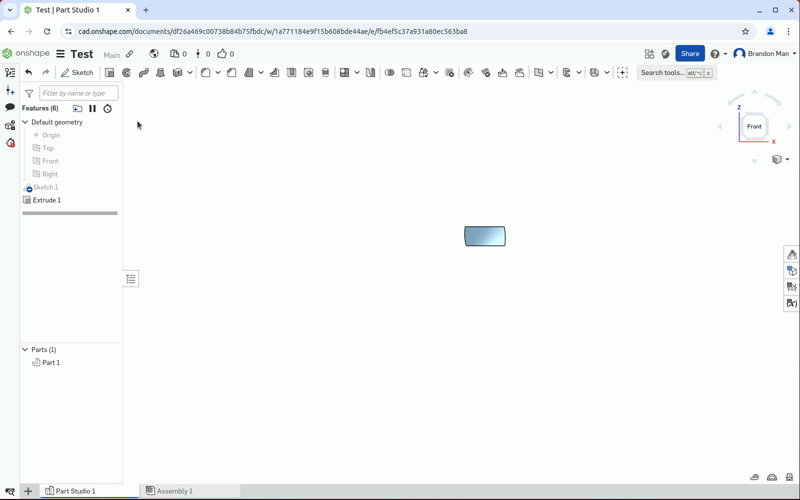
mouse_move(73, 189)
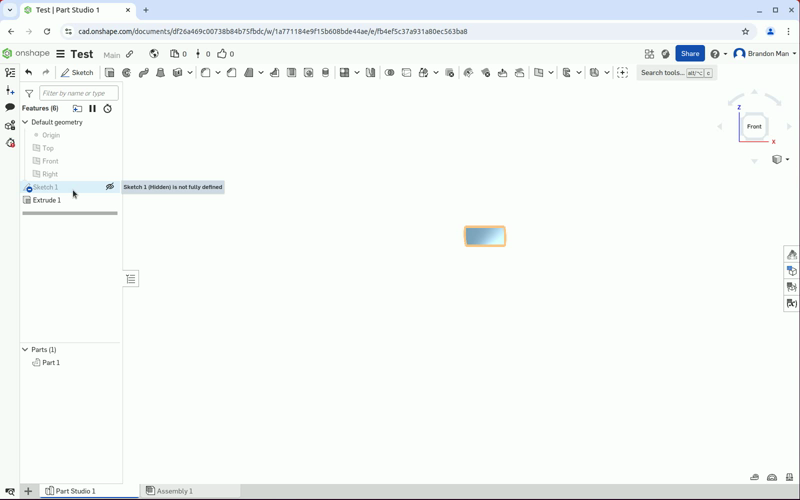
click(73, 189)
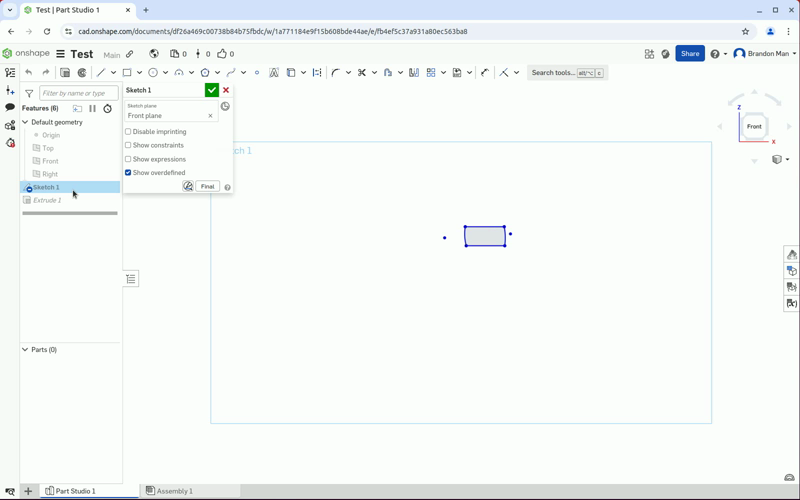
mouse_move(229, 92)
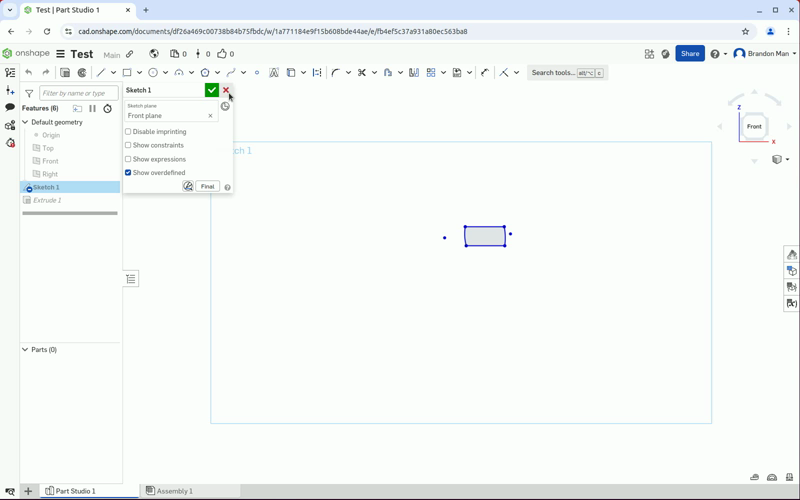
click(229, 92)
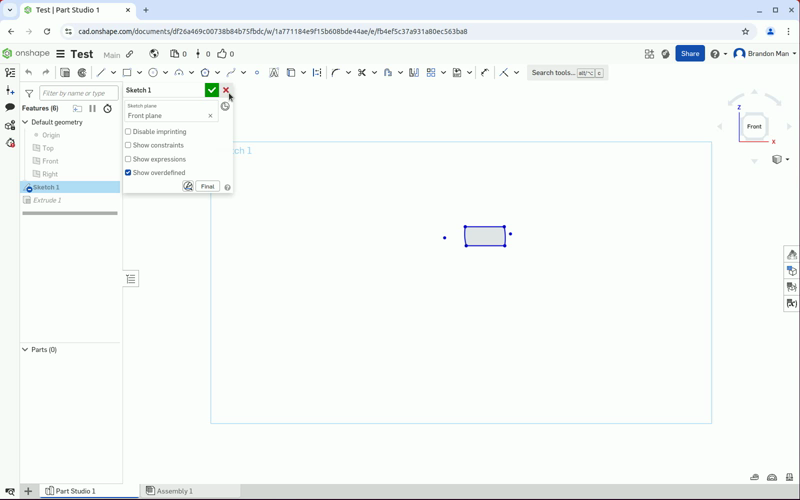
key(shift+s)
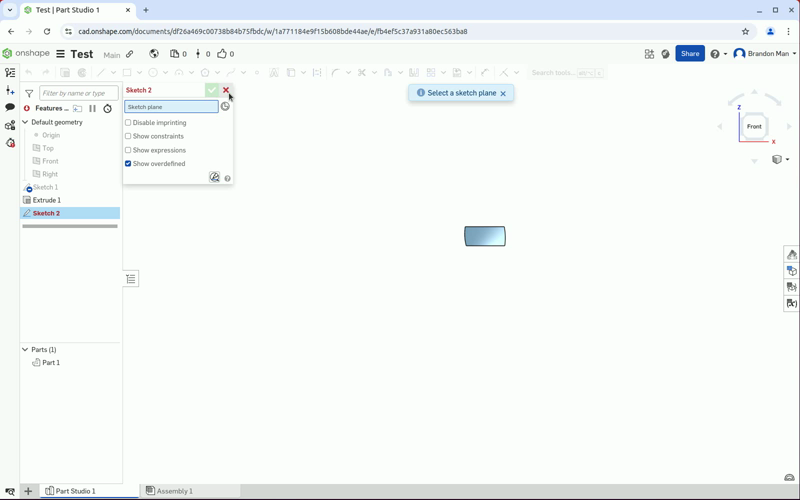
mouse_move(73, 163)
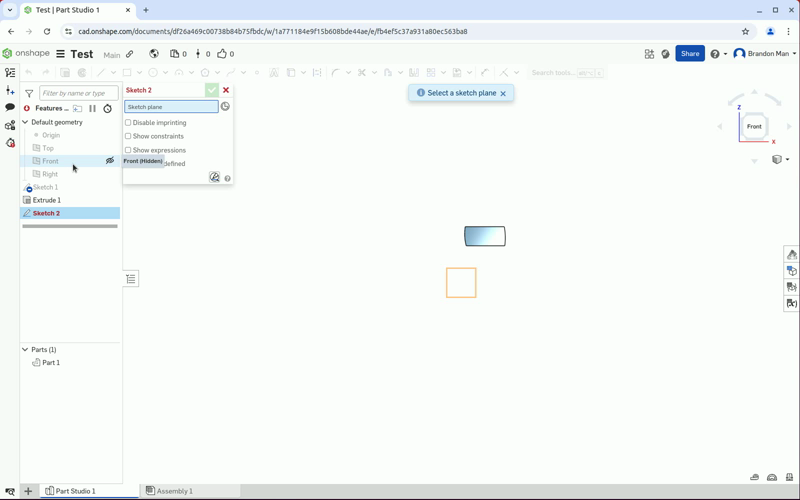
click(73, 163)
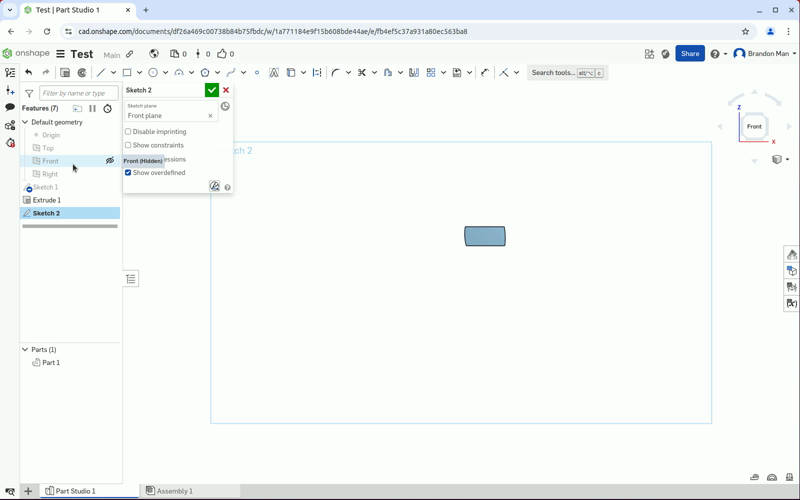
mouse_move(73, 352)
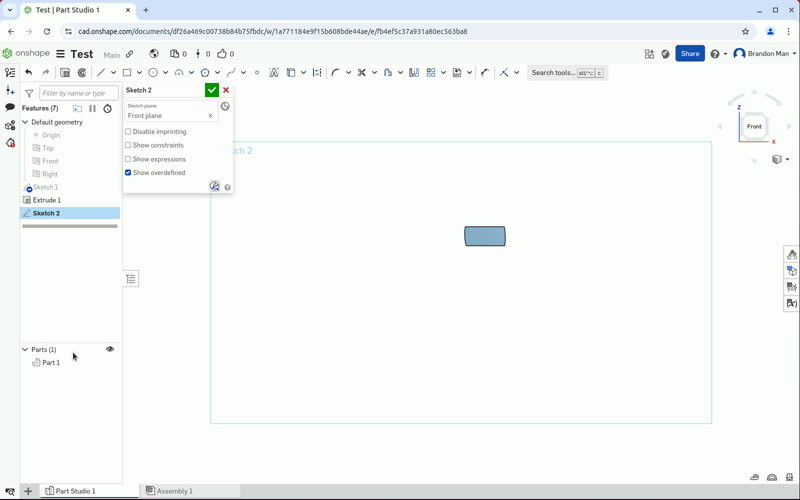
key(y)
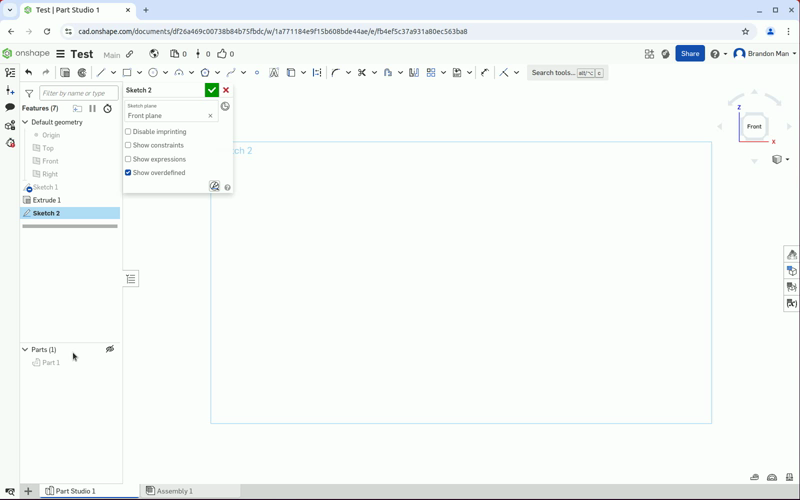
key(l)
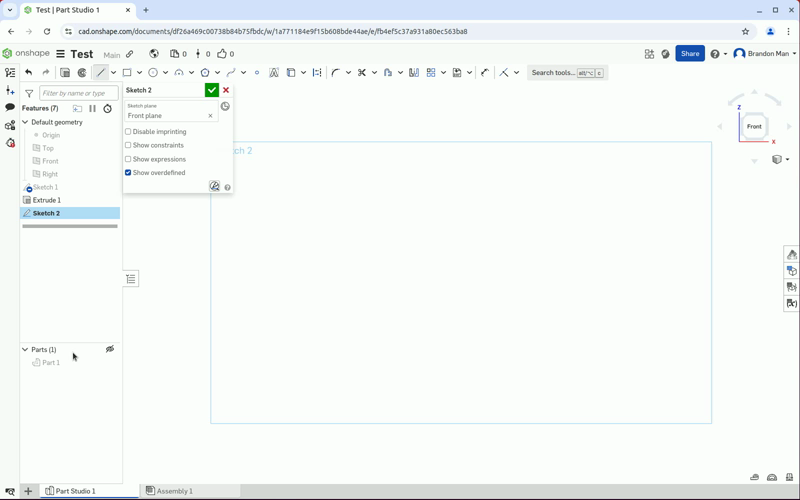
key_down(shift)
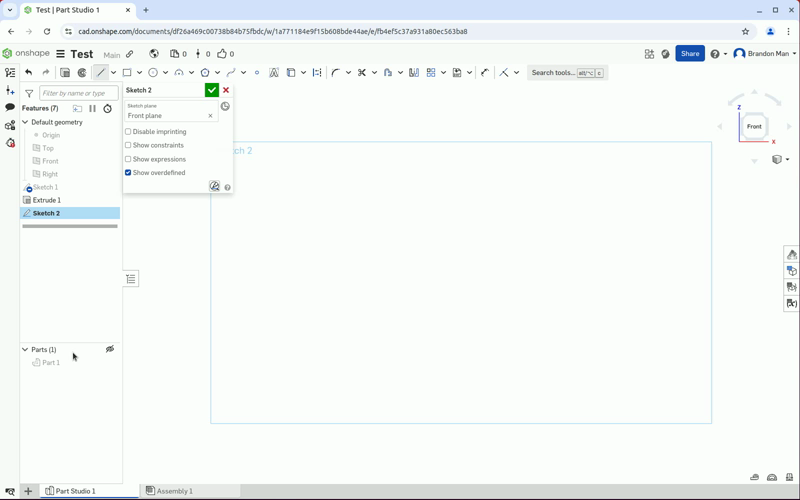
mouse_move(465, 339)
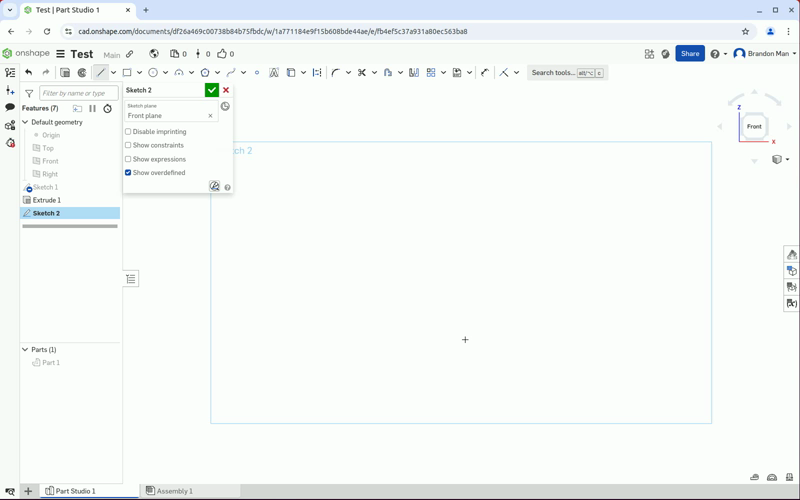
click(465, 339)
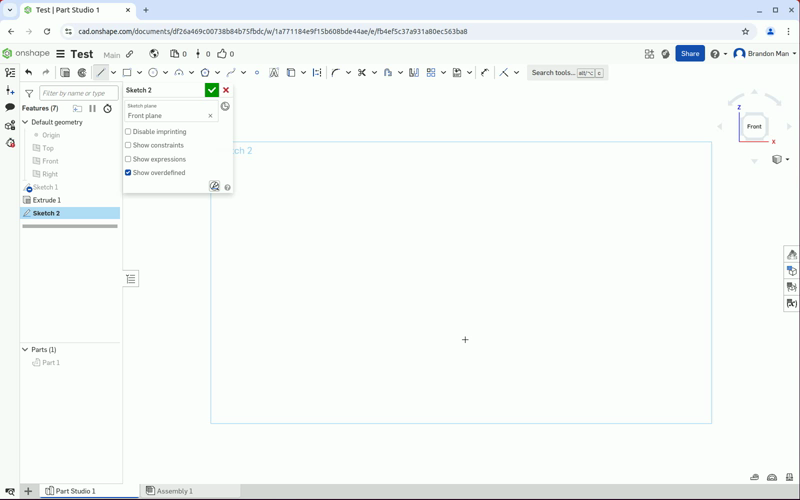
key_up(shift)
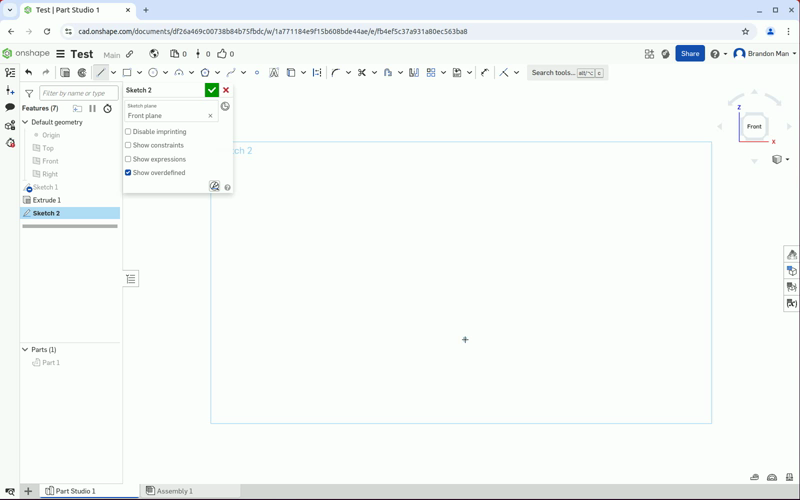
key_down(shift)
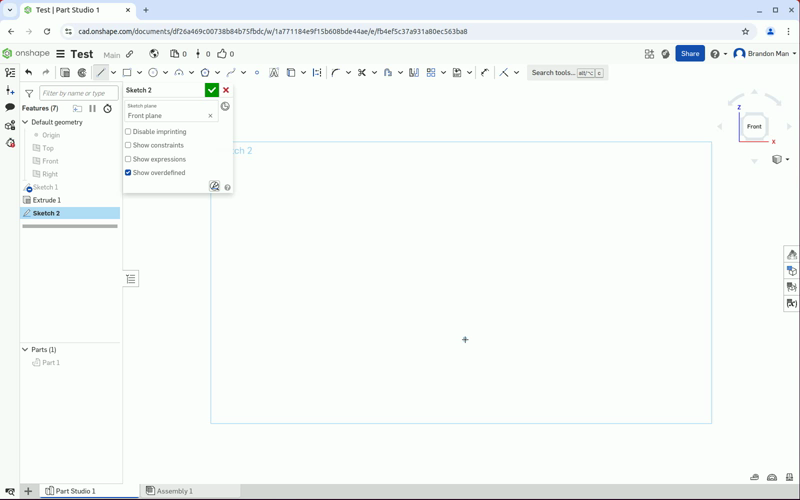
mouse_move(495, 339)
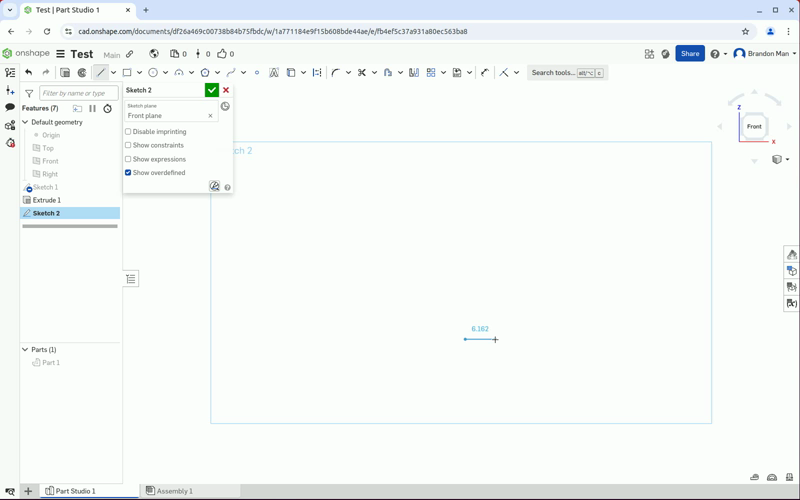
mouse_move(504, 339)
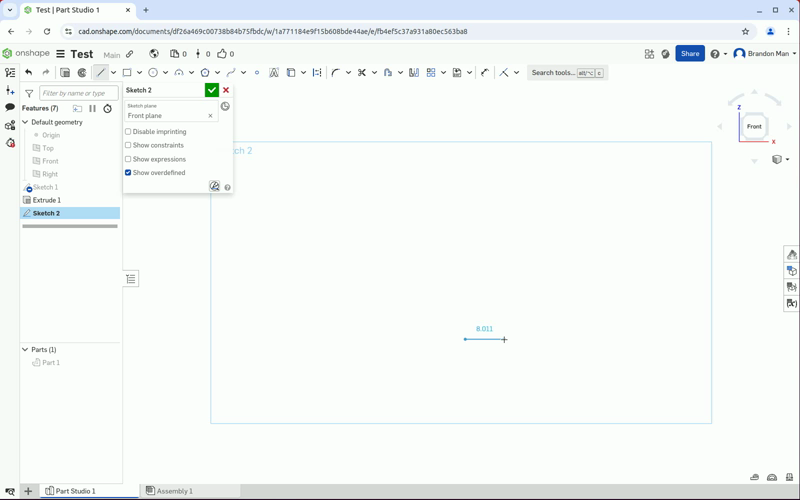
click(504, 339)
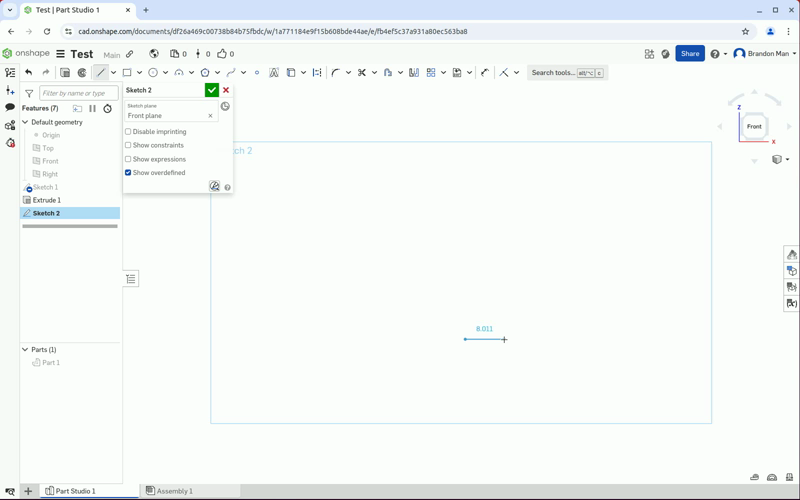
key_up(shift)
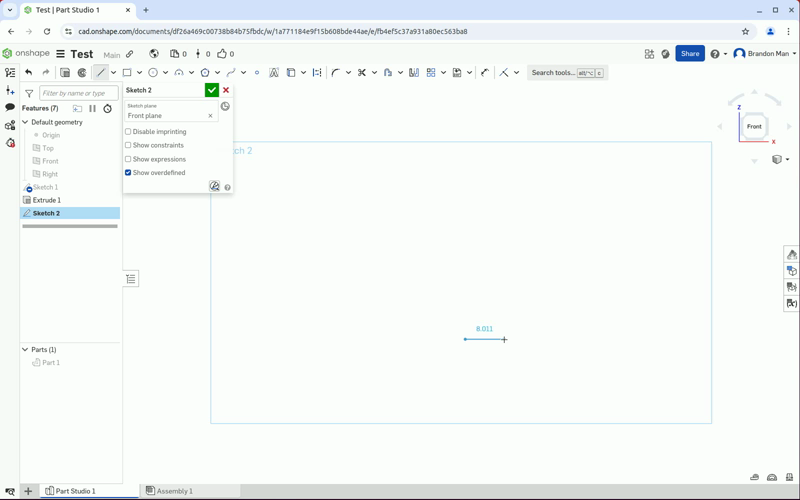
key(esc)
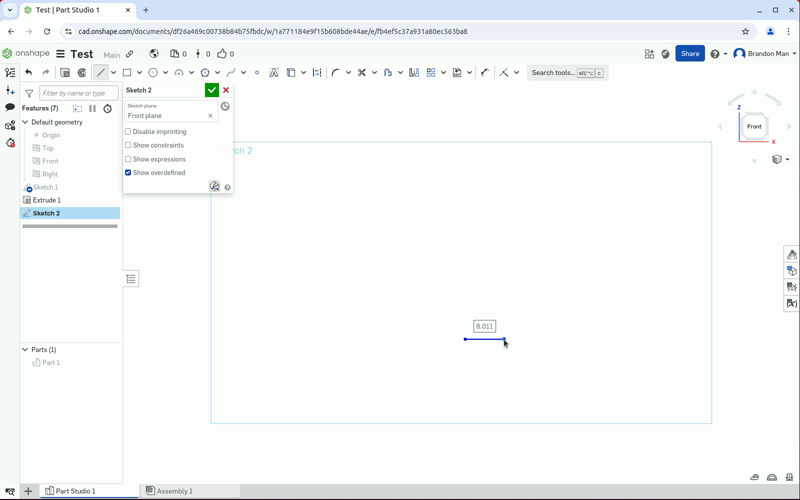
key(a)
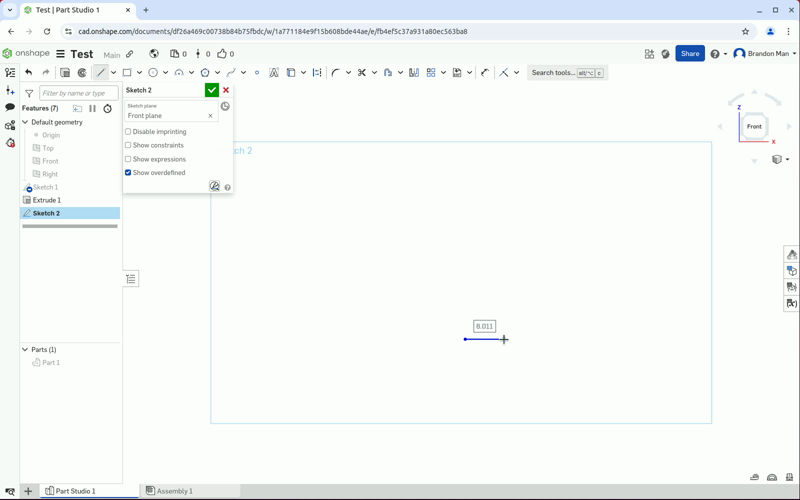
mouse_move(504, 339)
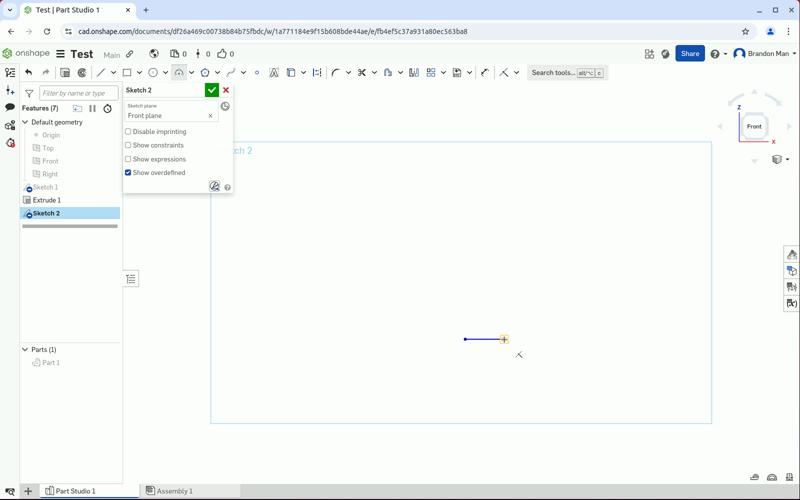
click(504, 339)
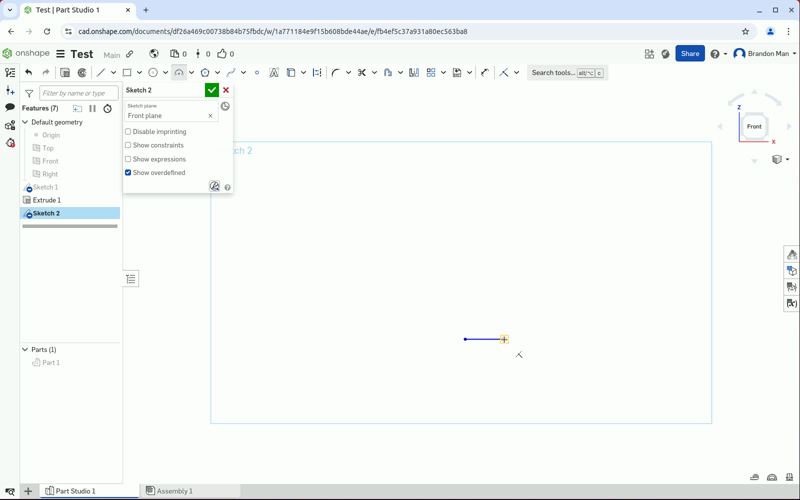
key_down(shift)
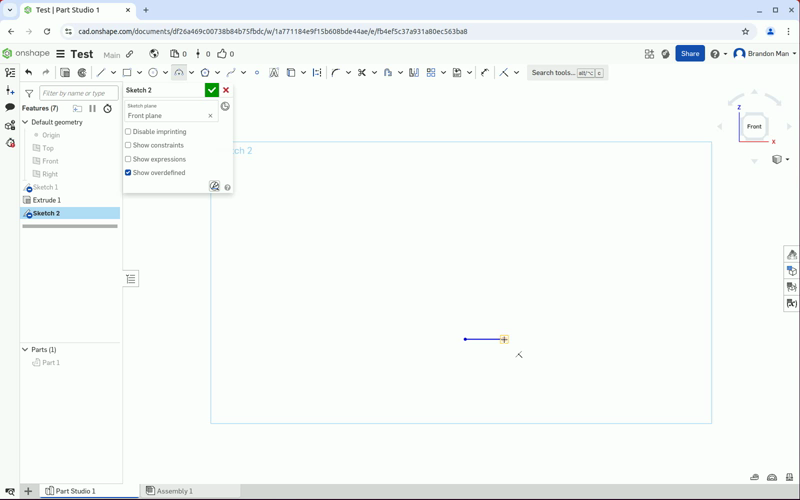
mouse_move(504, 320)
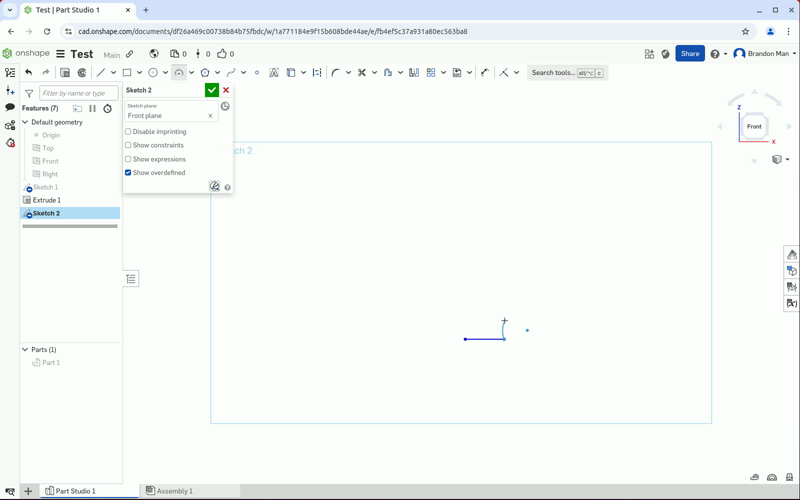
click(504, 320)
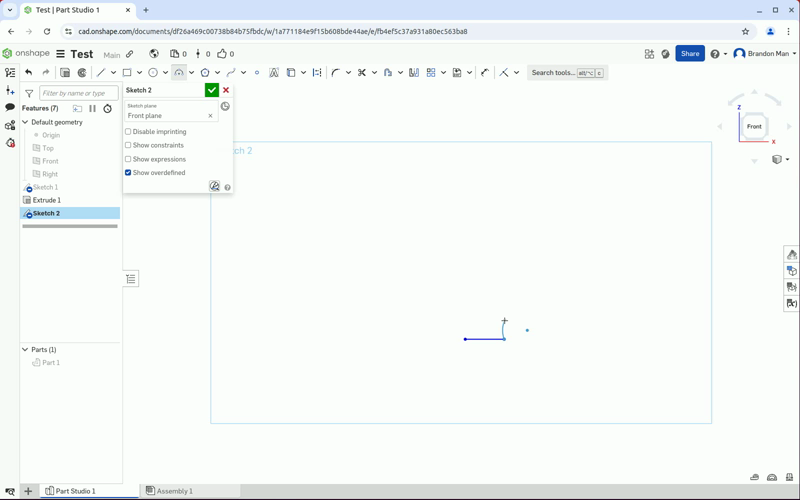
mouse_move(505, 329)
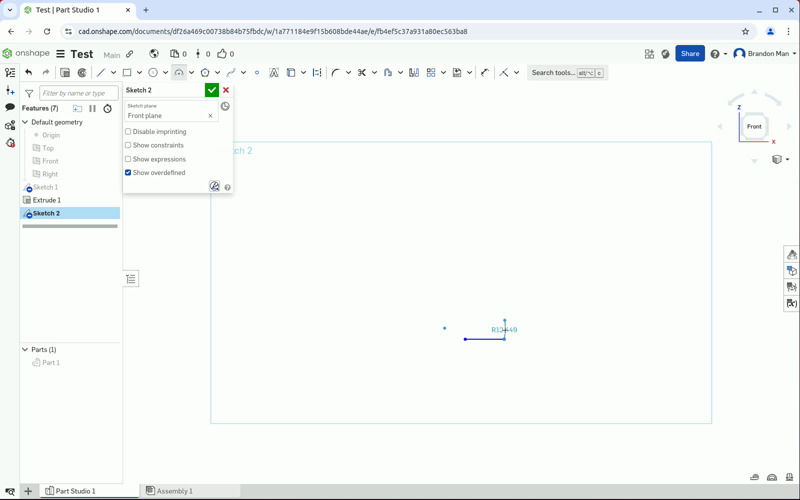
click(505, 329)
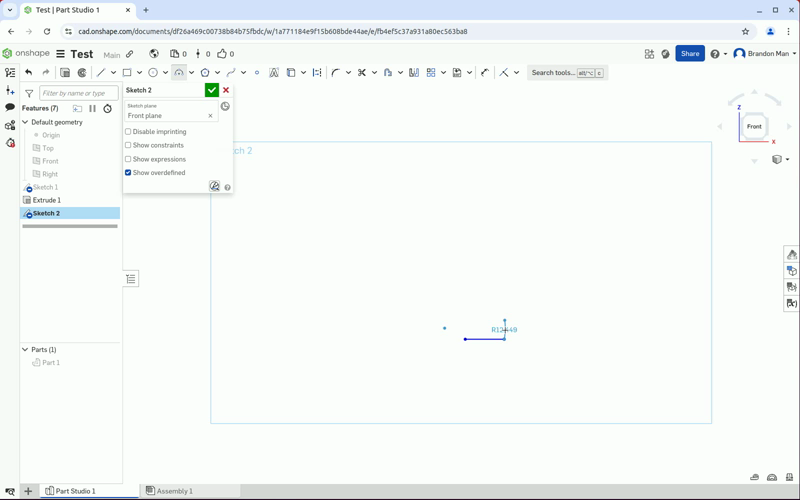
key_up(shift)
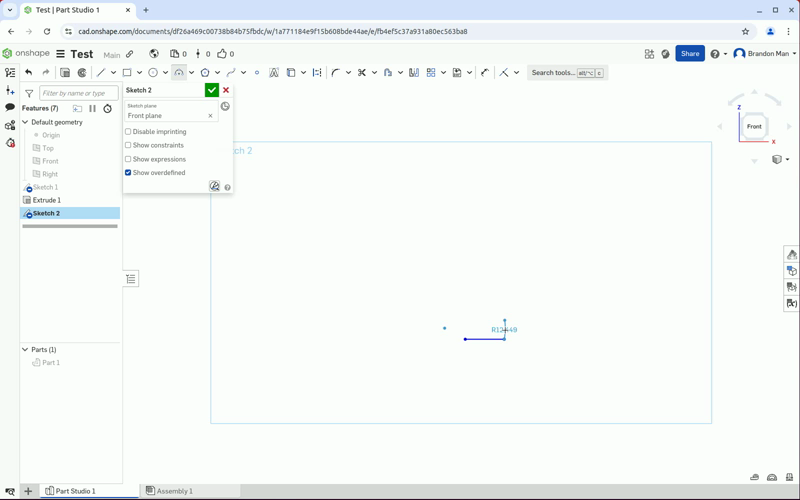
key(esc)
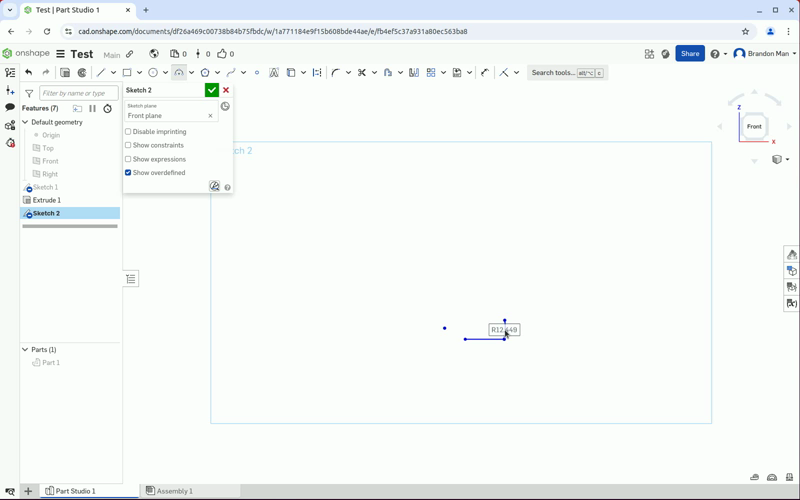
key(l)
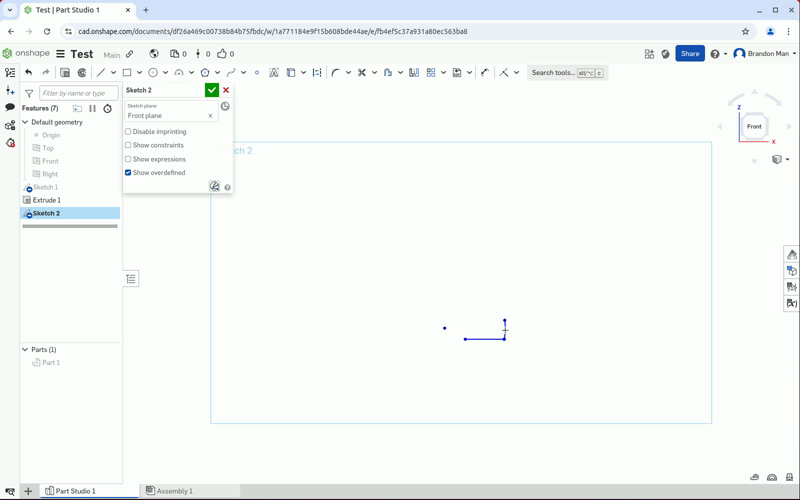
mouse_move(504, 320)
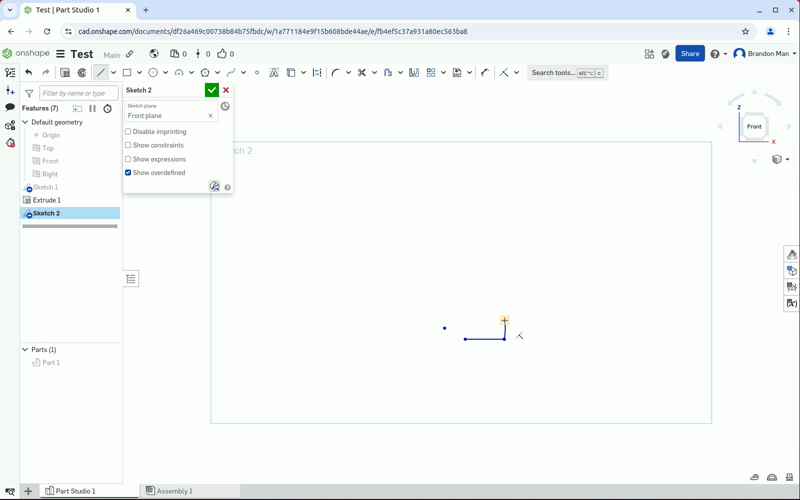
click(504, 320)
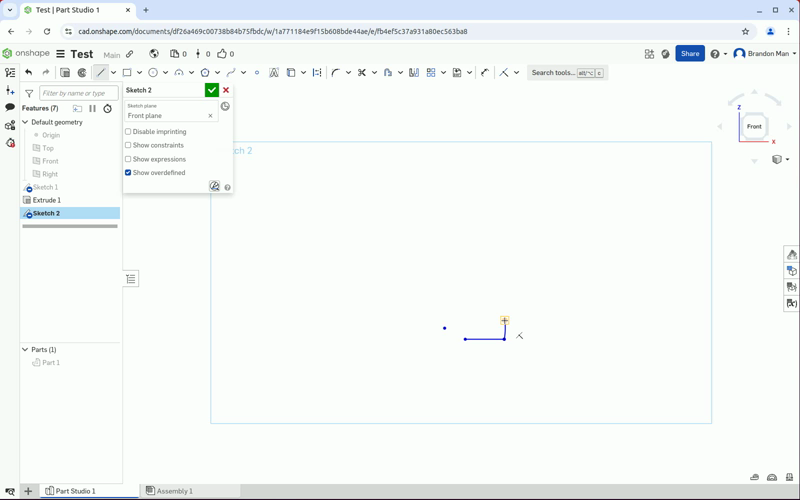
key_down(shift)
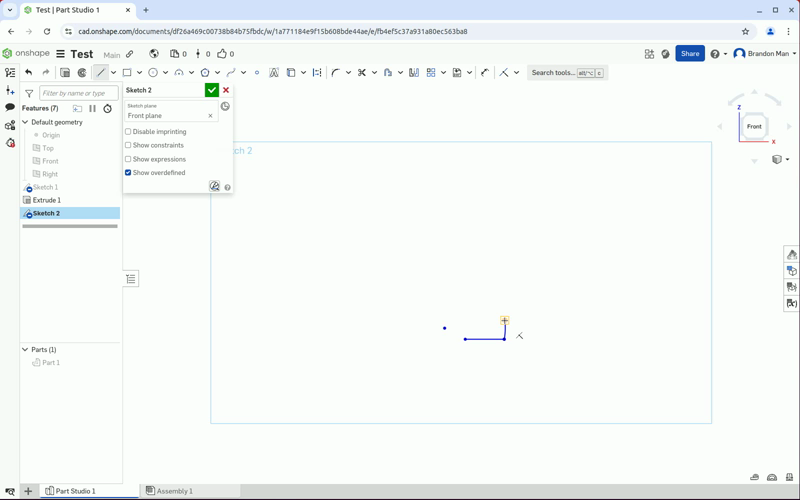
mouse_move(534, 320)
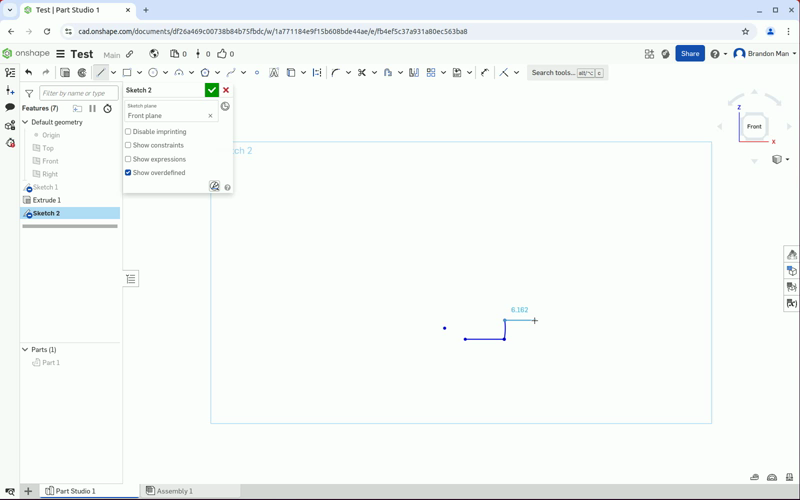
mouse_move(466, 320)
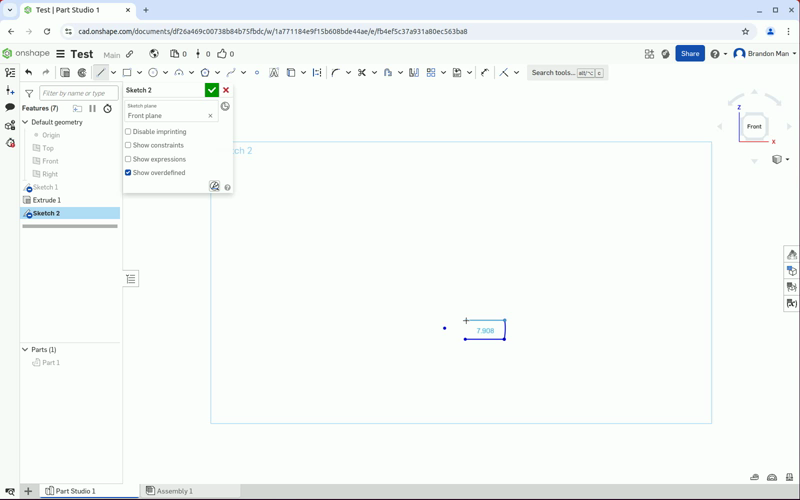
click(466, 320)
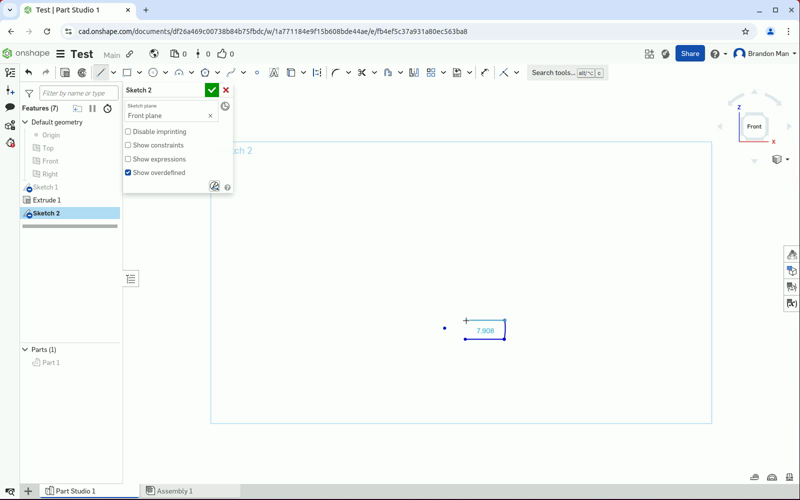
key_up(shift)
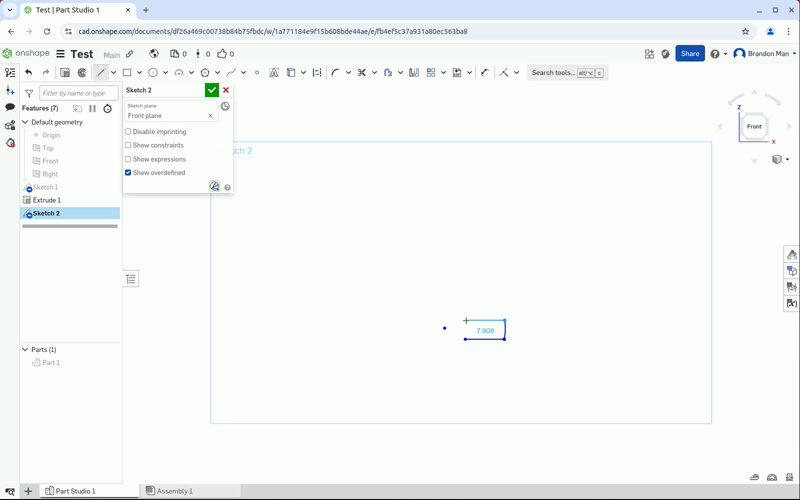
key(esc)
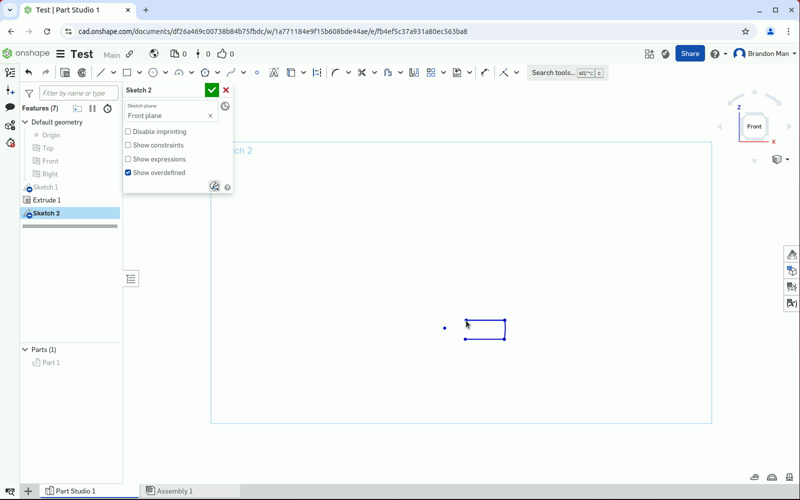
key(a)
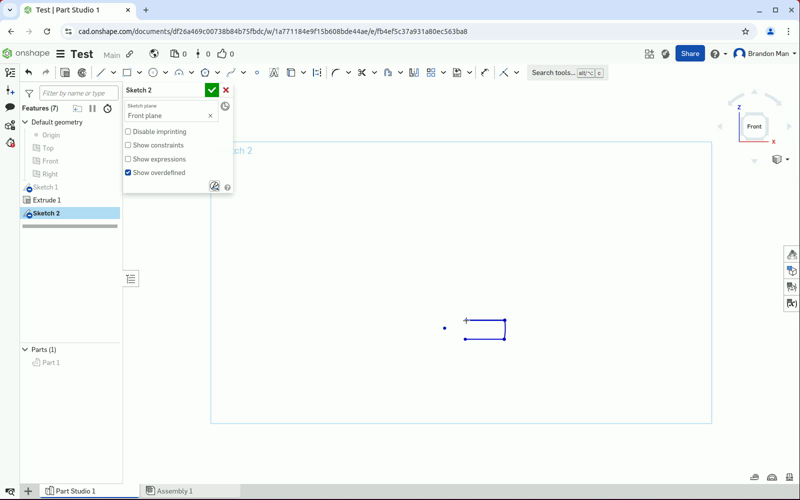
mouse_move(466, 320)
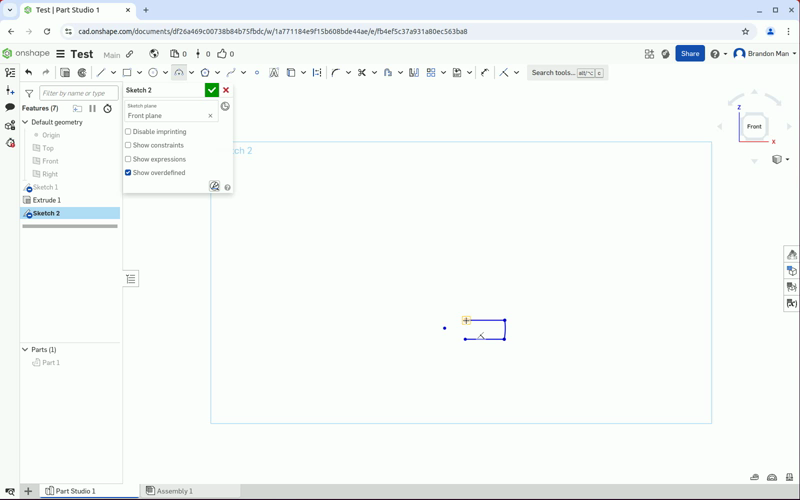
click(466, 320)
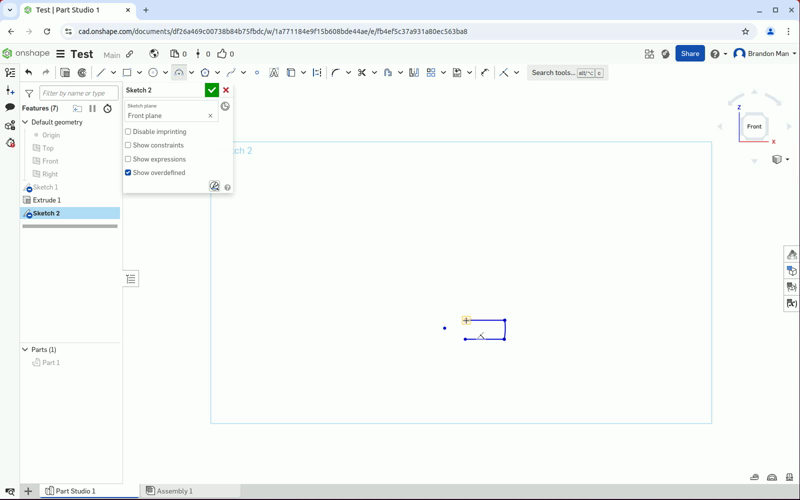
mouse_move(465, 339)
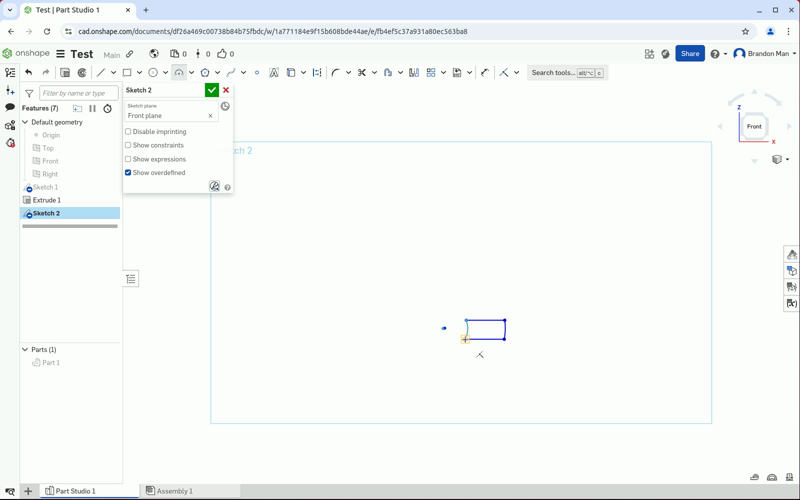
click(465, 339)
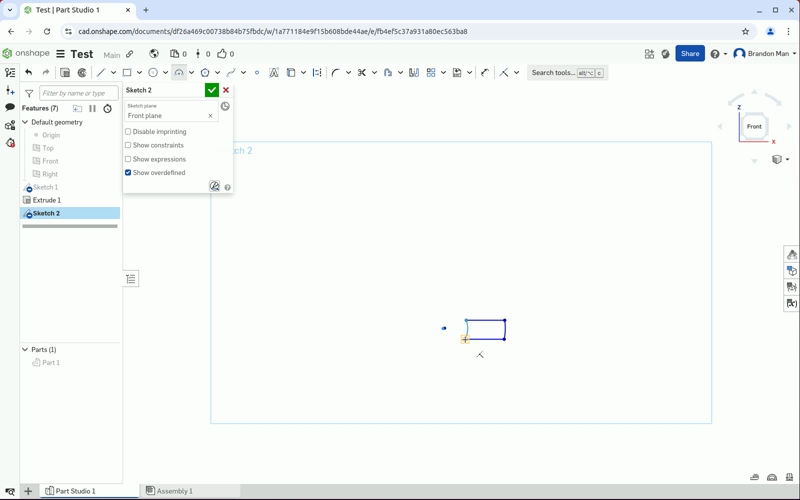
key_down(shift)
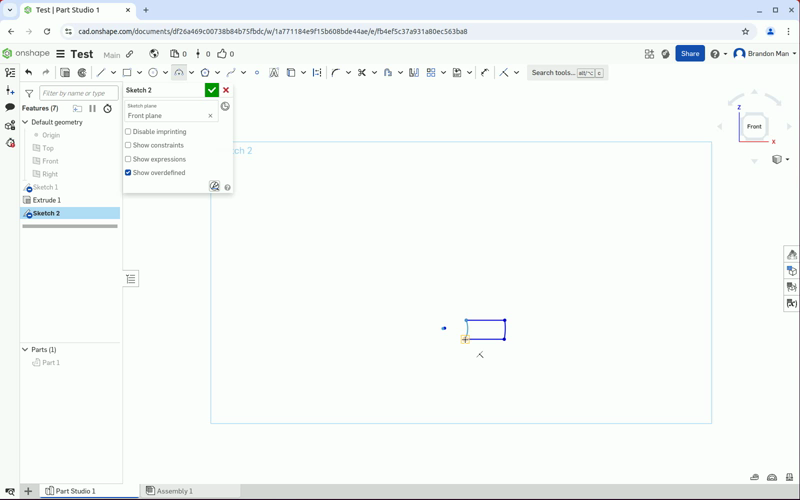
mouse_move(464, 329)
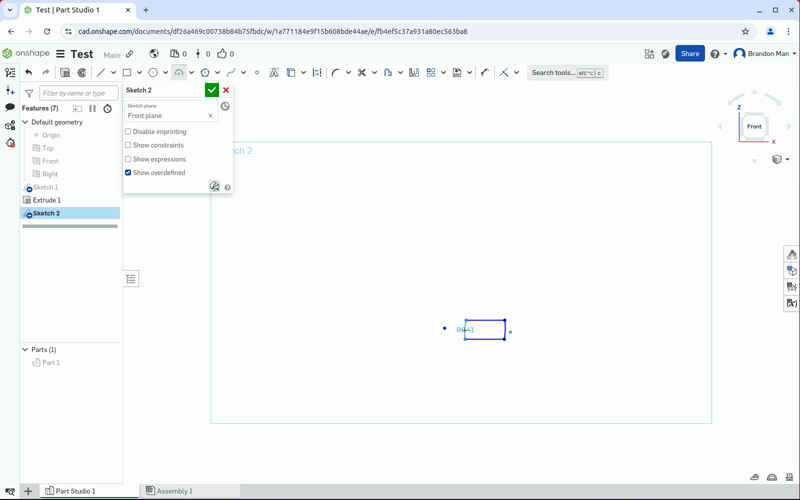
click(464, 329)
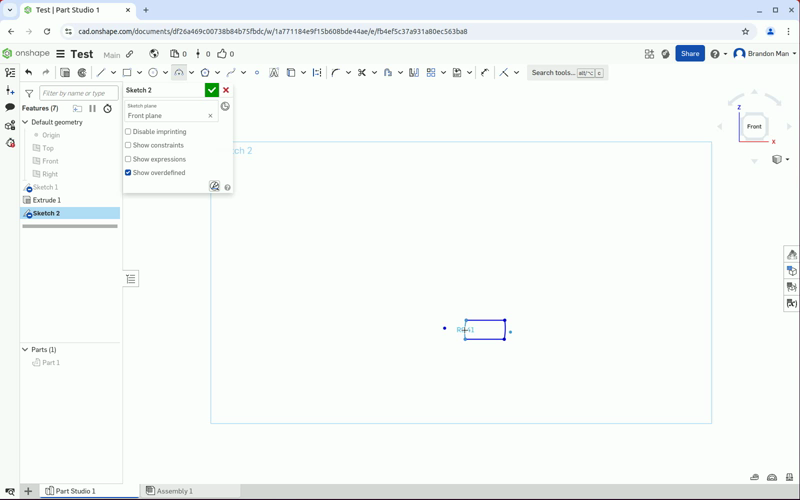
key_up(shift)
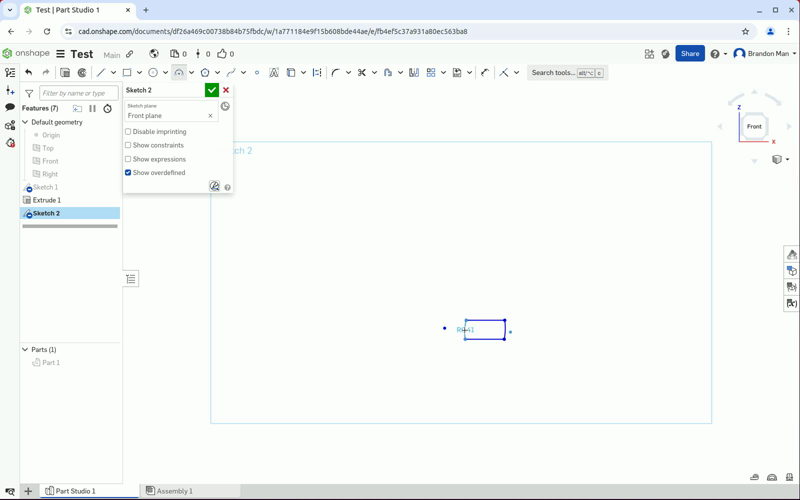
key(esc)
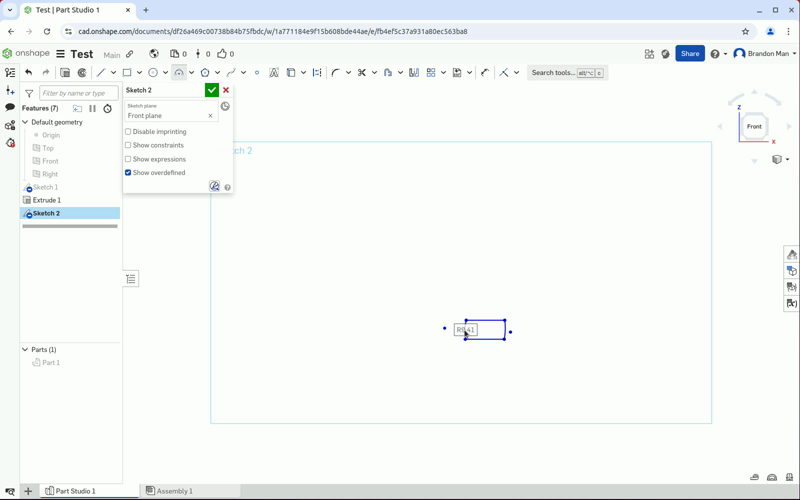
mouse_move(469, 332)
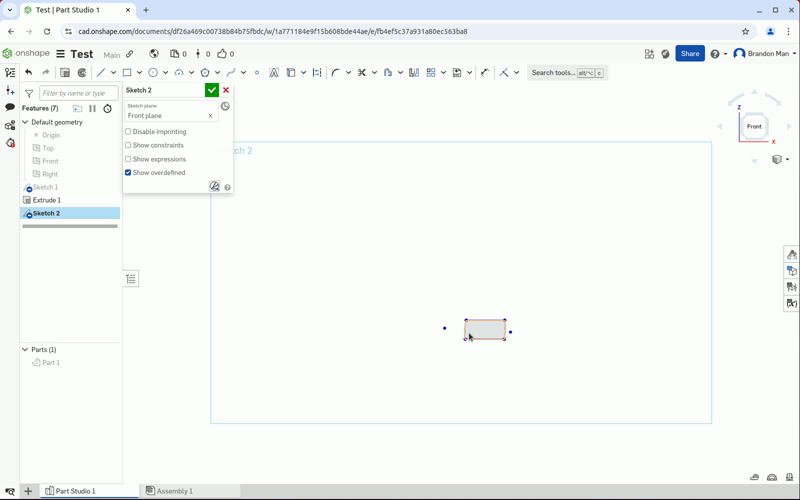
scroll(6)
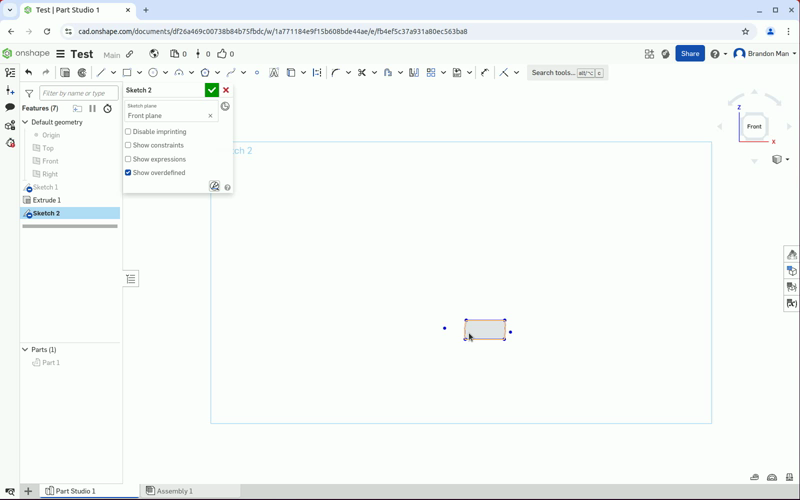
scroll(6)
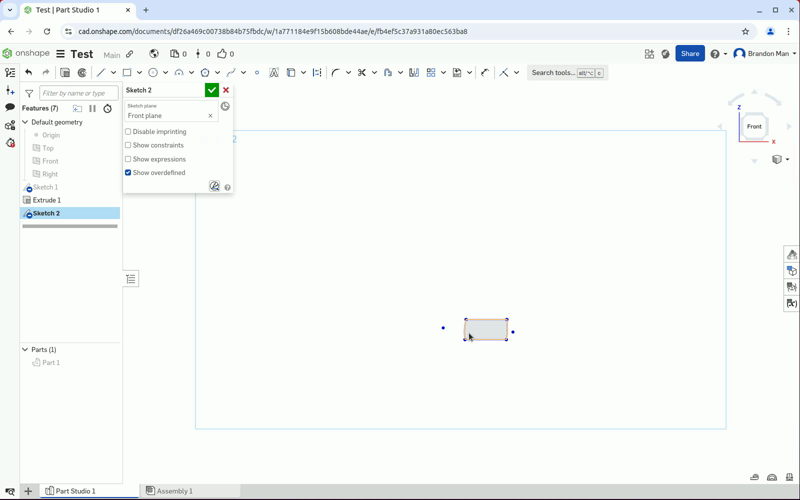
scroll(6)
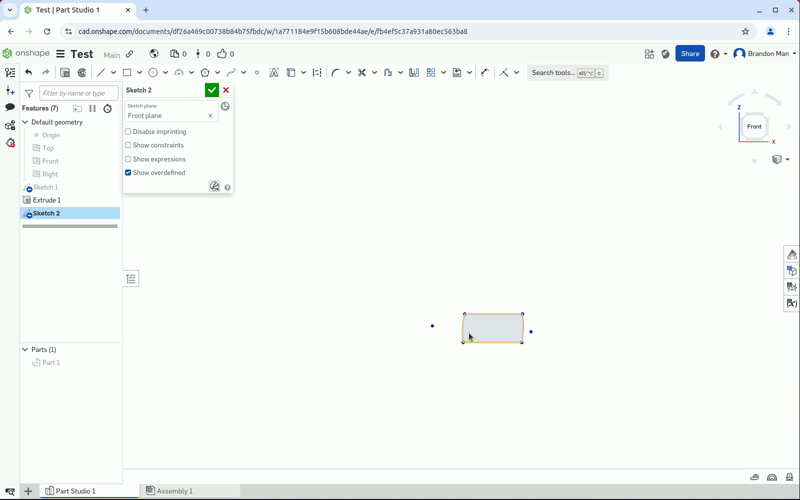
scroll(6)
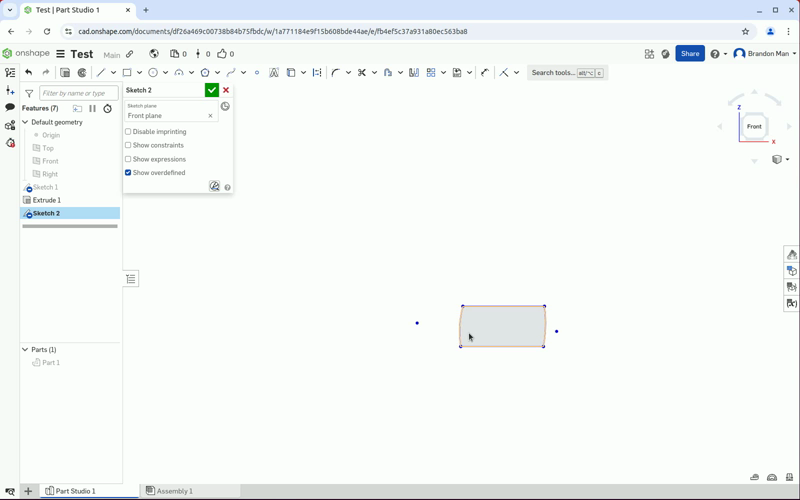
scroll(6)
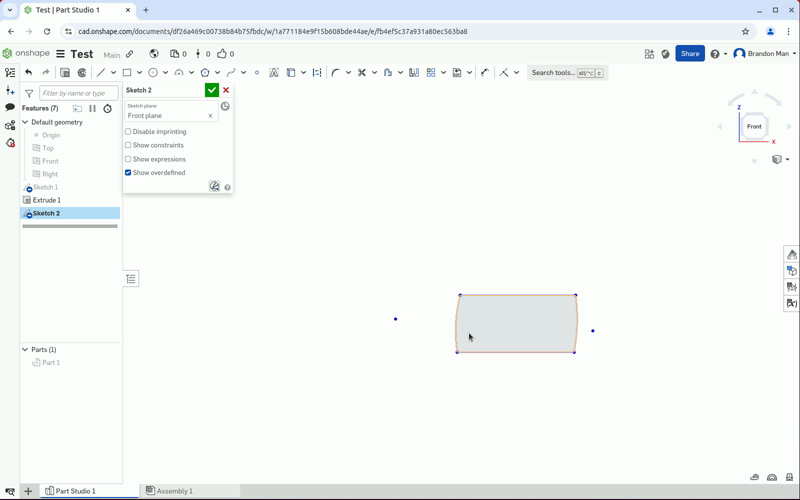
scroll(6)
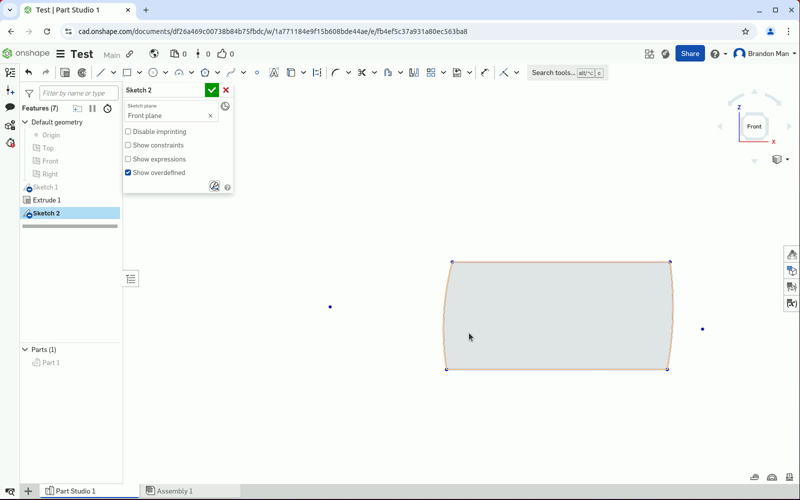
scroll(6)
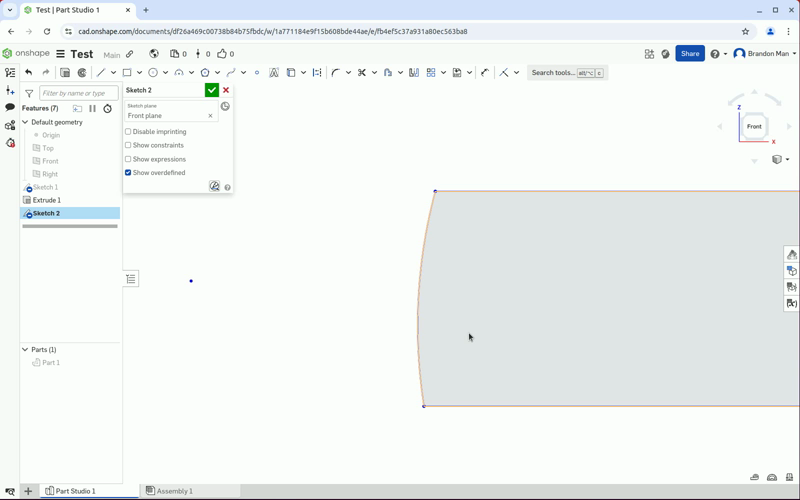
click(469, 332)
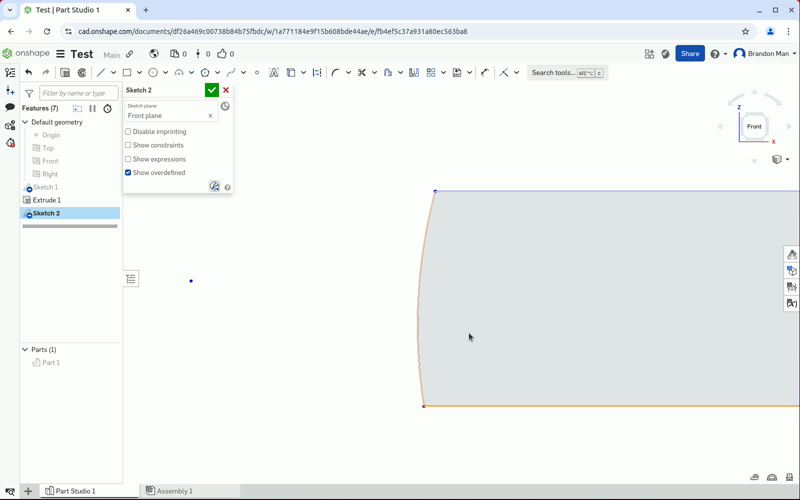
scroll(-6)
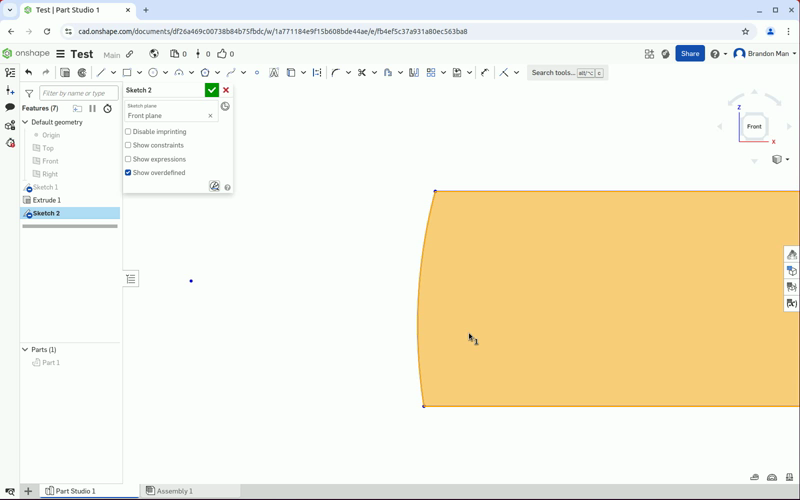
scroll(-6)
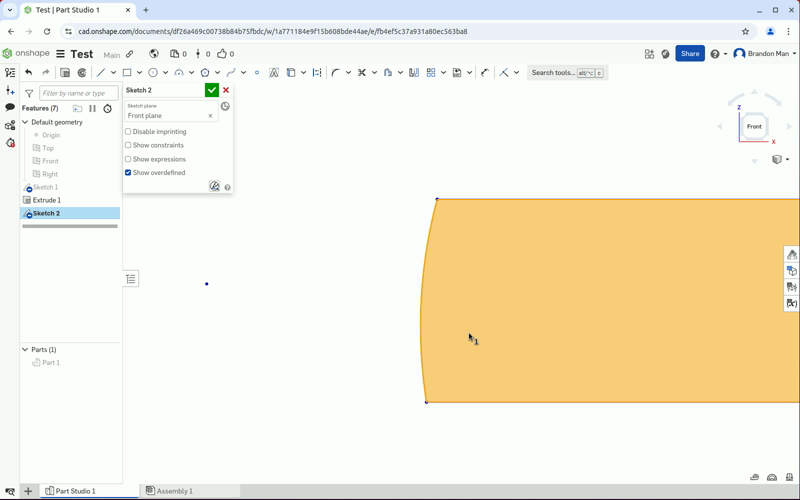
scroll(-6)
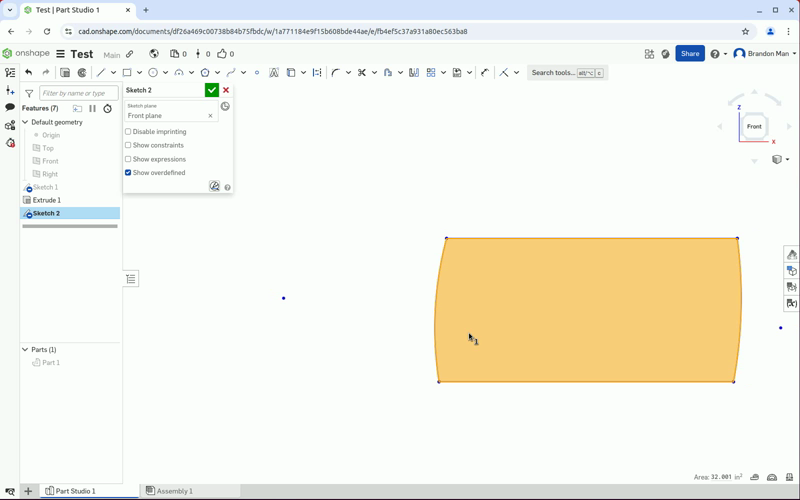
scroll(-6)
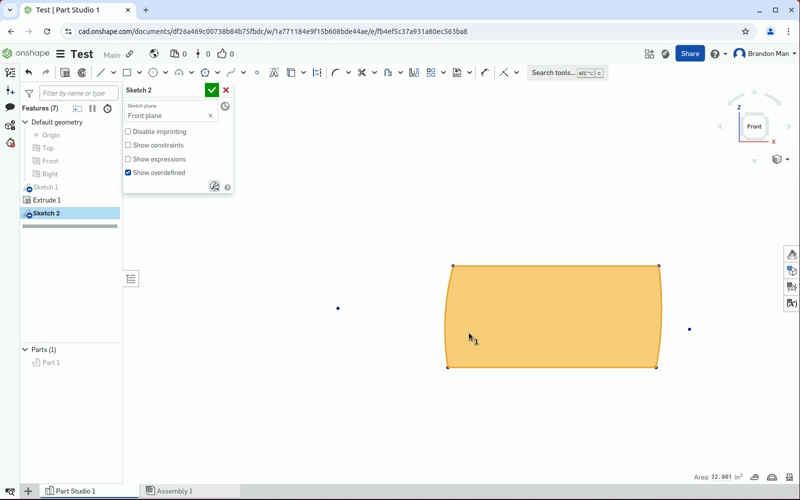
scroll(-6)
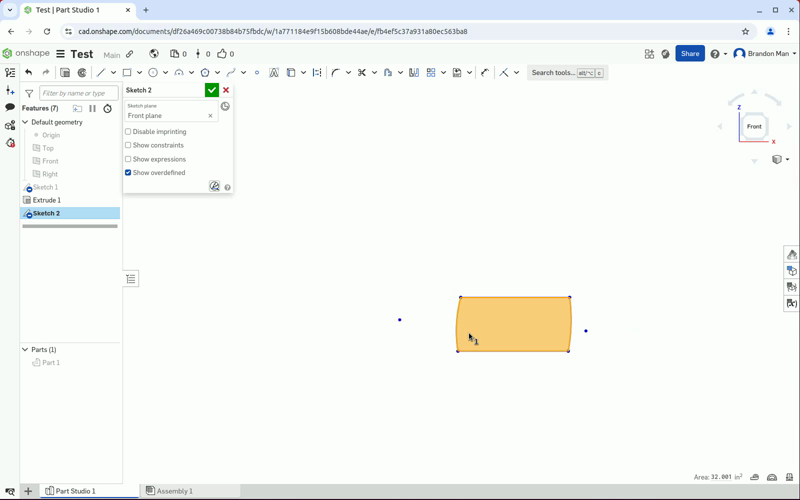
scroll(-6)
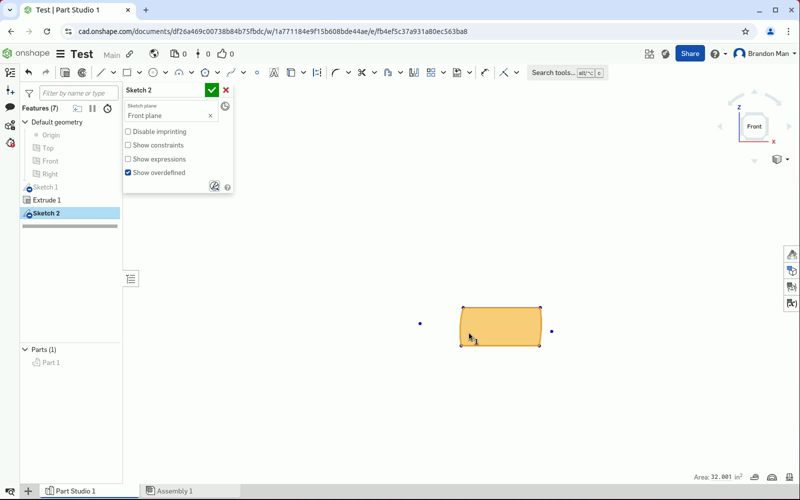
scroll(-6)
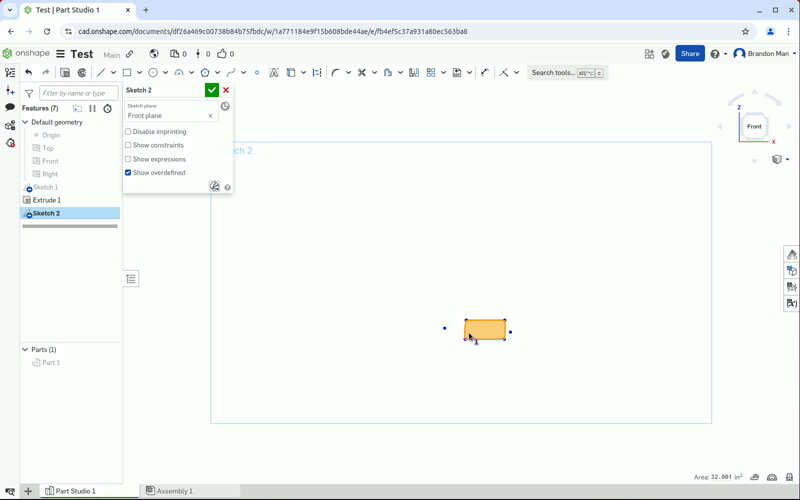
mouse_move(73, 352)
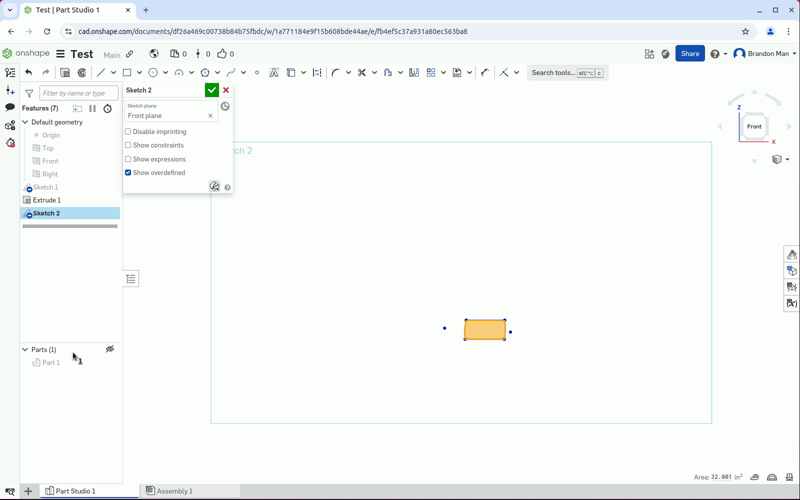
key(shift+y)
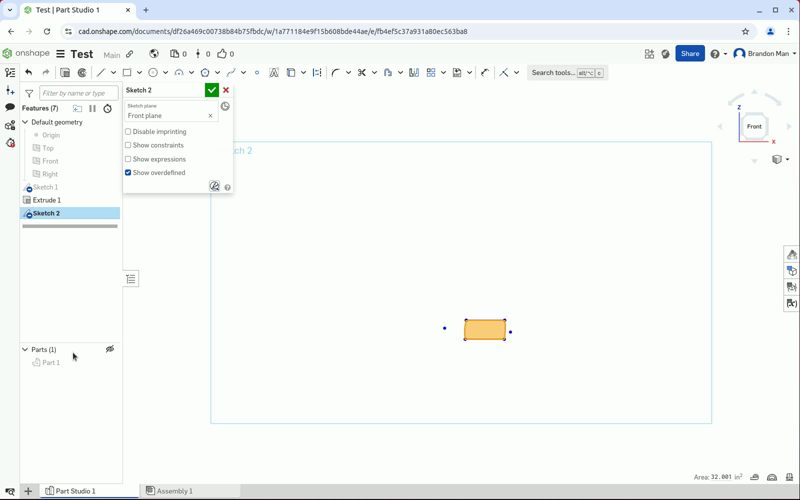
key(shift+e)
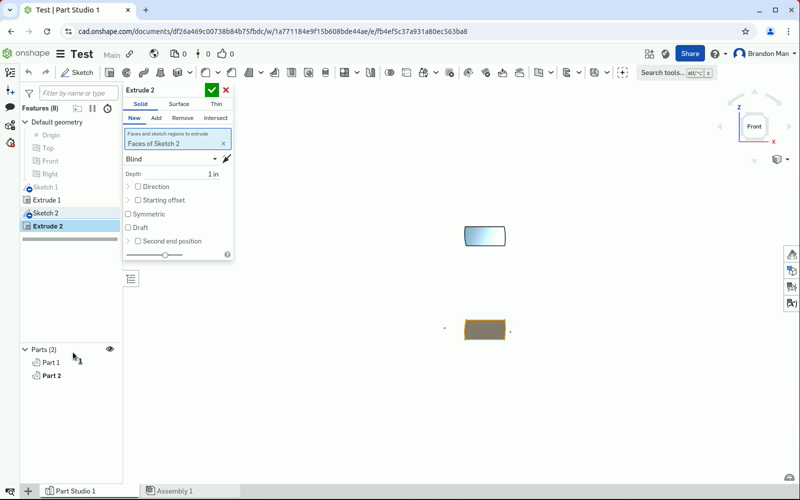
mouse_move(143, 106)
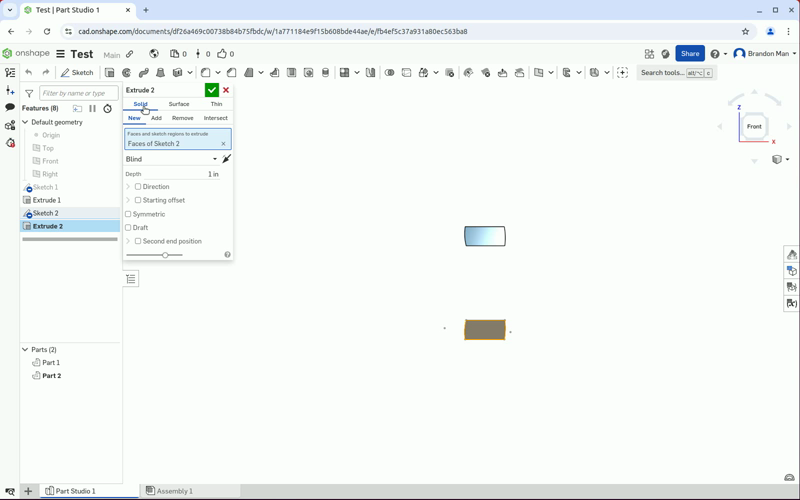
click(143, 106)
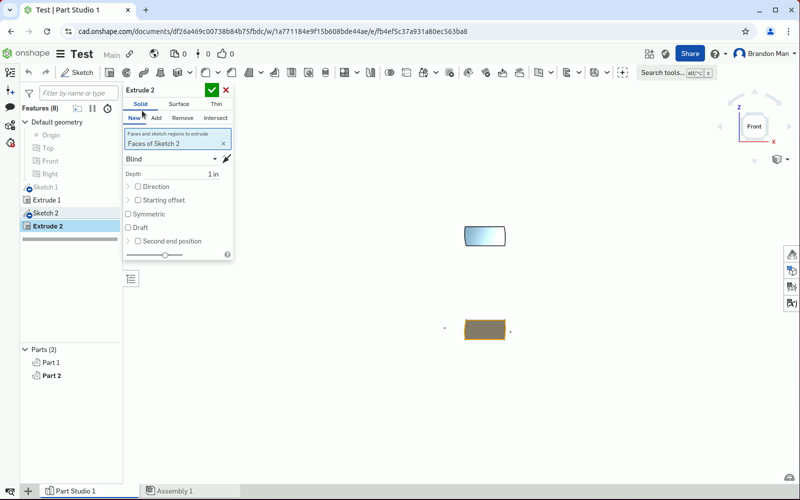
mouse_move(137, 120)
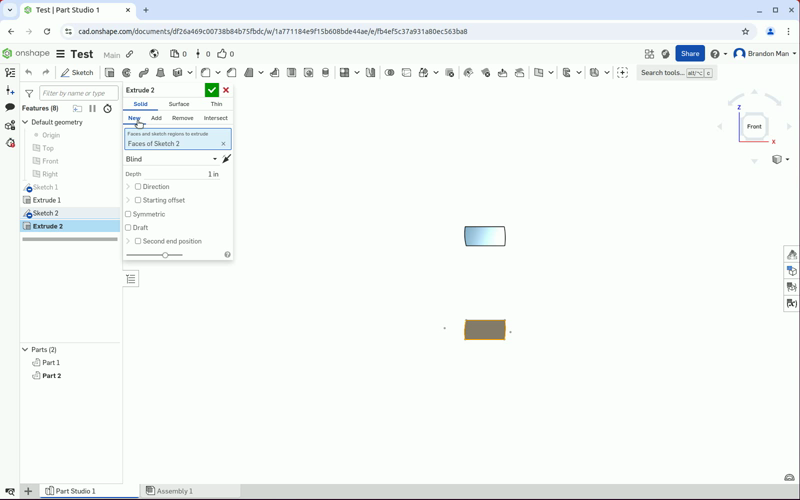
click(137, 120)
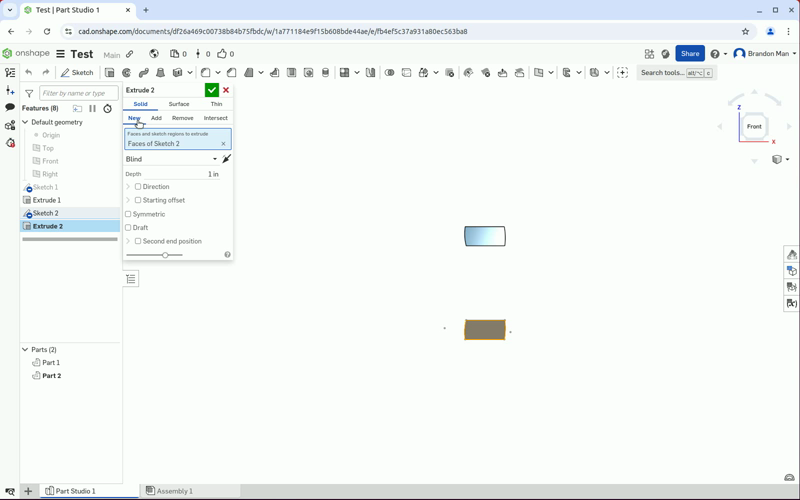
key(tab, 4)
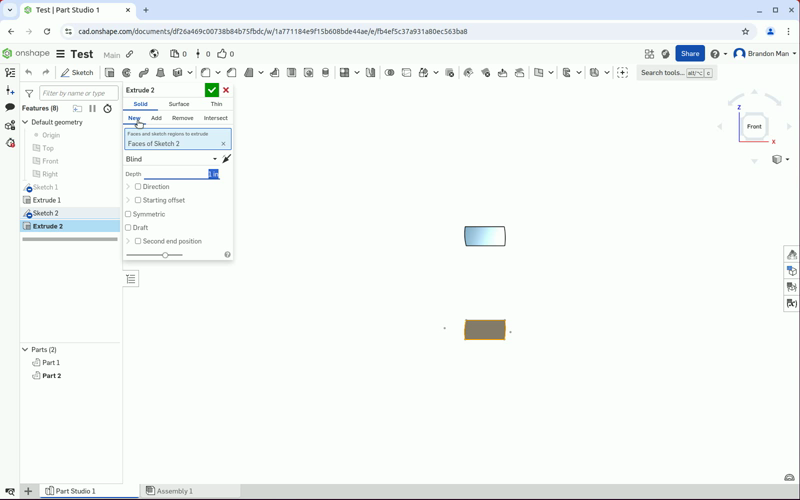
text(7.703)
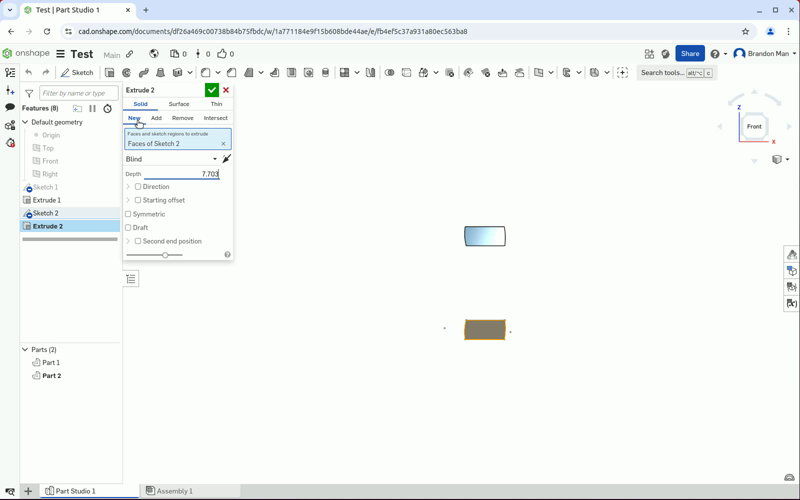
key(enter)
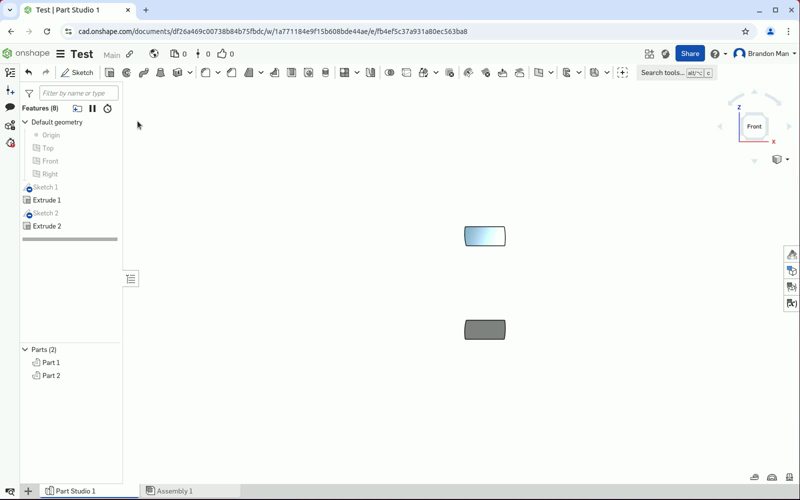
key(shift+h)
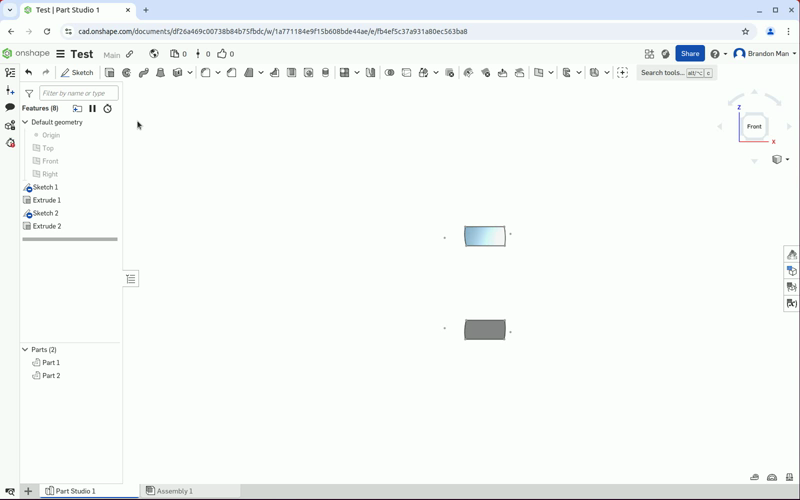
key(shift+h)
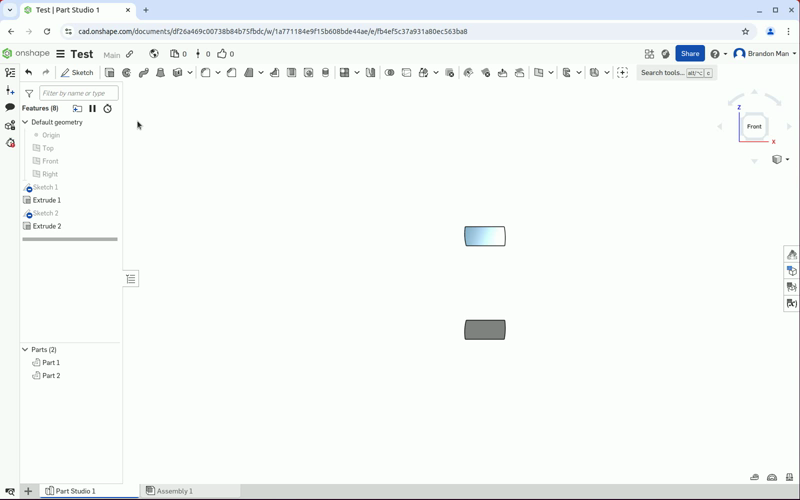
mouse_move(73, 189)
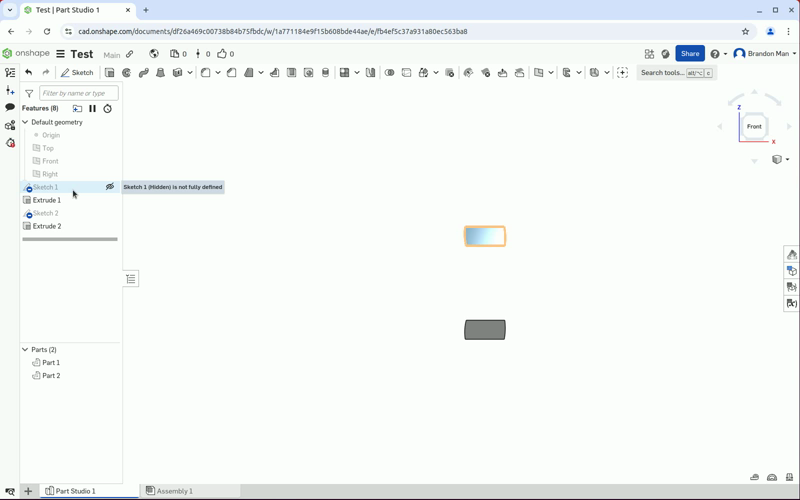
click(73, 189)
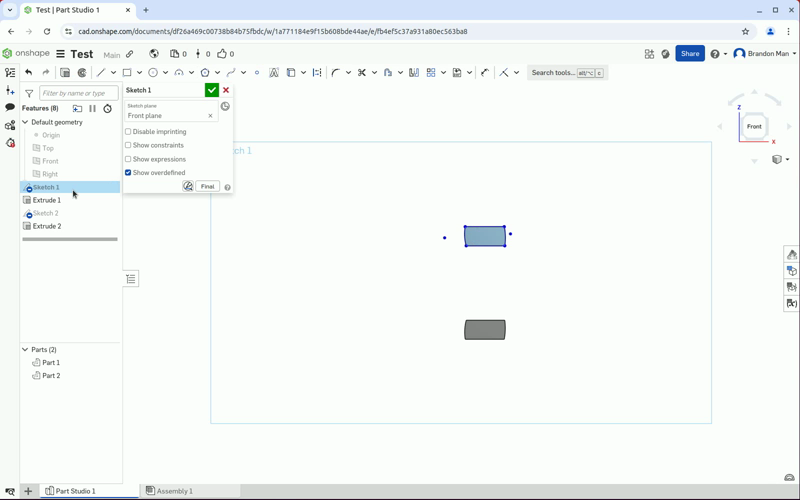
mouse_move(229, 92)
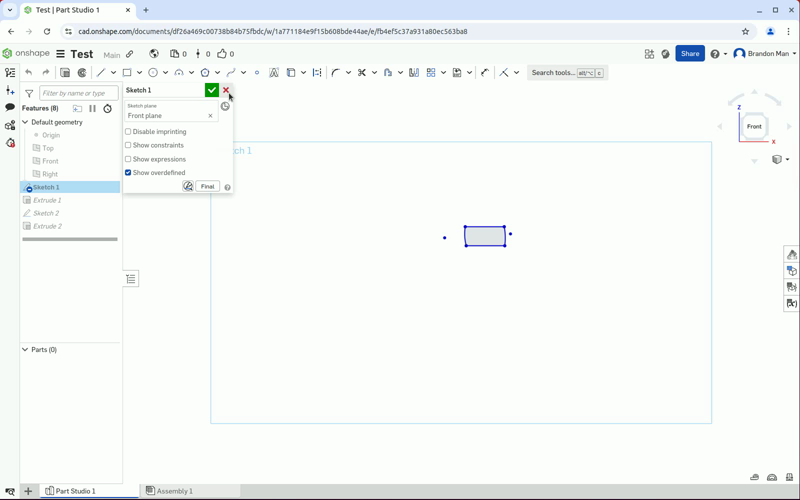
click(229, 92)
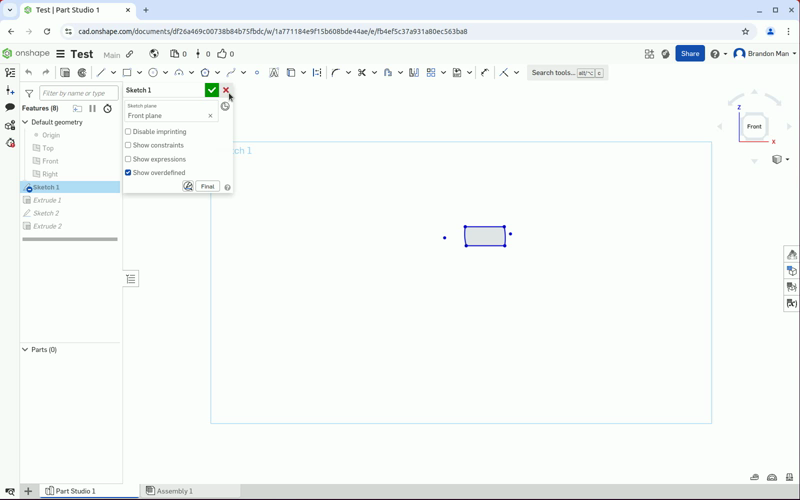
key(shift+s)
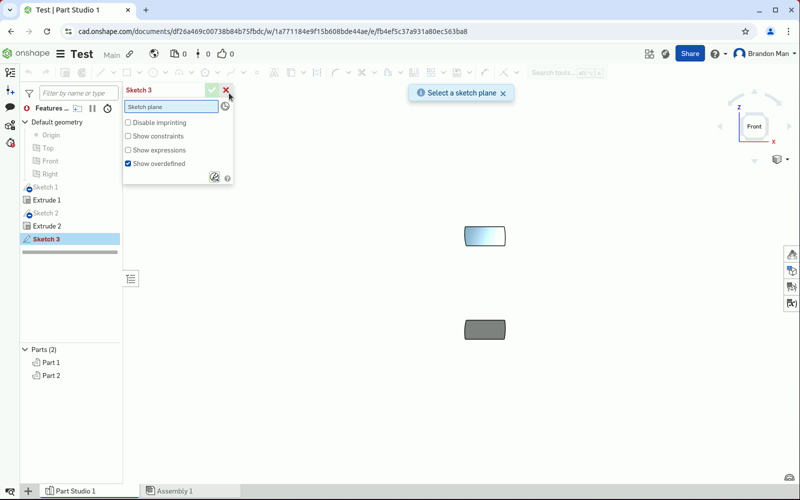
mouse_move(73, 163)
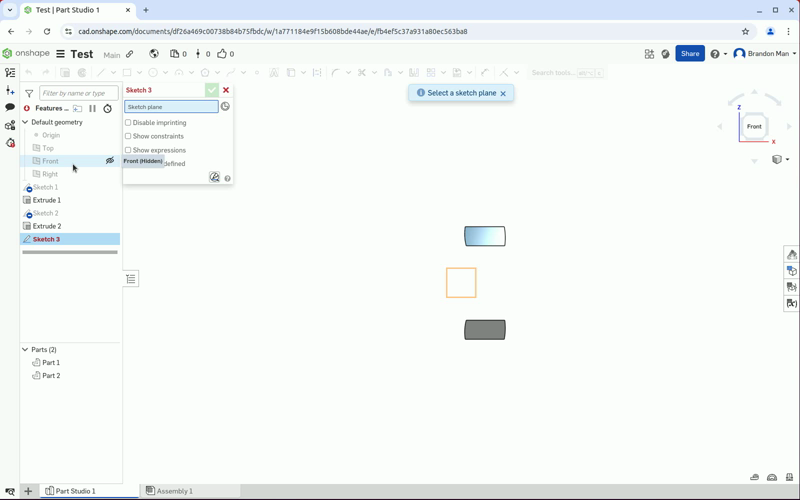
click(73, 163)
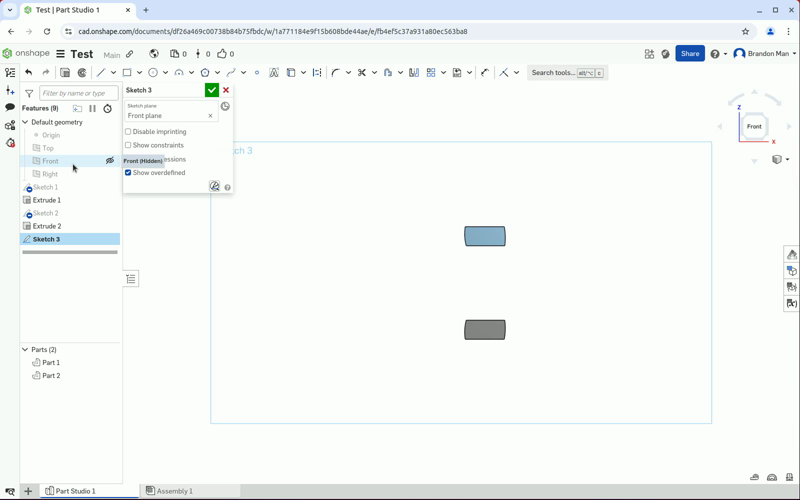
mouse_move(73, 352)
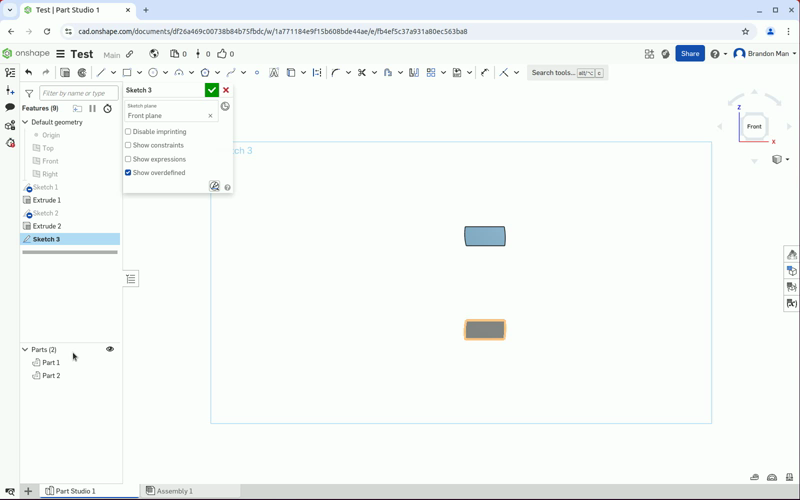
key(y)
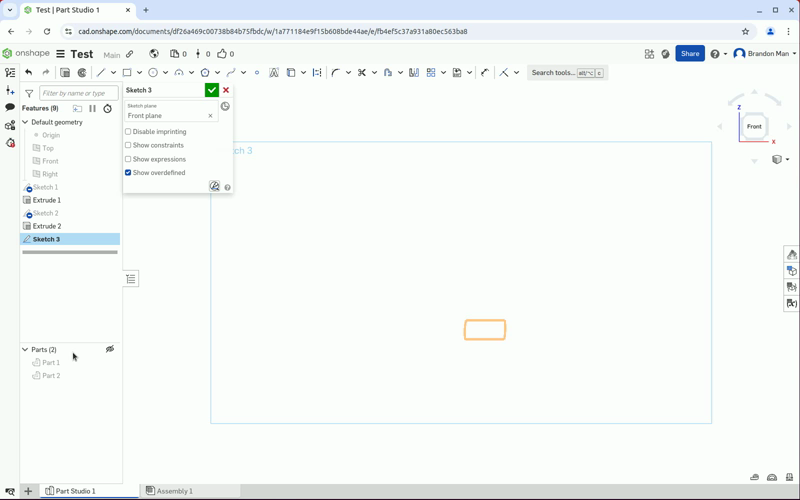
key(l)
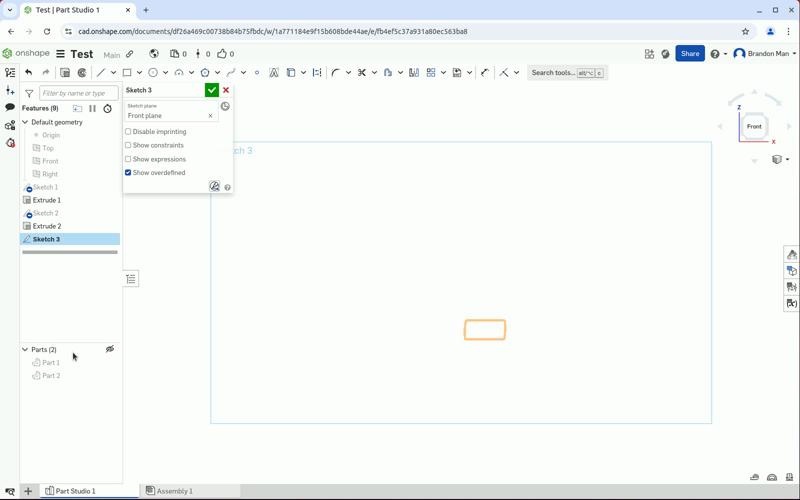
key_down(shift)
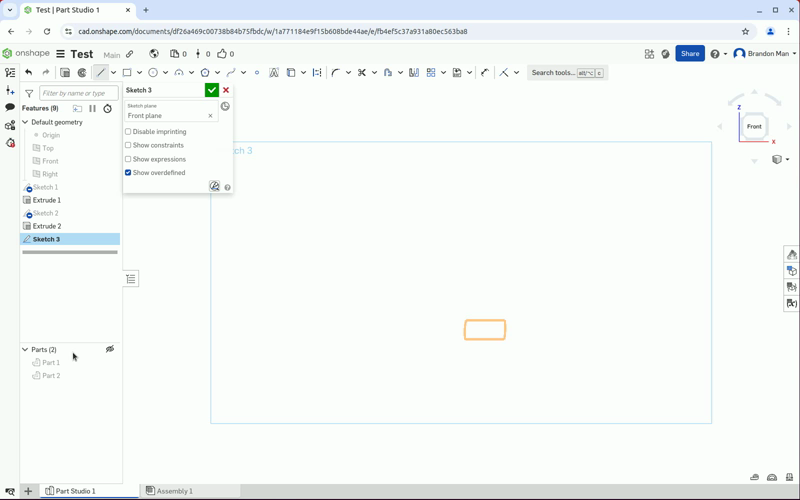
mouse_move(460, 395)
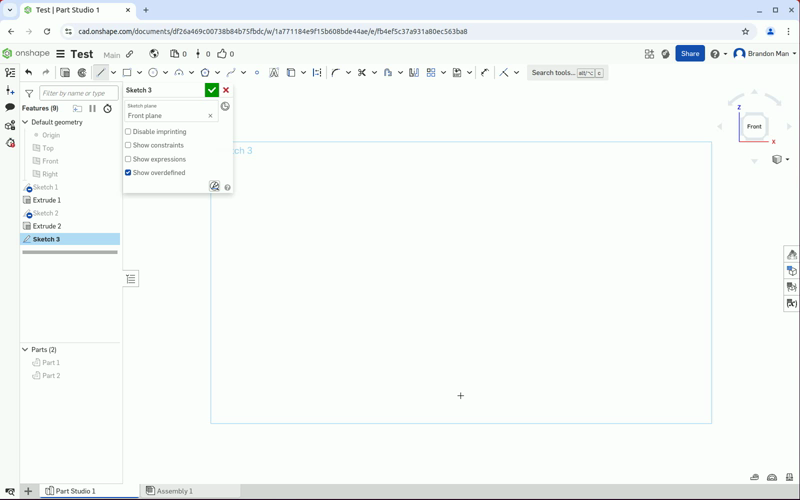
click(460, 395)
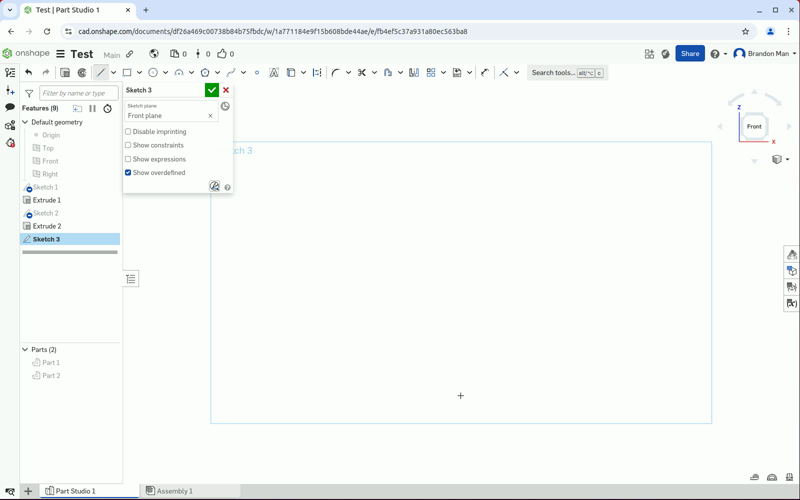
key_up(shift)
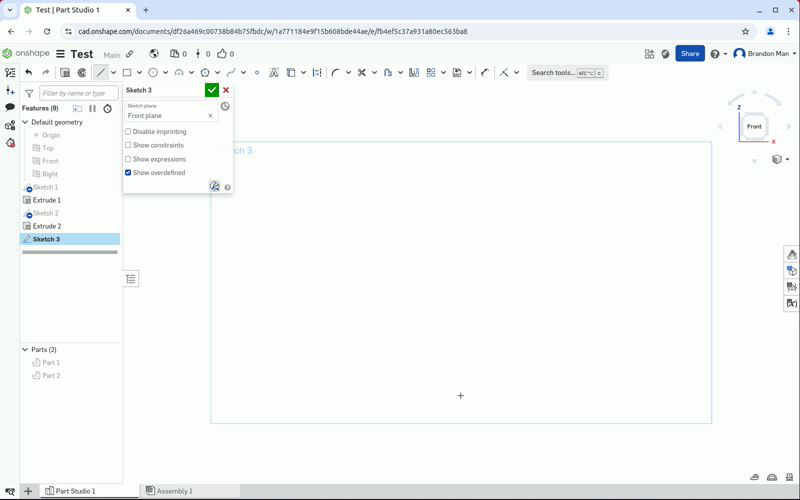
key_down(shift)
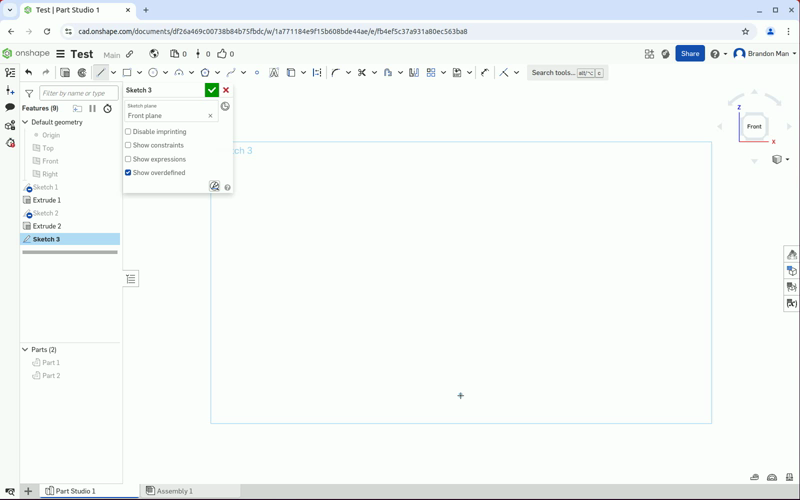
mouse_move(490, 395)
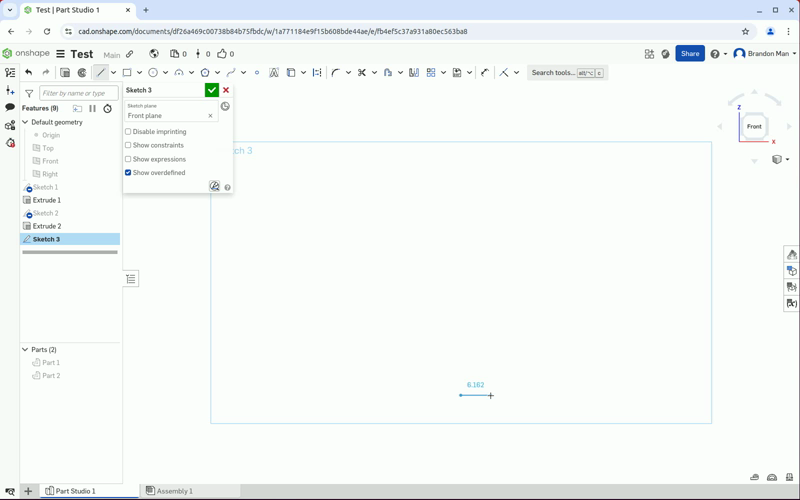
mouse_move(498, 395)
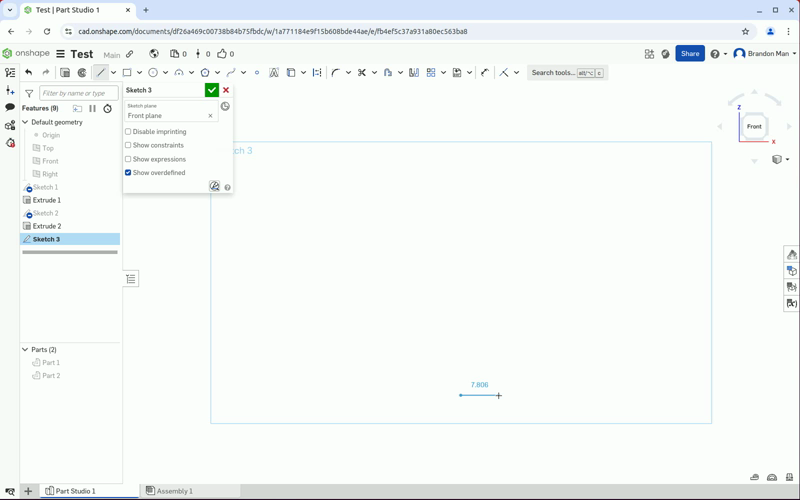
click(498, 395)
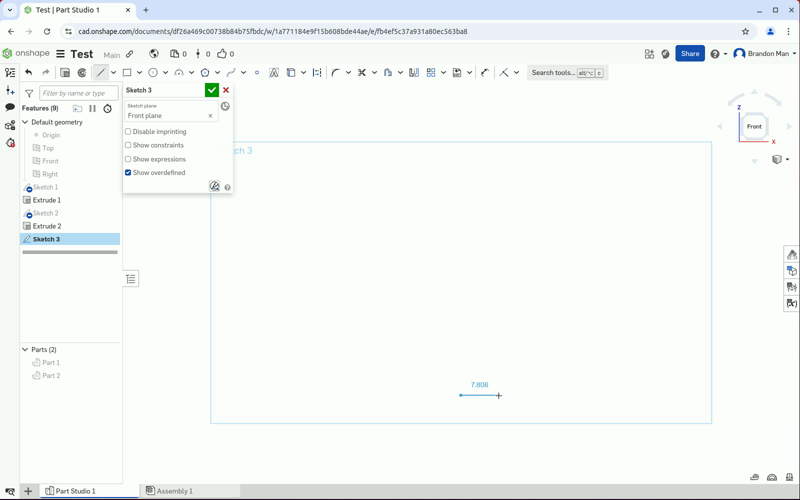
key_up(shift)
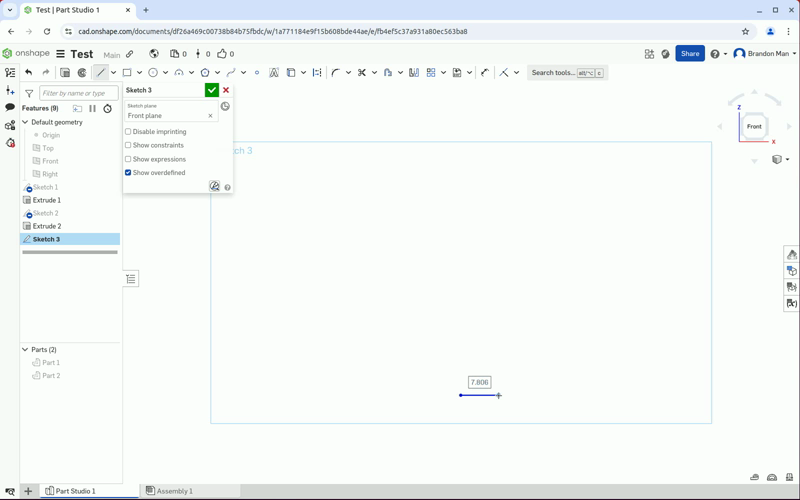
key(esc)
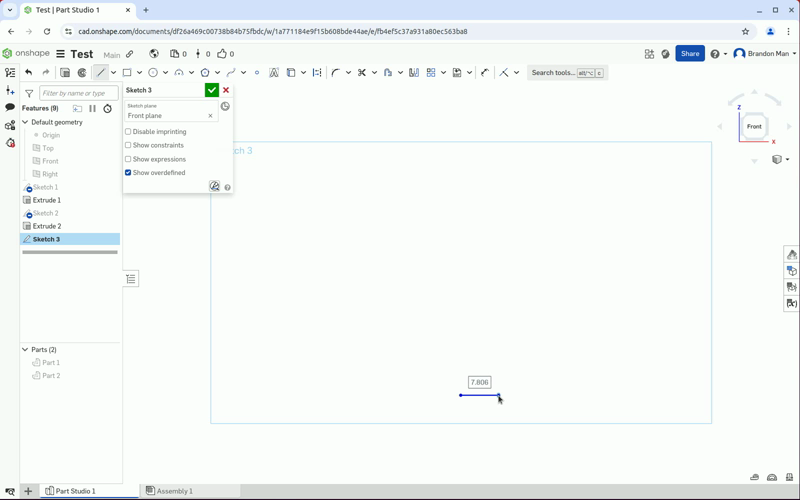
key(a)
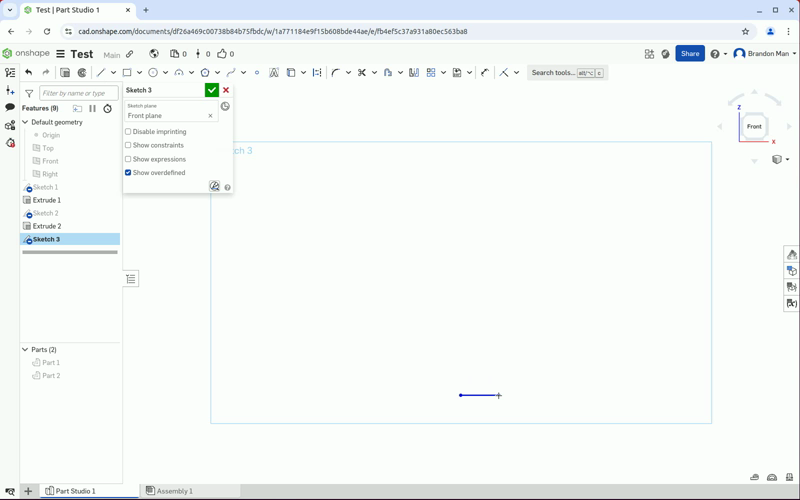
mouse_move(498, 395)
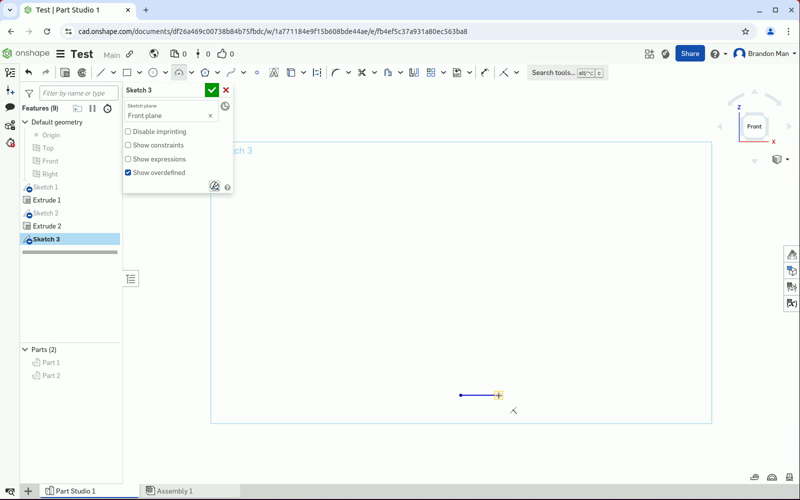
click(498, 395)
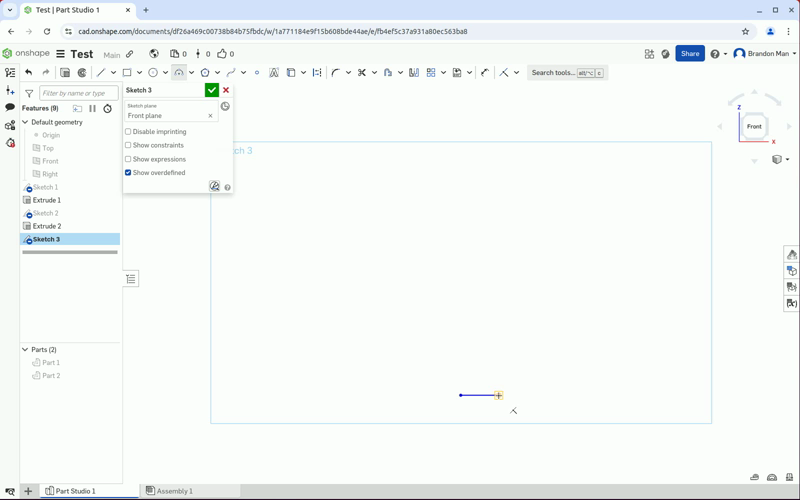
key_down(shift)
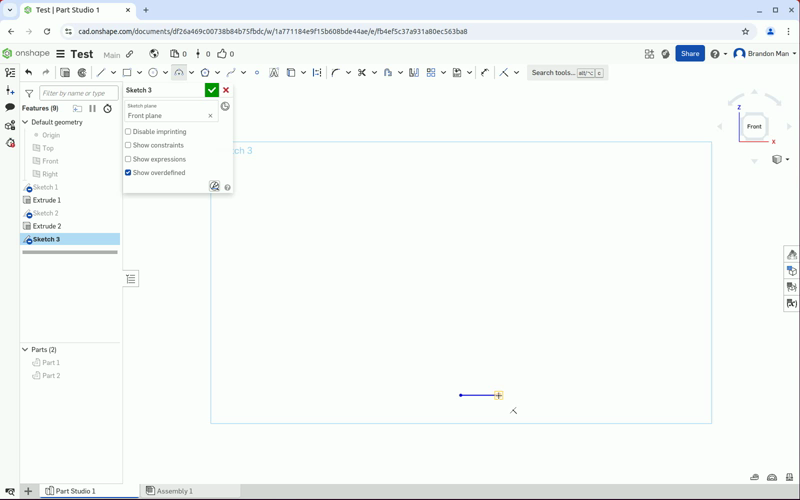
mouse_move(504, 338)
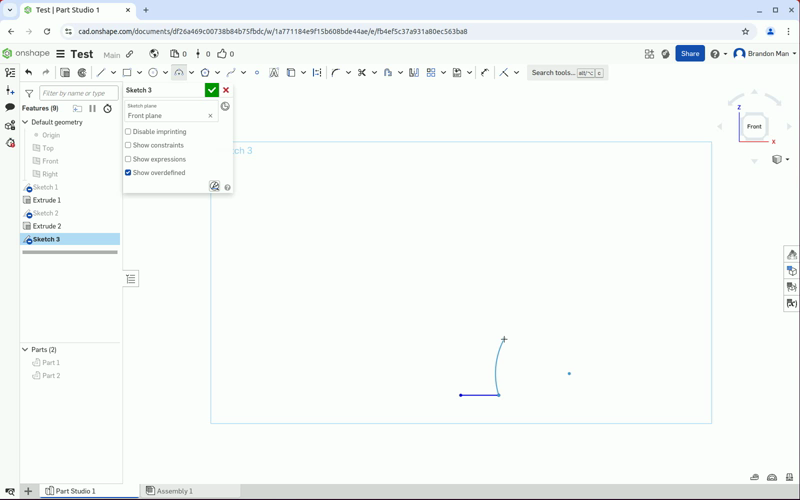
click(504, 338)
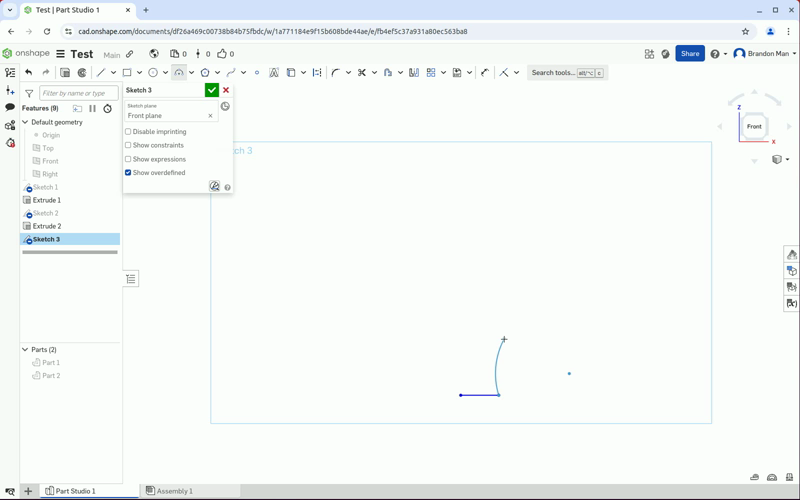
mouse_move(501, 366)
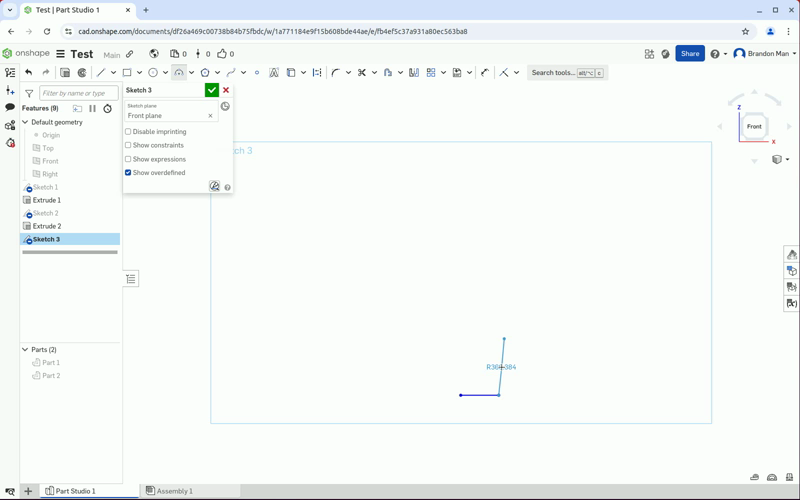
click(501, 366)
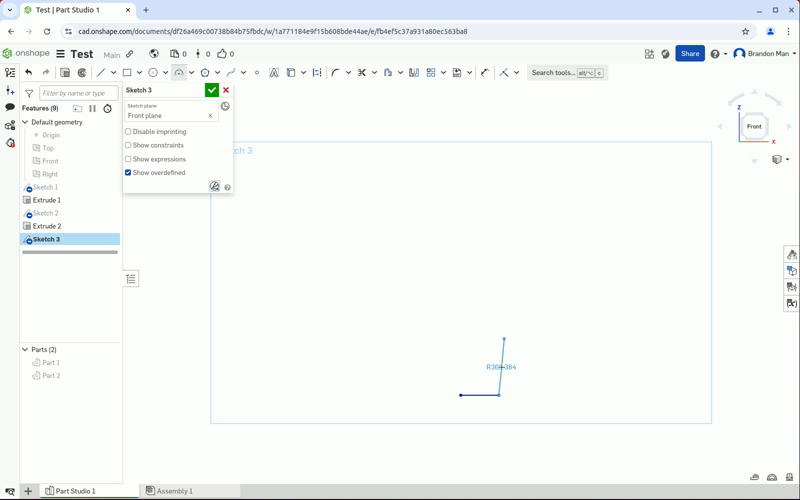
key_up(shift)
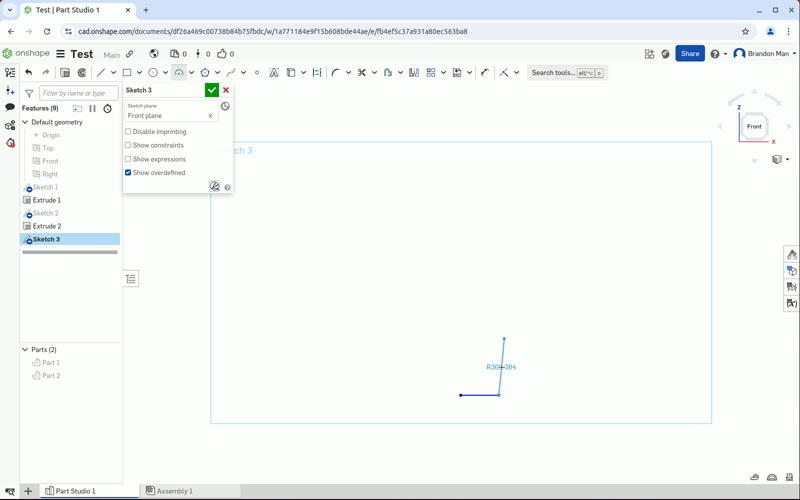
key(esc)
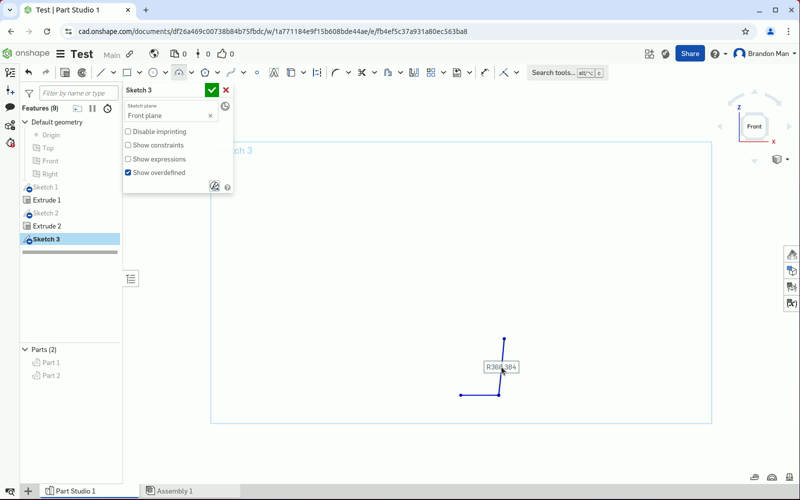
key(l)
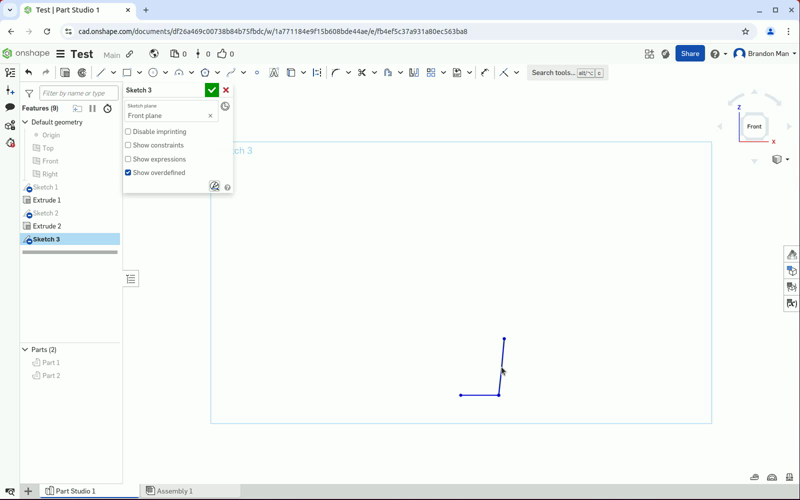
mouse_move(504, 338)
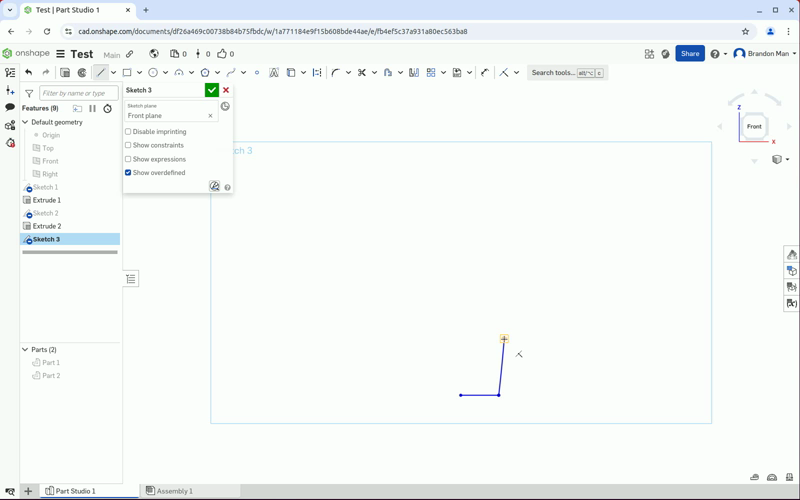
click(504, 338)
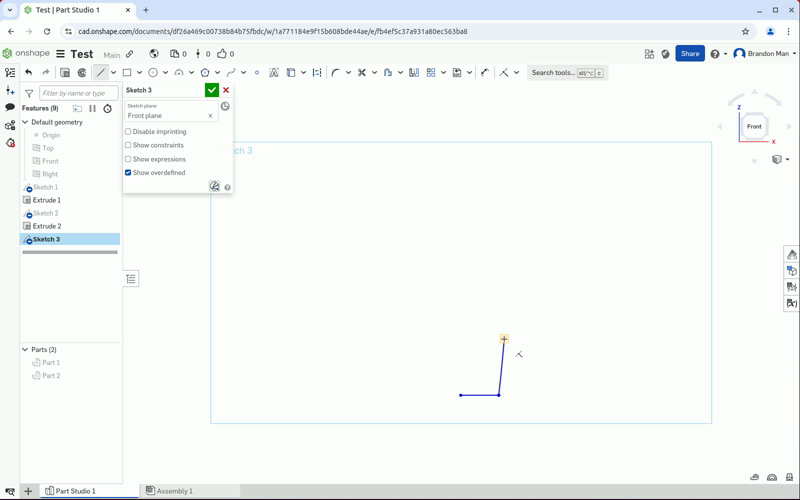
key_down(shift)
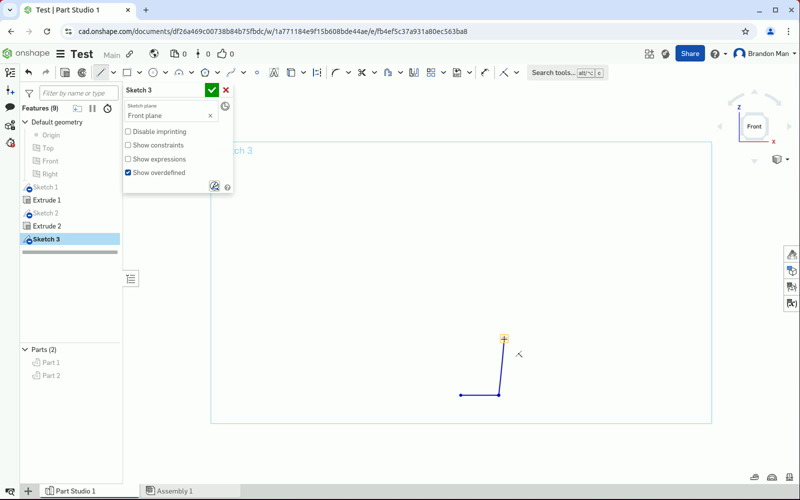
mouse_move(534, 338)
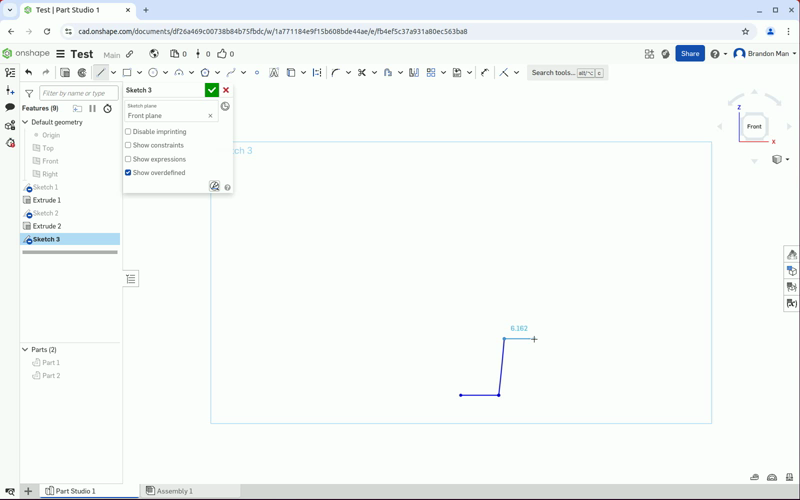
mouse_move(466, 338)
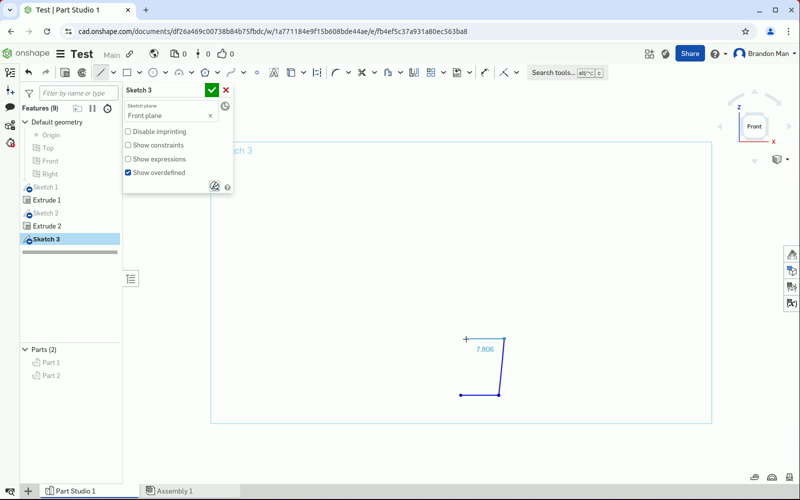
click(466, 338)
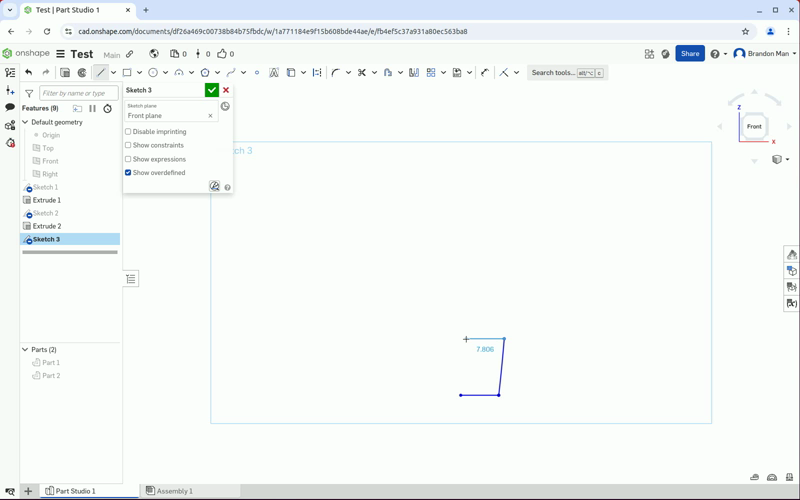
key_up(shift)
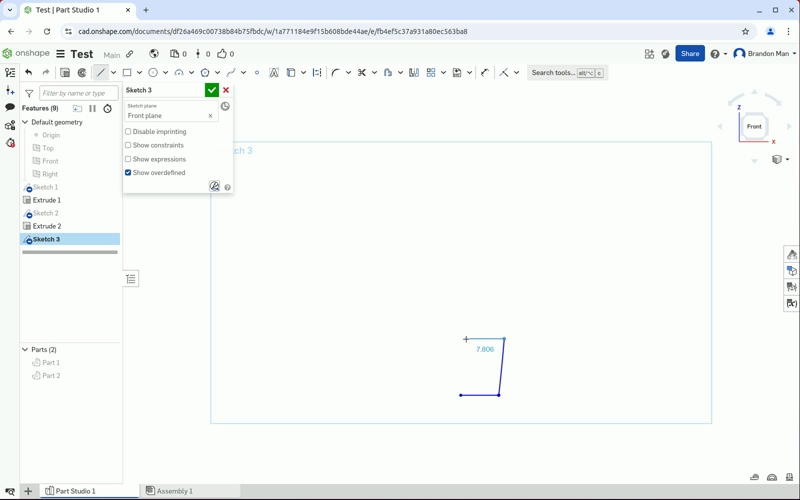
key(esc)
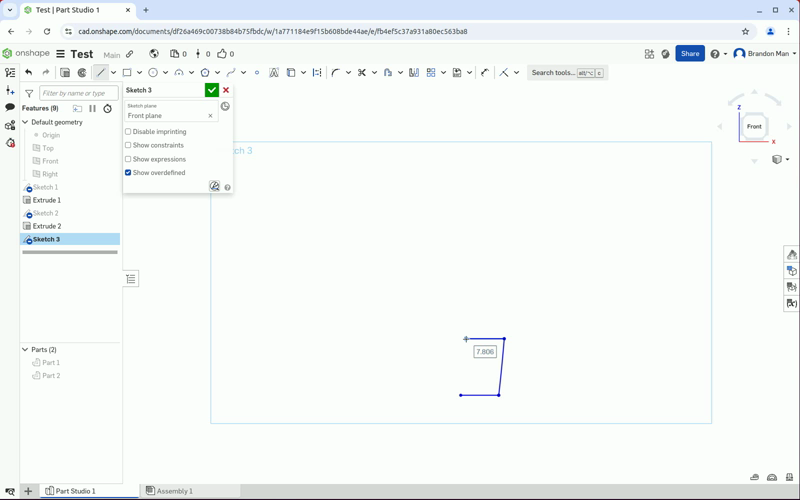
key(a)
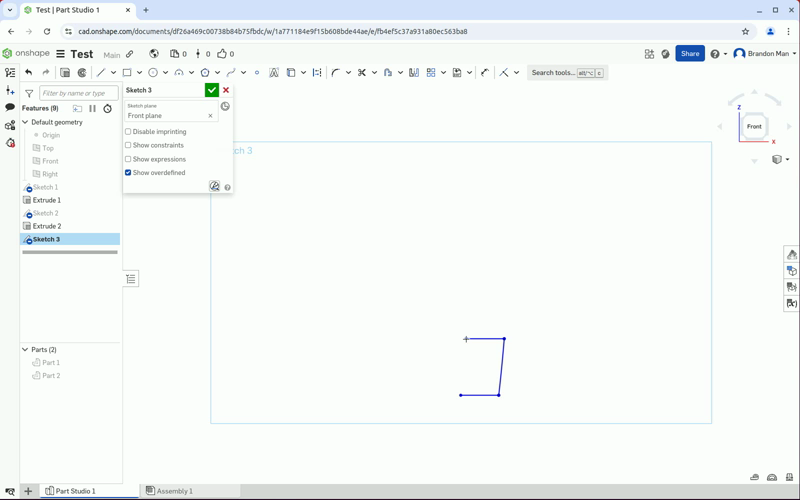
mouse_move(466, 338)
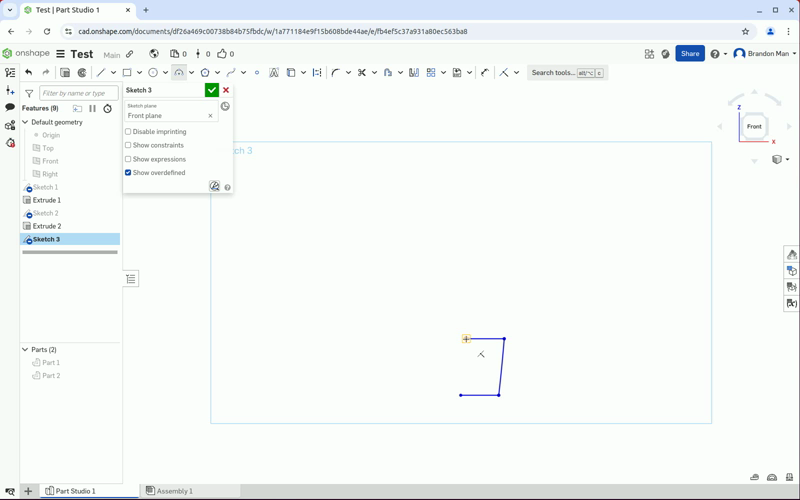
click(466, 338)
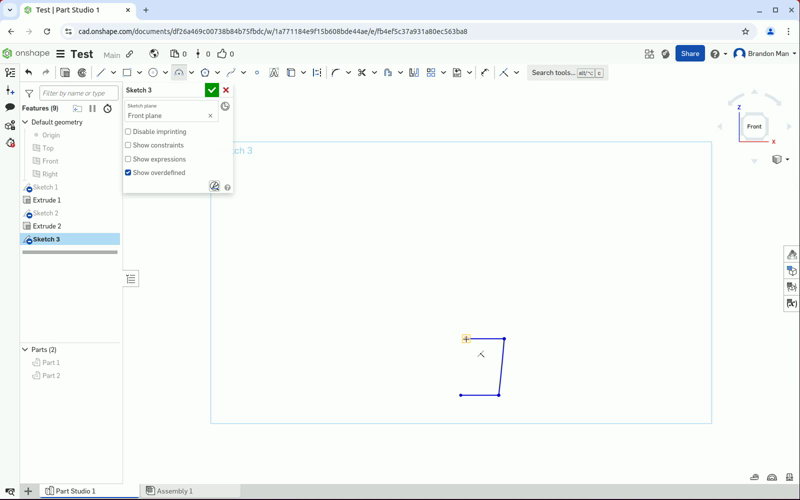
mouse_move(460, 395)
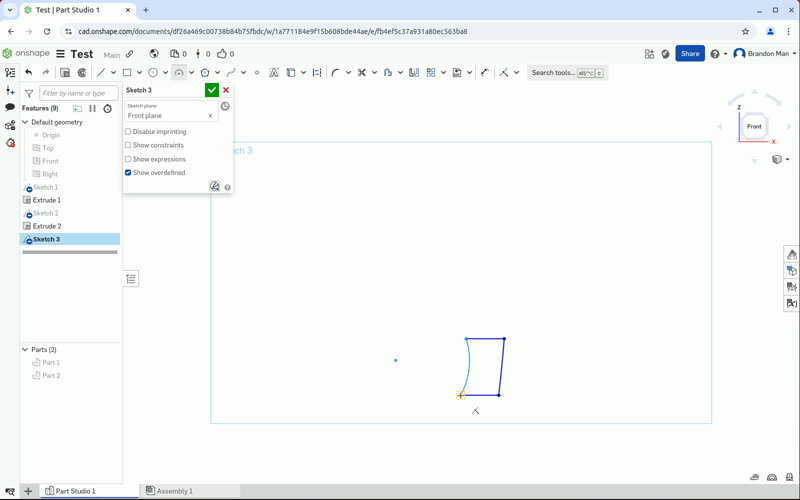
click(460, 395)
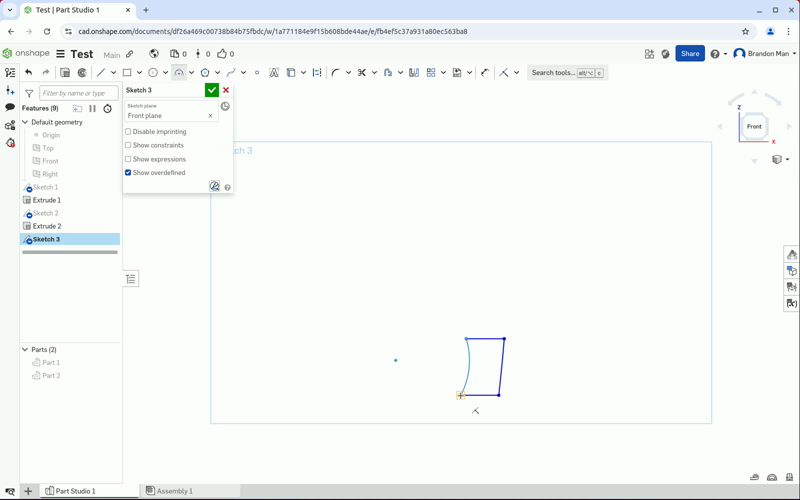
key_down(shift)
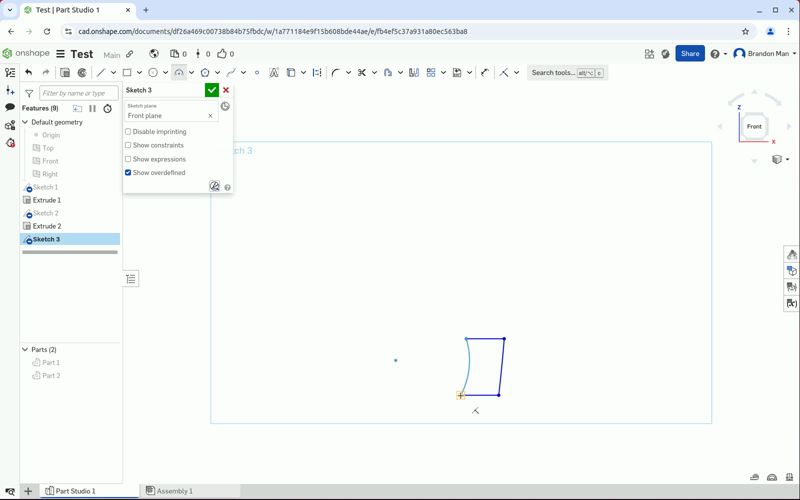
mouse_move(463, 366)
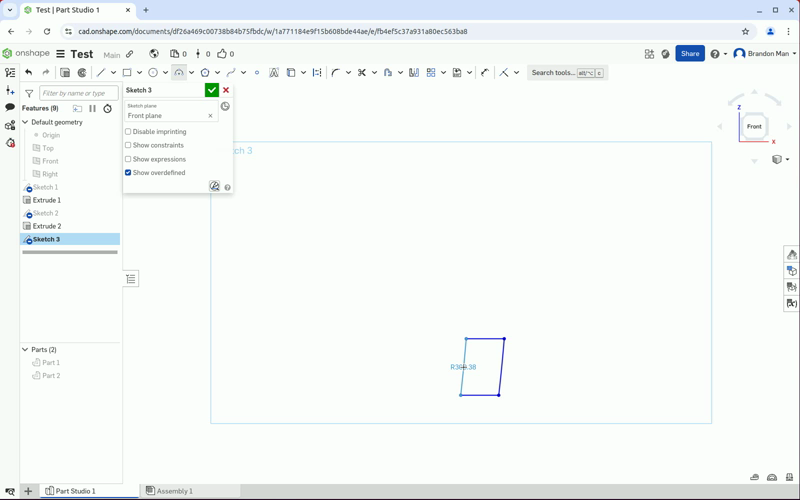
click(463, 366)
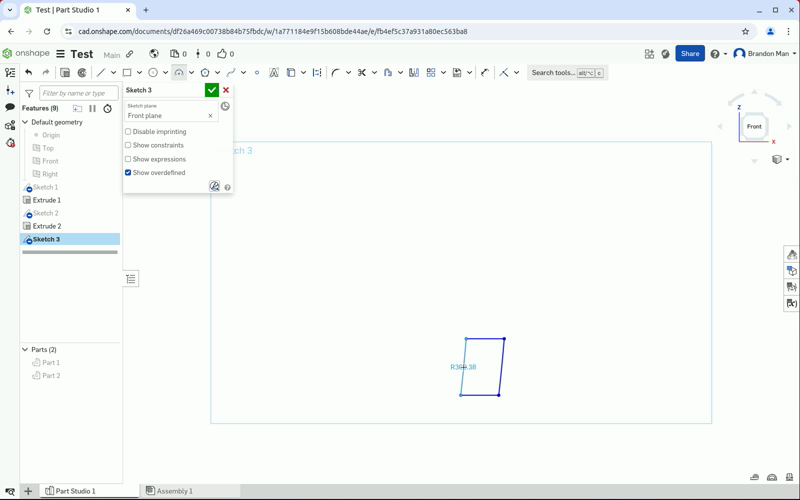
key_up(shift)
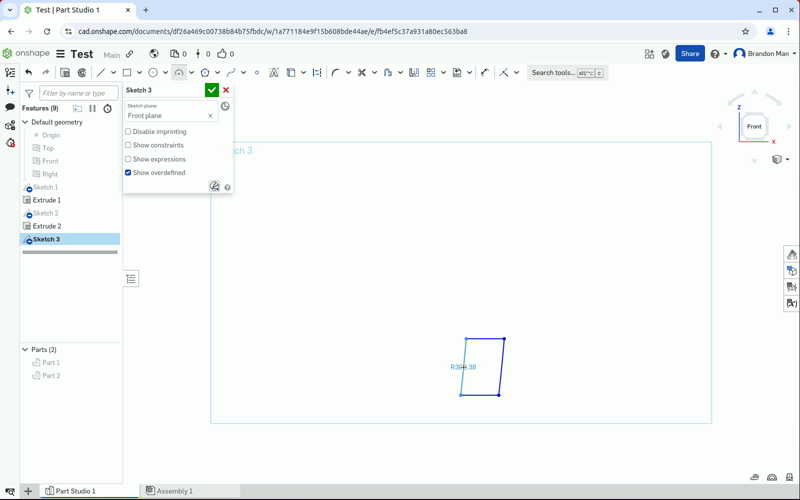
key(esc)
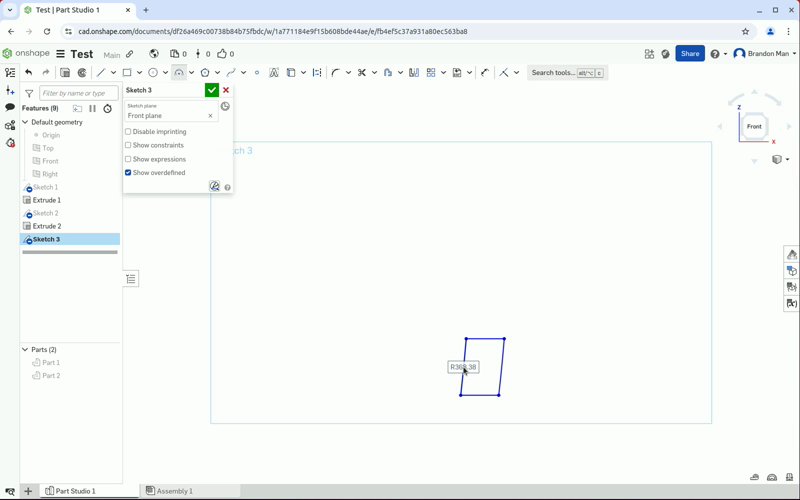
mouse_move(501, 345)
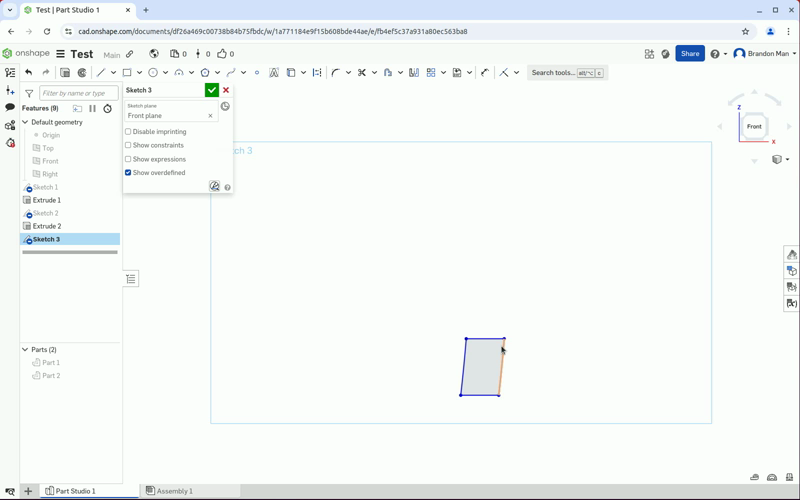
click(501, 345)
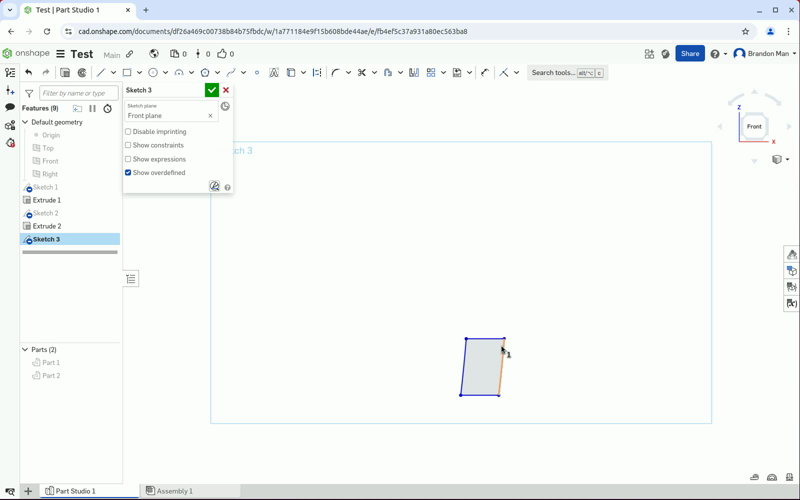
mouse_move(73, 352)
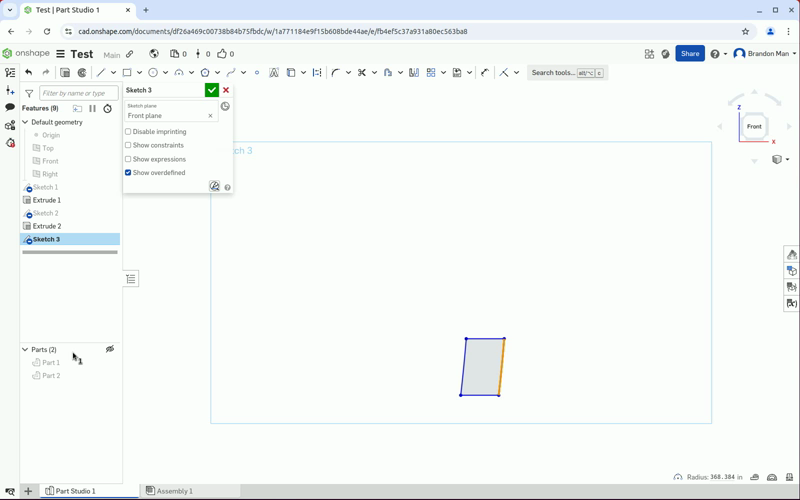
key(shift+y)
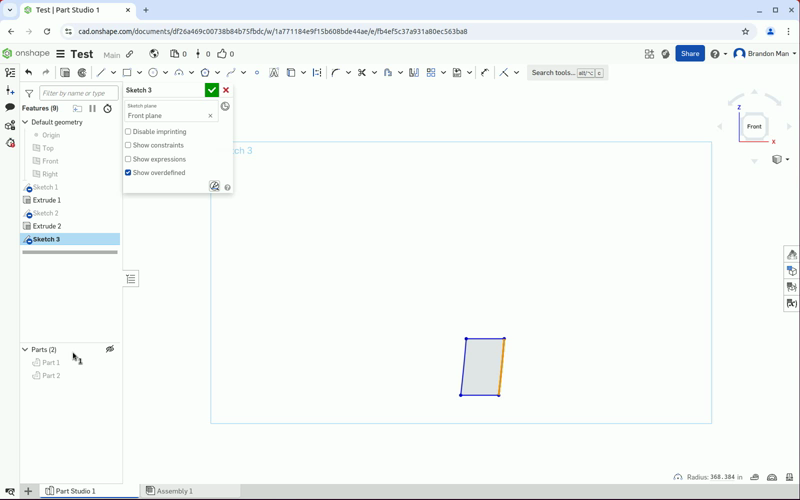
key(shift+e)
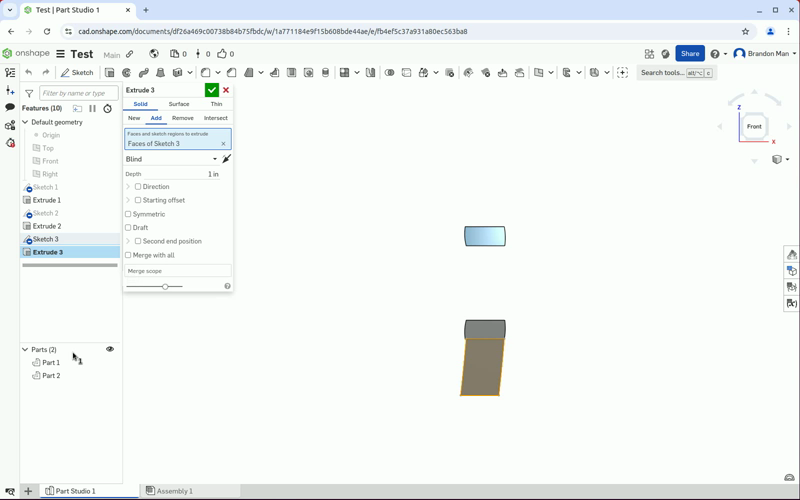
mouse_move(143, 106)
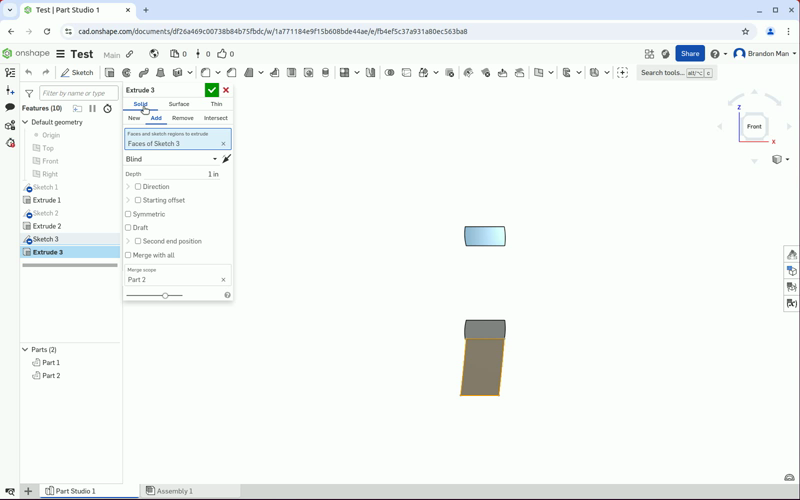
click(143, 106)
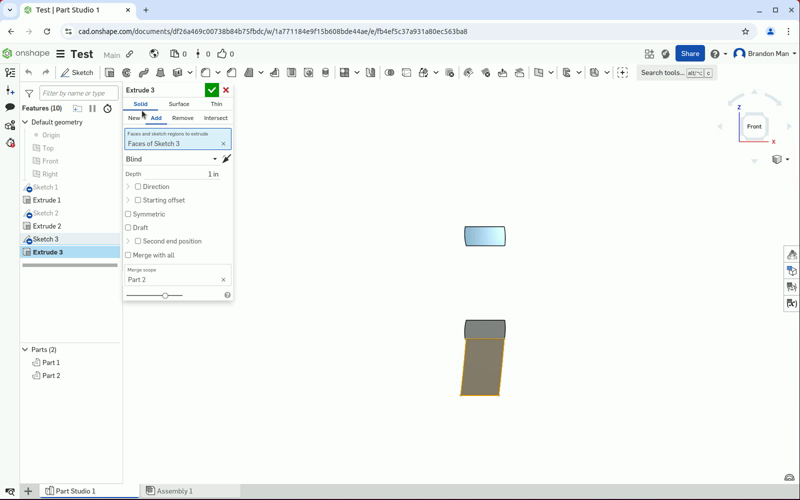
mouse_move(137, 120)
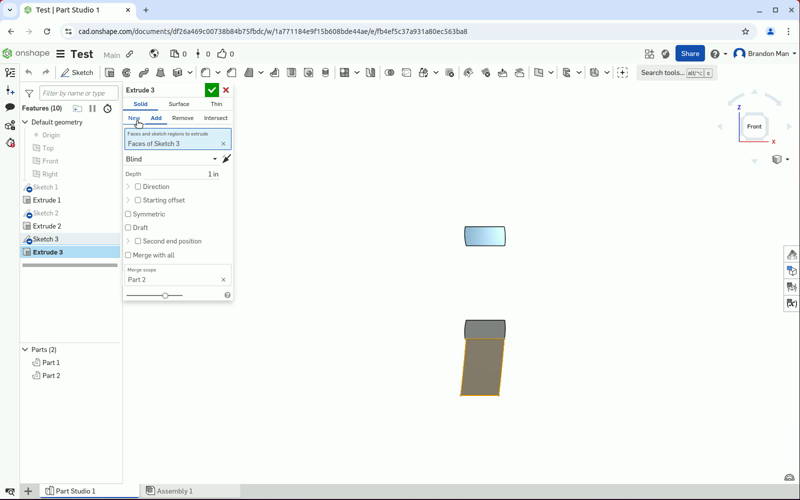
click(137, 120)
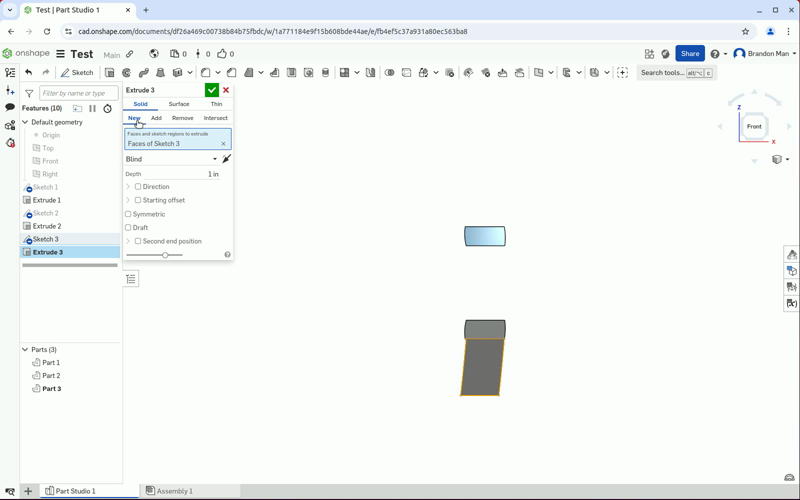
key(tab, 4)
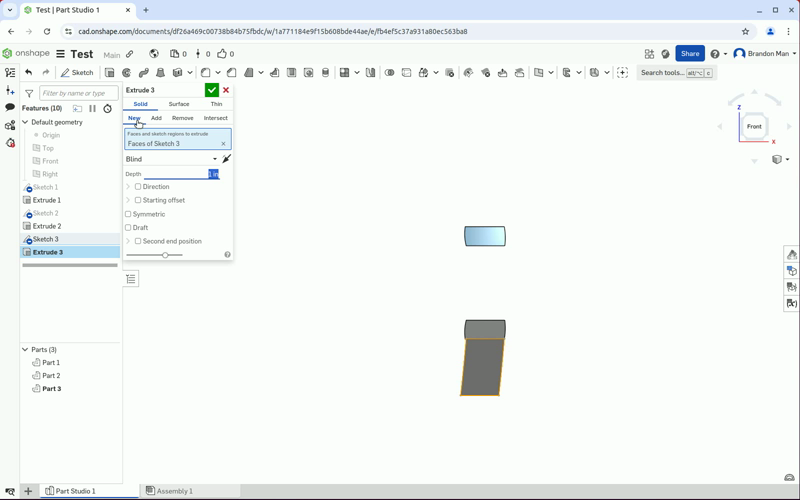
text(1.926)
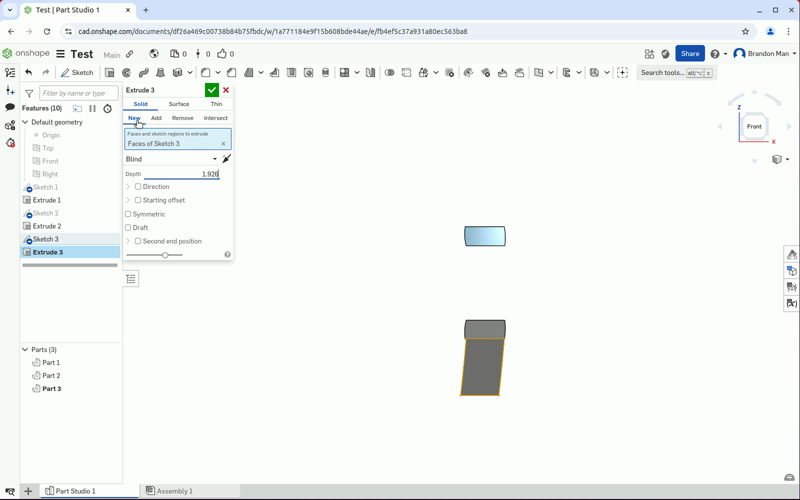
key(enter)
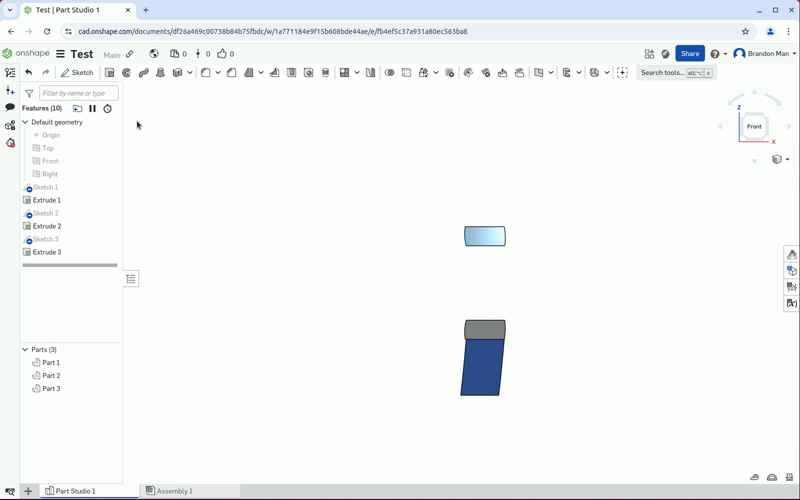
key(shift+h)
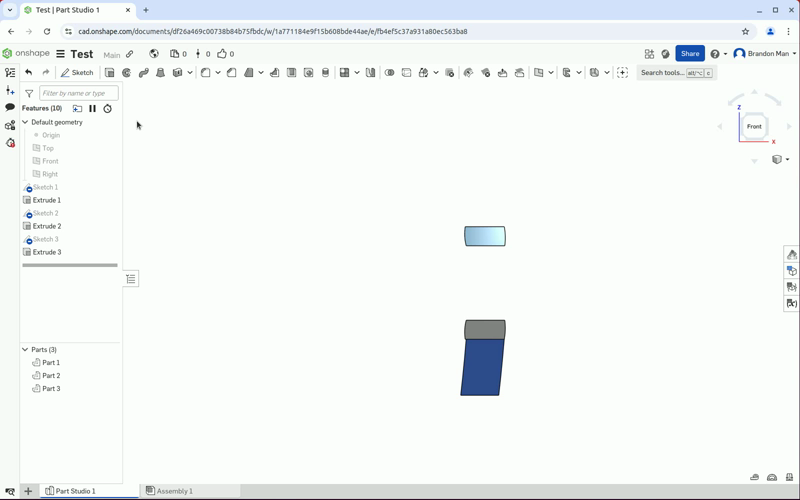
key(shift+h)
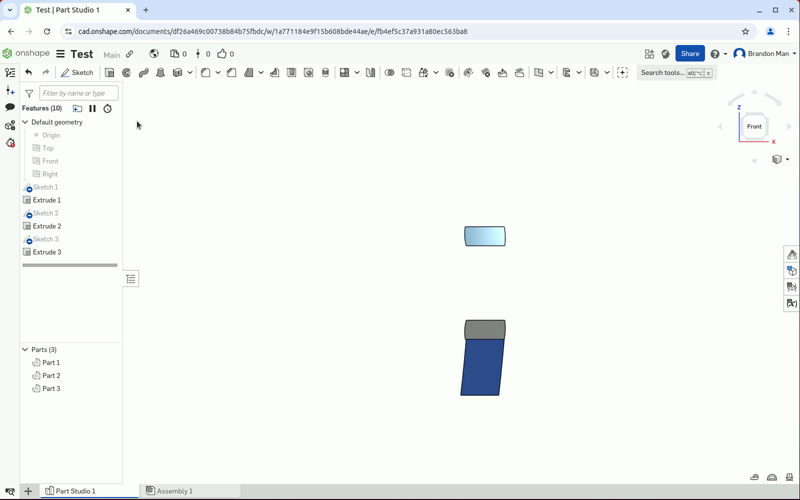
mouse_move(73, 189)
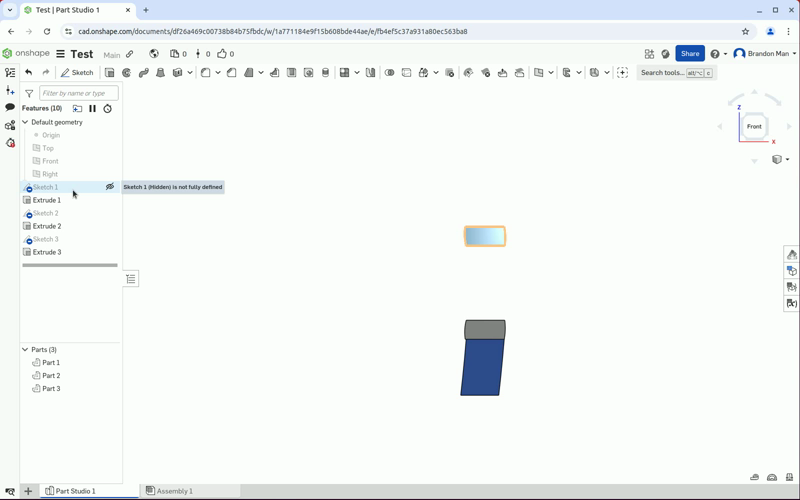
click(73, 189)
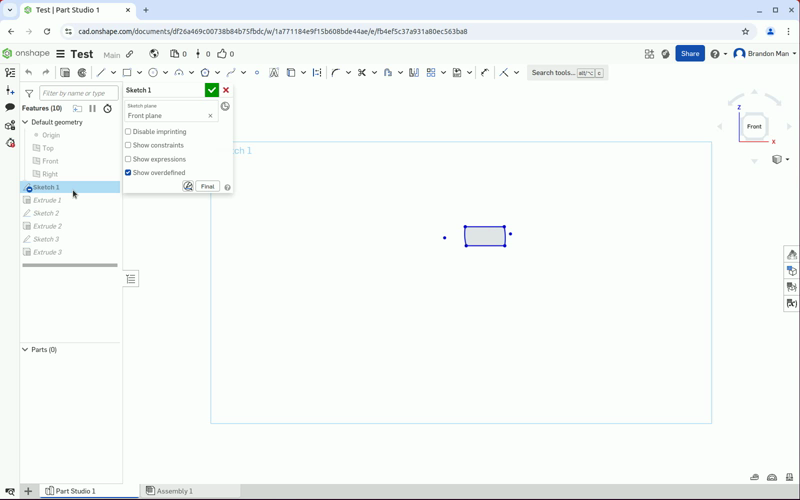
mouse_move(229, 92)
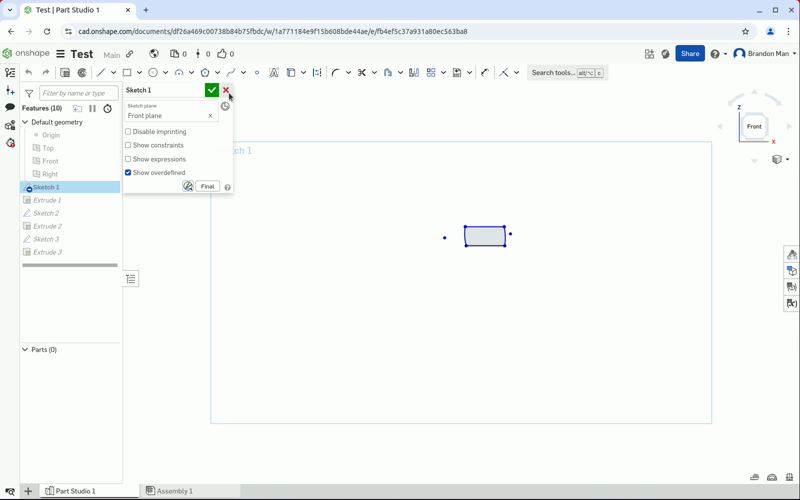
click(229, 92)
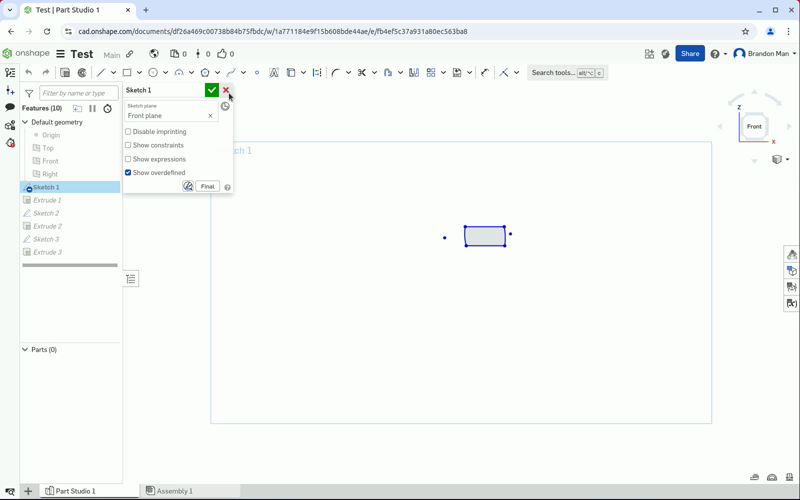
key(shift+s)
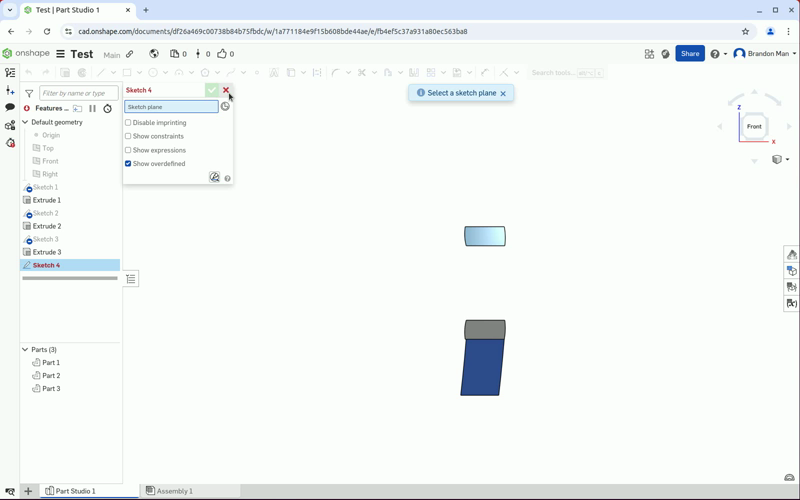
mouse_move(73, 163)
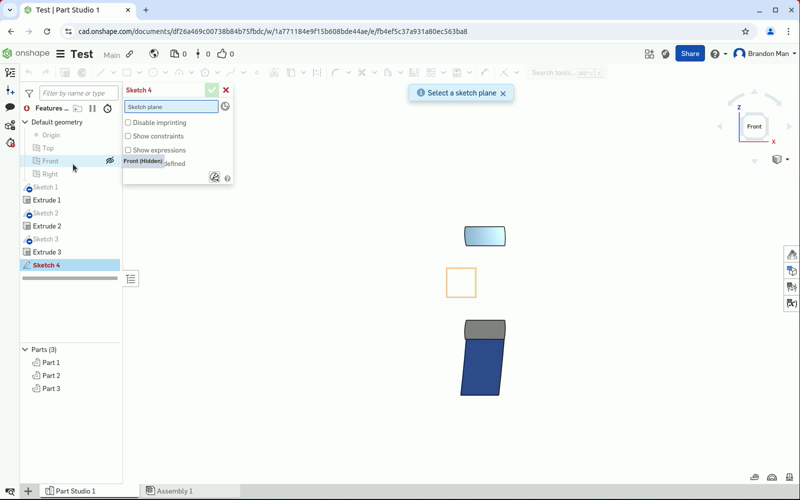
click(73, 163)
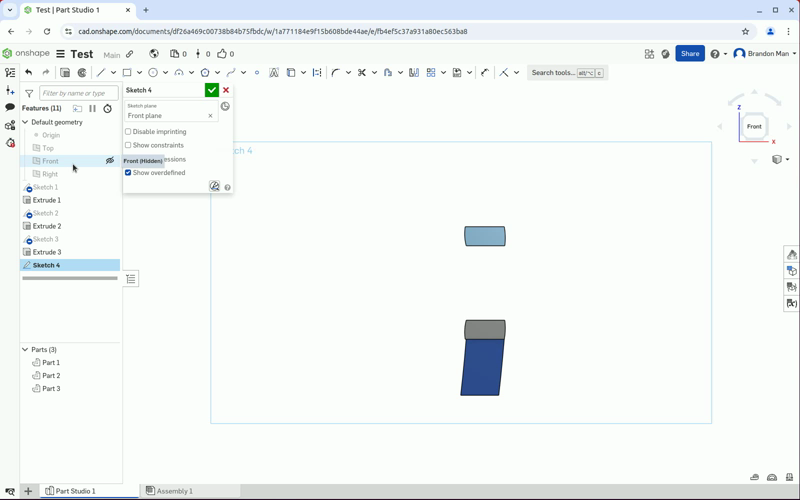
mouse_move(73, 352)
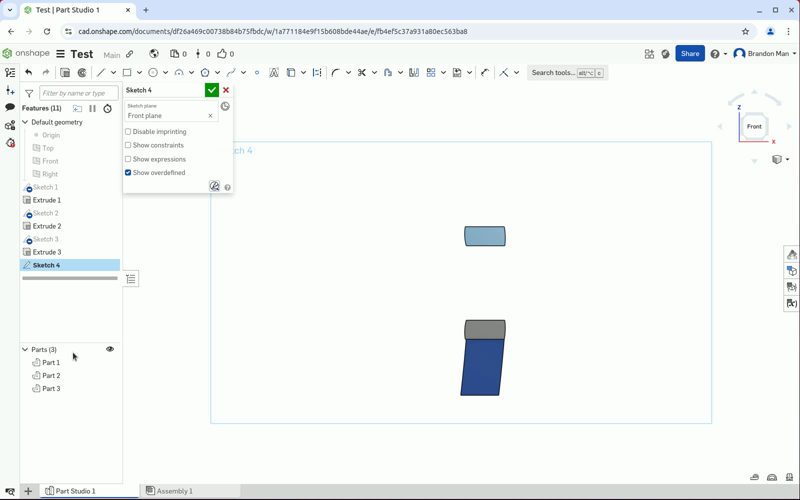
key(y)
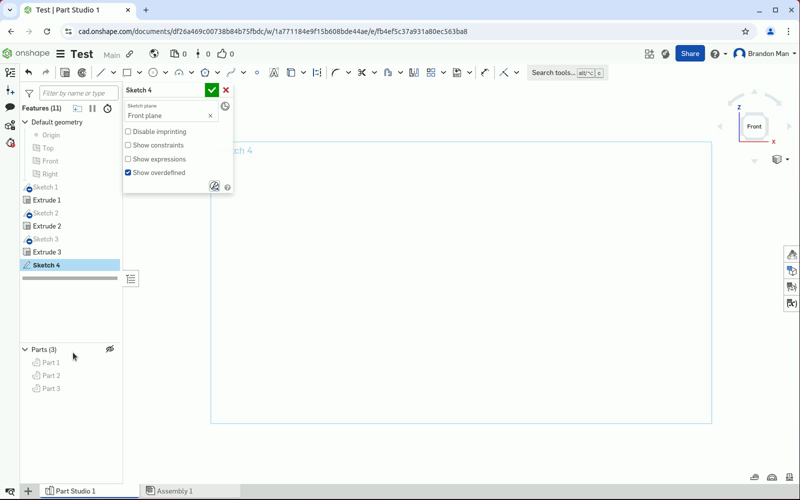
key(a)
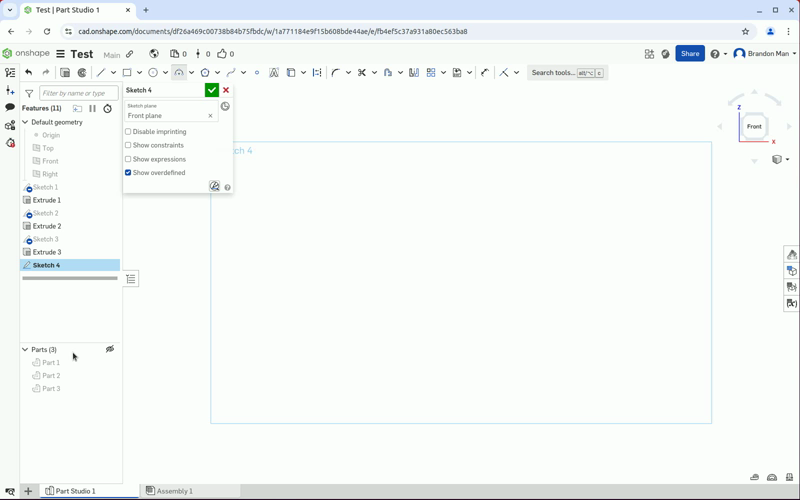
key_down(shift)
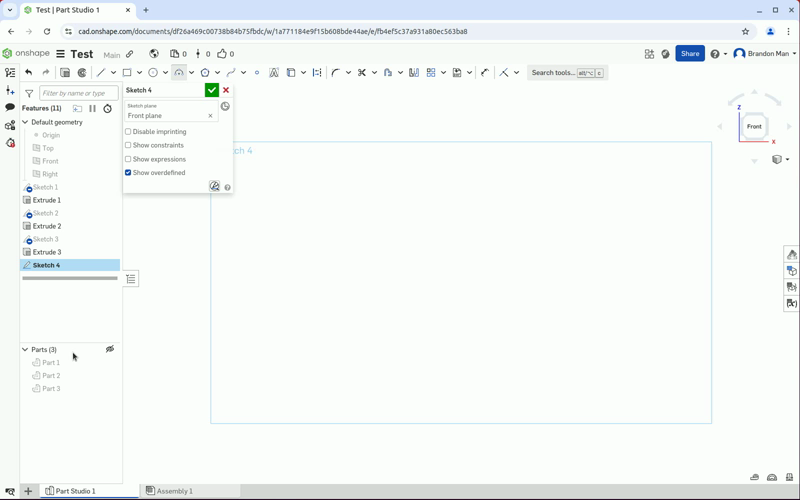
mouse_move(465, 339)
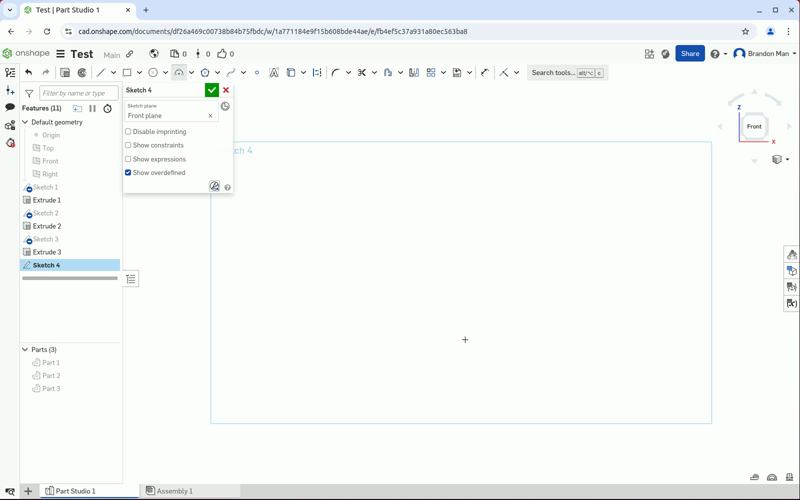
click(465, 339)
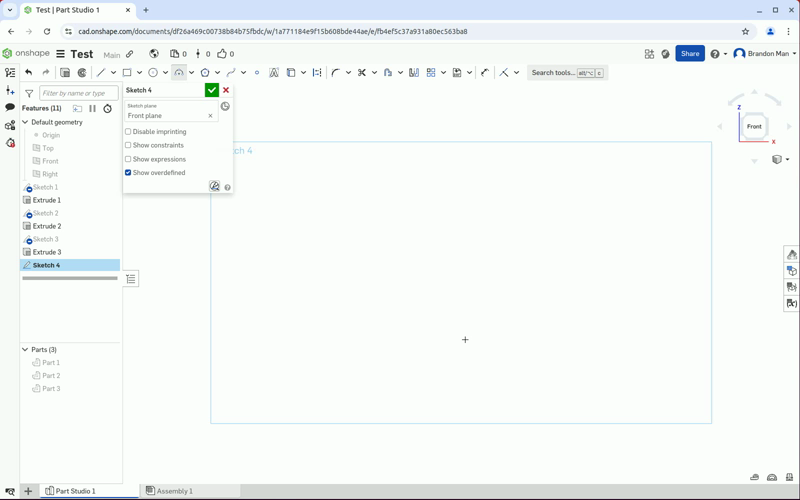
key_up(shift)
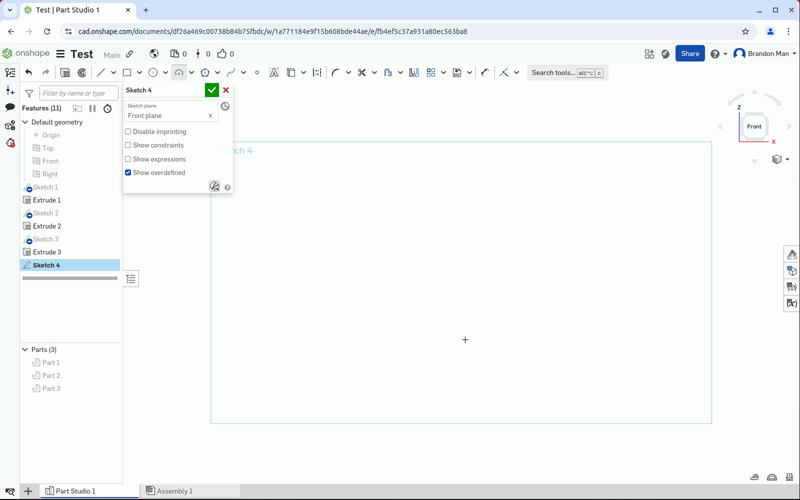
key_down(shift)
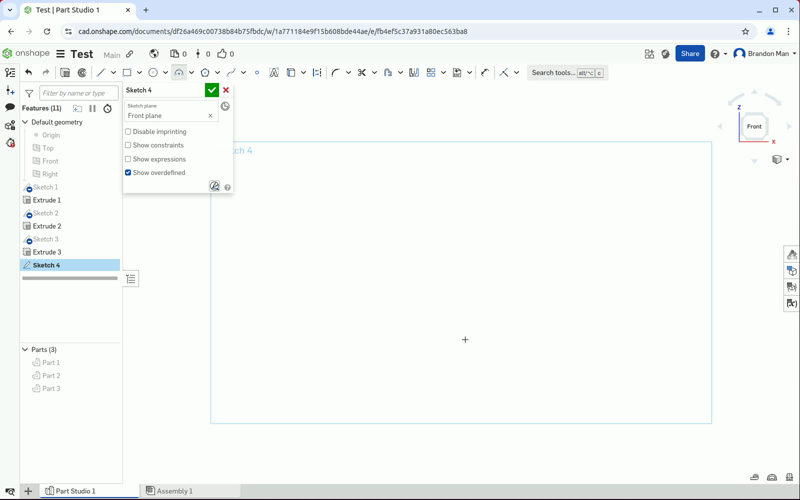
mouse_move(466, 319)
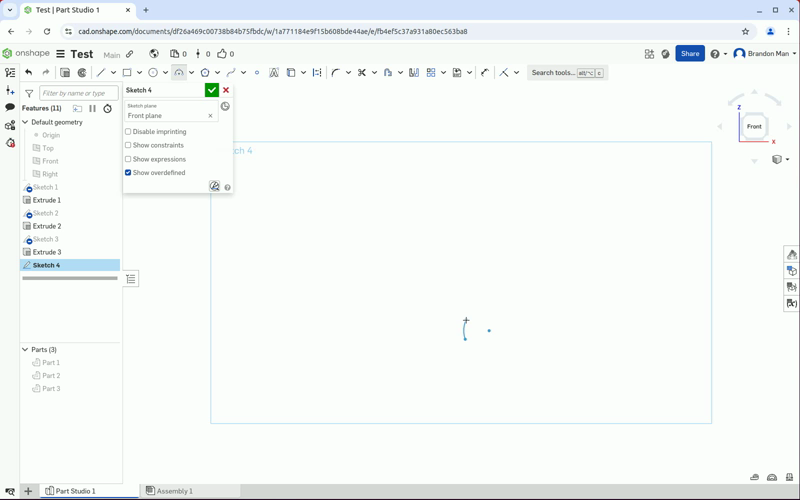
click(466, 319)
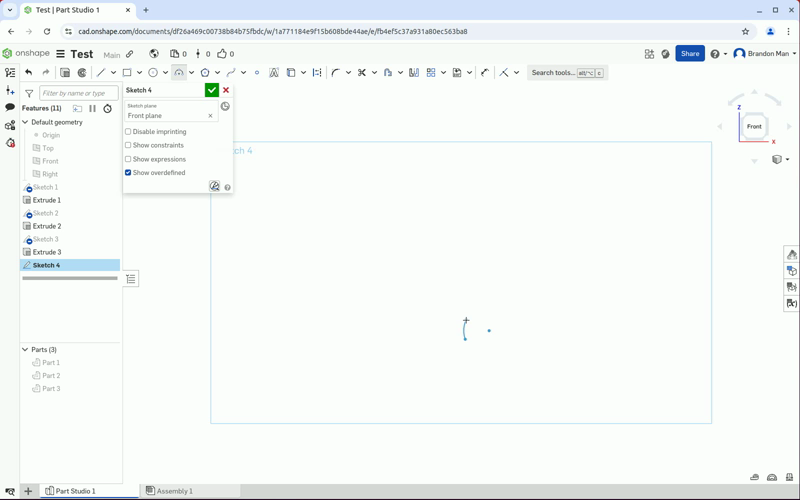
mouse_move(466, 329)
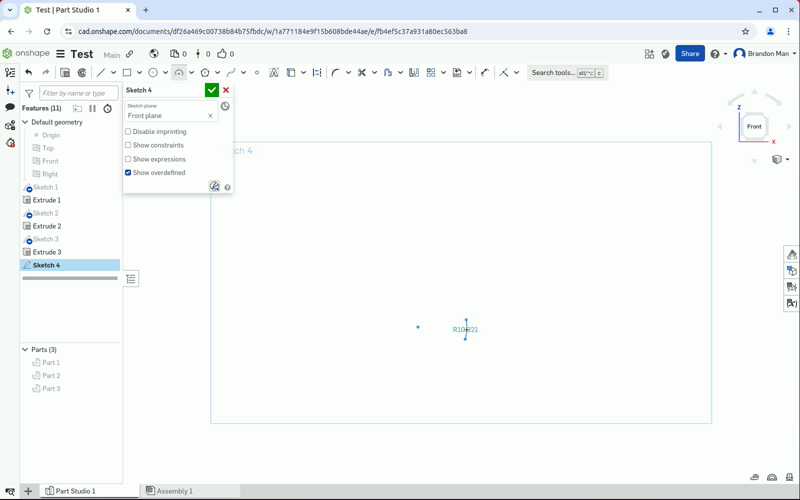
click(466, 329)
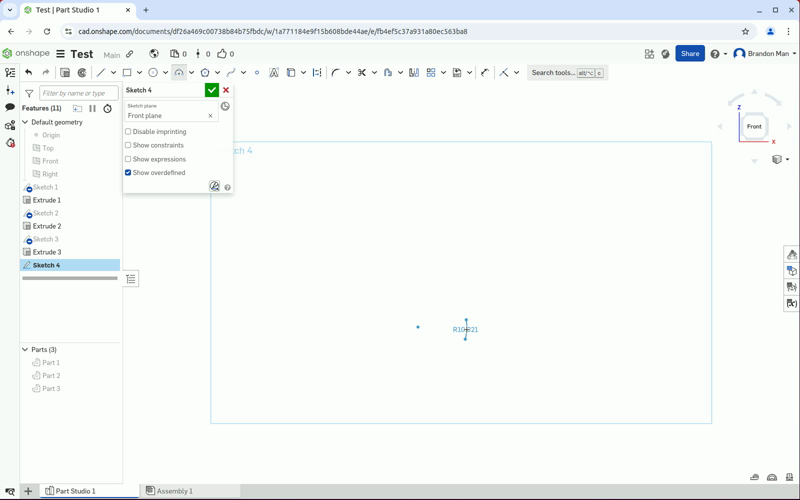
key_up(shift)
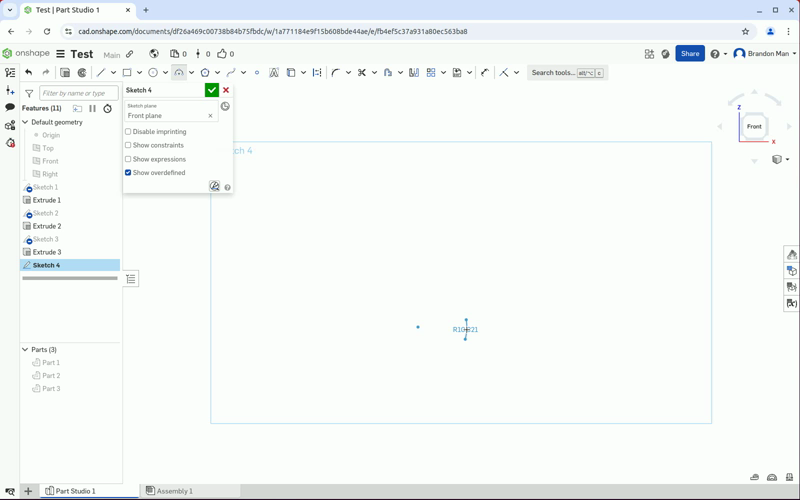
mouse_move(466, 319)
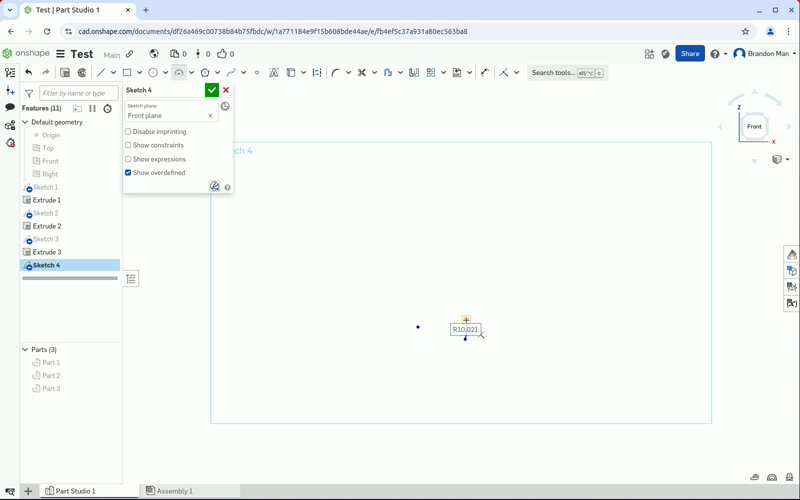
click(466, 319)
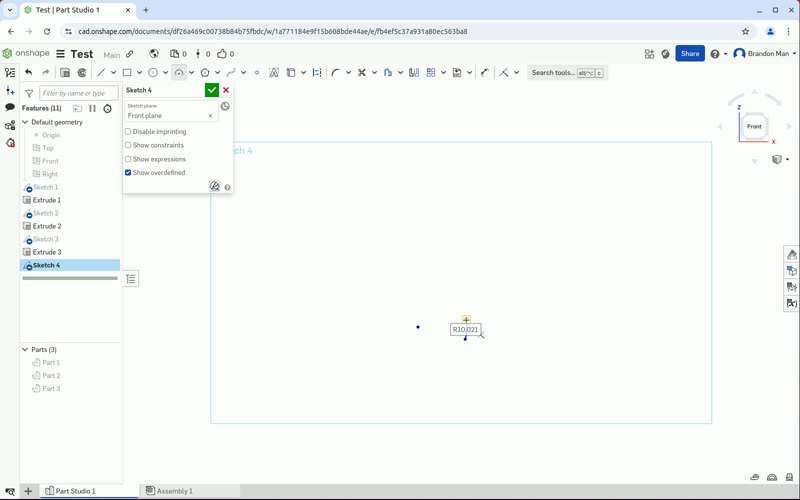
mouse_move(465, 339)
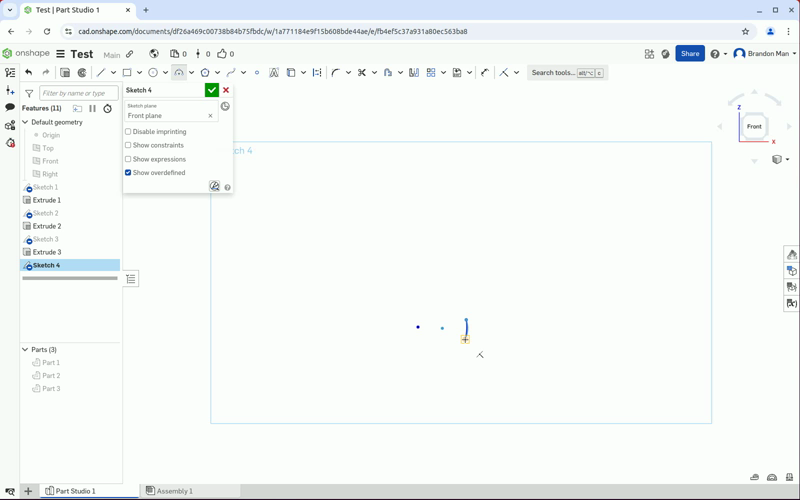
click(465, 339)
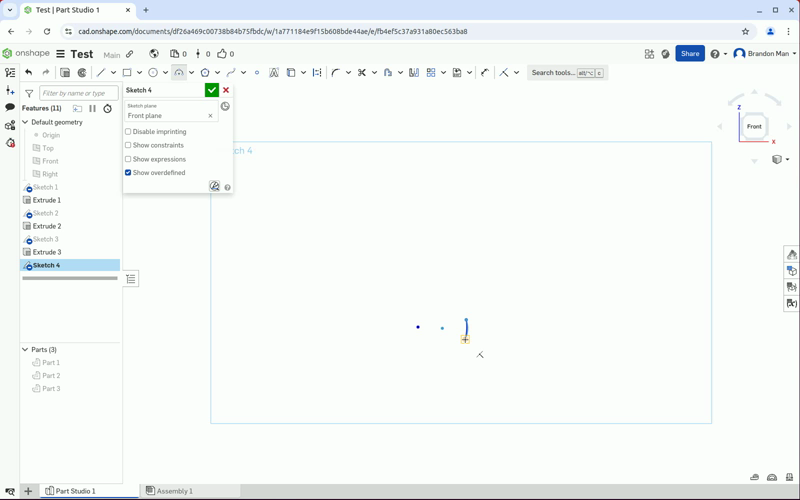
key_down(shift)
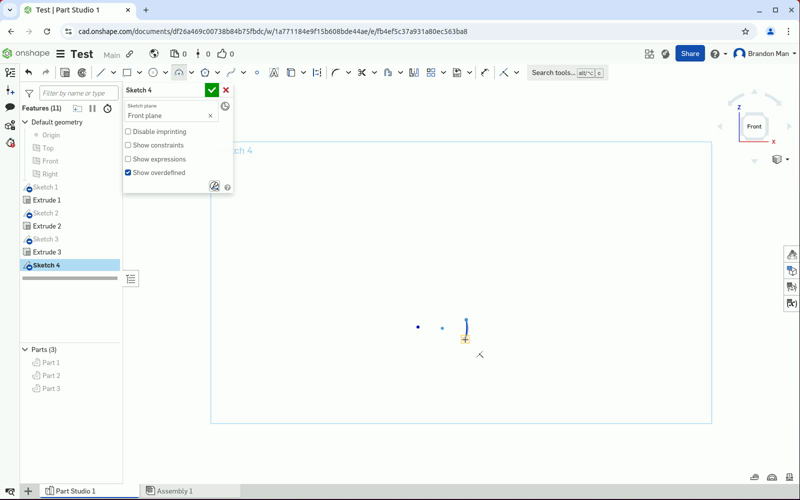
mouse_move(465, 329)
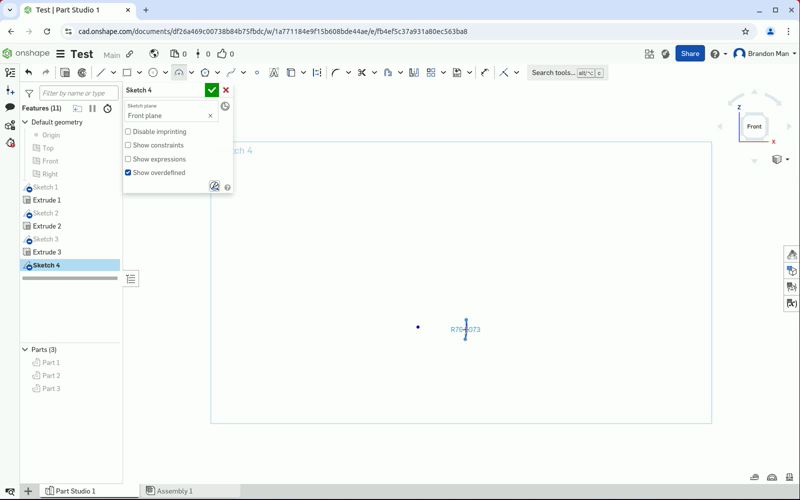
scroll(6)
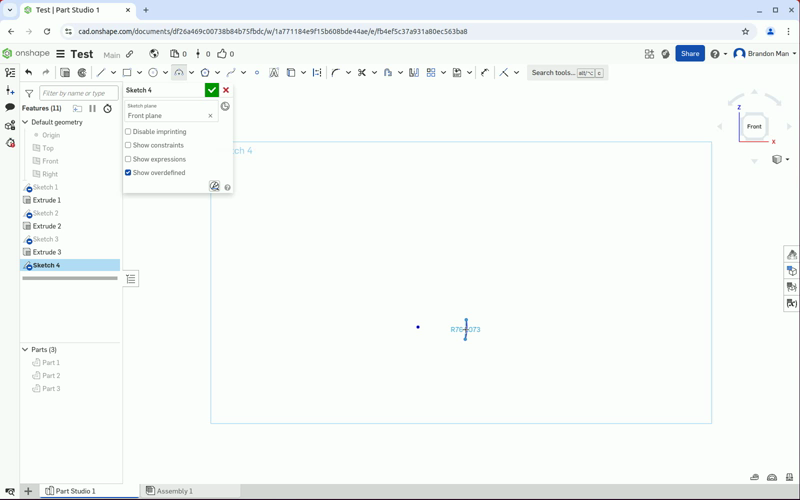
scroll(6)
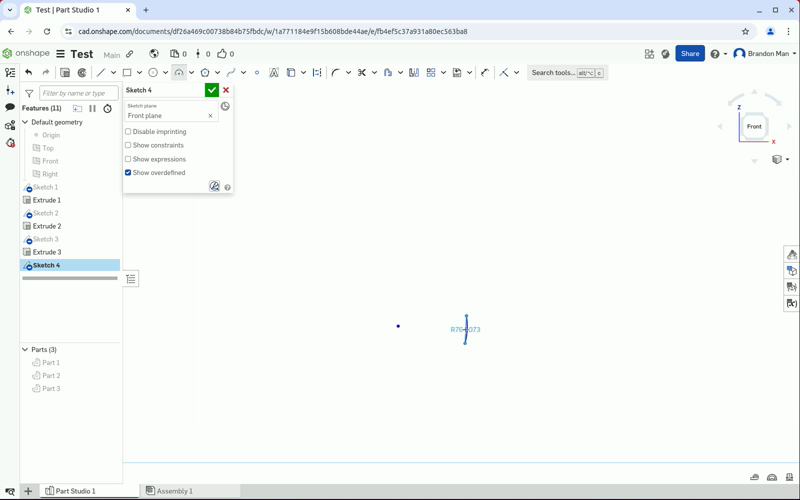
scroll(6)
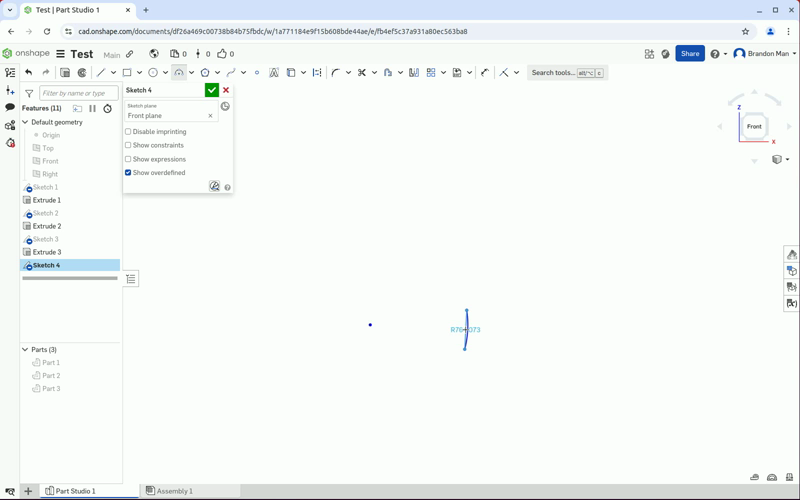
scroll(6)
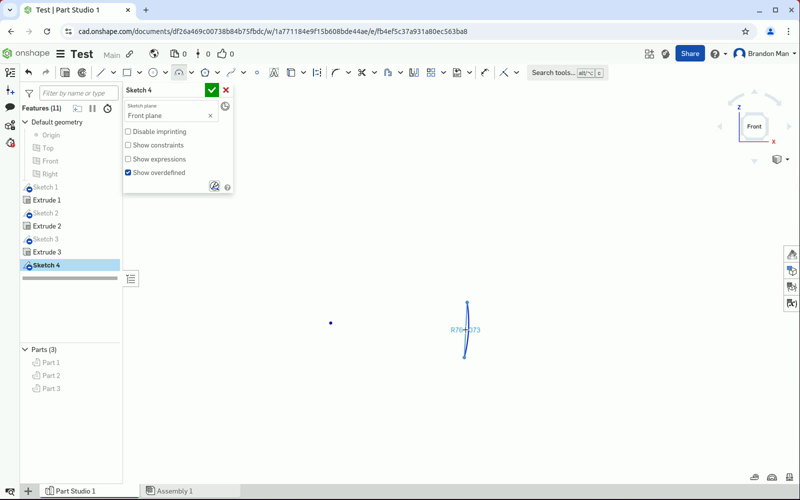
scroll(6)
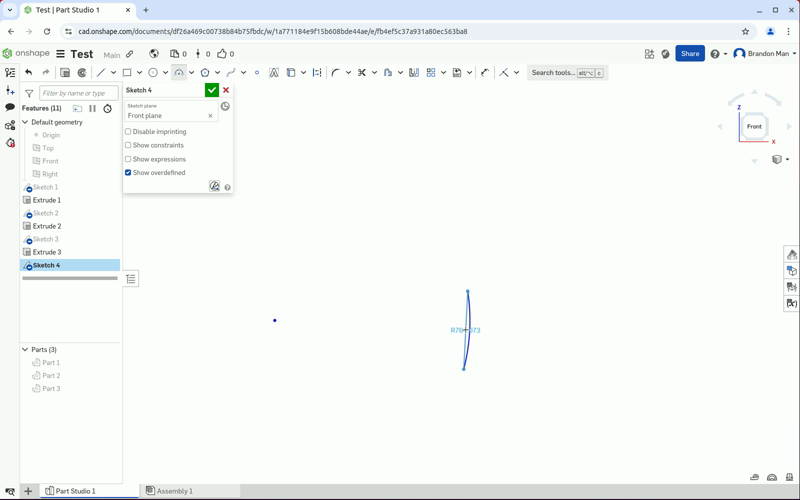
scroll(6)
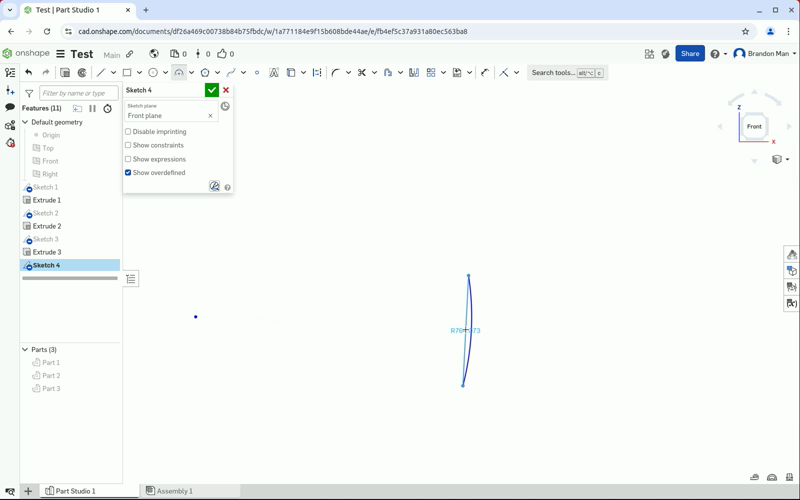
scroll(6)
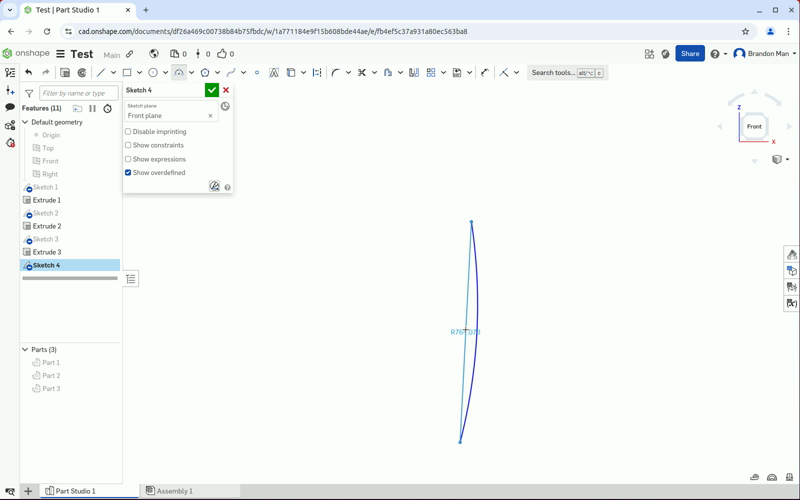
click(465, 329)
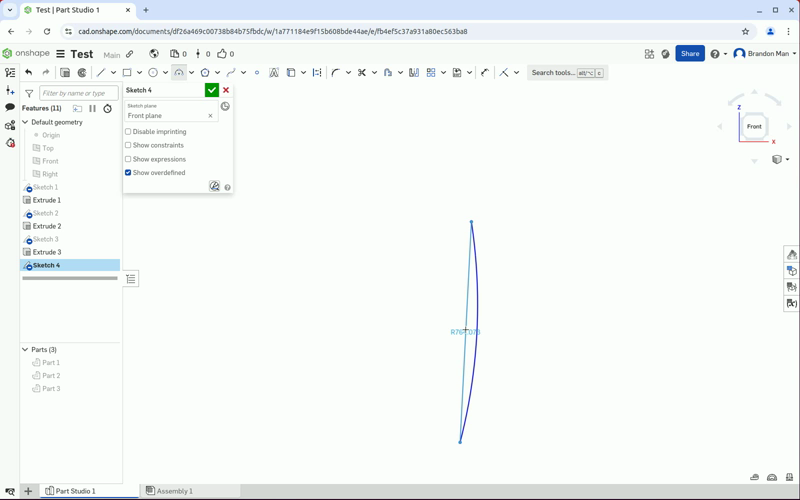
scroll(-6)
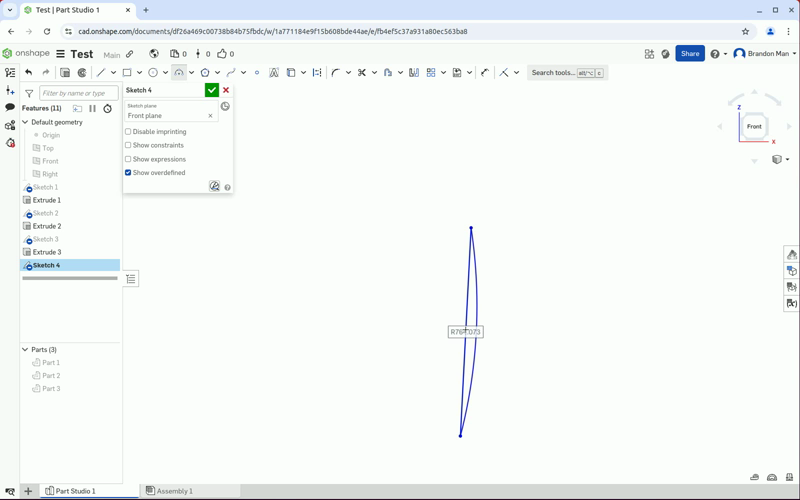
scroll(-6)
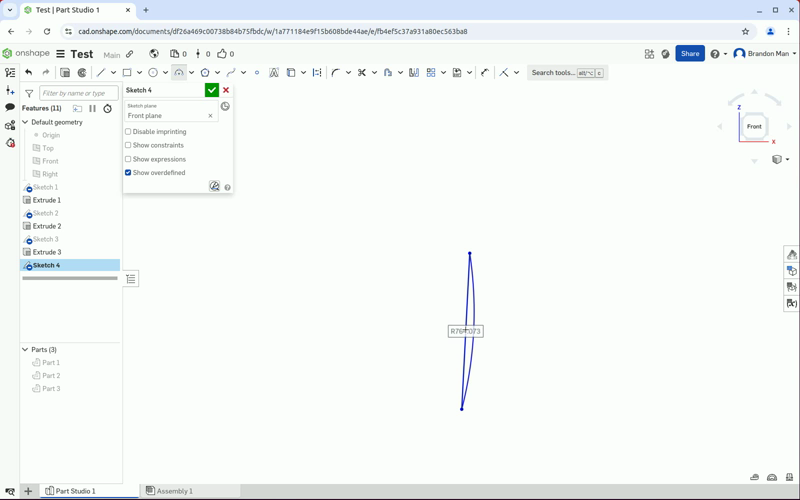
scroll(-6)
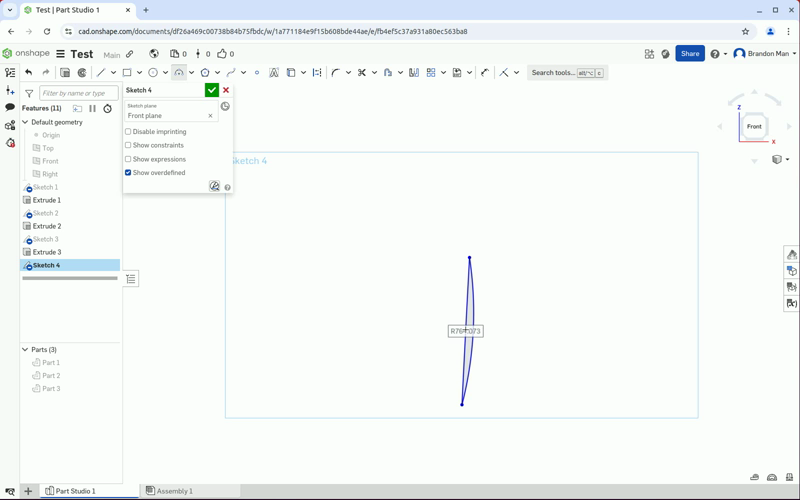
scroll(-6)
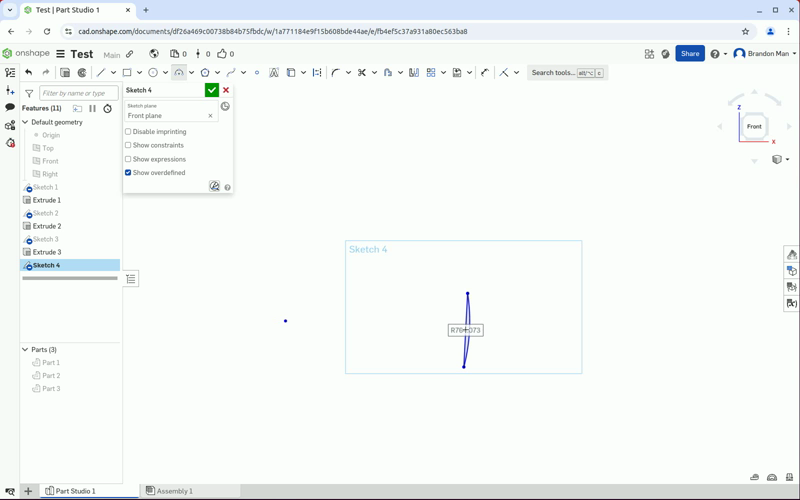
scroll(-6)
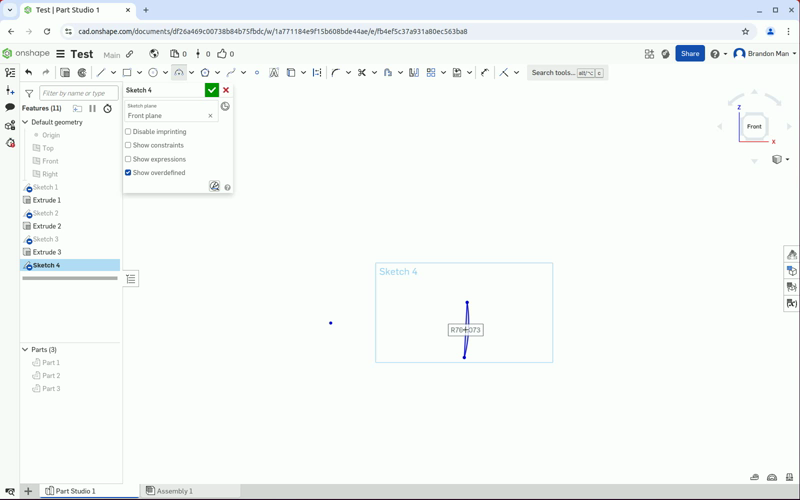
scroll(-6)
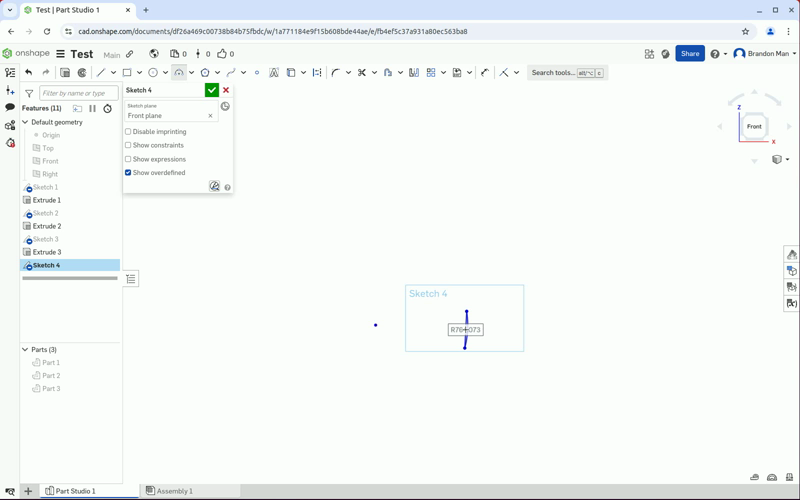
scroll(-6)
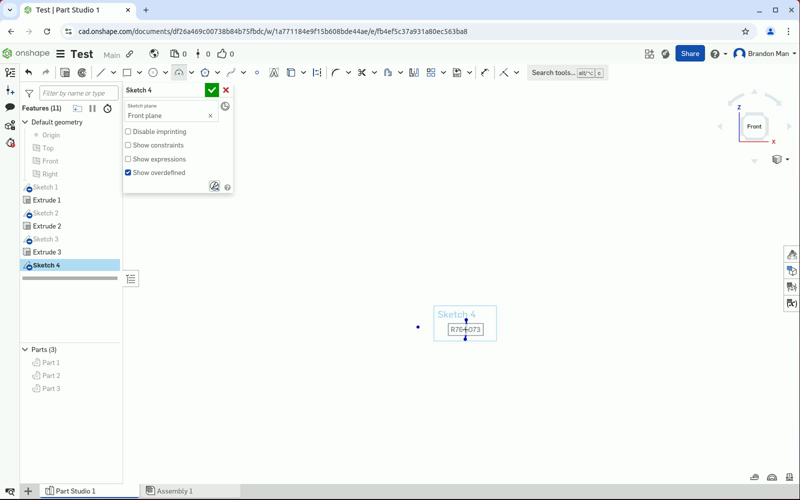
key_up(shift)
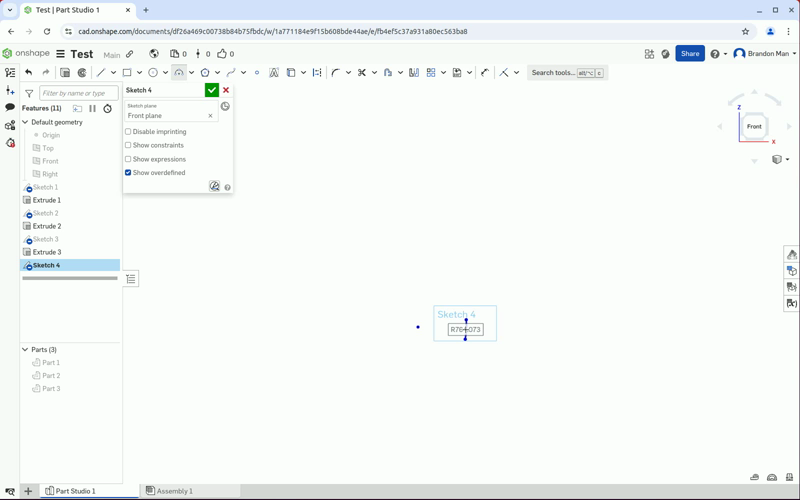
key(esc)
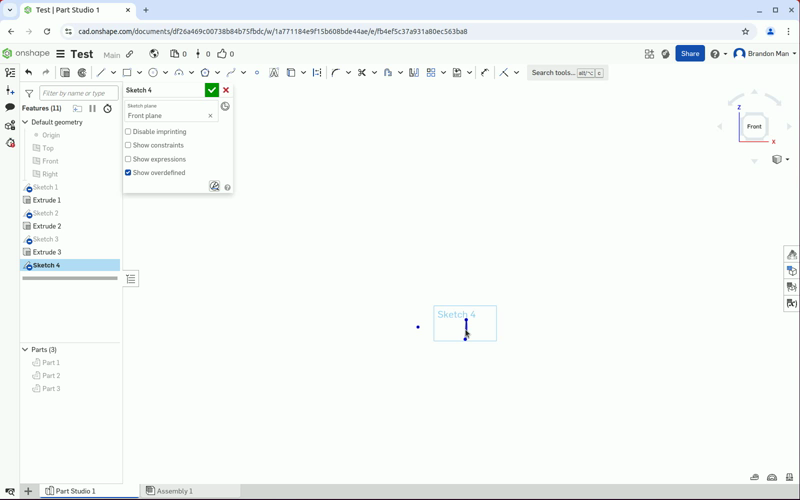
mouse_move(466, 330)
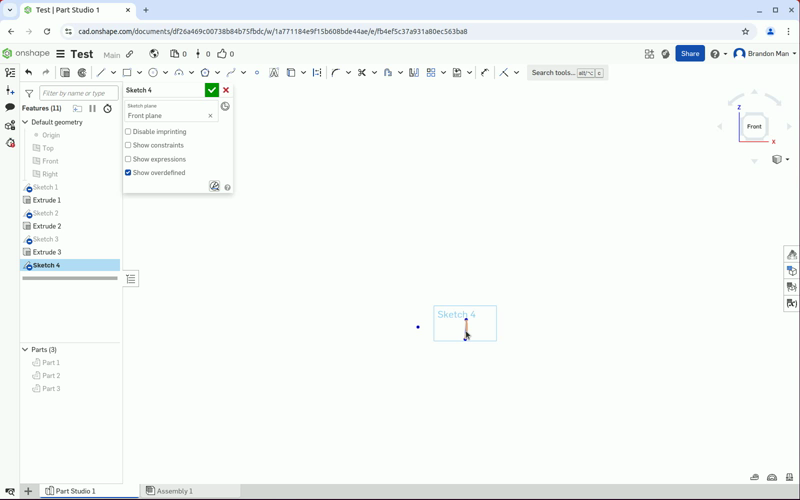
scroll(6)
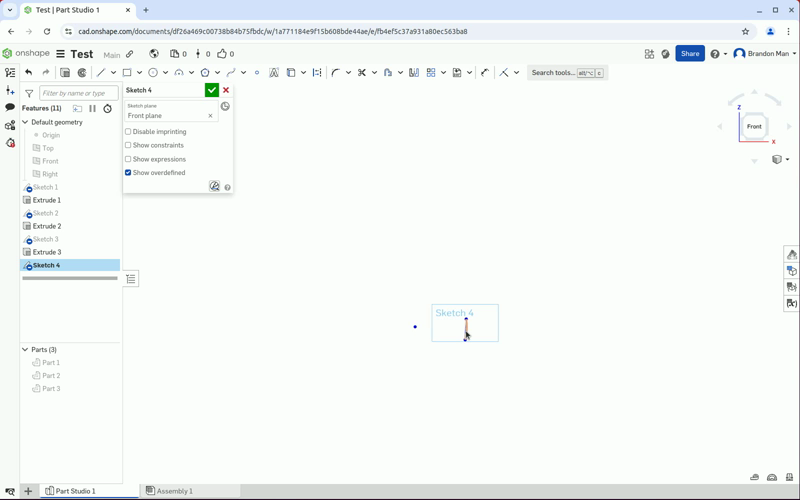
scroll(6)
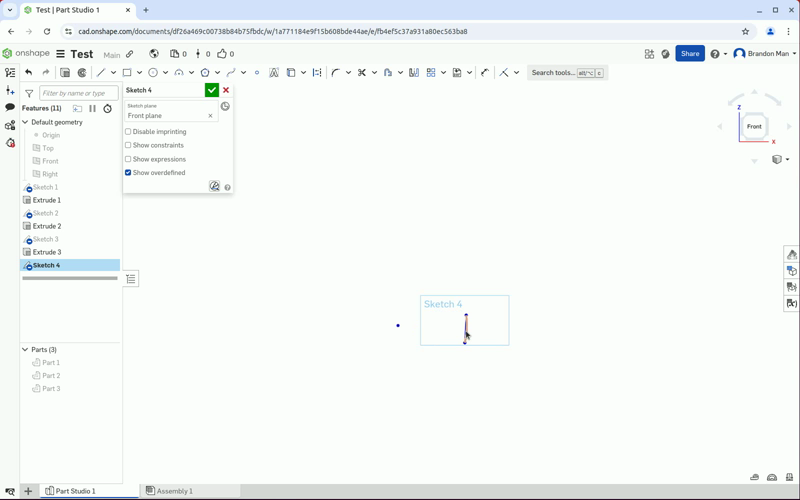
scroll(6)
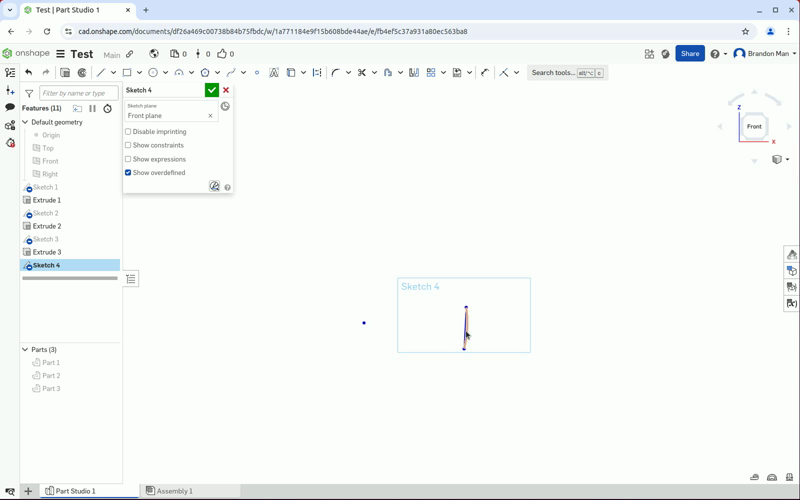
scroll(6)
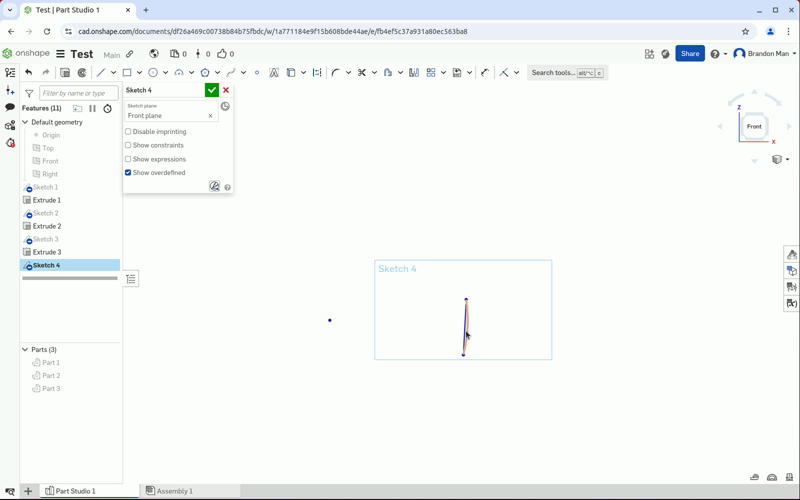
scroll(6)
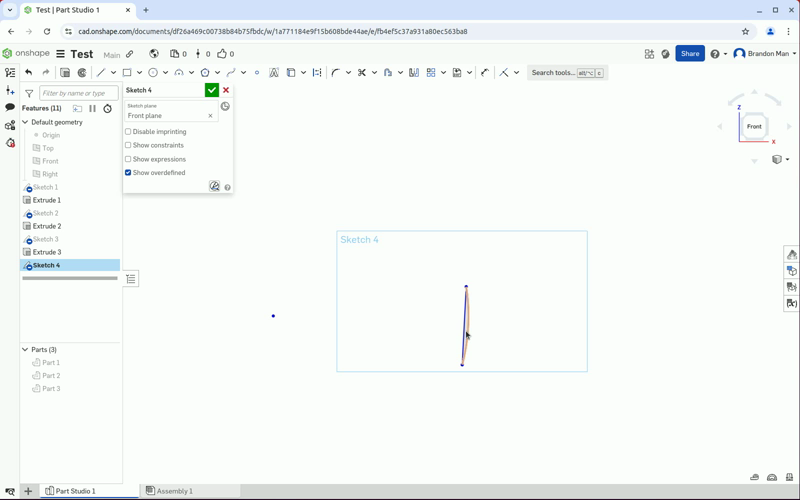
scroll(6)
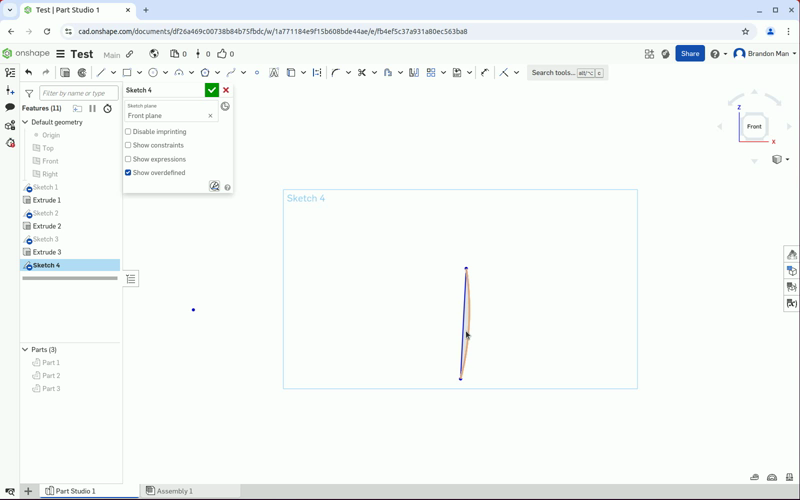
scroll(6)
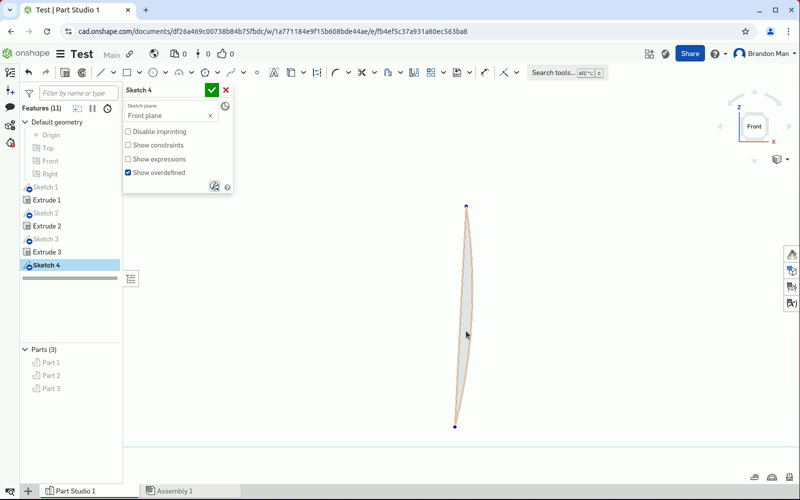
click(466, 330)
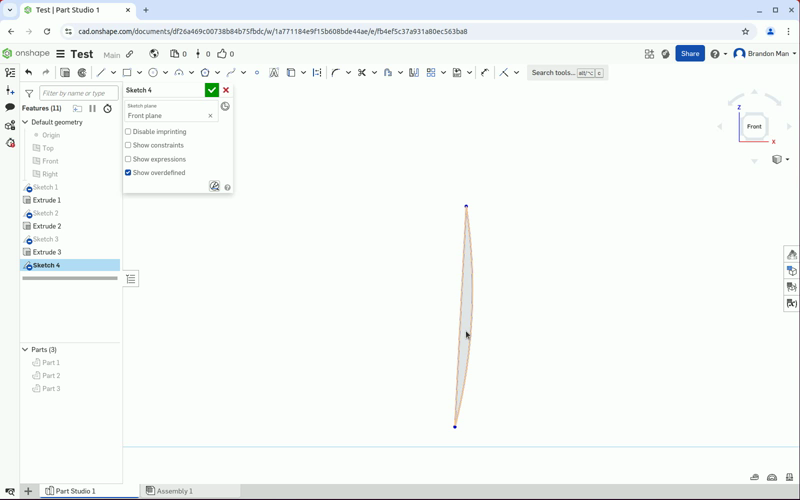
scroll(-6)
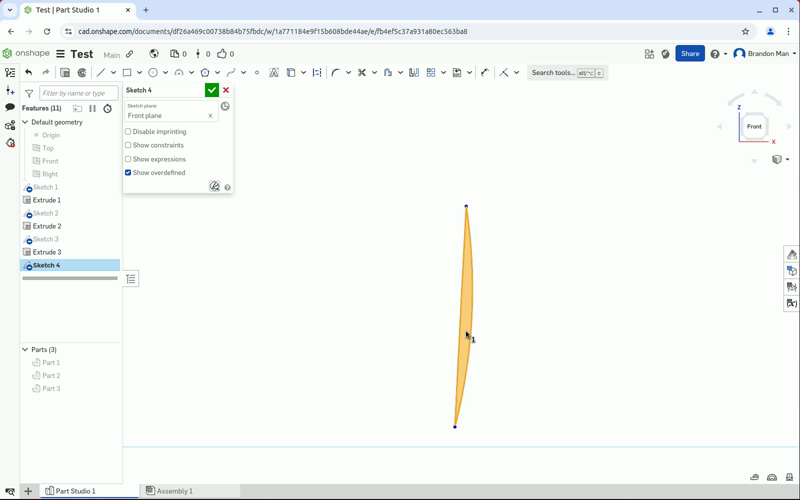
scroll(-6)
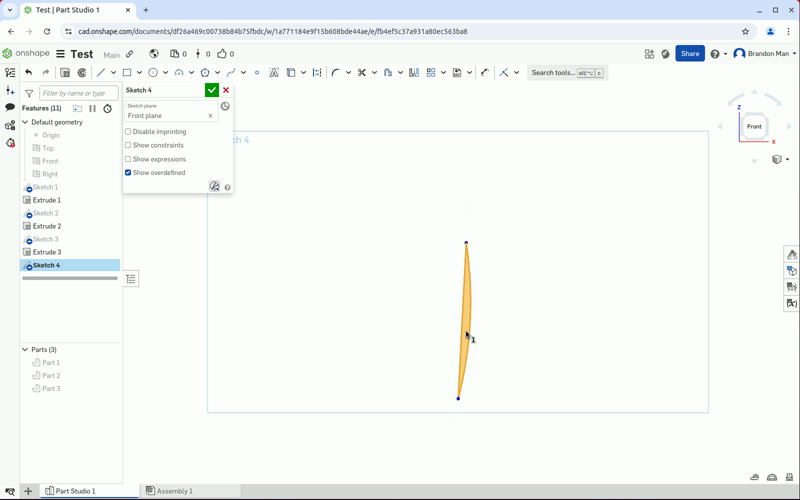
scroll(-6)
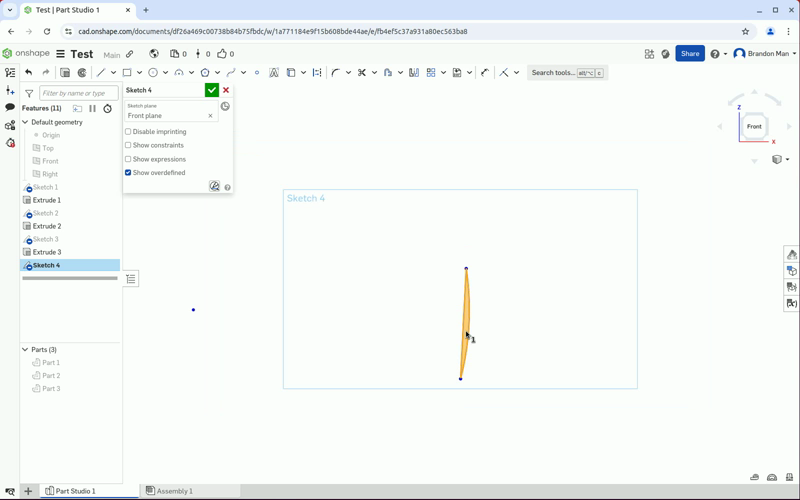
scroll(-6)
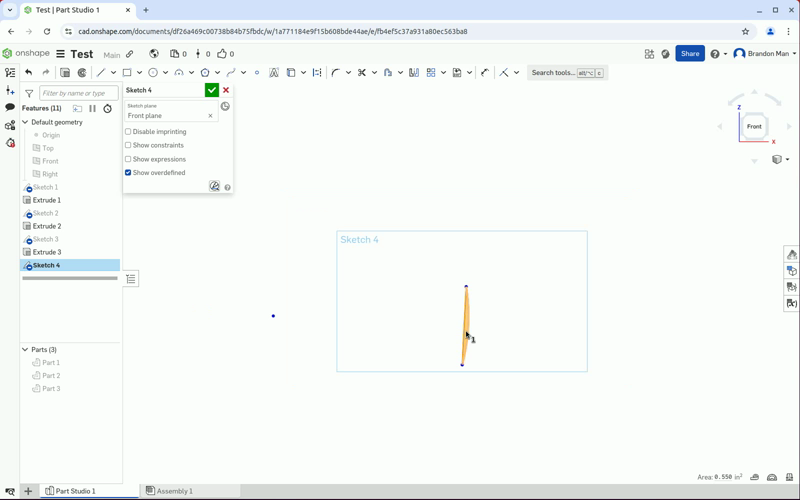
scroll(-6)
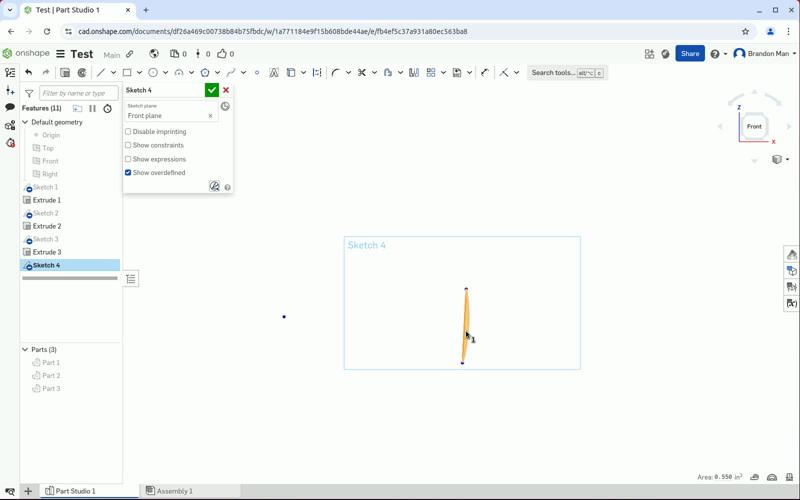
scroll(-6)
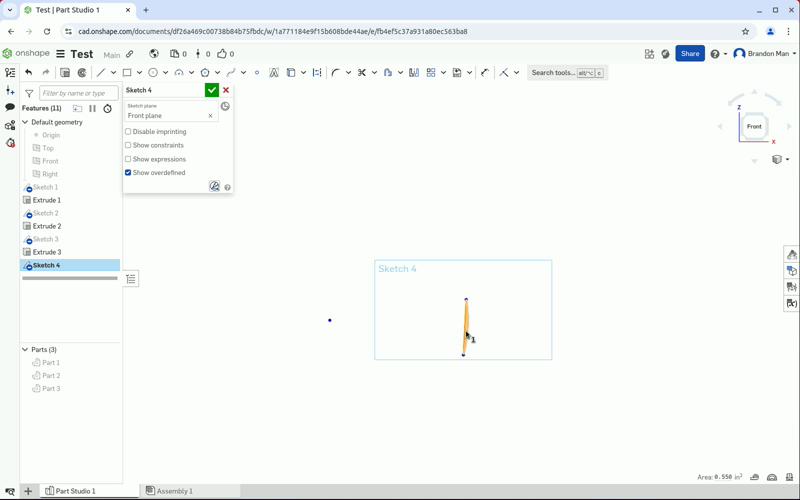
scroll(-6)
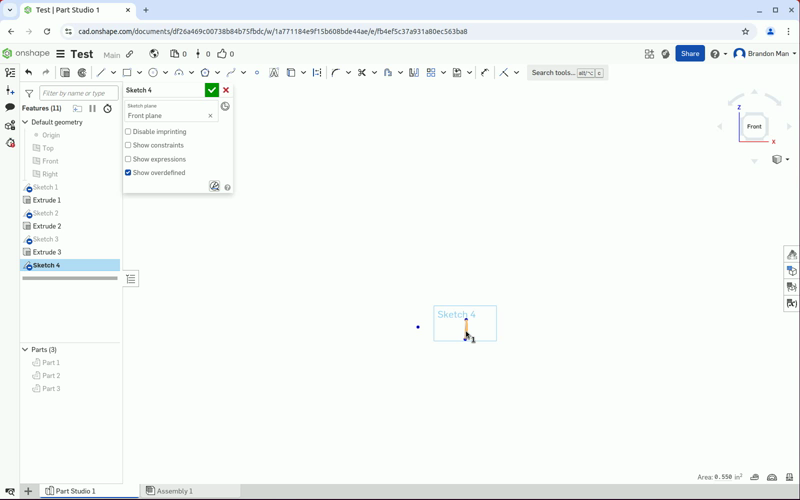
mouse_move(73, 352)
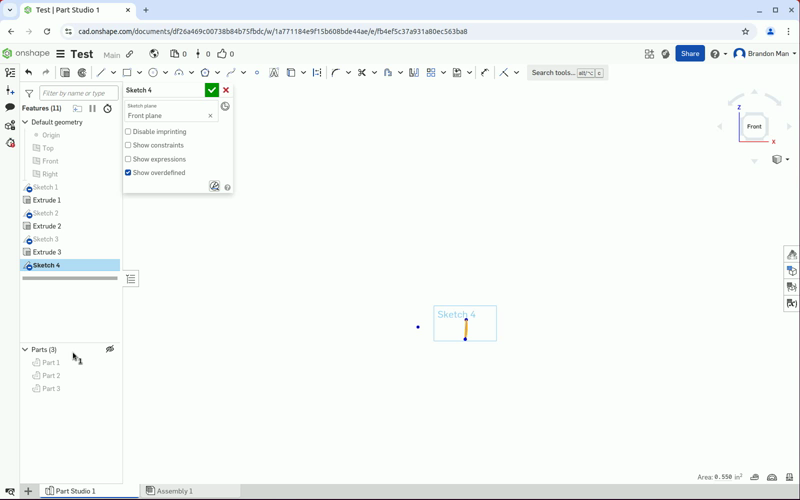
key(shift+y)
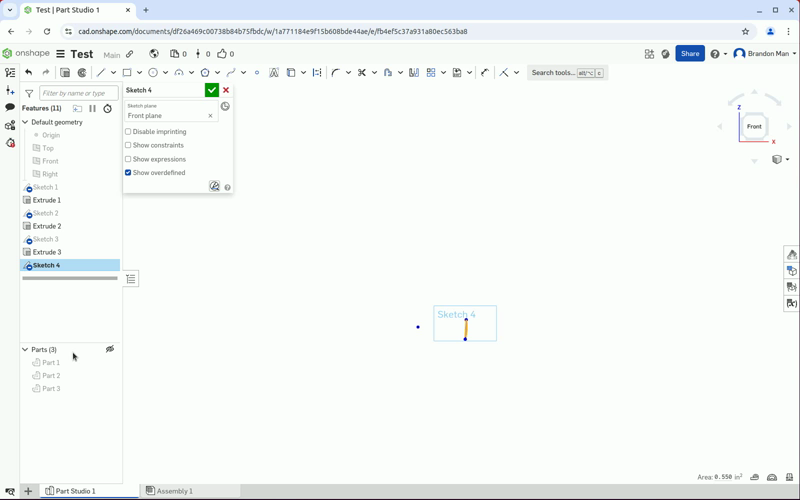
key(shift+e)
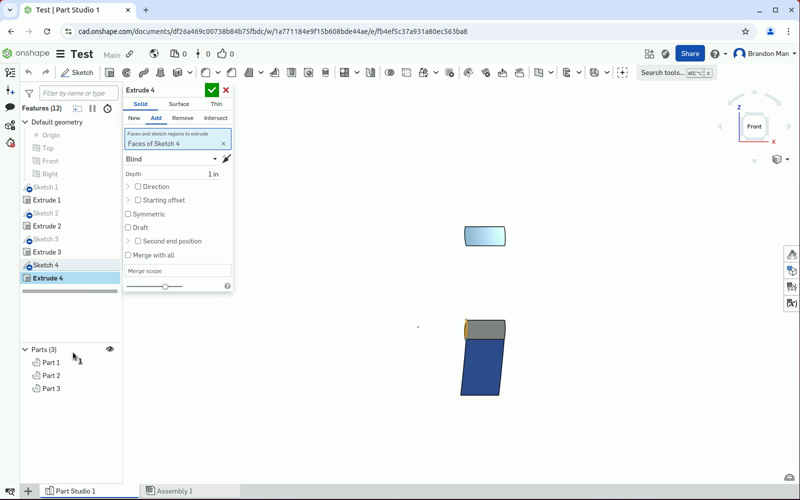
mouse_move(143, 106)
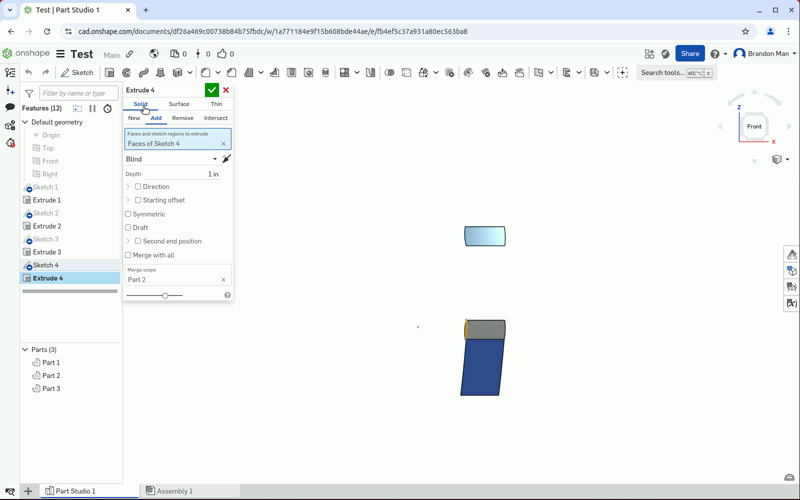
click(143, 106)
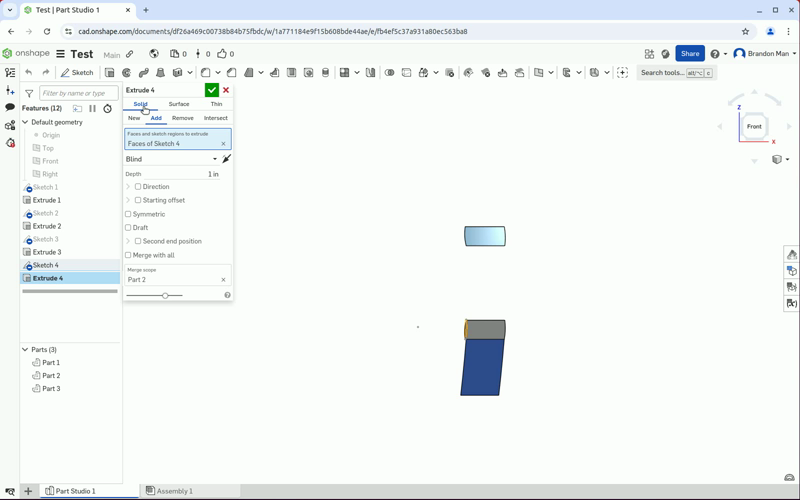
mouse_move(137, 120)
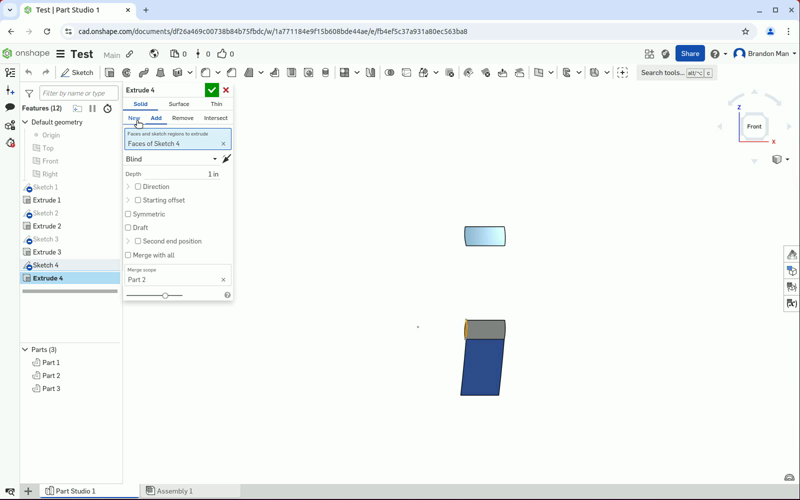
click(137, 120)
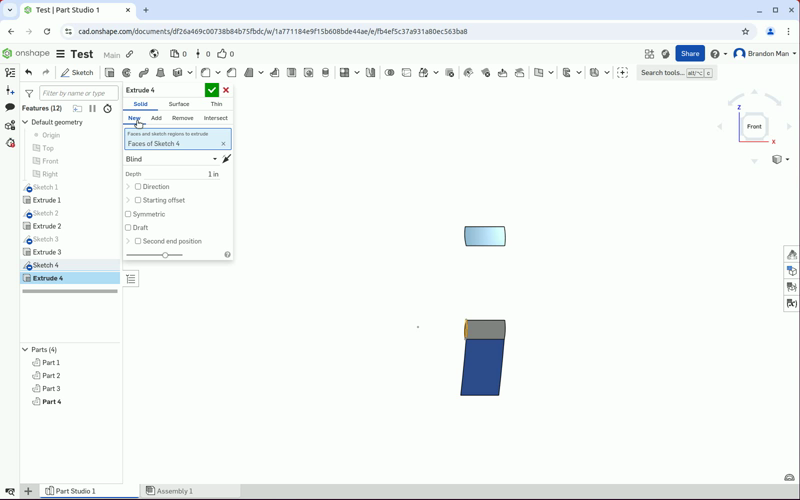
key(tab, 4)
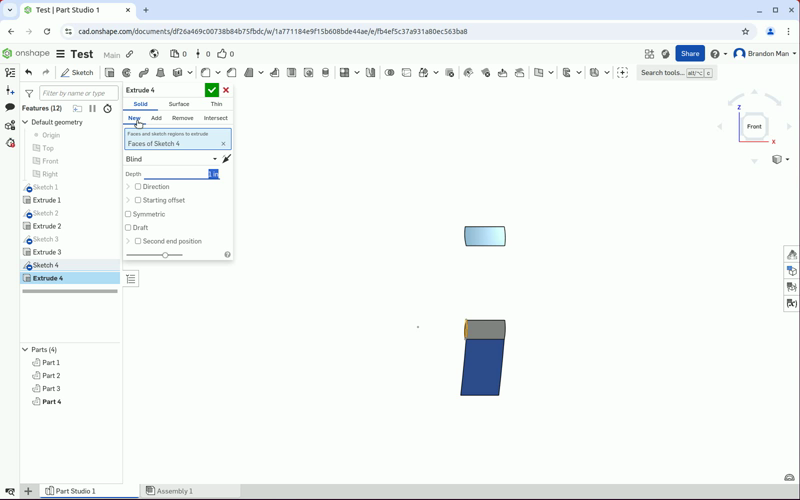
text(1.926)
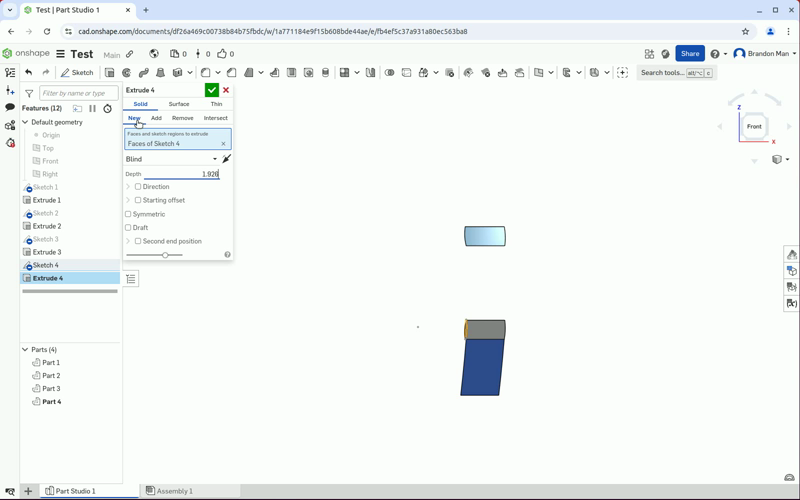
key(enter)
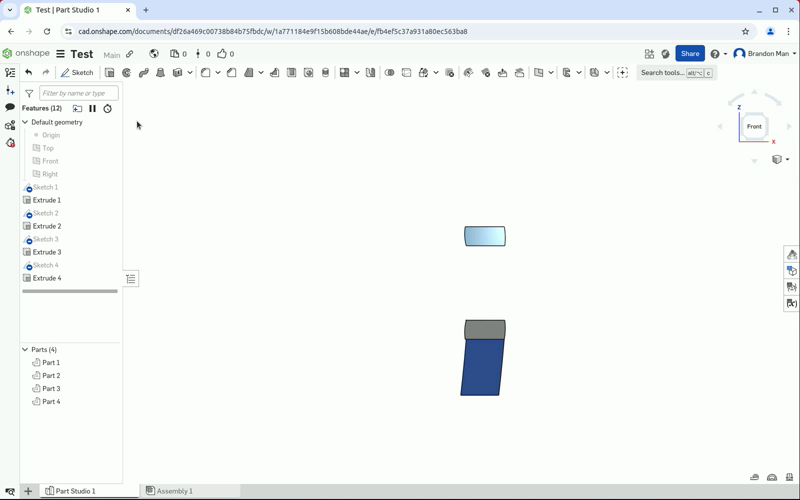
key(shift+h)
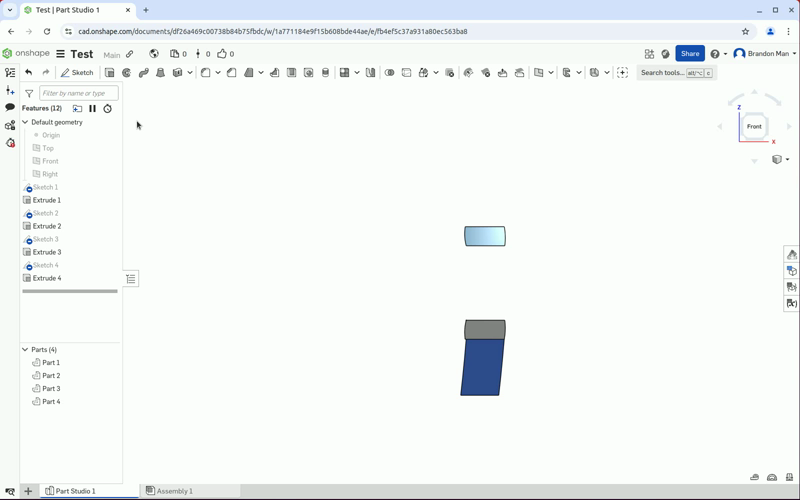
key(shift+h)
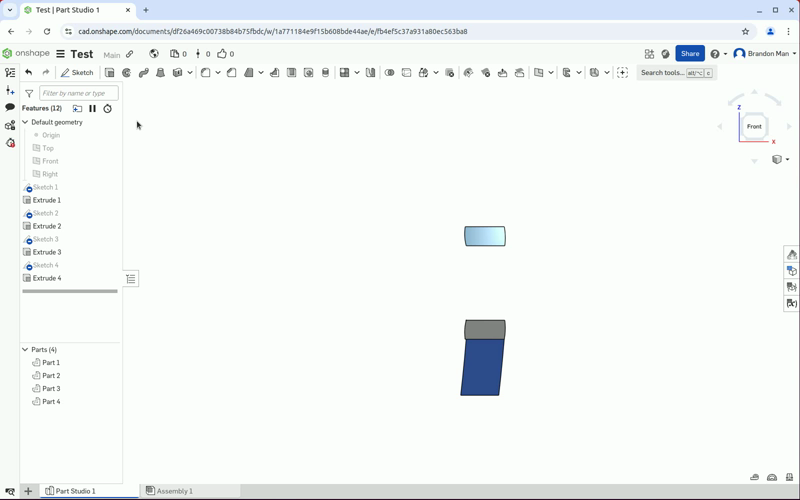
mouse_move(73, 189)
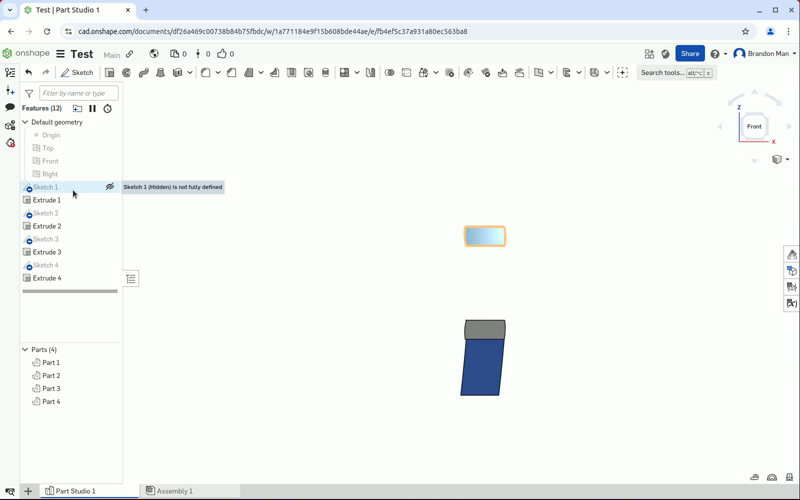
click(73, 189)
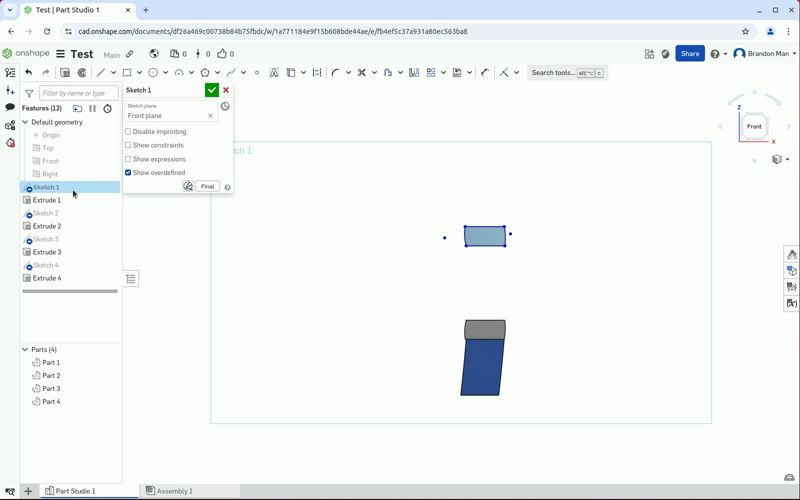
mouse_move(229, 92)
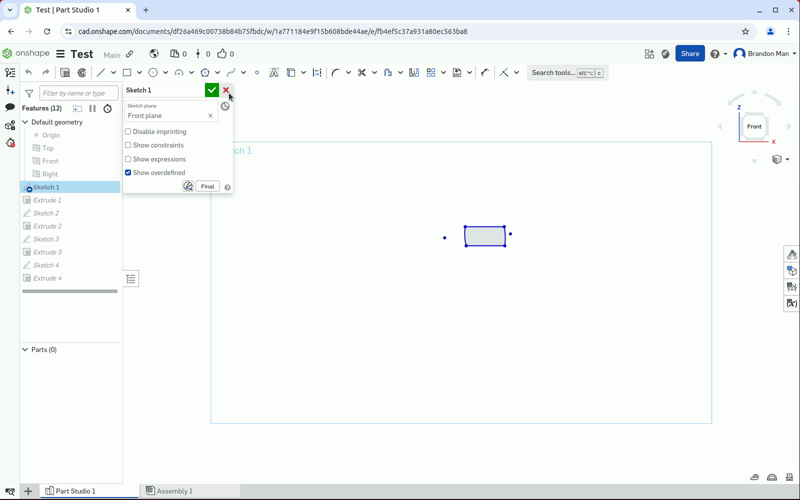
click(229, 92)
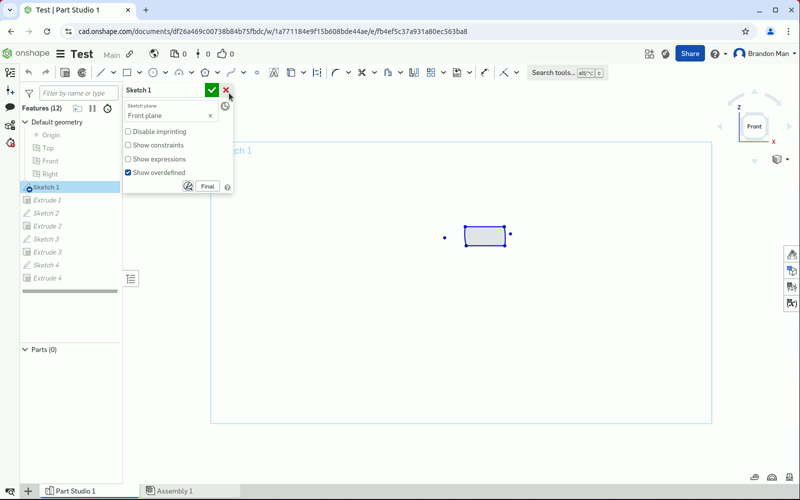
key(shift+s)
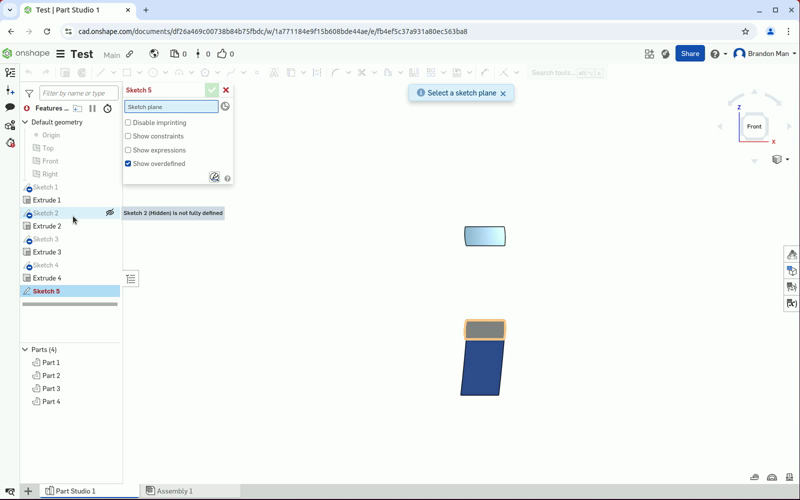
scroll(3)
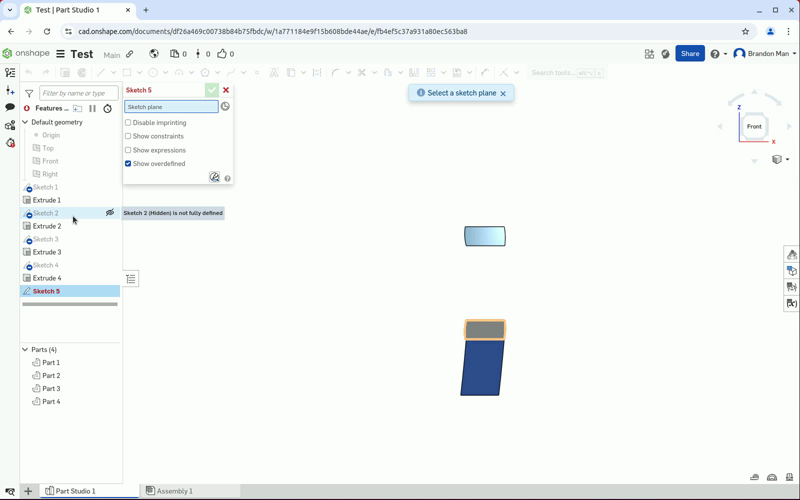
mouse_move(73, 163)
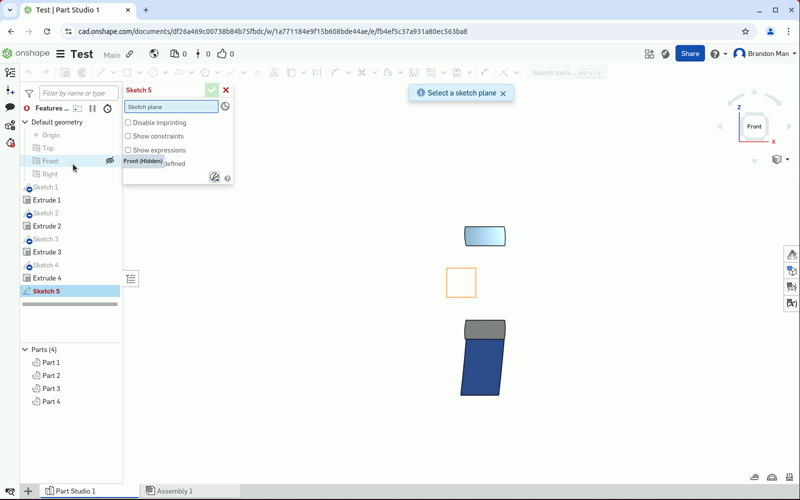
click(73, 163)
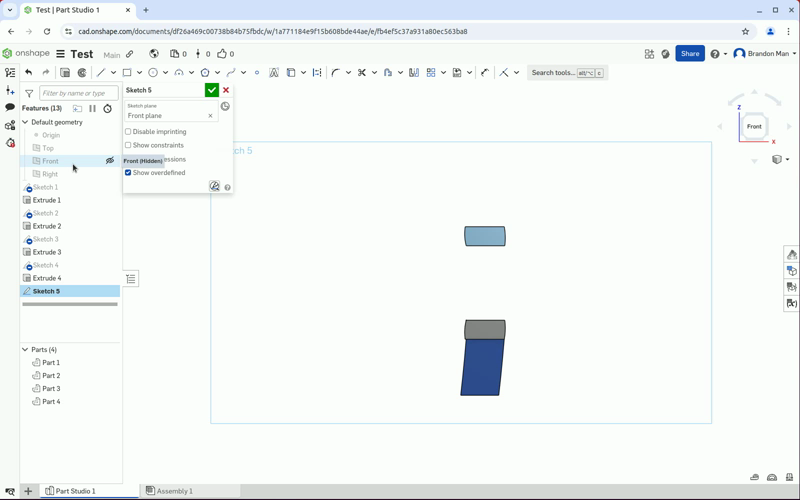
mouse_move(73, 352)
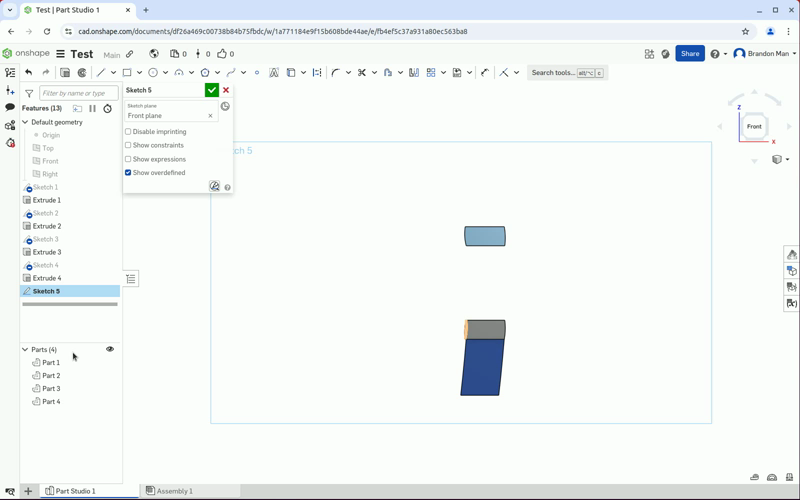
key(y)
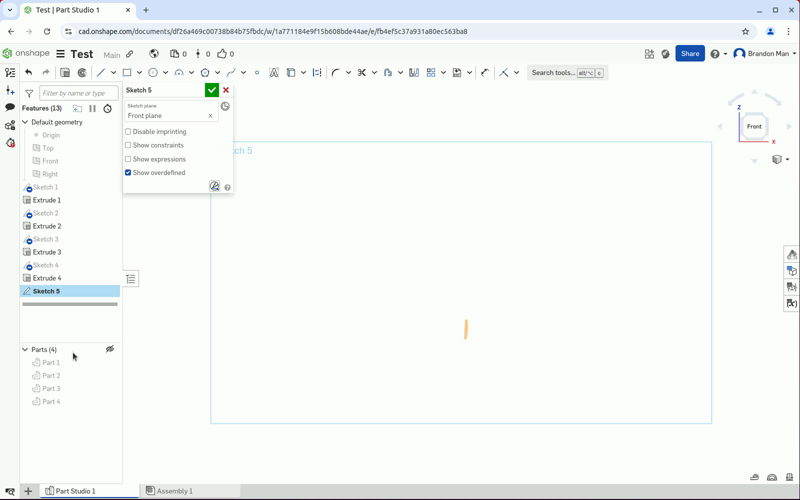
key(a)
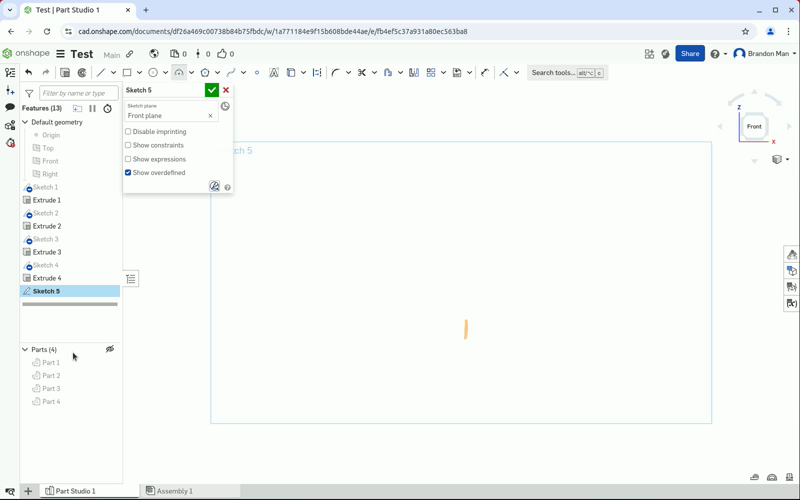
key_down(shift)
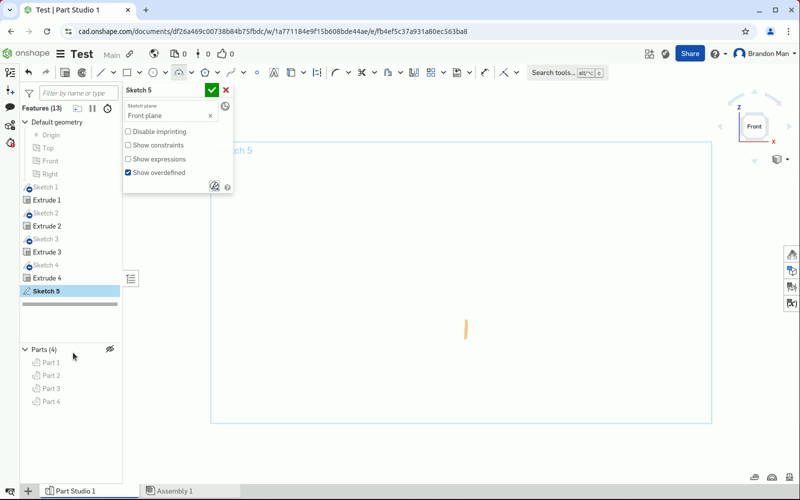
mouse_move(465, 226)
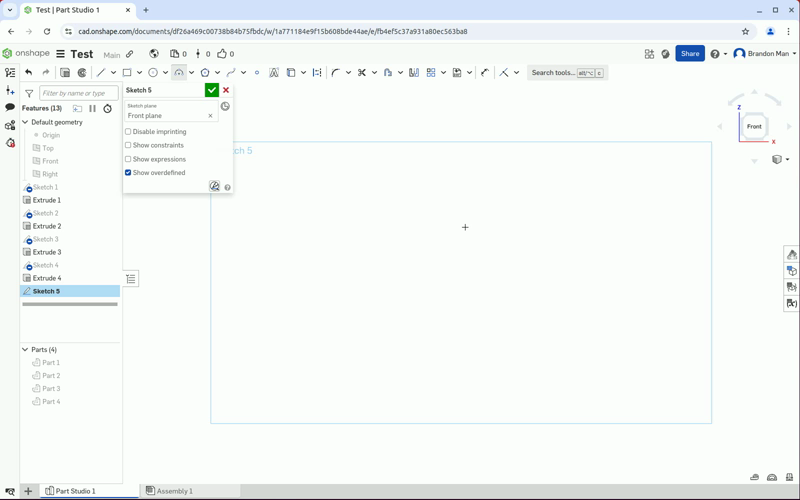
click(465, 226)
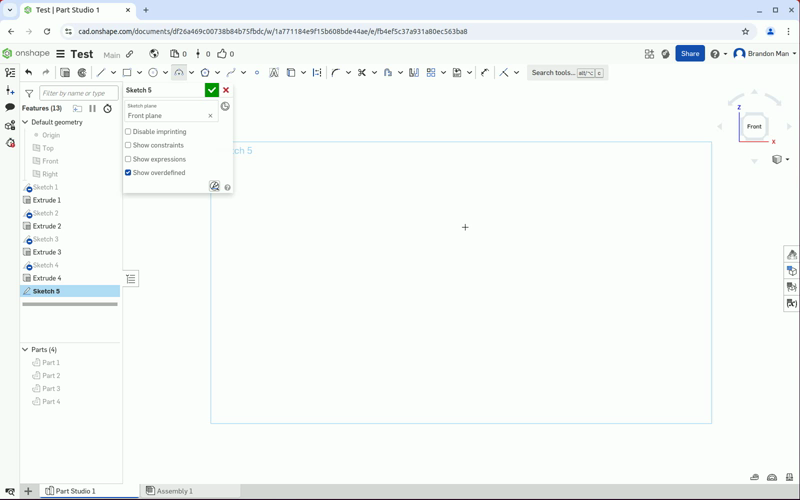
key_up(shift)
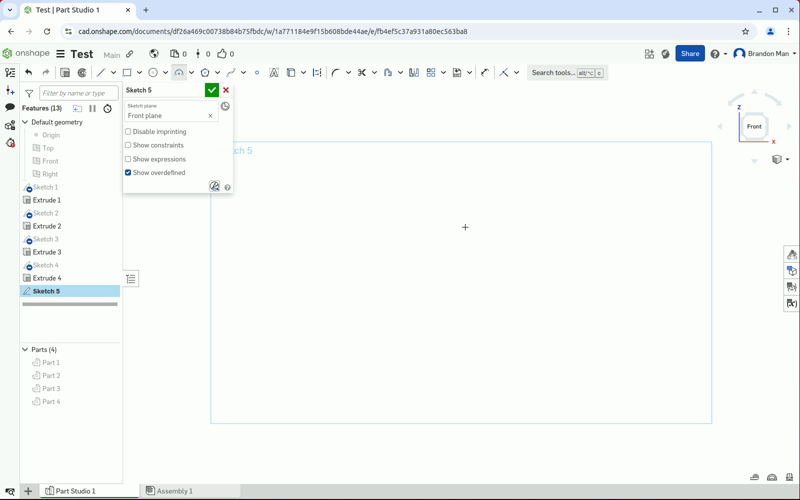
key_down(shift)
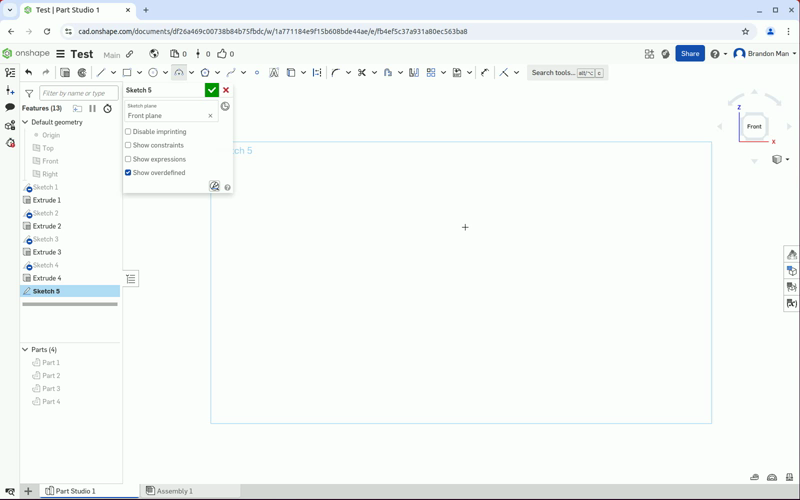
mouse_move(466, 246)
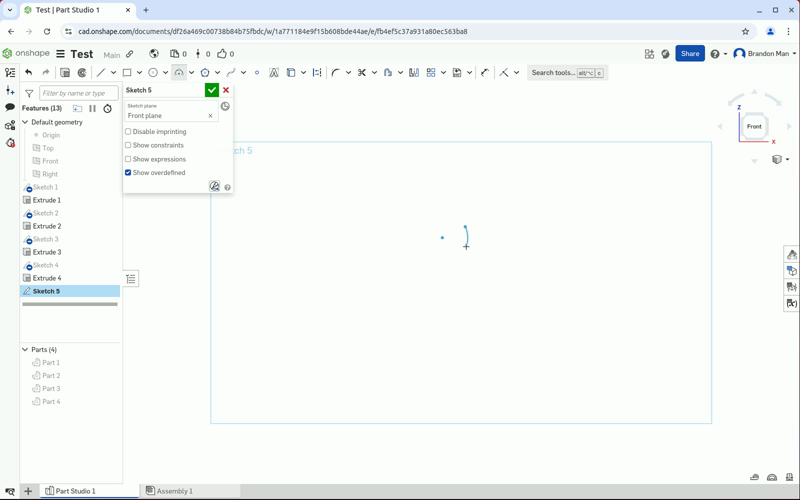
click(466, 246)
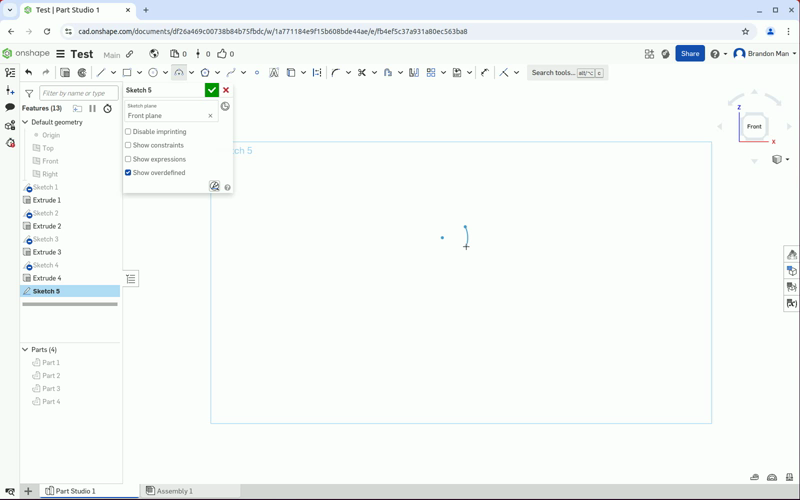
mouse_move(465, 236)
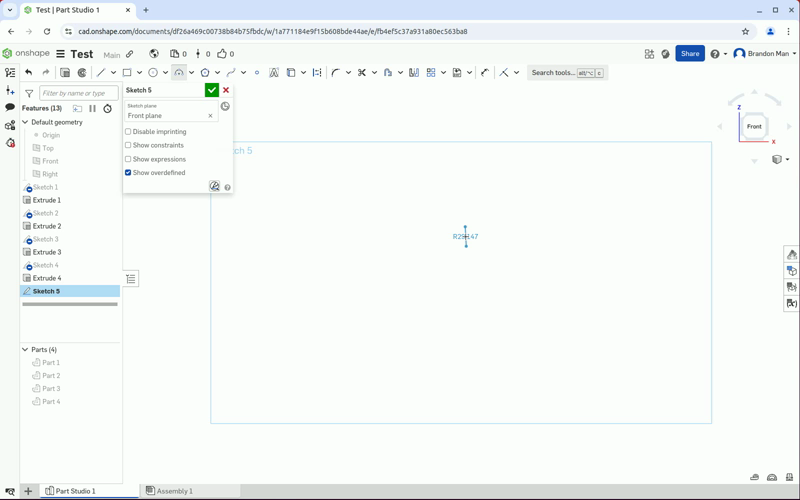
click(465, 236)
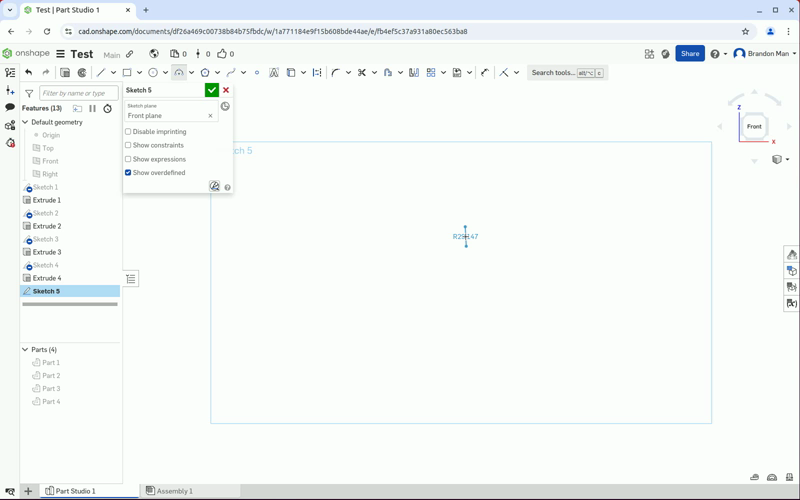
key_up(shift)
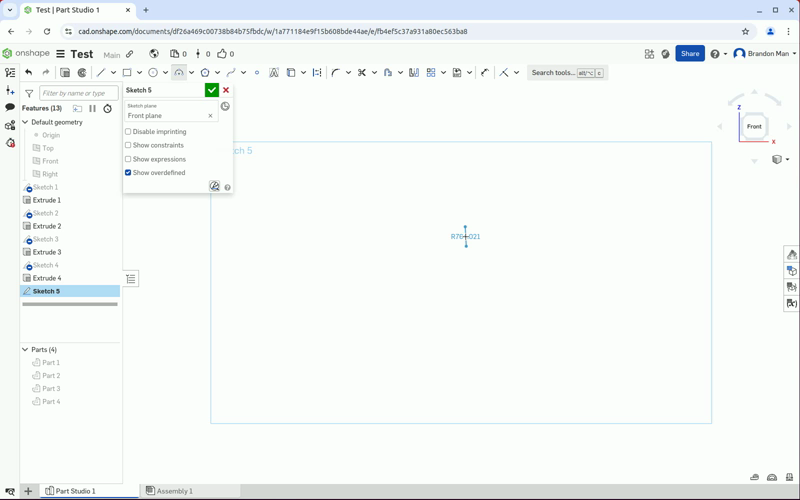
mouse_move(466, 246)
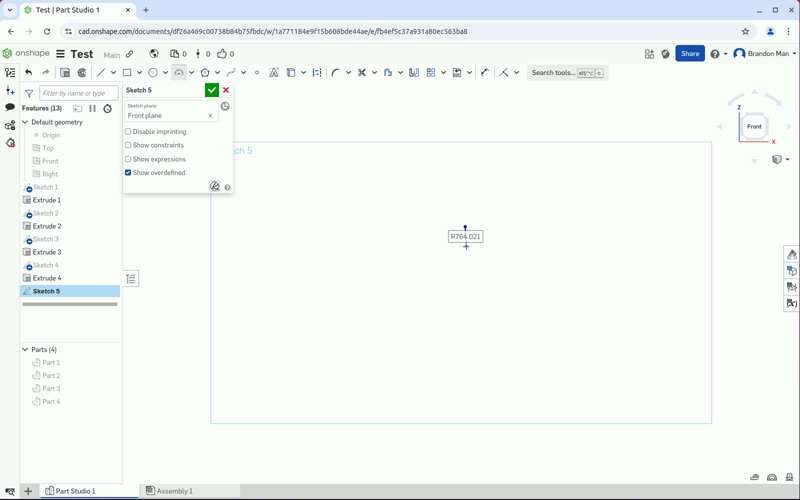
click(466, 246)
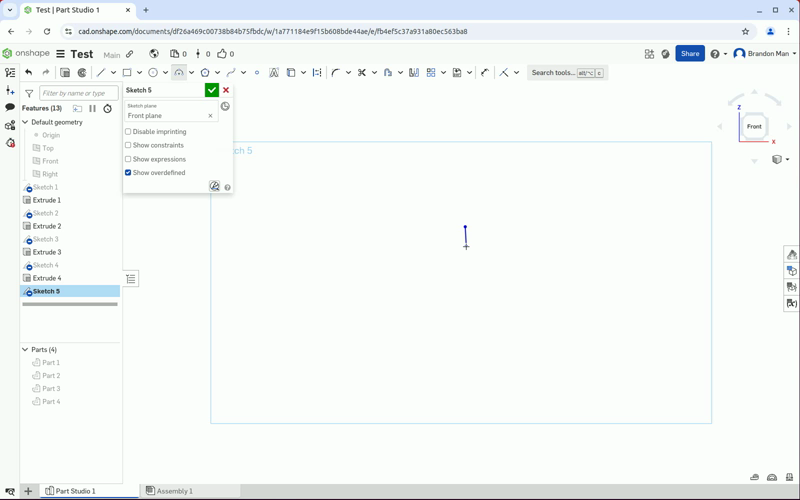
mouse_move(465, 226)
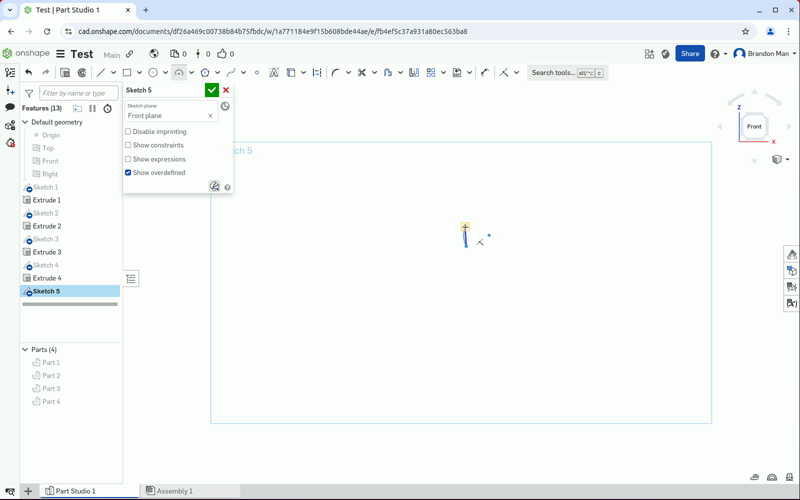
click(465, 226)
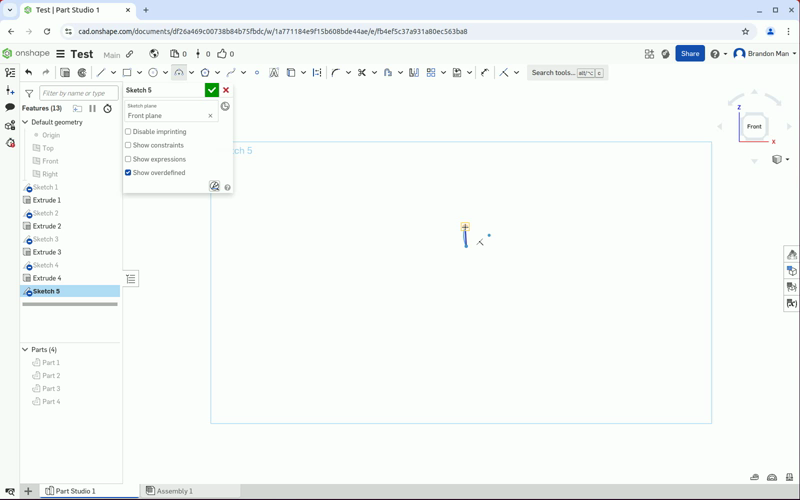
key_down(shift)
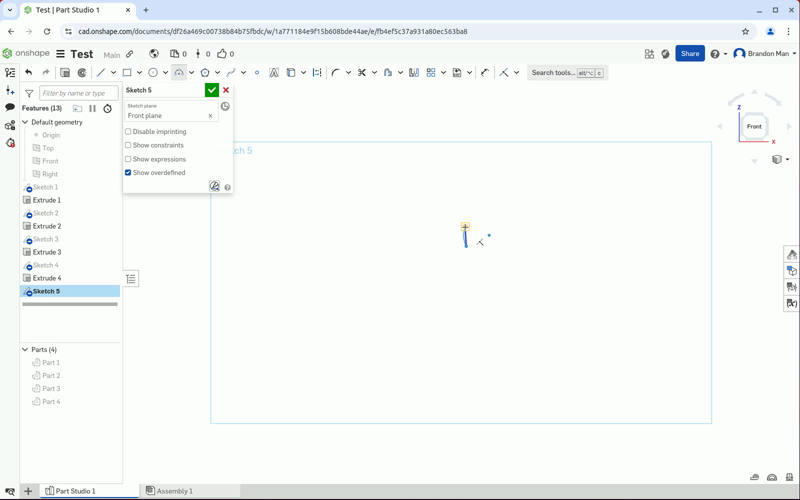
mouse_move(466, 236)
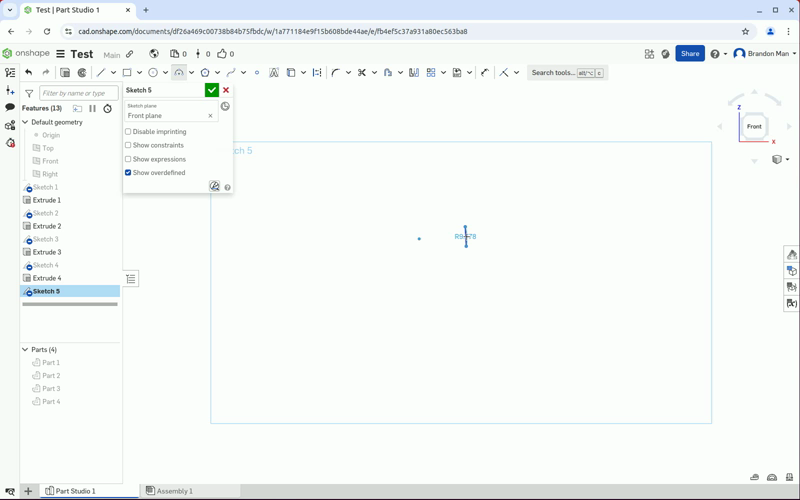
scroll(6)
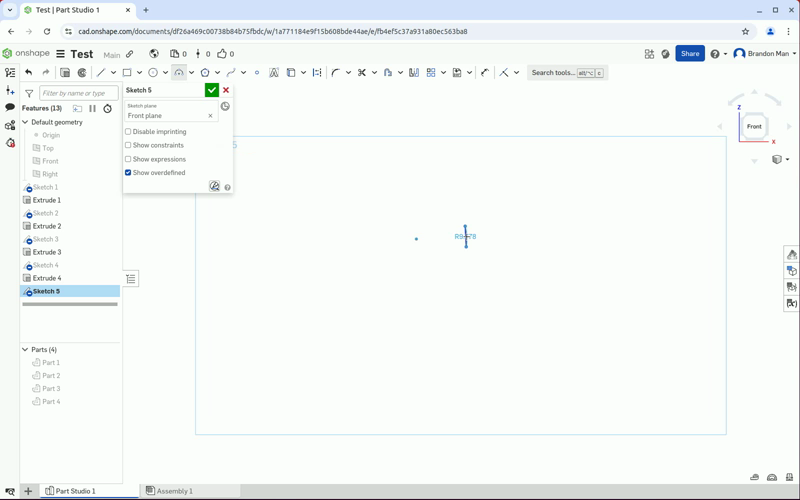
scroll(6)
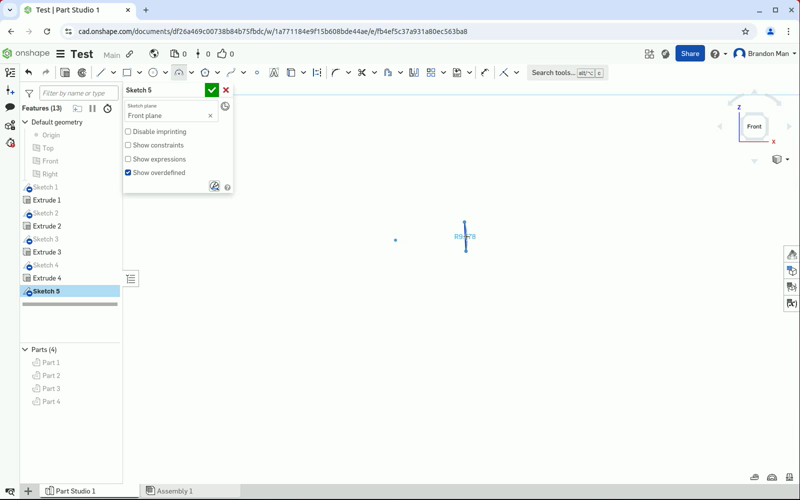
scroll(6)
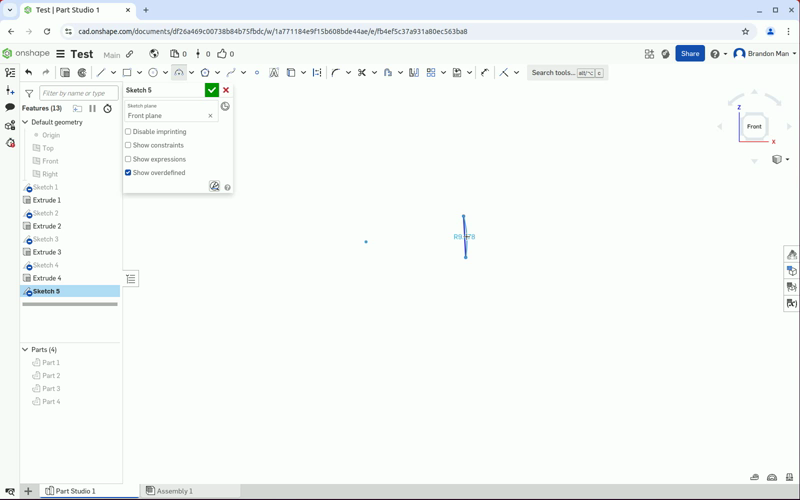
scroll(6)
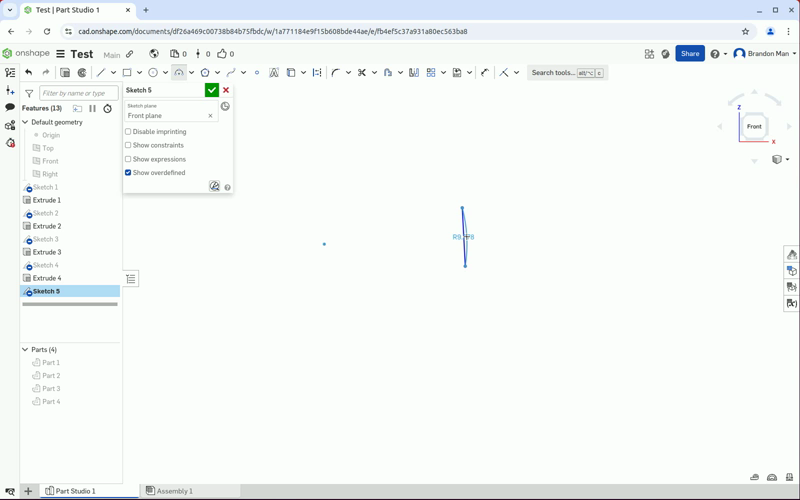
scroll(6)
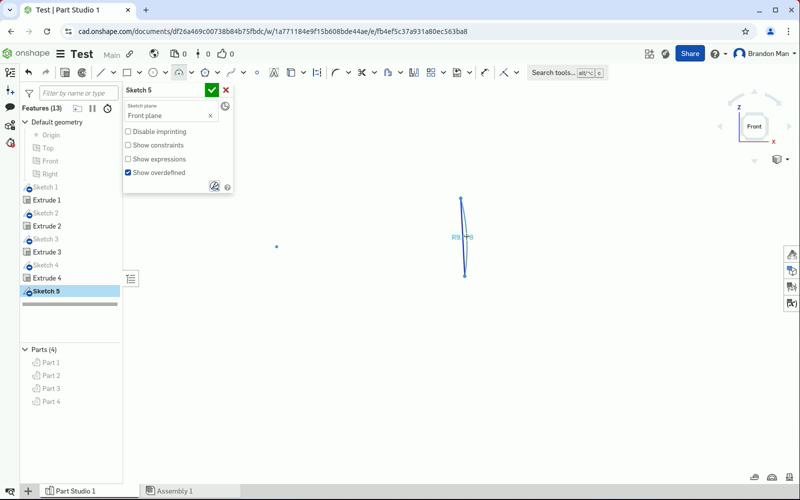
scroll(6)
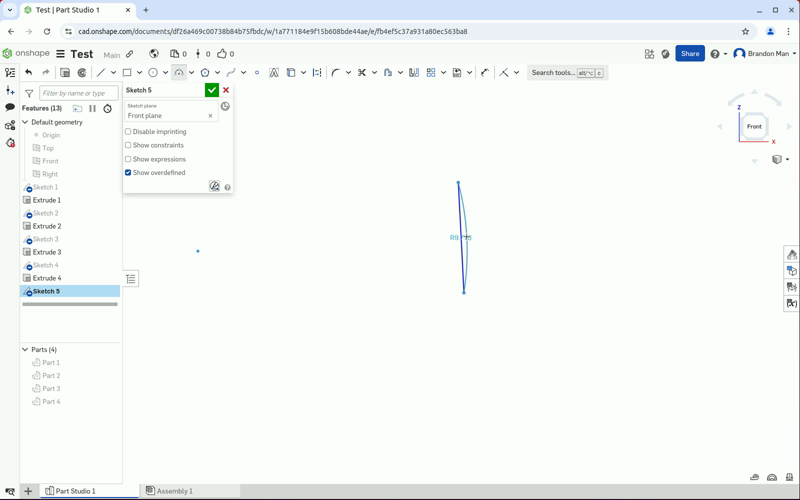
scroll(6)
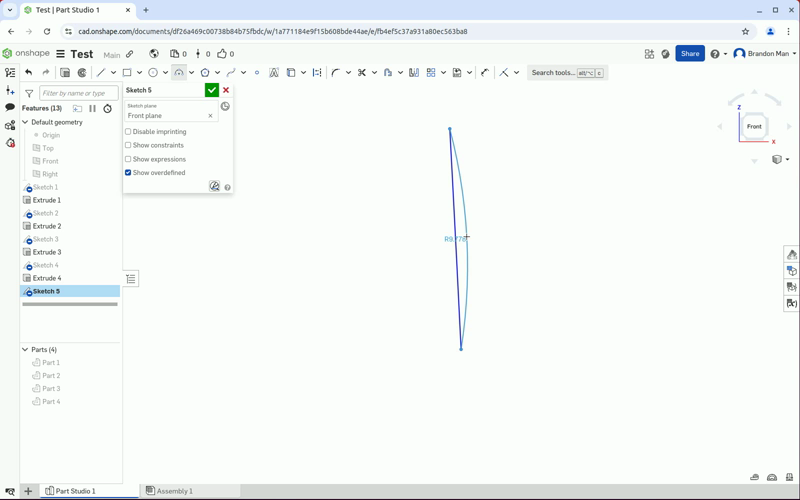
click(466, 236)
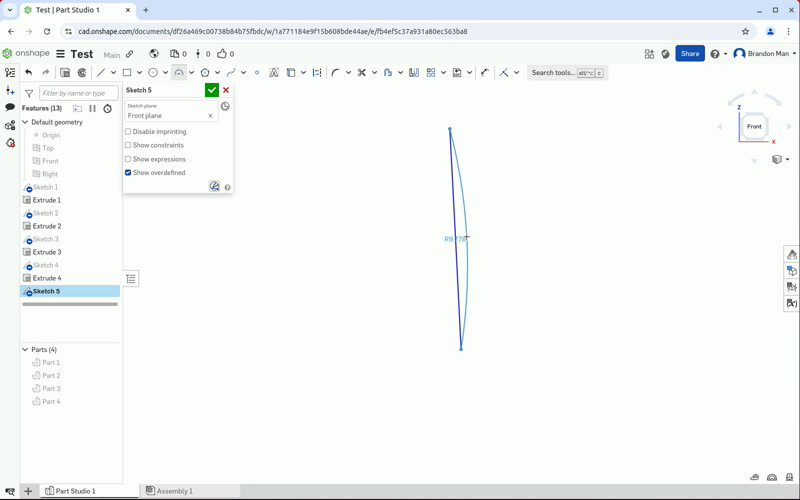
scroll(-6)
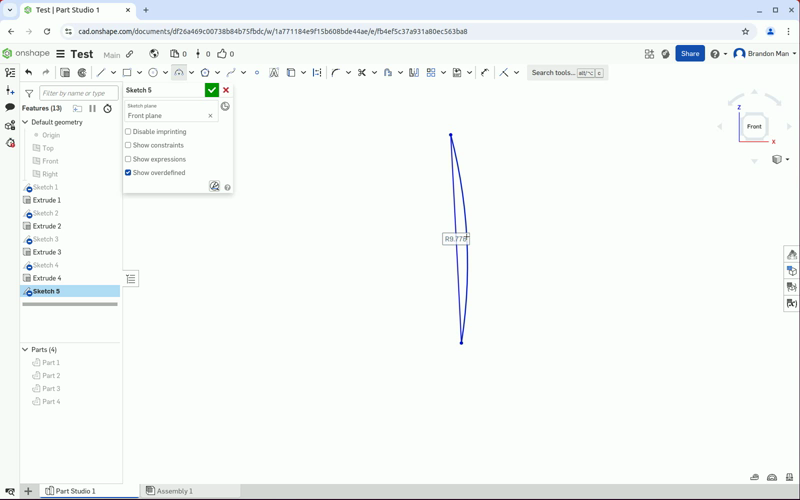
scroll(-6)
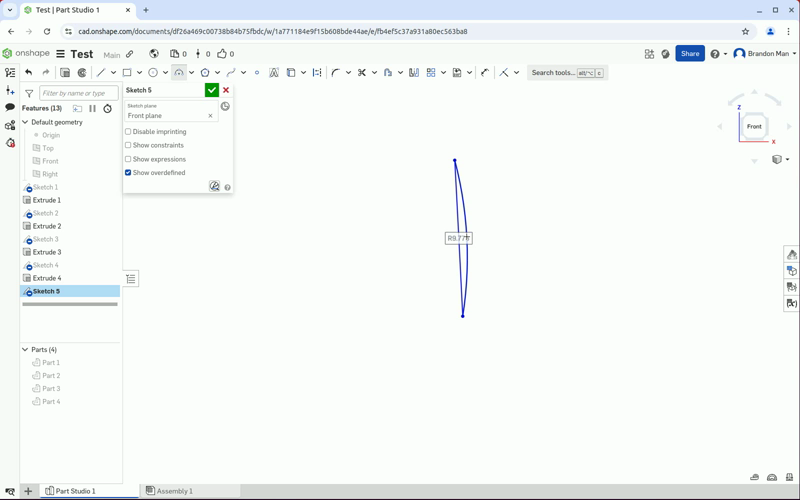
scroll(-6)
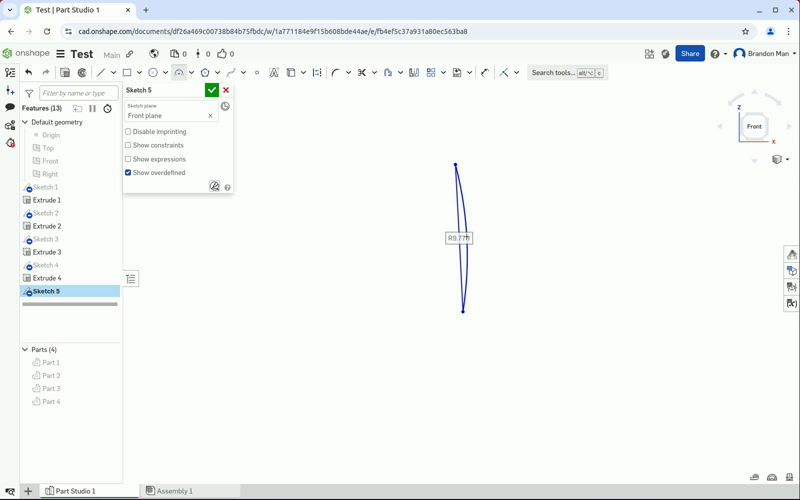
scroll(-6)
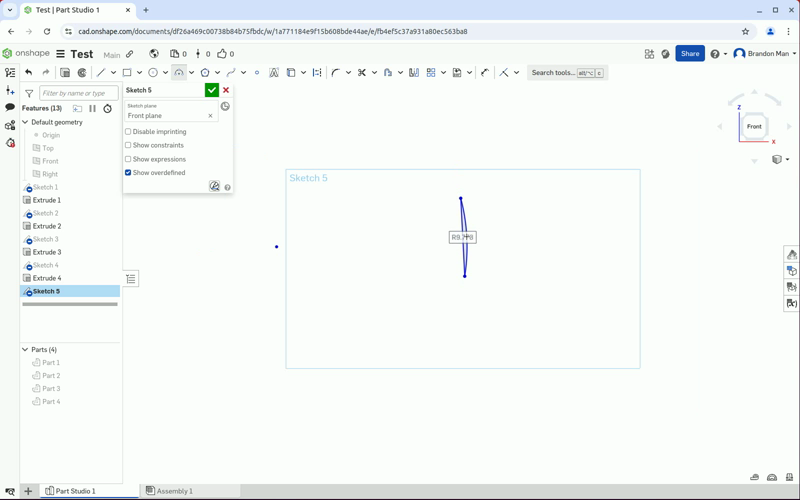
scroll(-6)
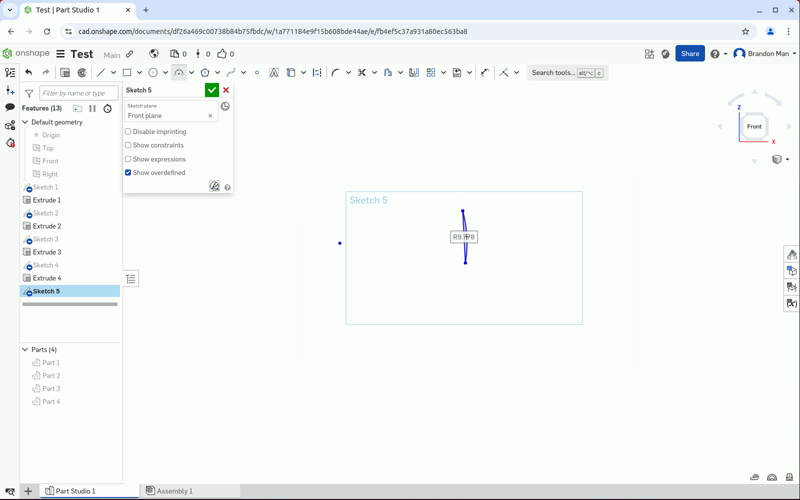
scroll(-6)
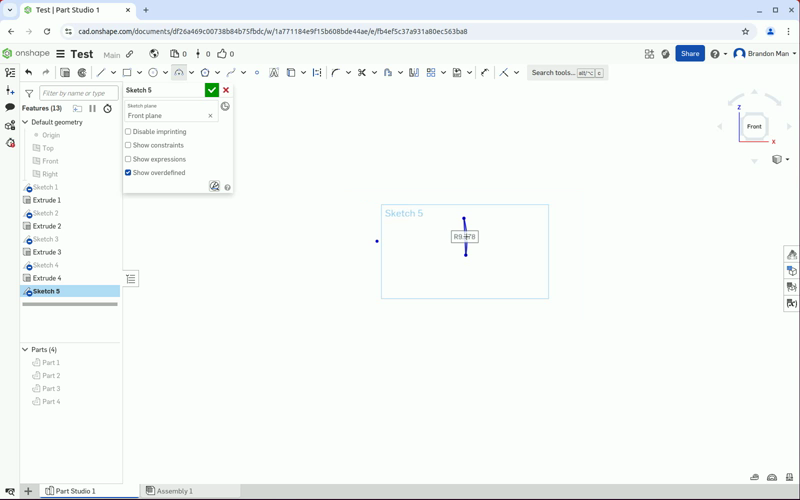
scroll(-6)
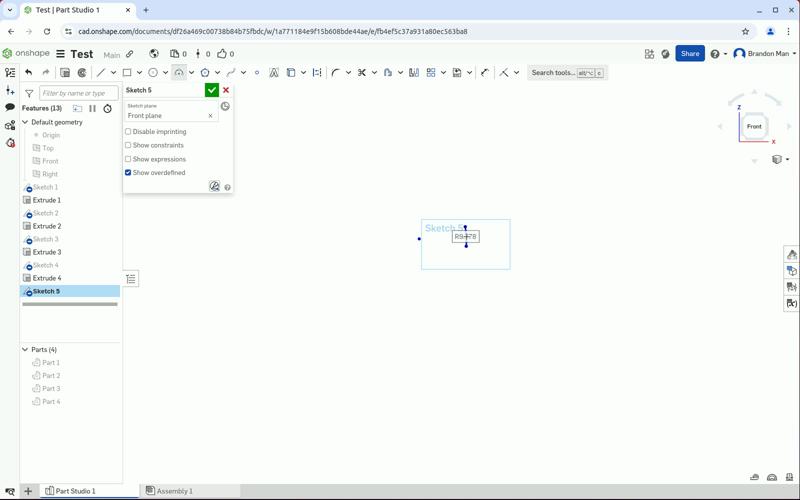
key_up(shift)
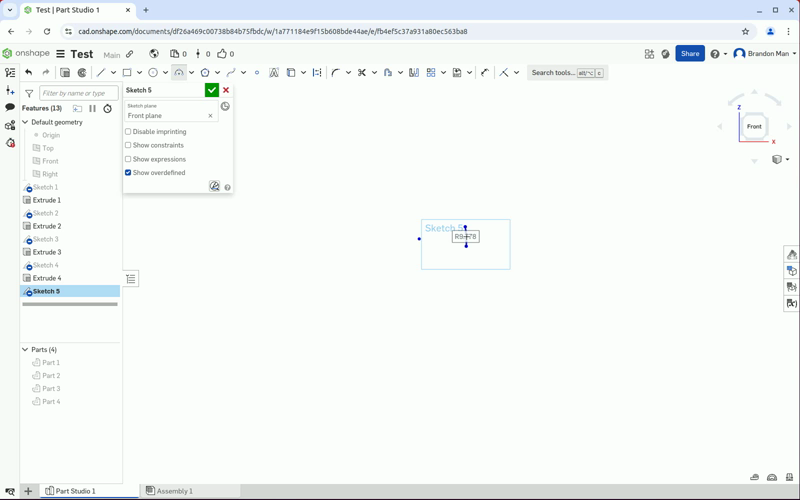
key(esc)
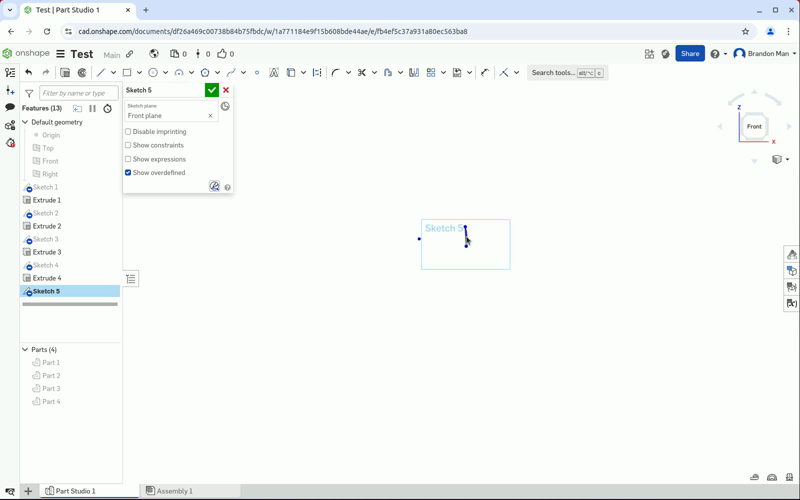
mouse_move(466, 238)
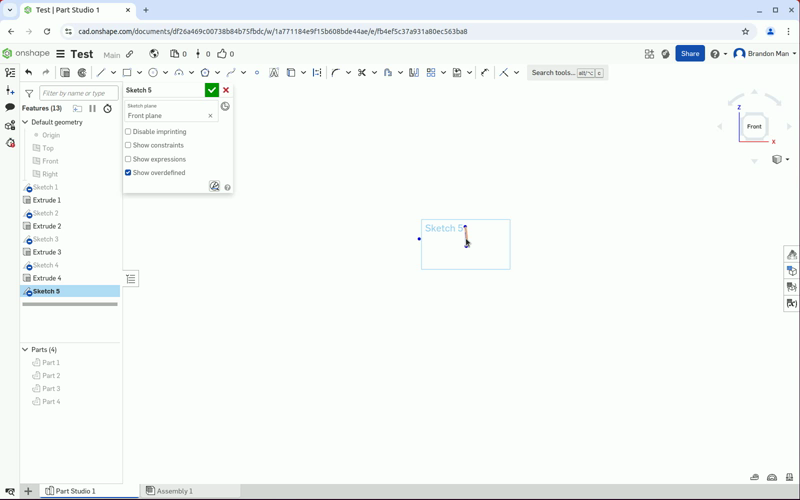
scroll(6)
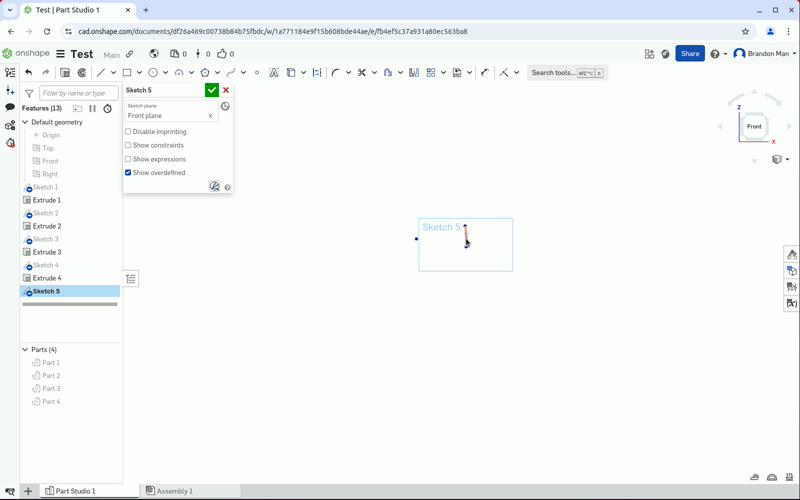
scroll(6)
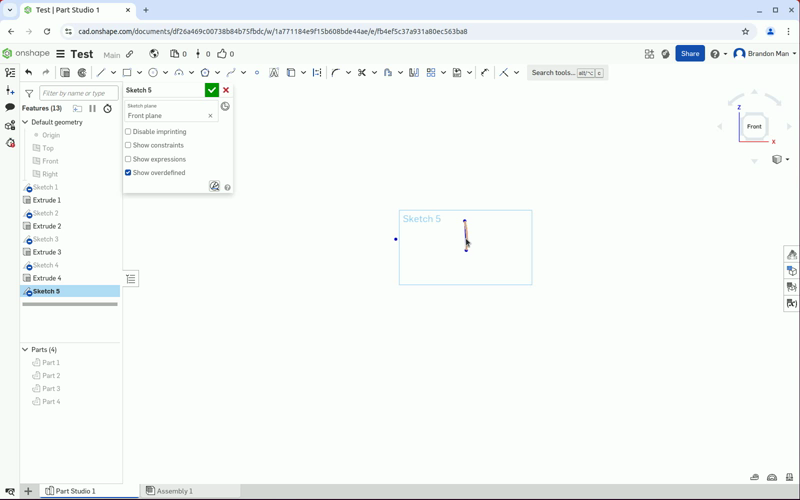
scroll(6)
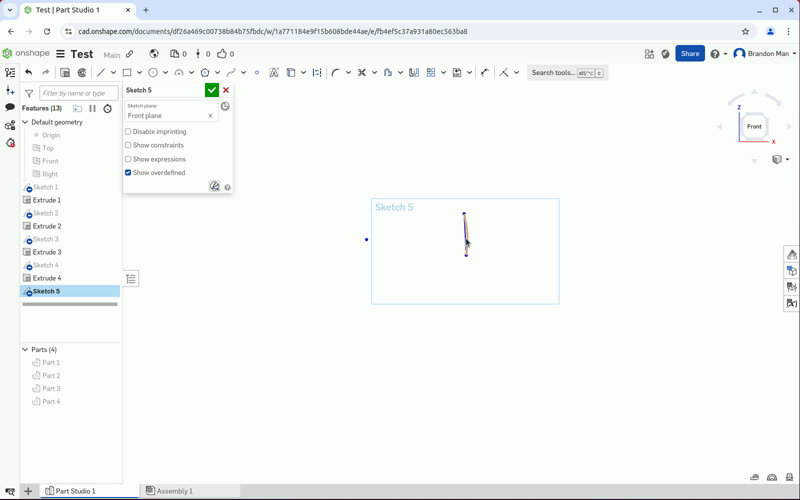
scroll(6)
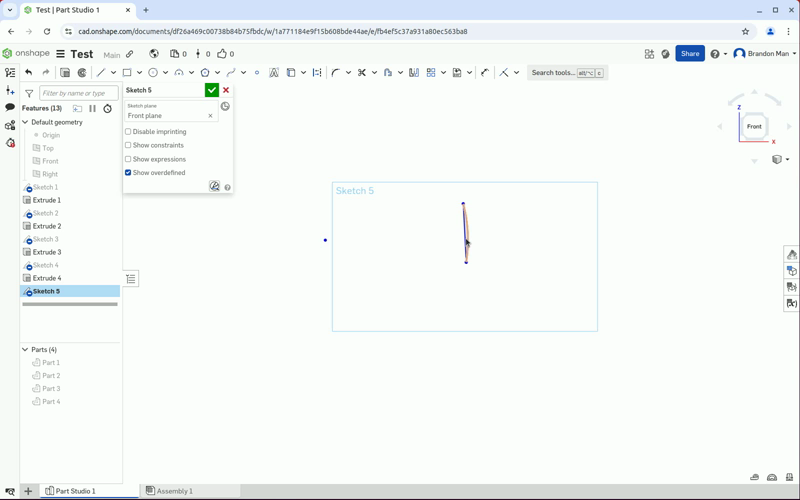
scroll(6)
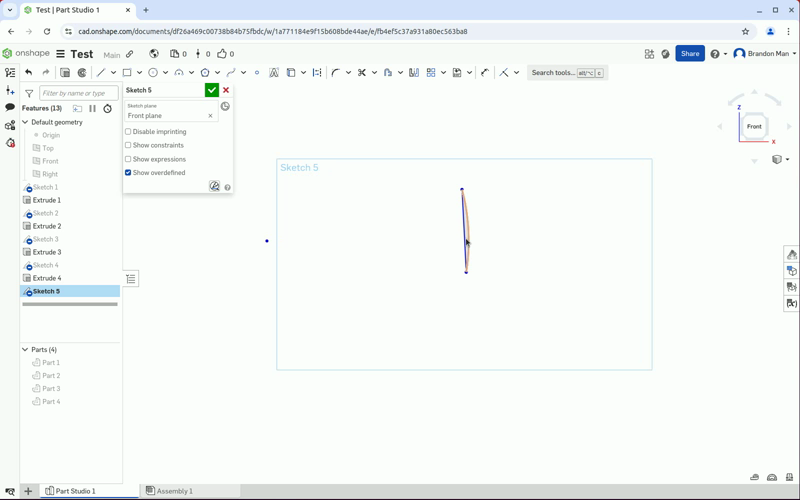
scroll(6)
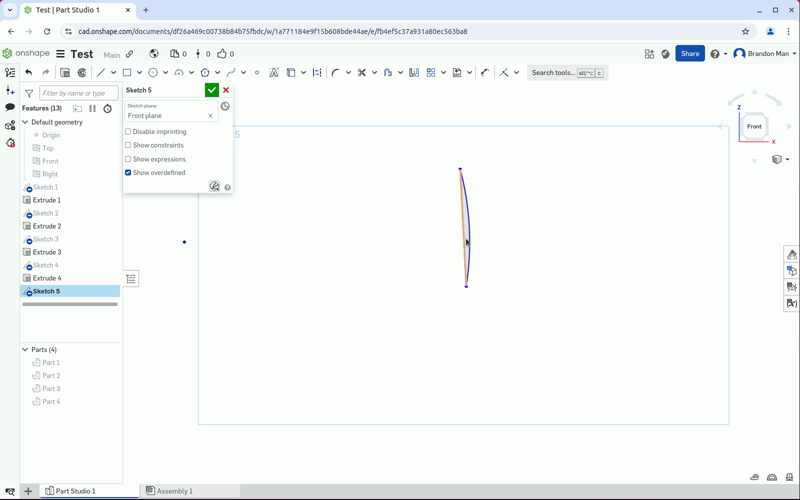
scroll(6)
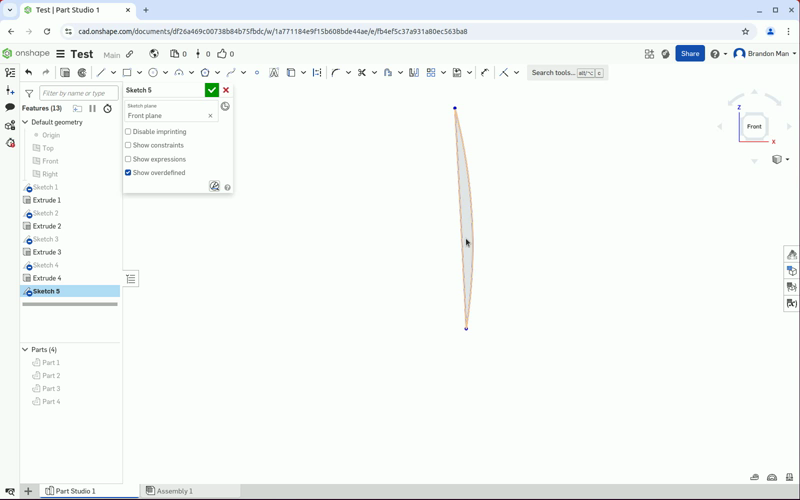
click(466, 238)
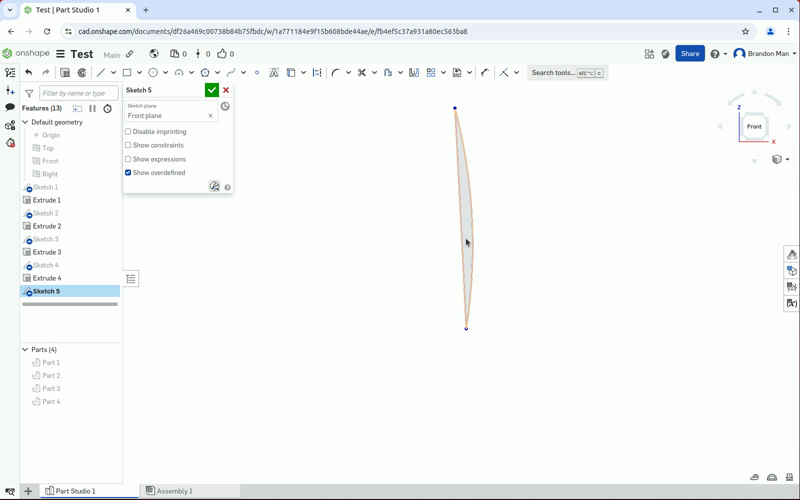
scroll(-6)
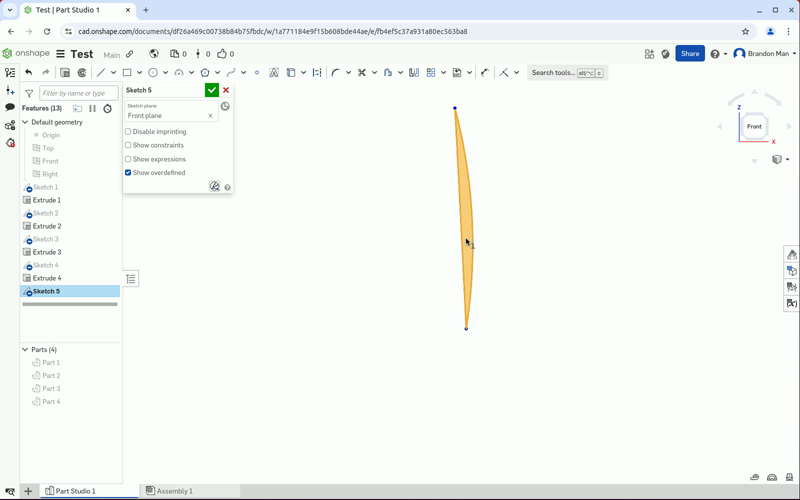
scroll(-6)
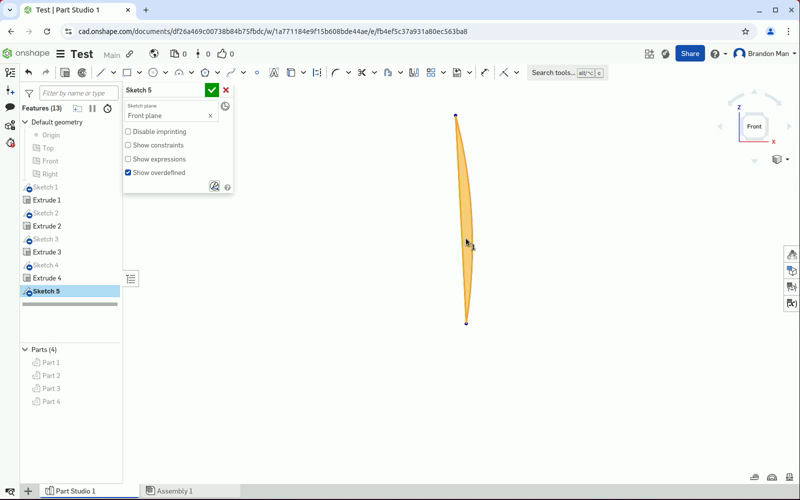
scroll(-6)
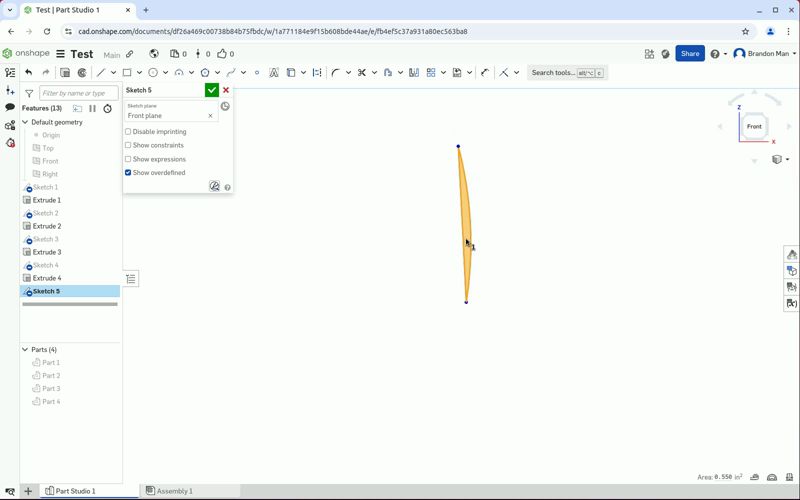
scroll(-6)
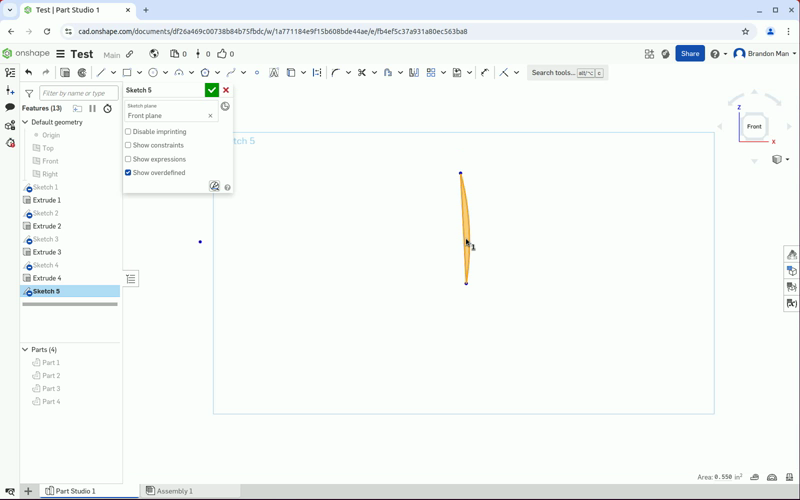
scroll(-6)
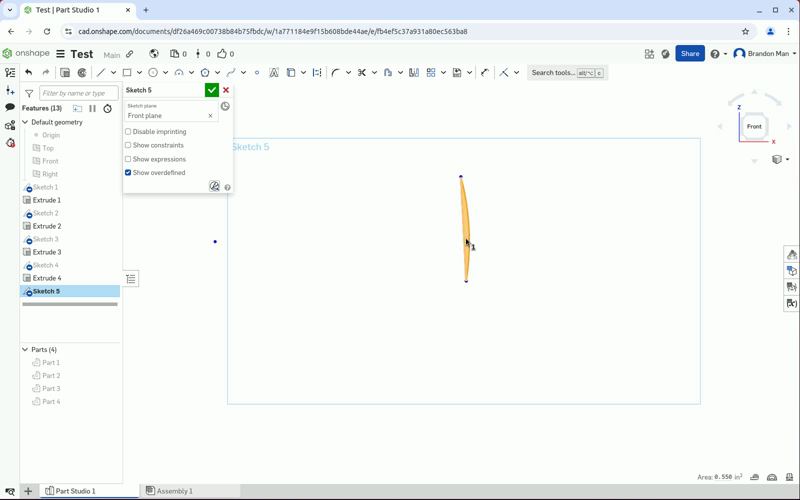
scroll(-6)
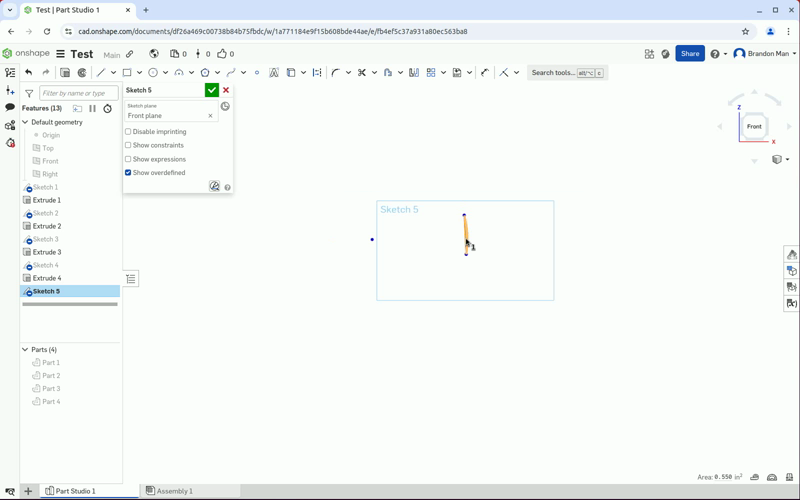
scroll(-6)
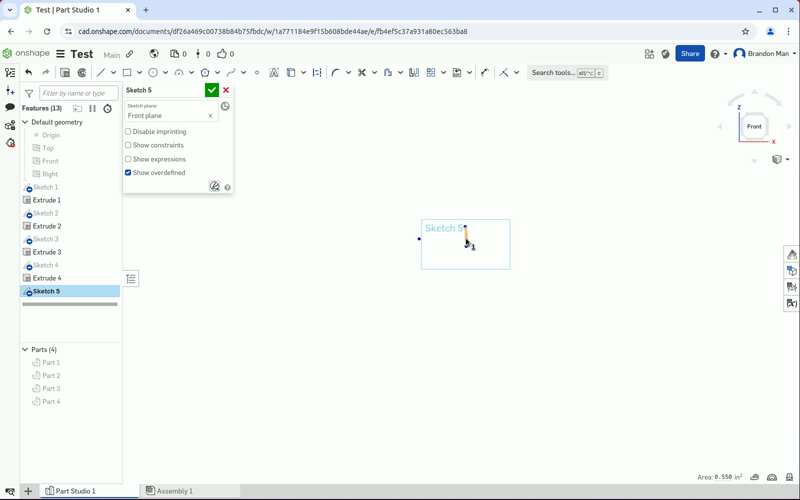
mouse_move(73, 352)
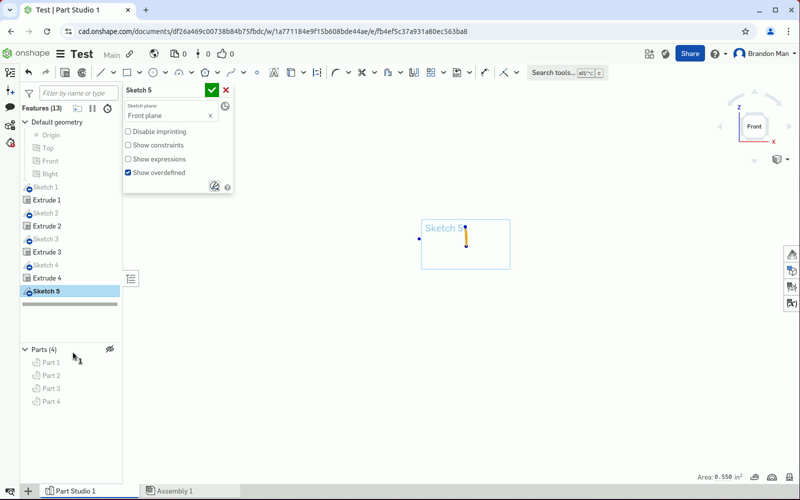
key(shift+y)
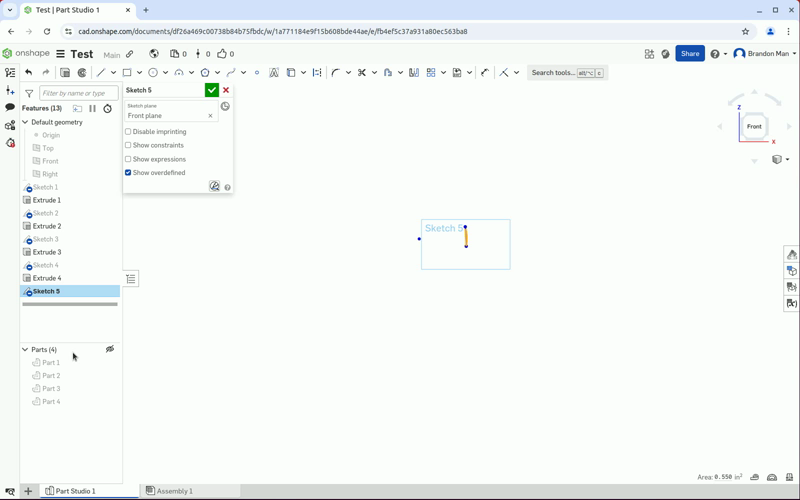
key(shift+e)
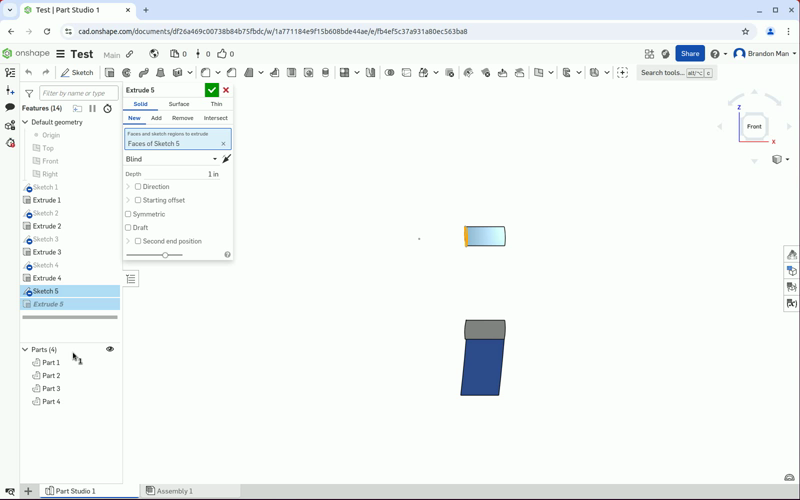
mouse_move(143, 106)
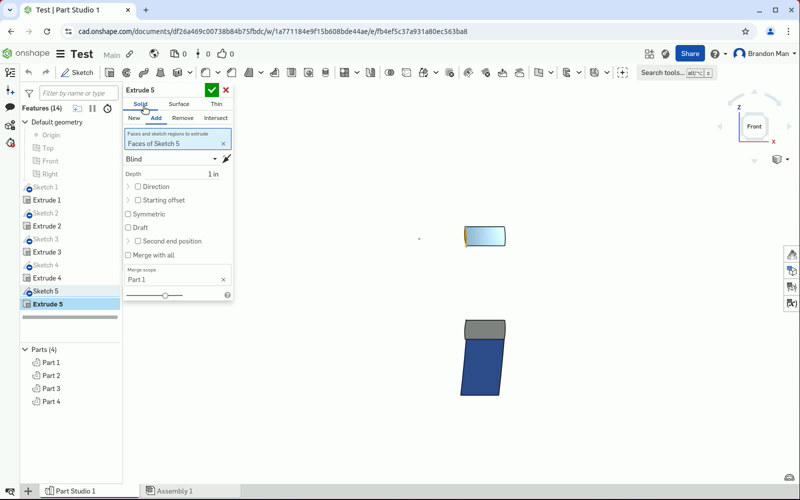
click(143, 106)
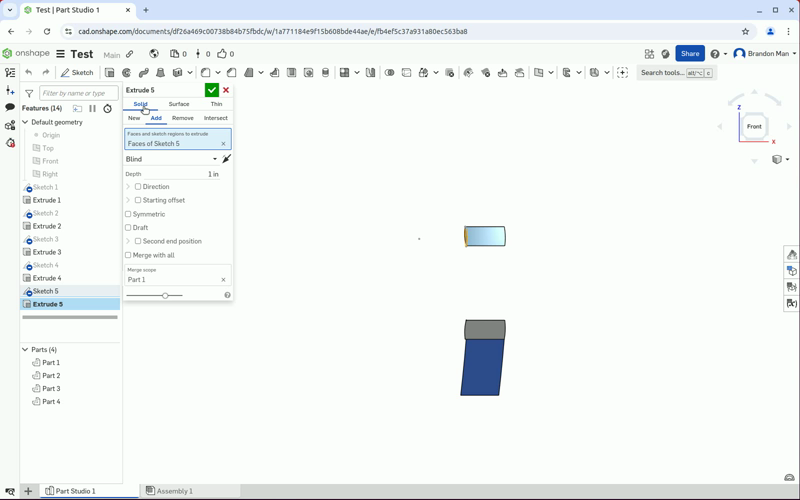
mouse_move(137, 120)
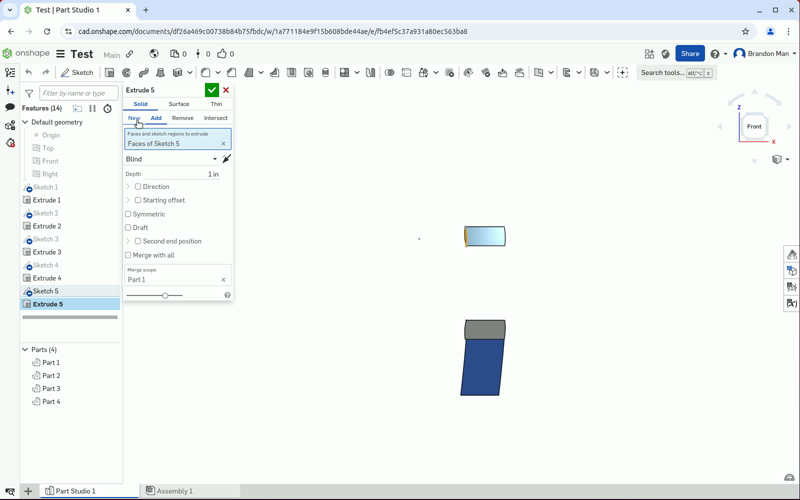
click(137, 120)
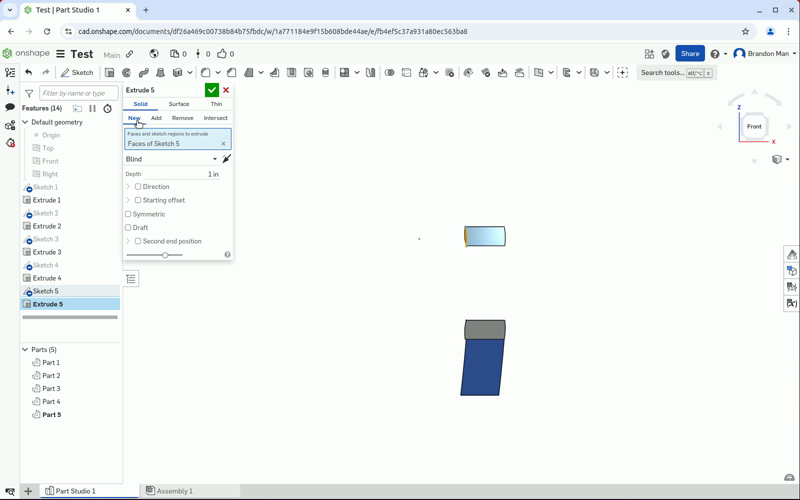
key(tab, 4)
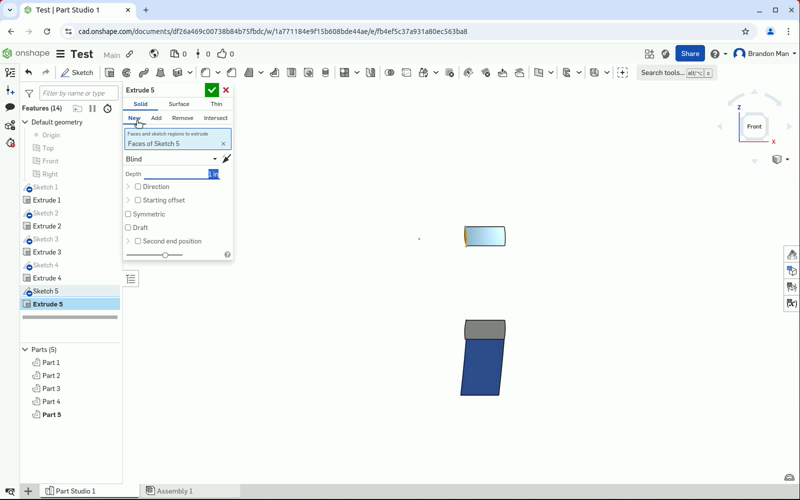
text(1.926)
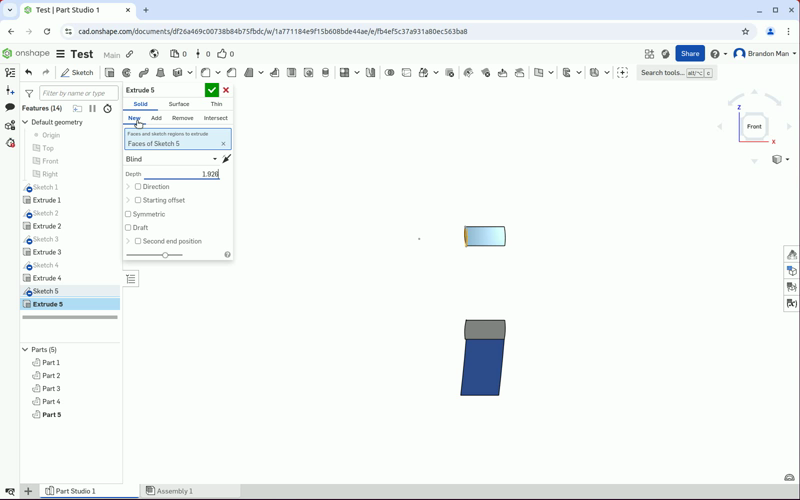
key(enter)
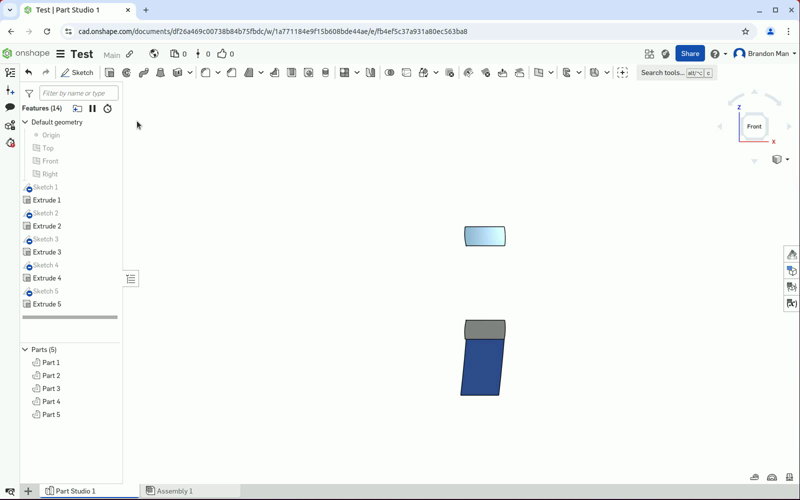
key(shift+h)
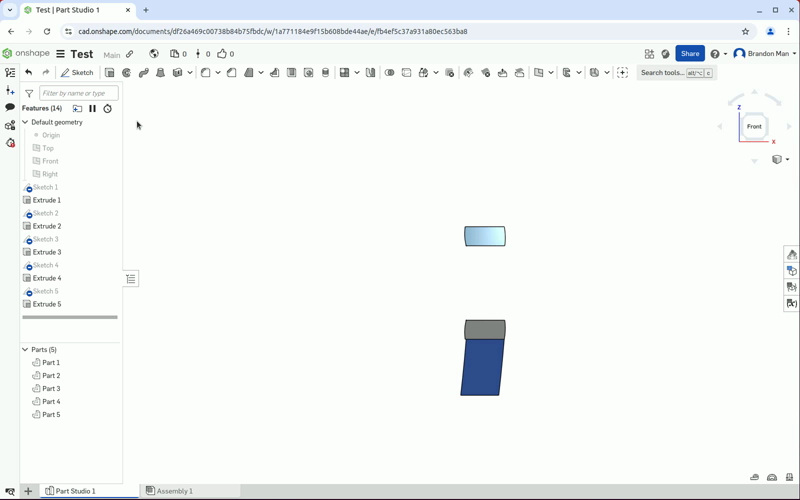
key(shift+h)
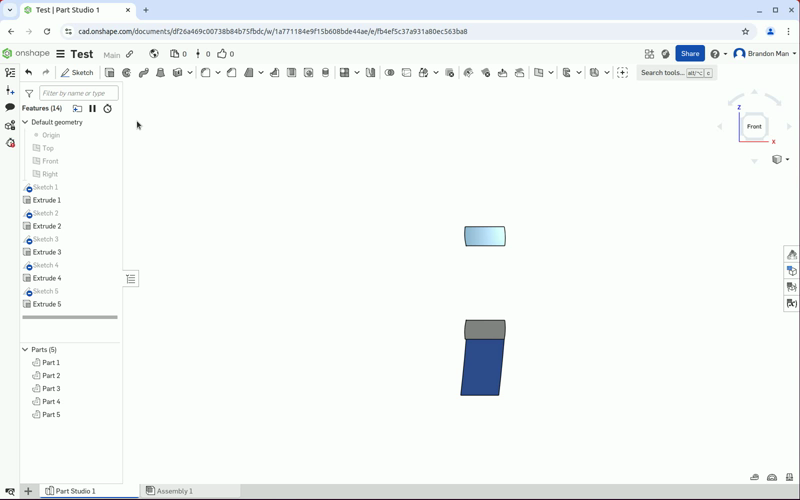
mouse_move(73, 189)
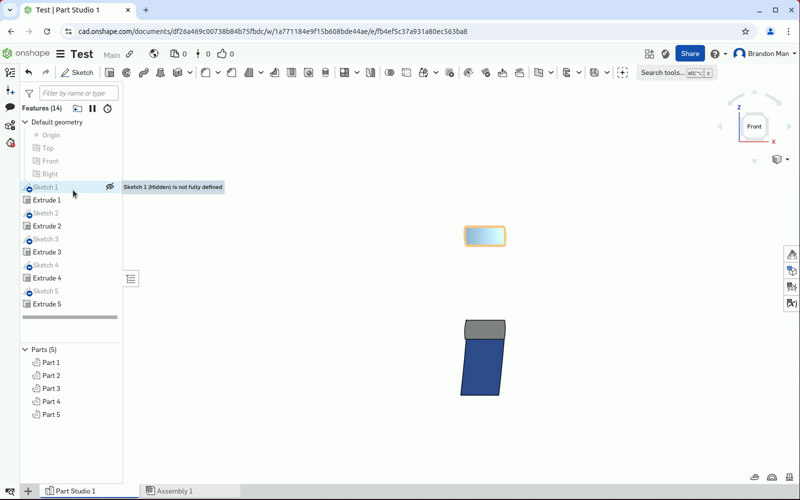
click(73, 189)
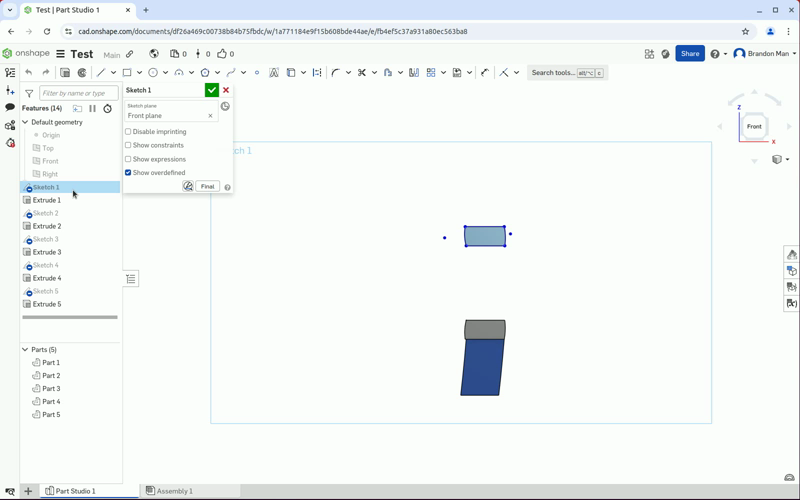
mouse_move(229, 92)
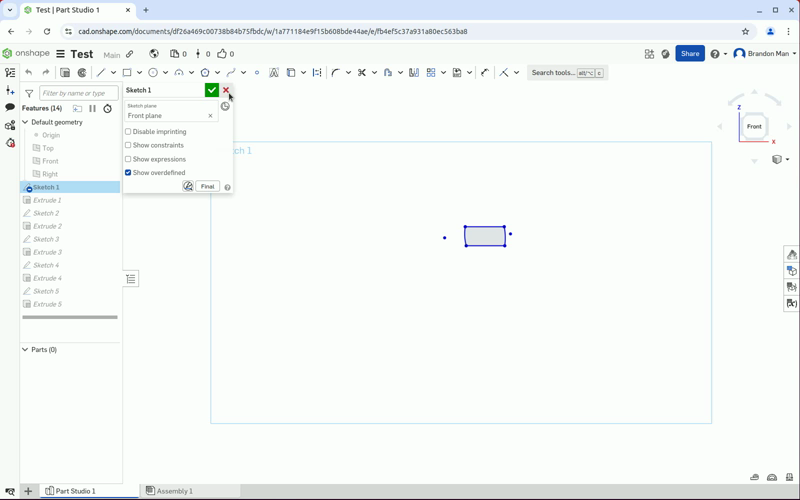
click(229, 92)
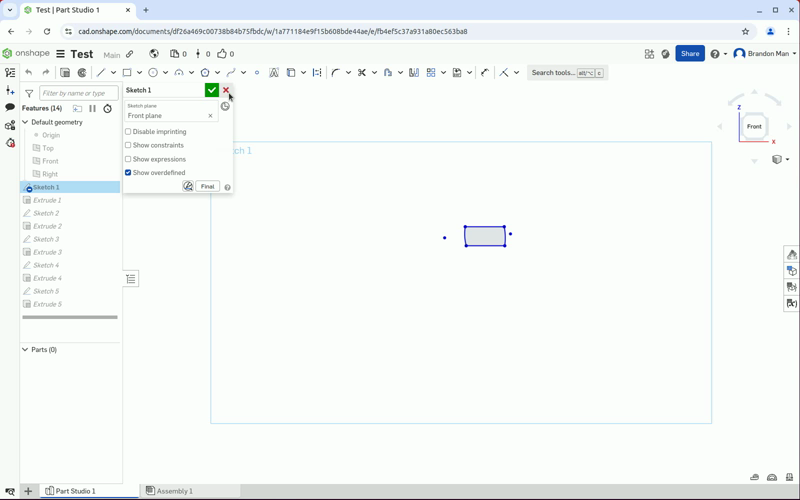
key(shift+s)
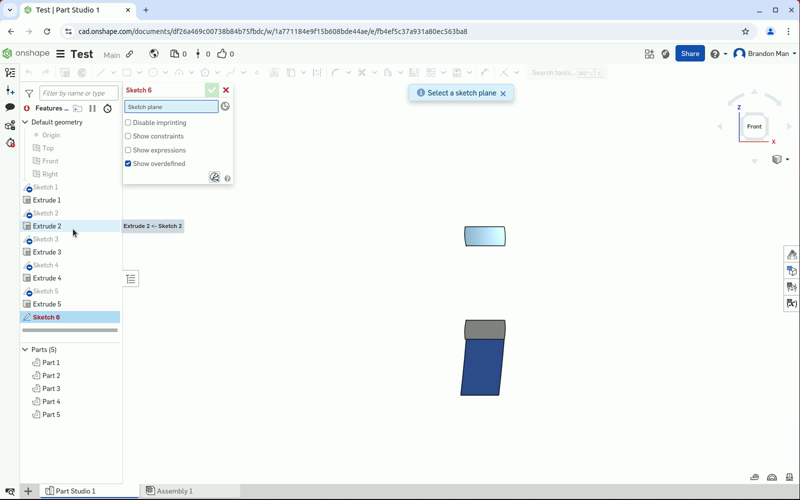
scroll(3)
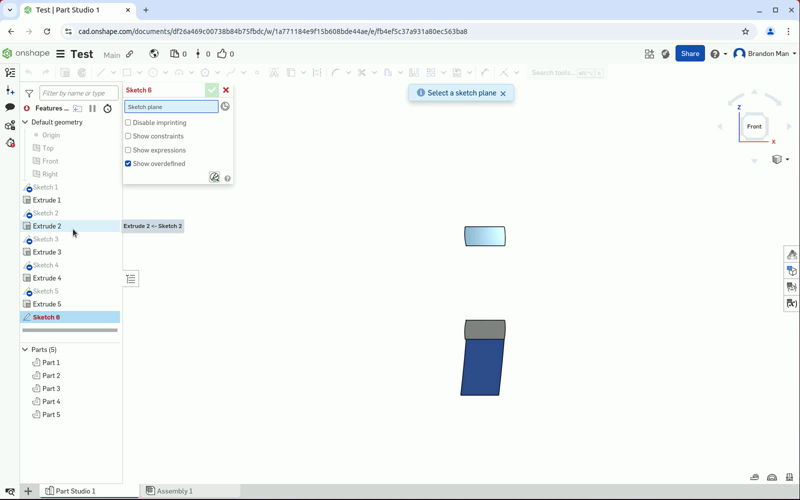
mouse_move(73, 163)
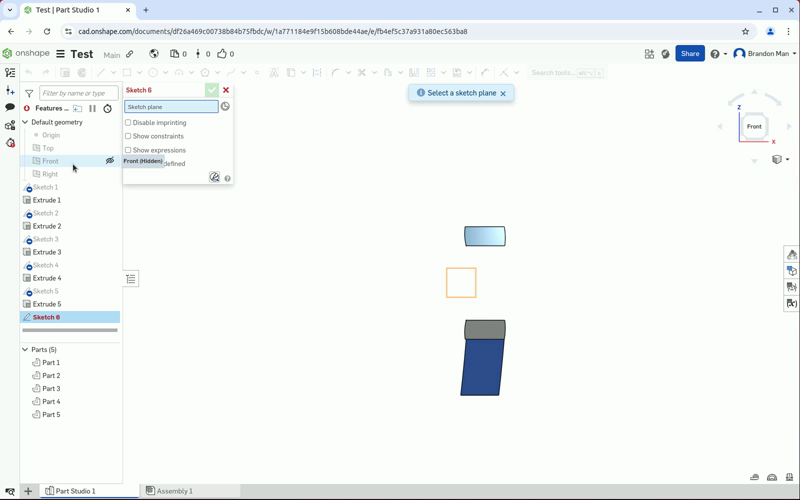
click(73, 163)
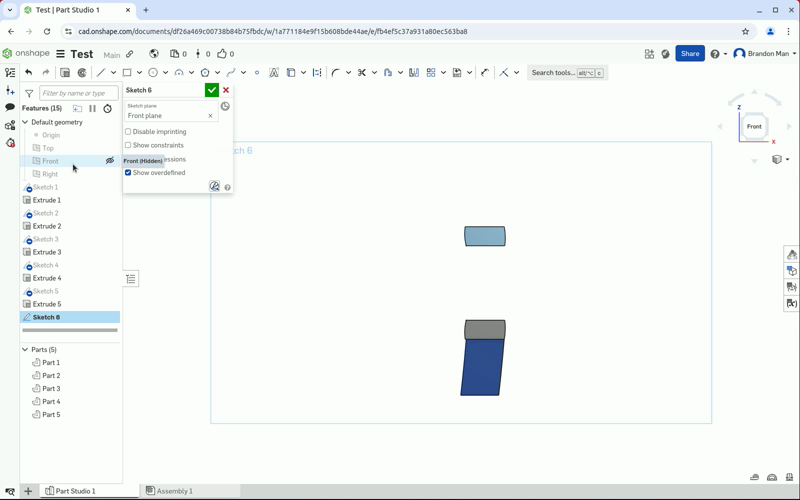
mouse_move(73, 352)
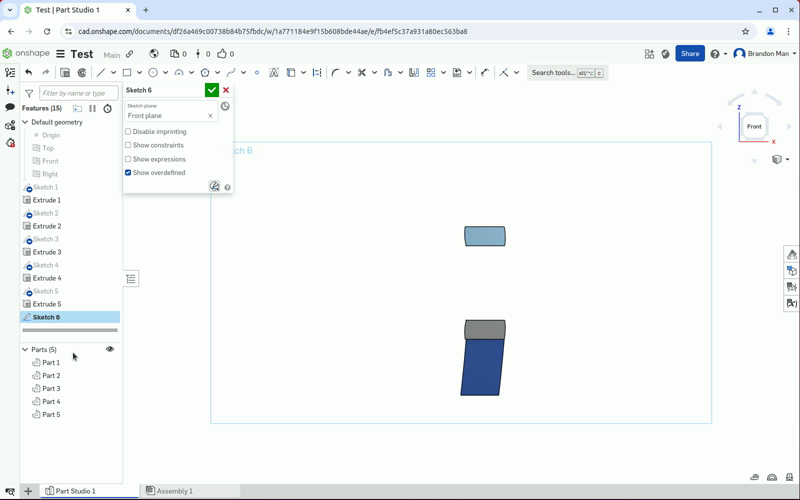
key(y)
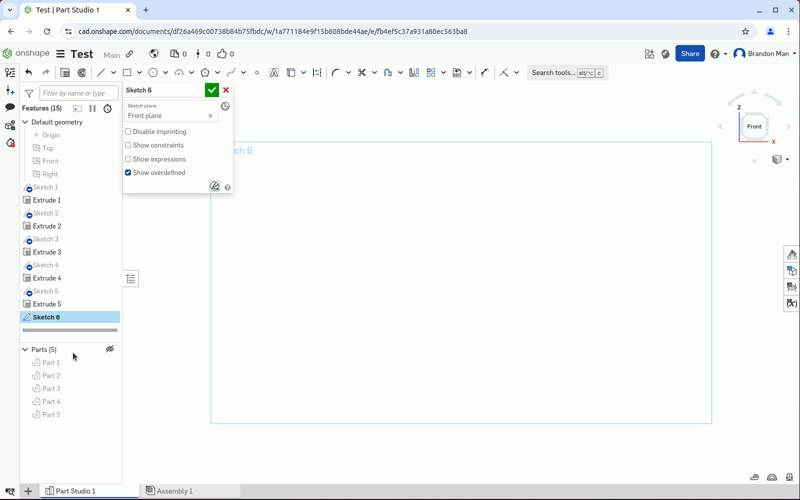
key(a)
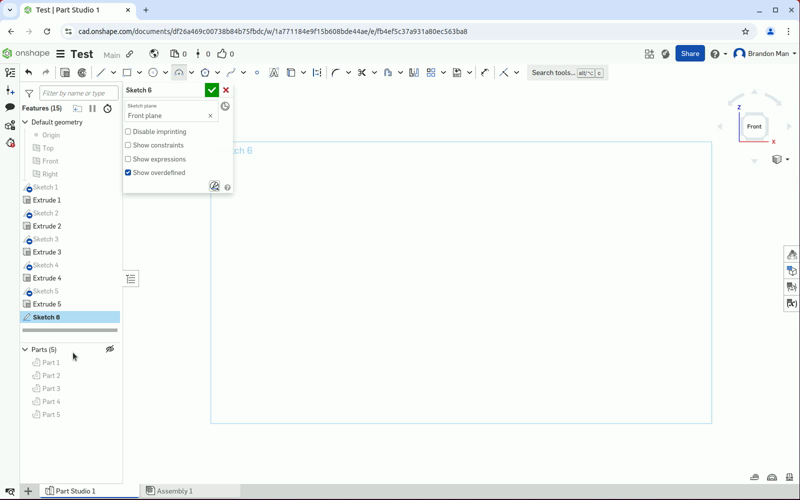
key_down(shift)
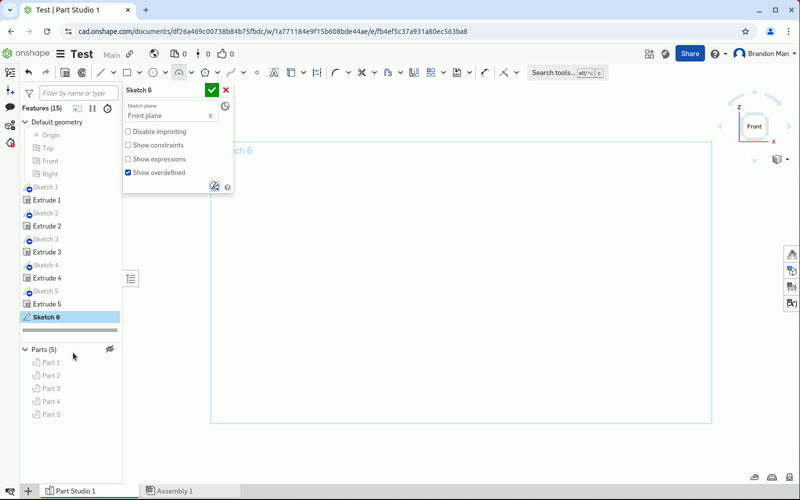
mouse_move(460, 170)
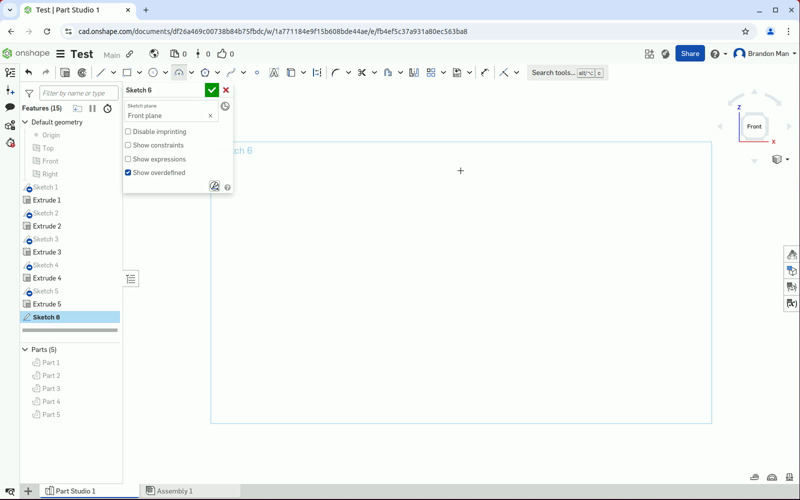
click(460, 170)
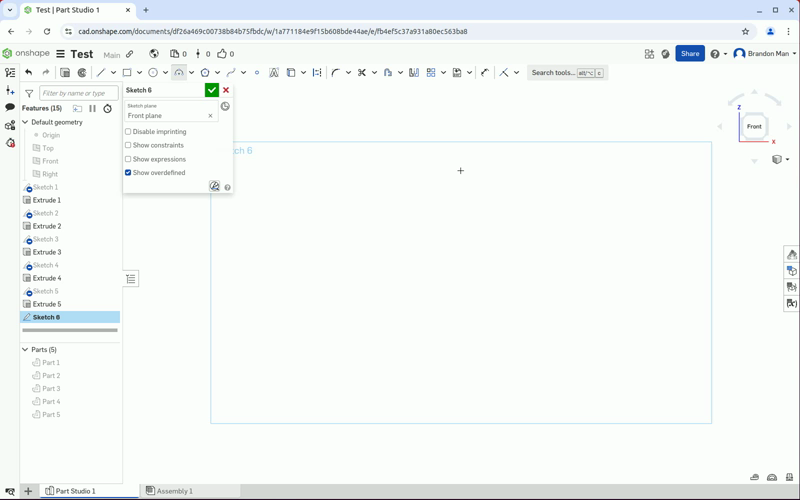
key_up(shift)
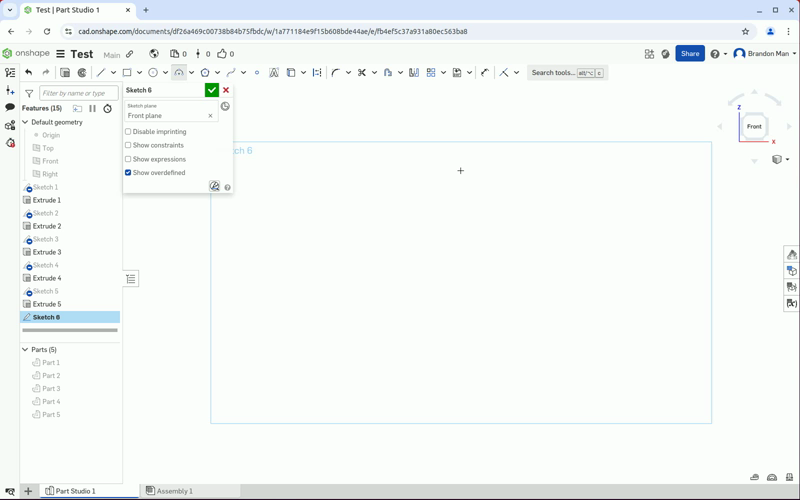
key_down(shift)
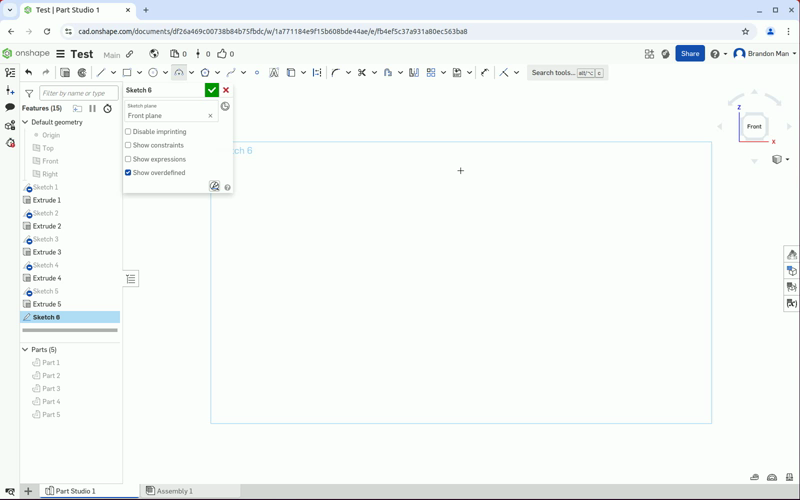
mouse_move(466, 227)
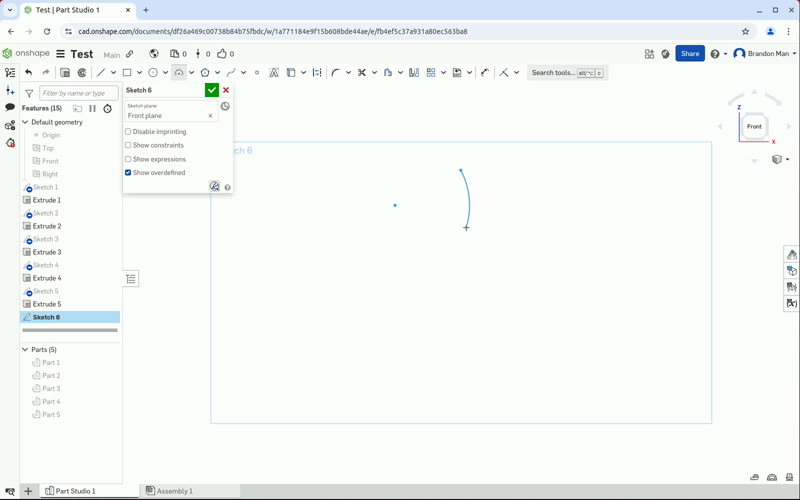
click(466, 227)
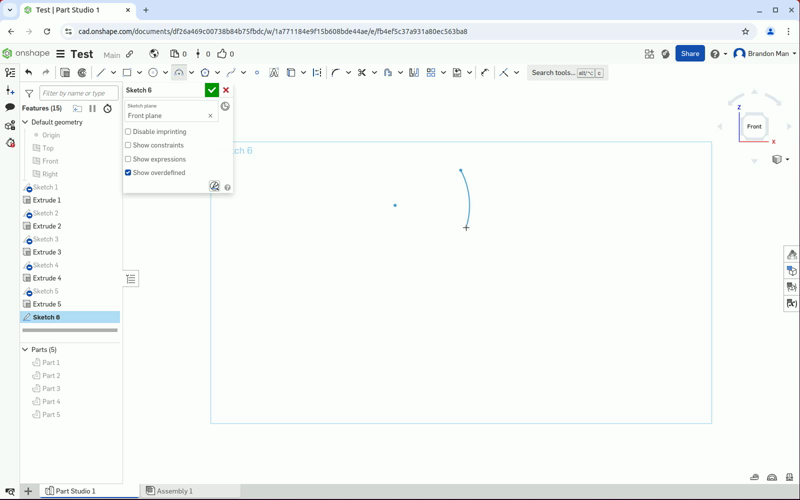
mouse_move(463, 198)
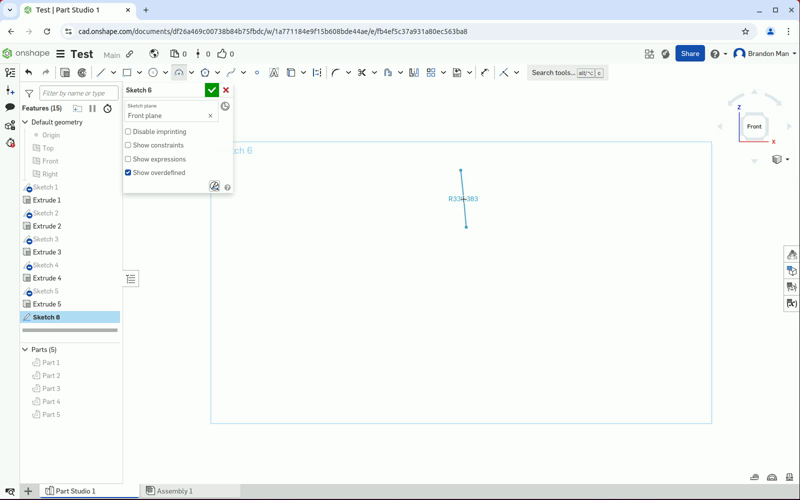
click(463, 198)
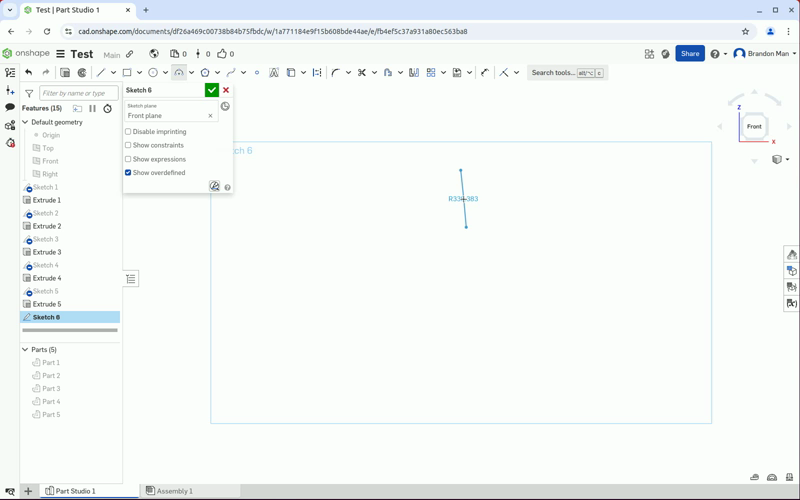
key_up(shift)
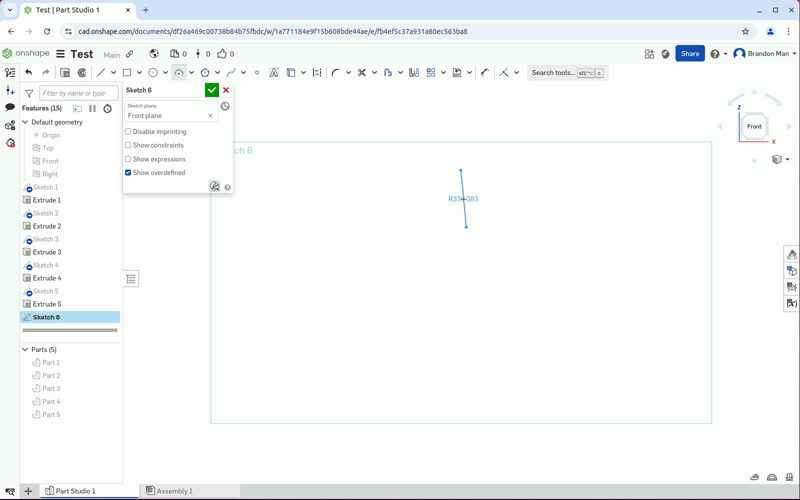
key(esc)
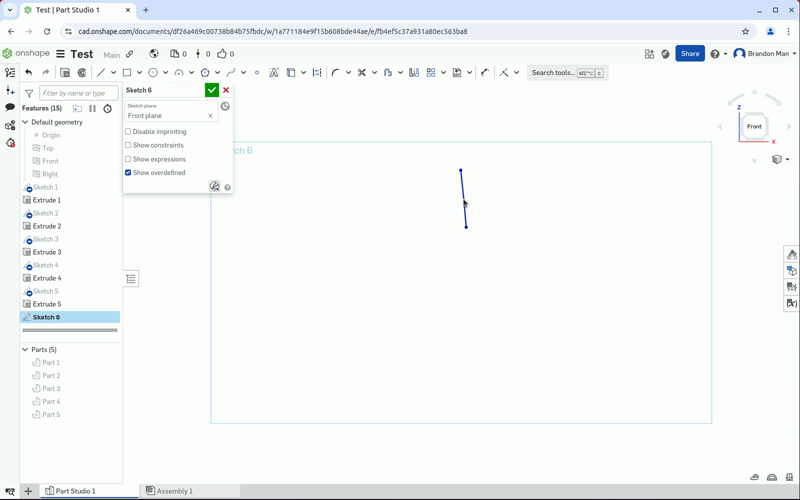
key(l)
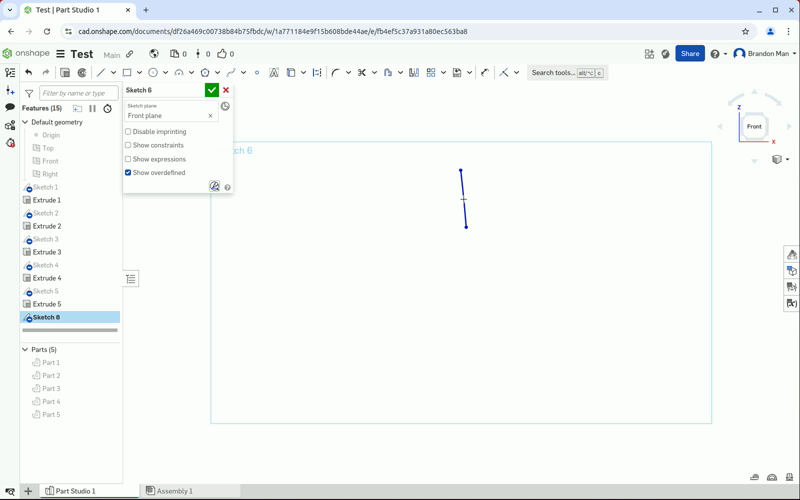
mouse_move(466, 227)
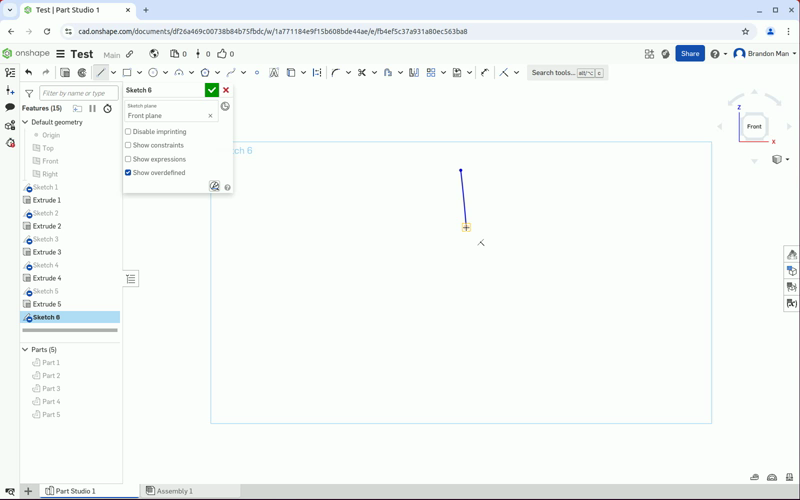
click(466, 227)
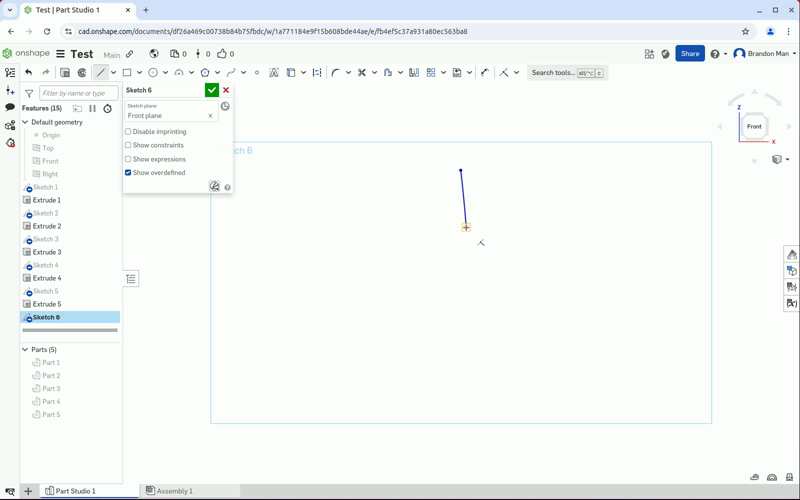
key_down(shift)
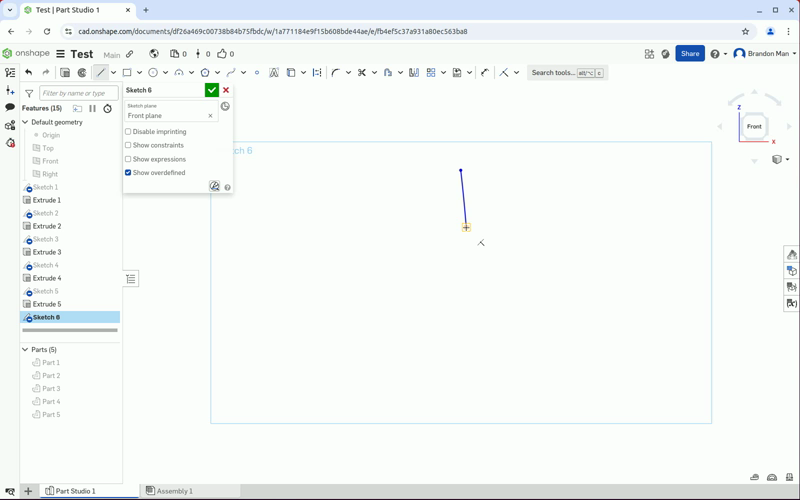
mouse_move(496, 227)
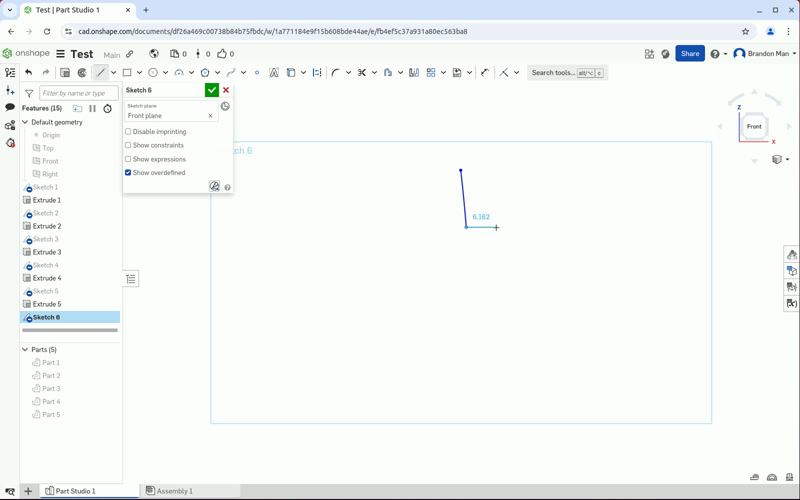
mouse_move(504, 227)
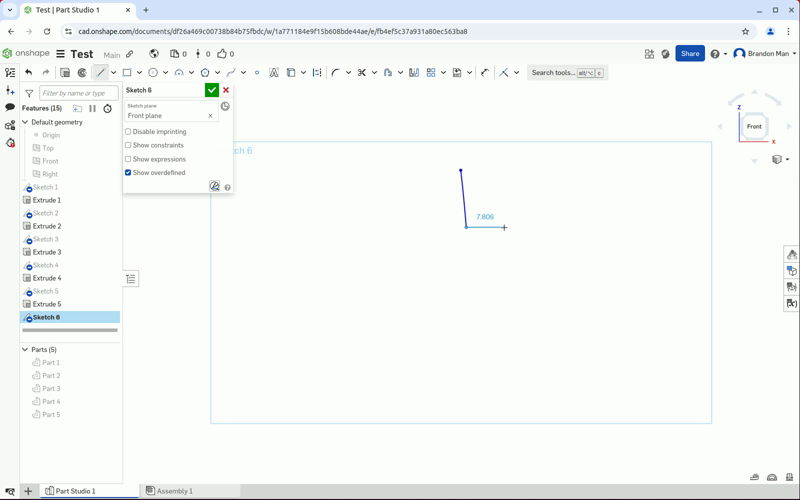
click(504, 227)
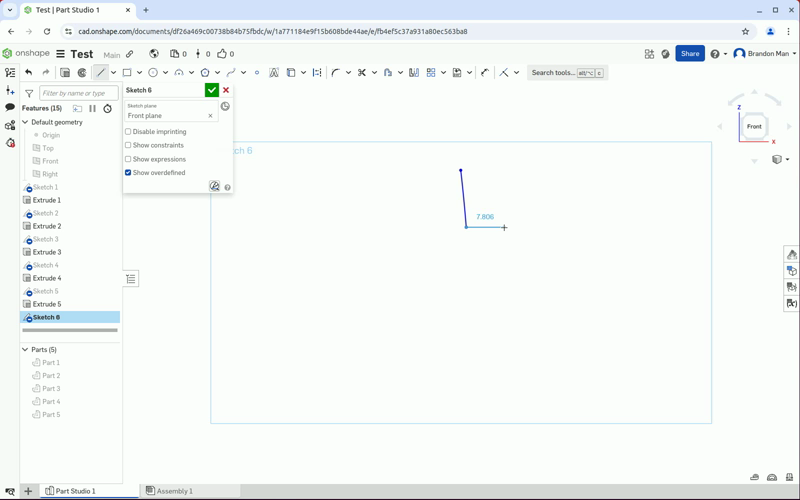
key_up(shift)
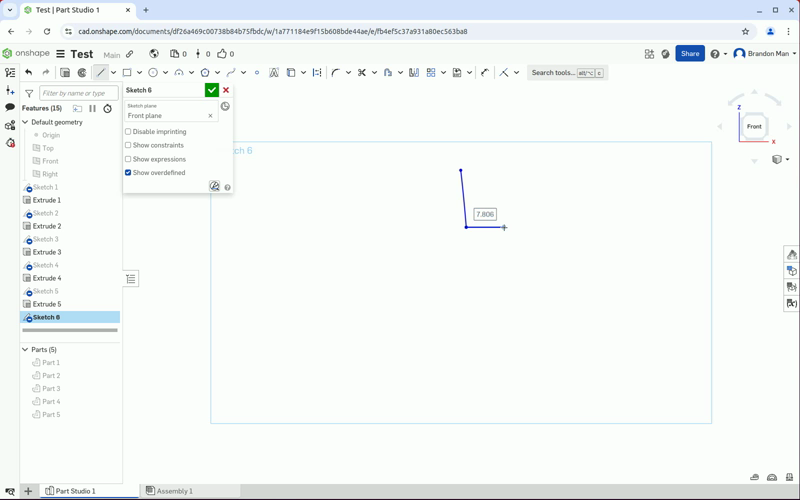
key(esc)
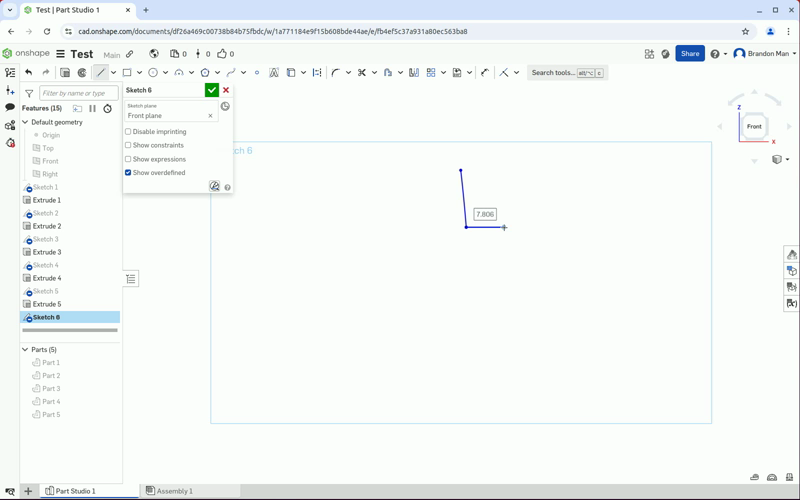
key(a)
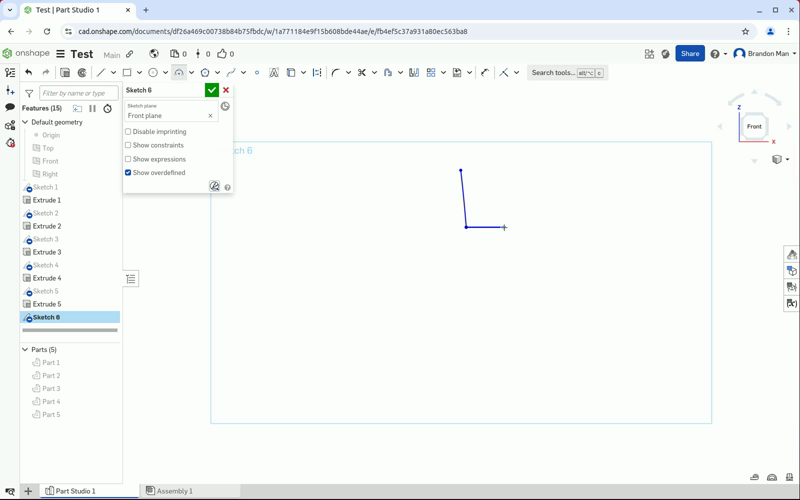
mouse_move(504, 227)
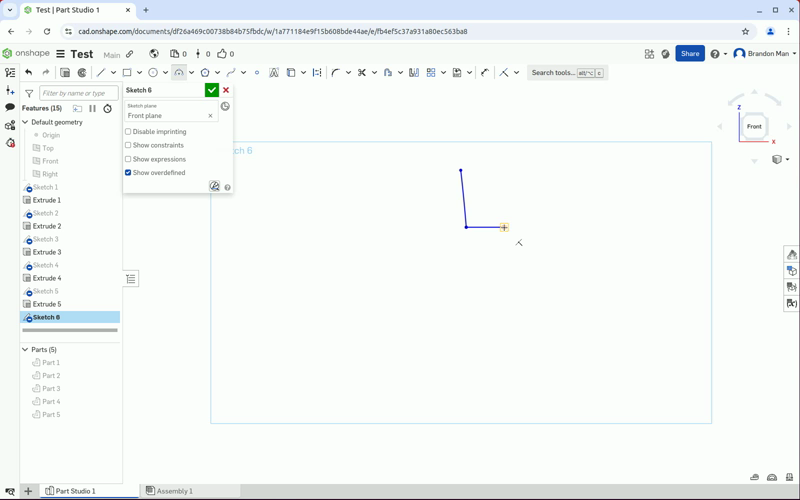
click(504, 227)
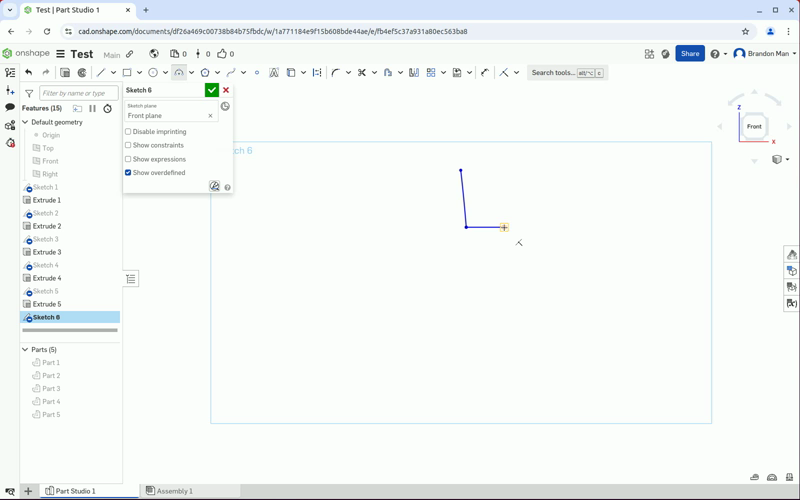
key_down(shift)
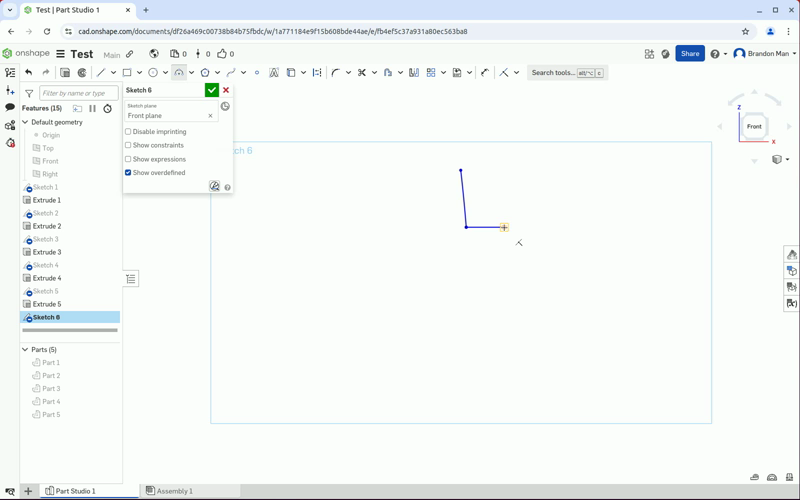
mouse_move(498, 170)
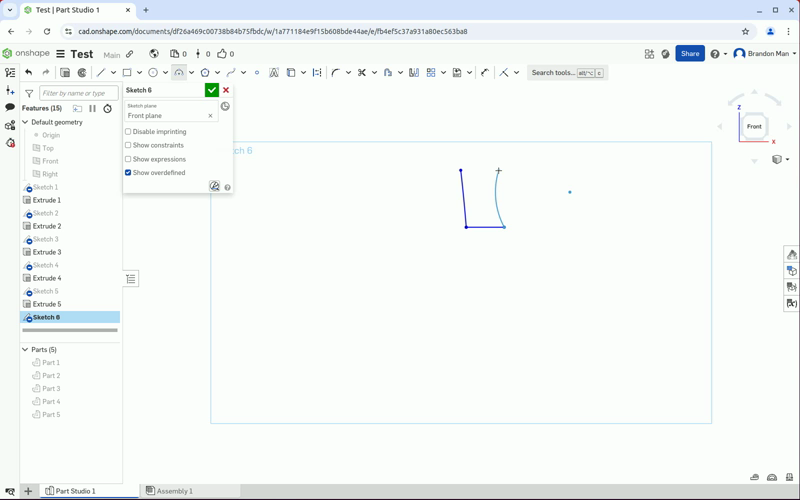
click(498, 170)
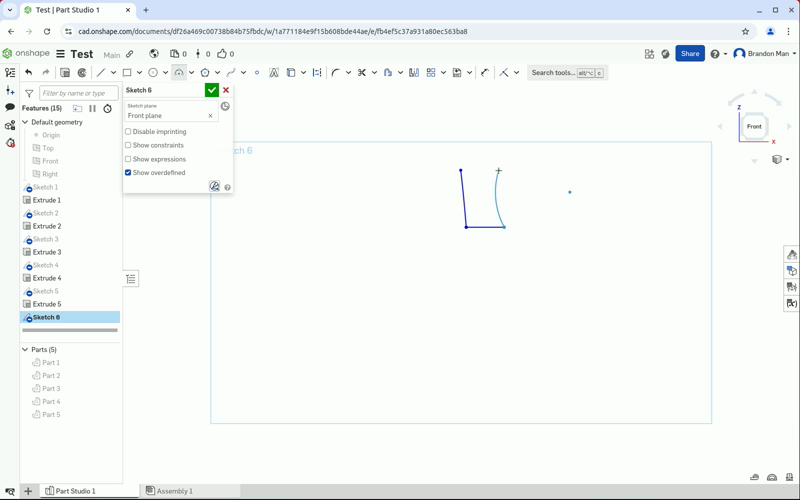
mouse_move(501, 198)
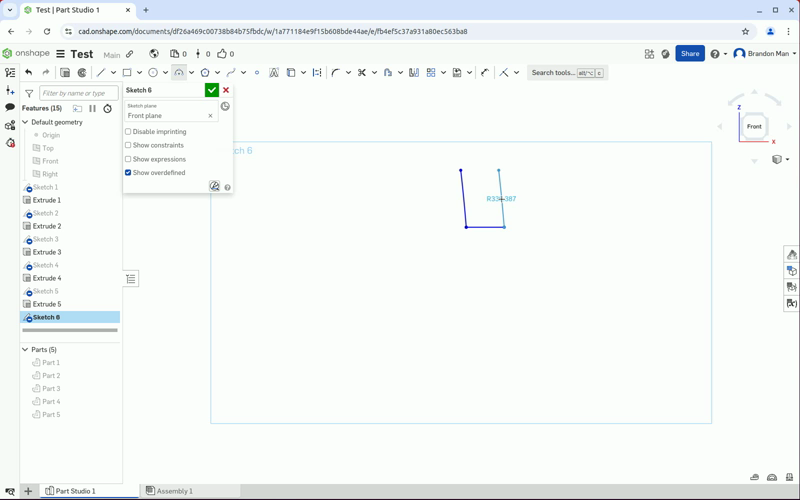
click(501, 198)
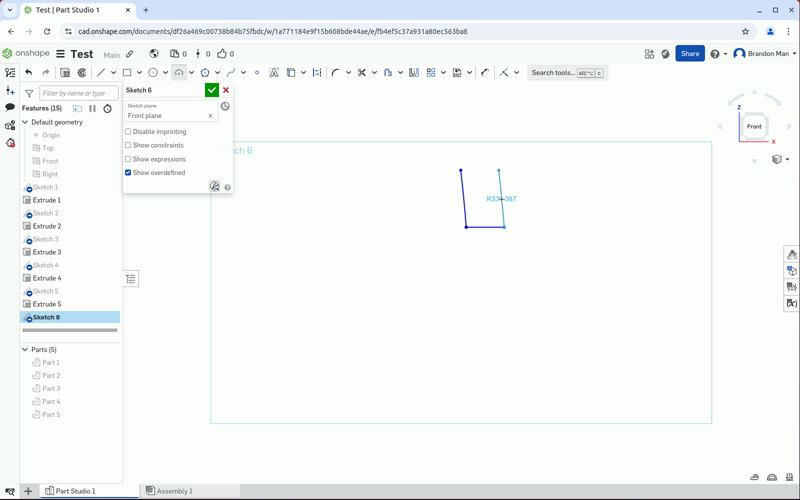
key_up(shift)
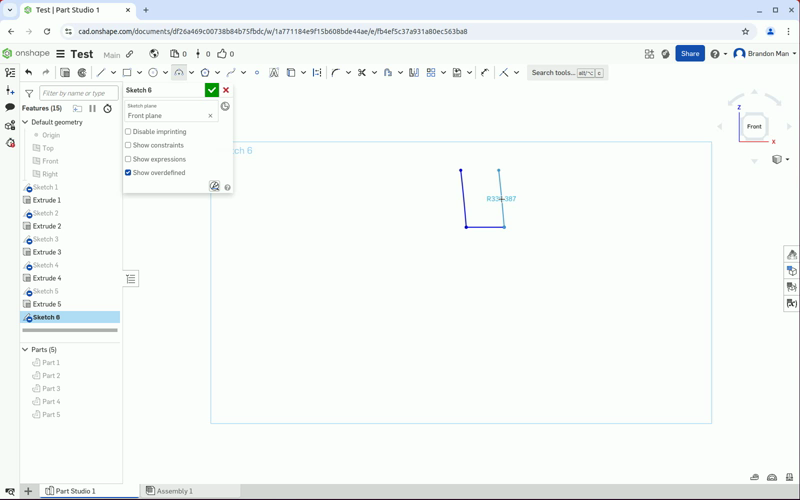
key(esc)
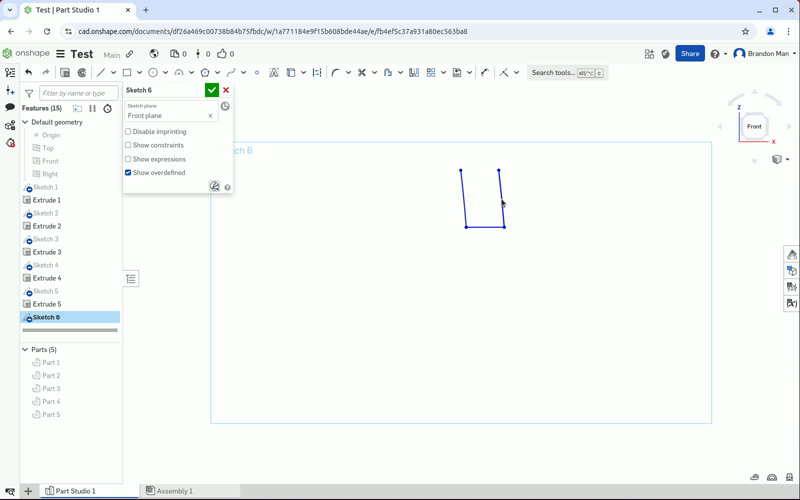
key(l)
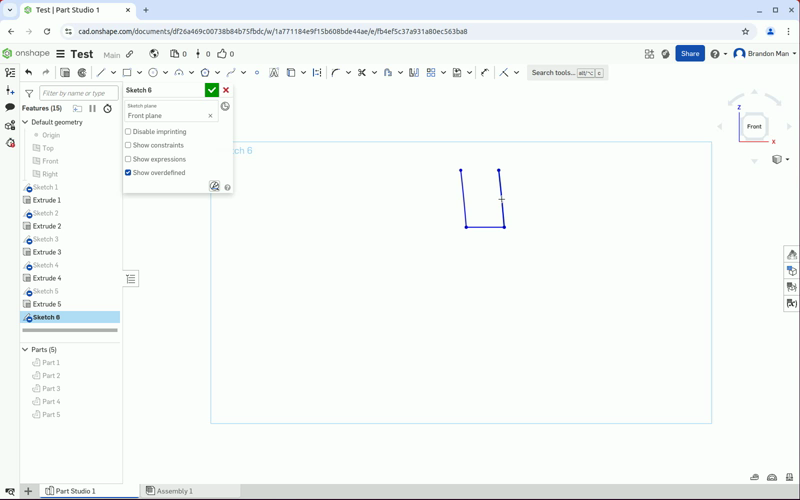
mouse_move(498, 170)
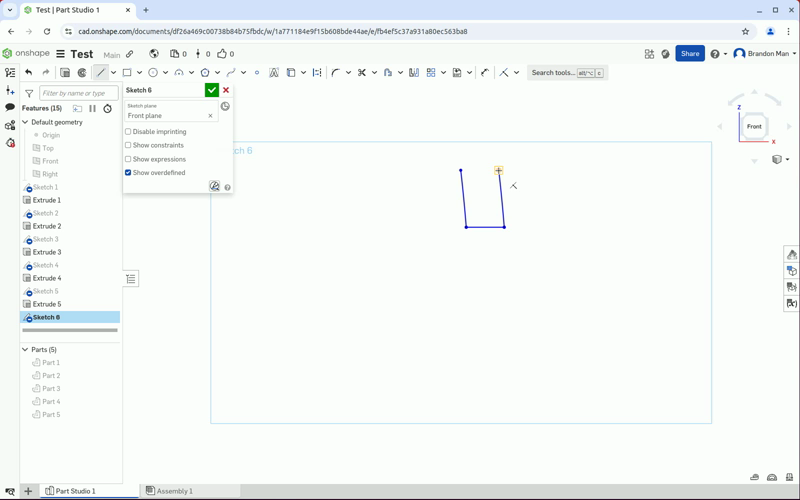
click(498, 170)
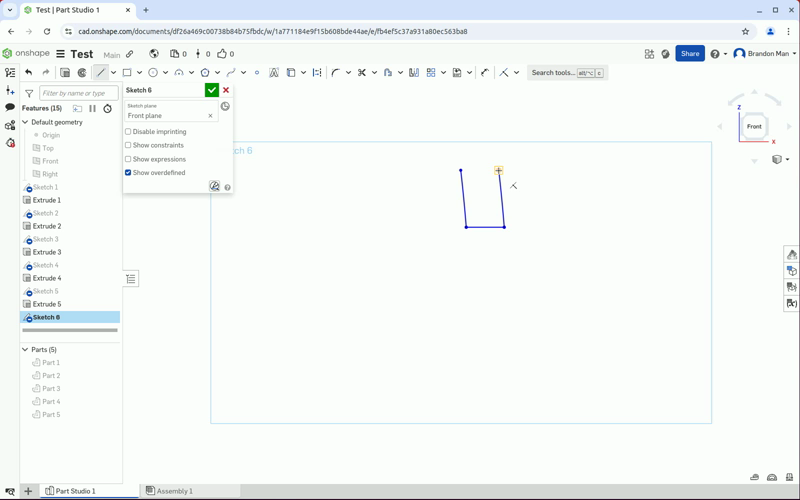
mouse_move(528, 170)
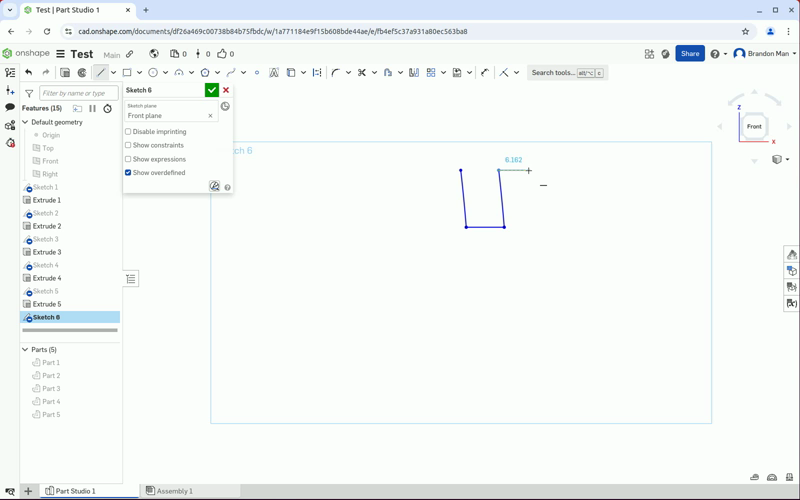
key_down(shift)
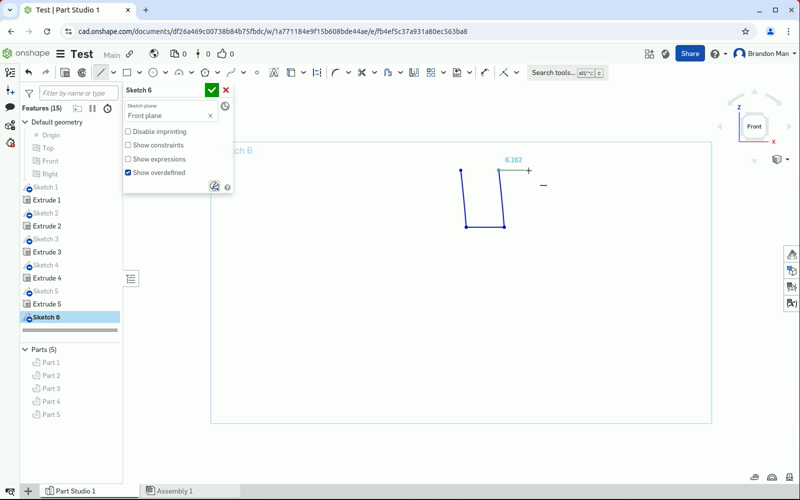
mouse_move(460, 170)
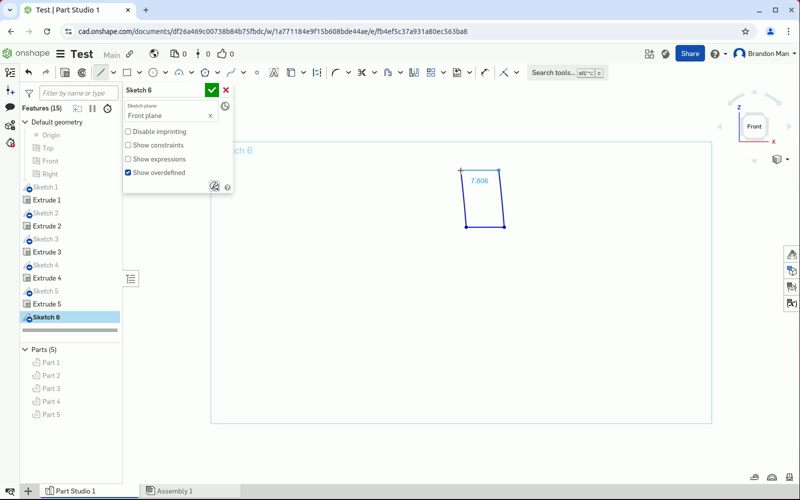
key_up(shift)
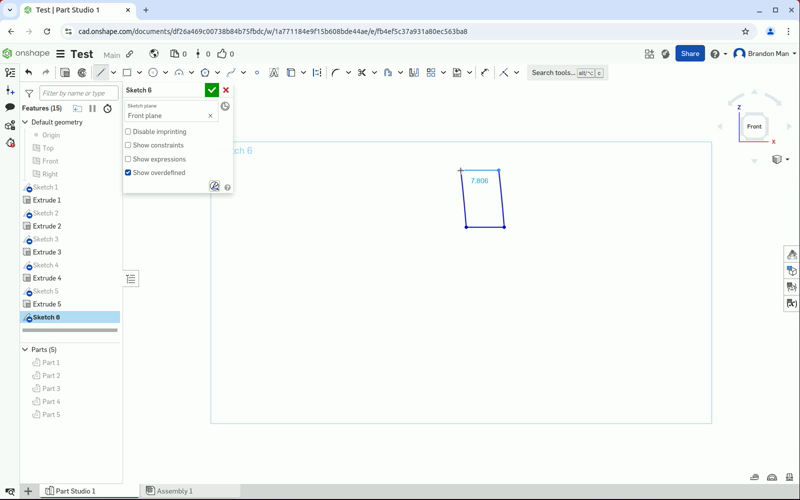
click(460, 170)
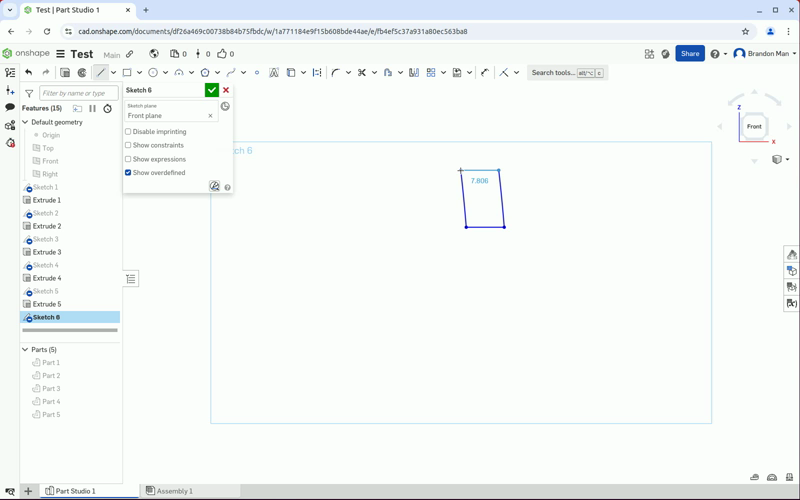
key(esc)
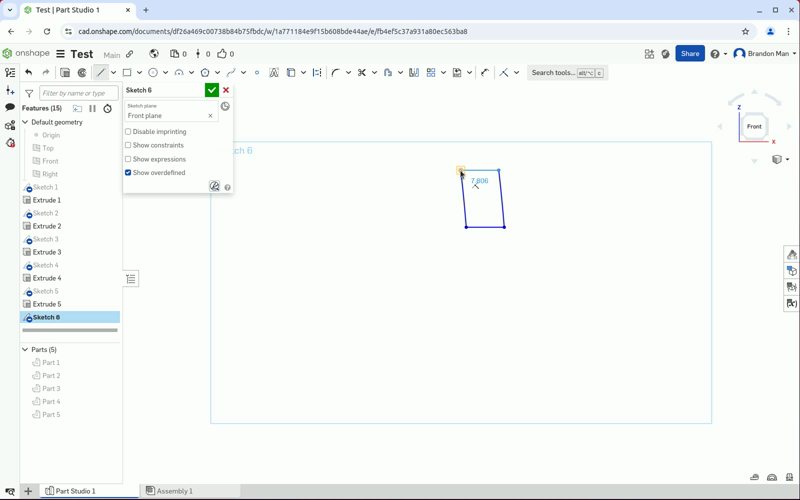
mouse_move(482, 222)
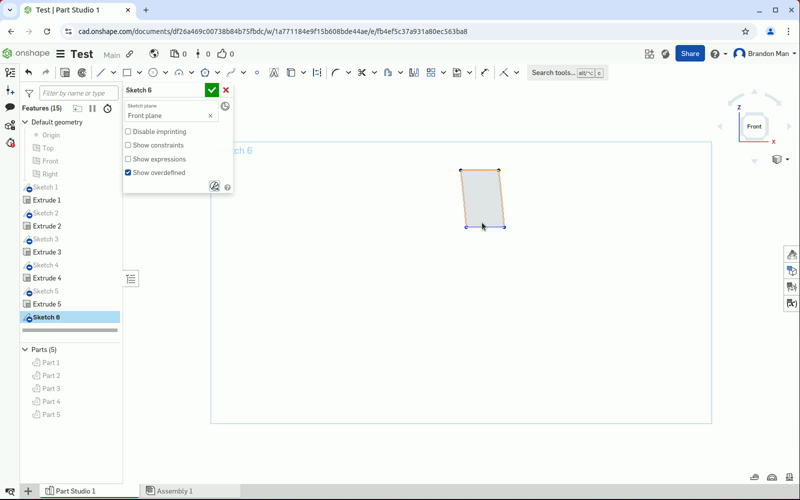
click(482, 222)
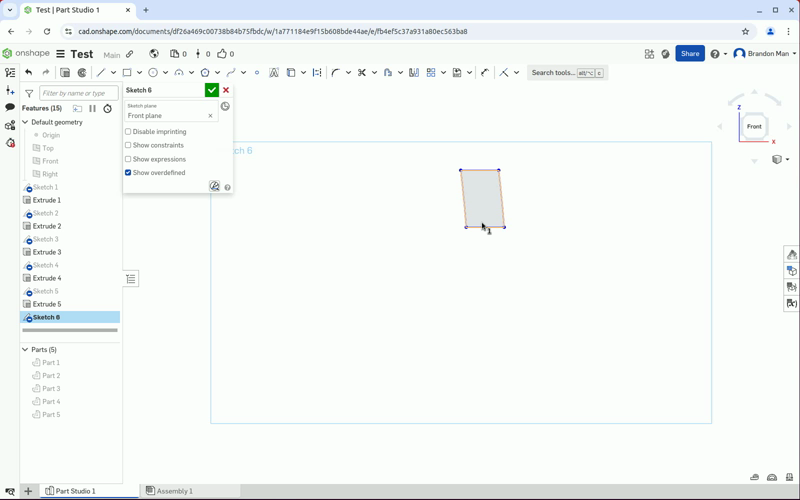
mouse_move(73, 352)
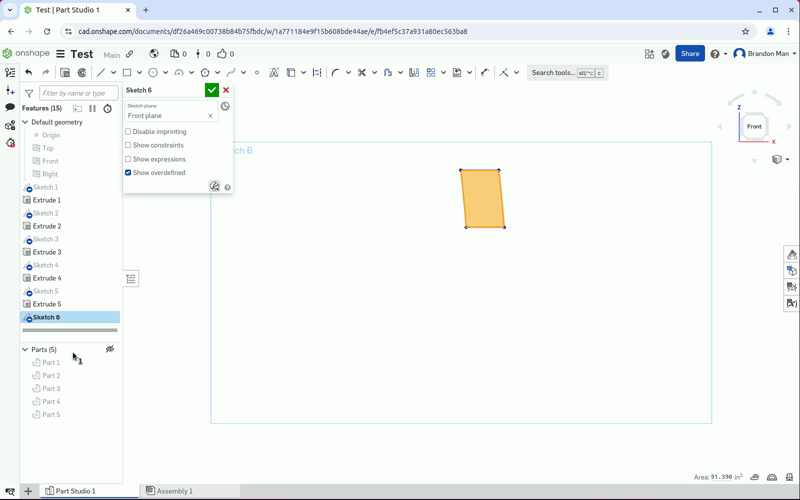
key(shift+y)
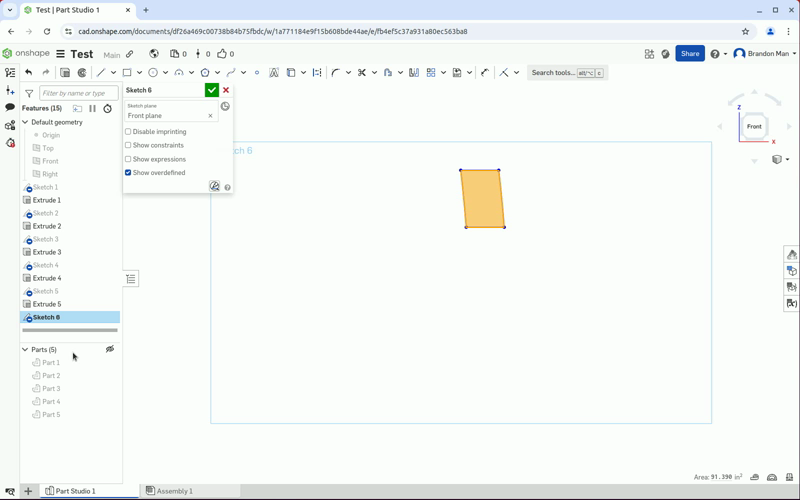
key(shift+e)
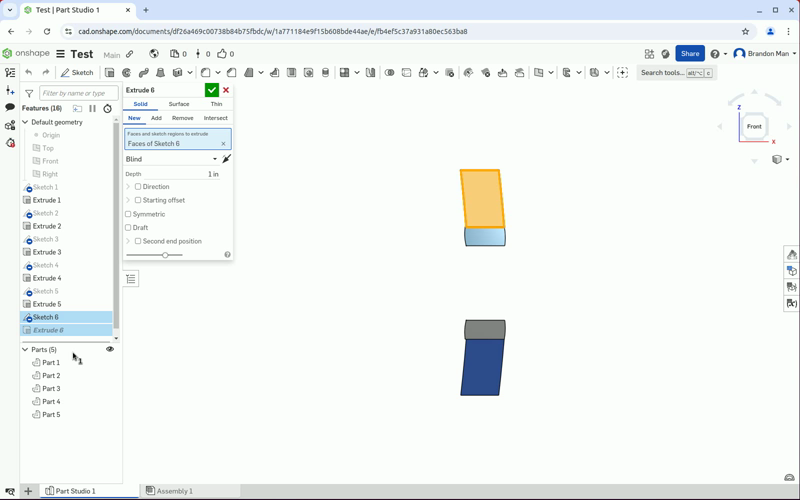
mouse_move(143, 106)
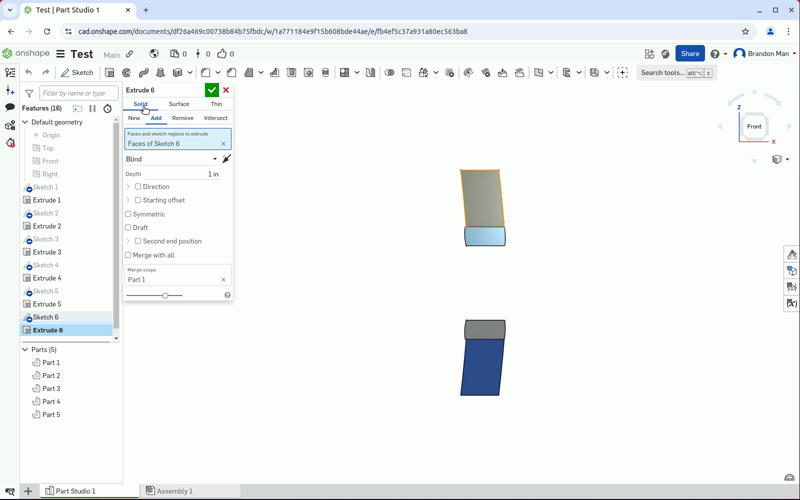
click(143, 106)
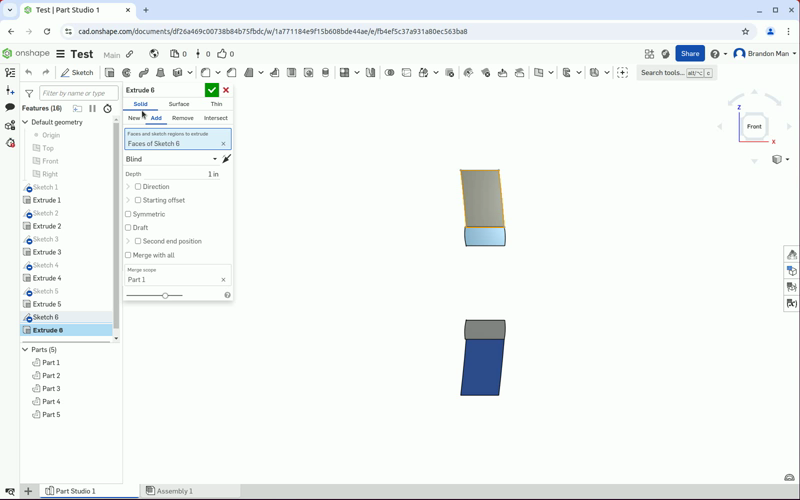
mouse_move(137, 120)
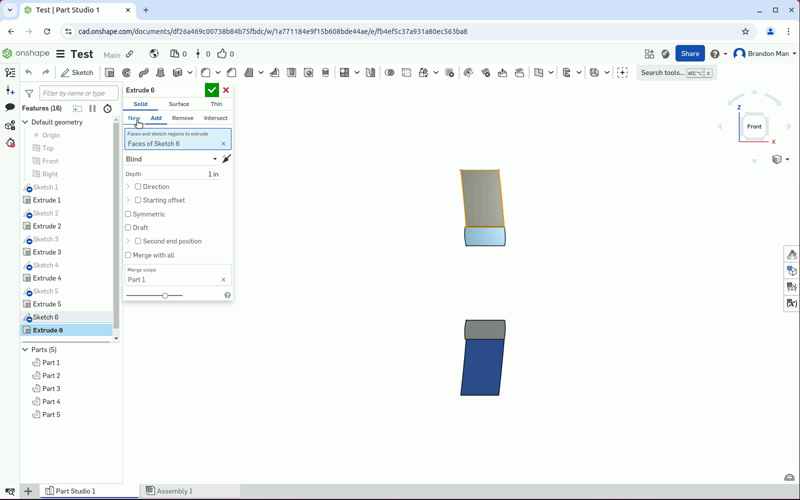
click(137, 120)
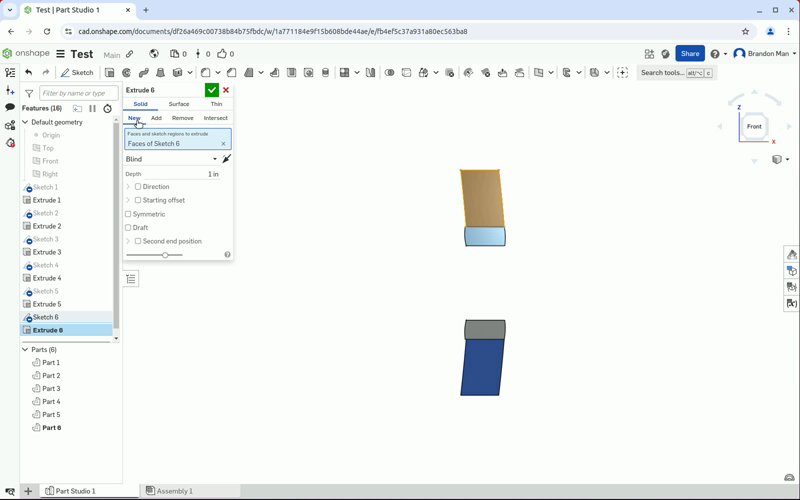
key(tab, 4)
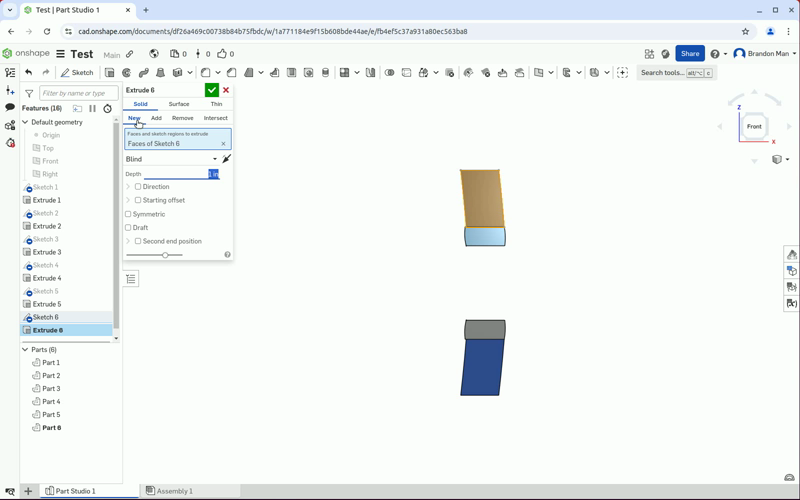
text(1.926)
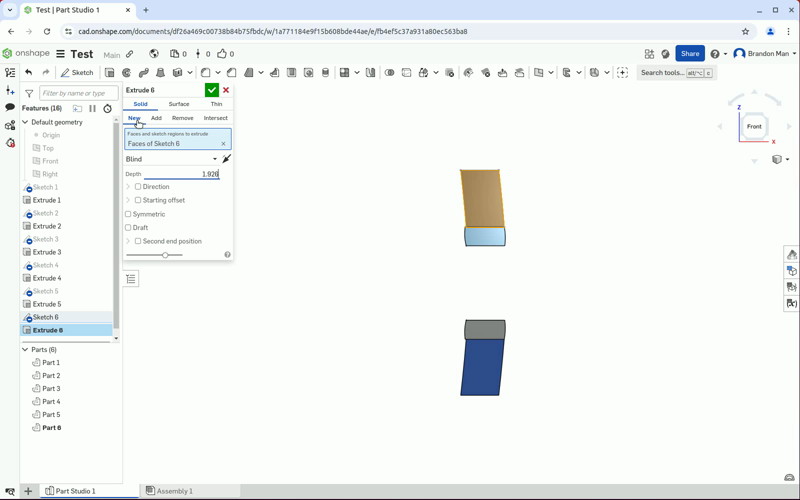
key(enter)
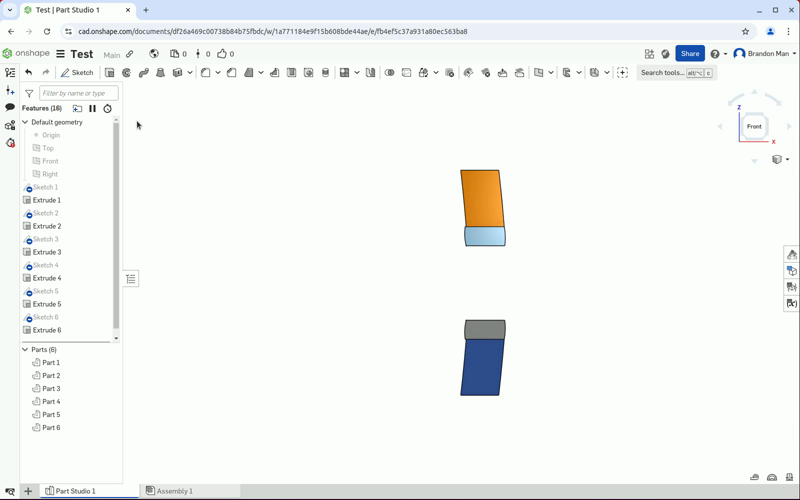
key(shift+h)
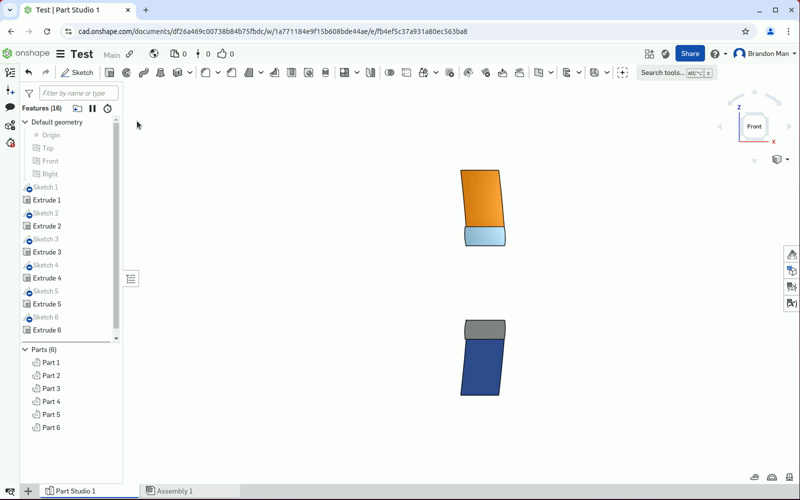
key(shift+h)
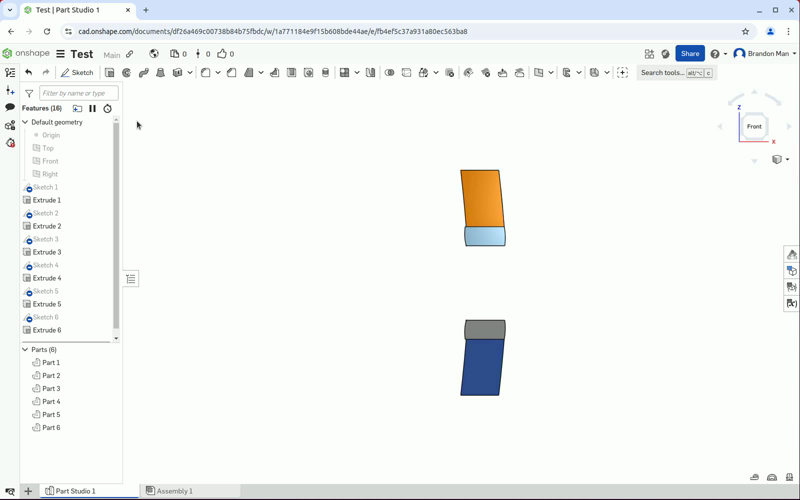
mouse_move(69, 189)
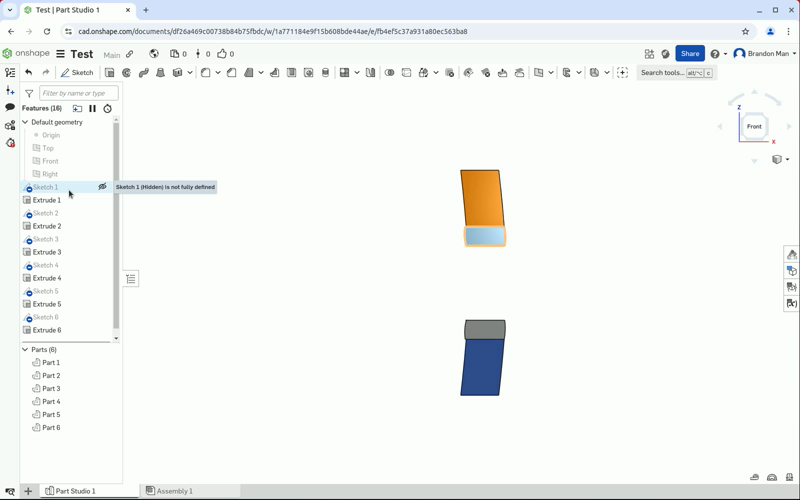
click(69, 189)
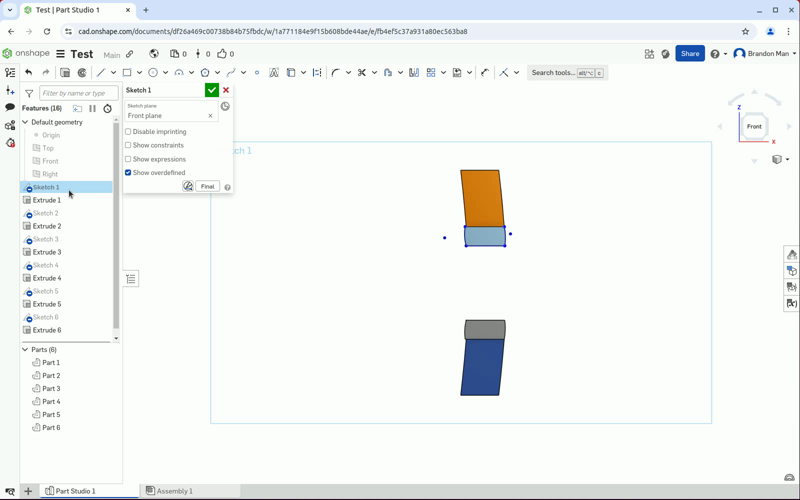
mouse_move(229, 92)
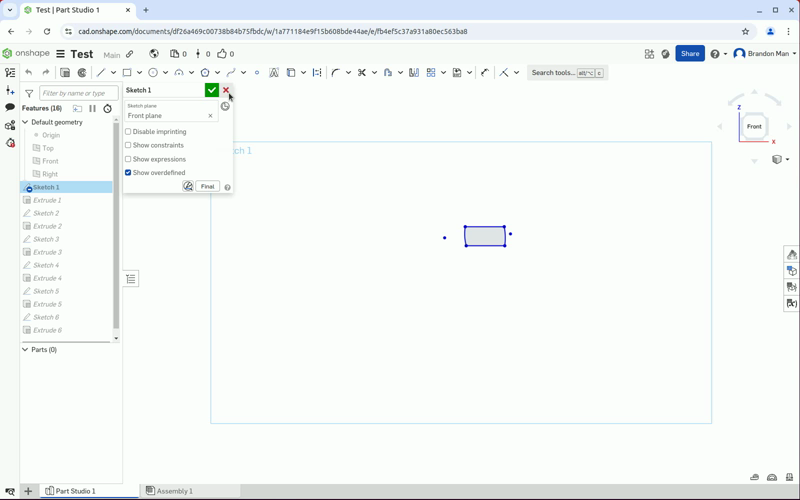
click(229, 92)
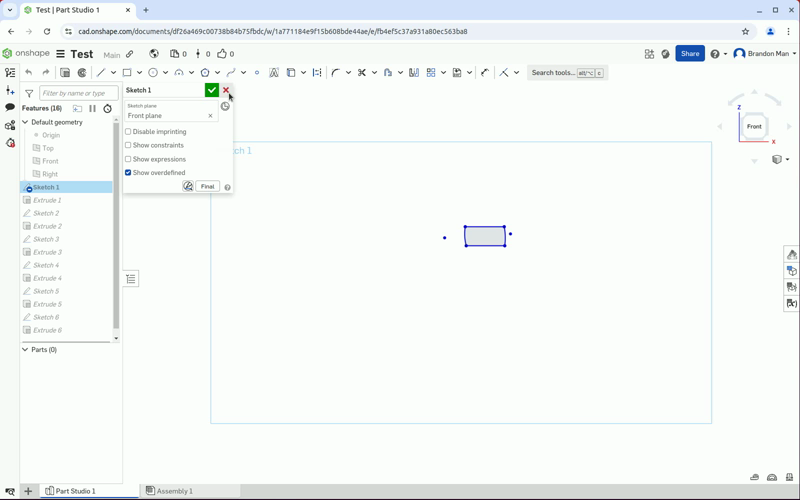
key(shift+s)
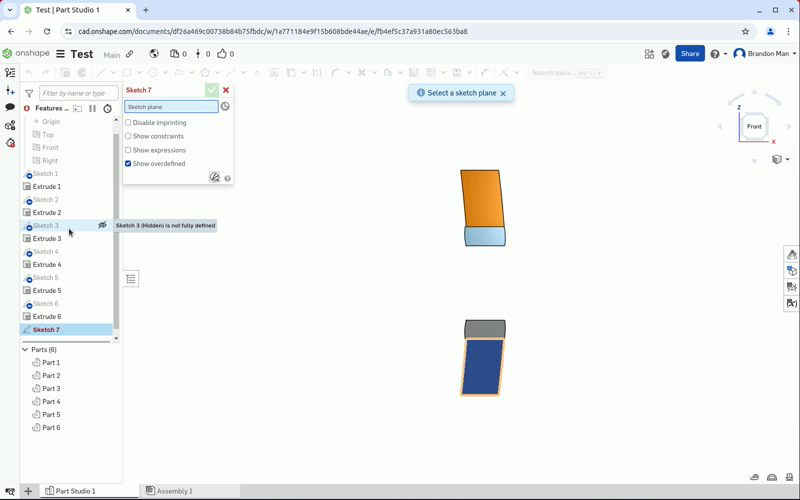
scroll(3)
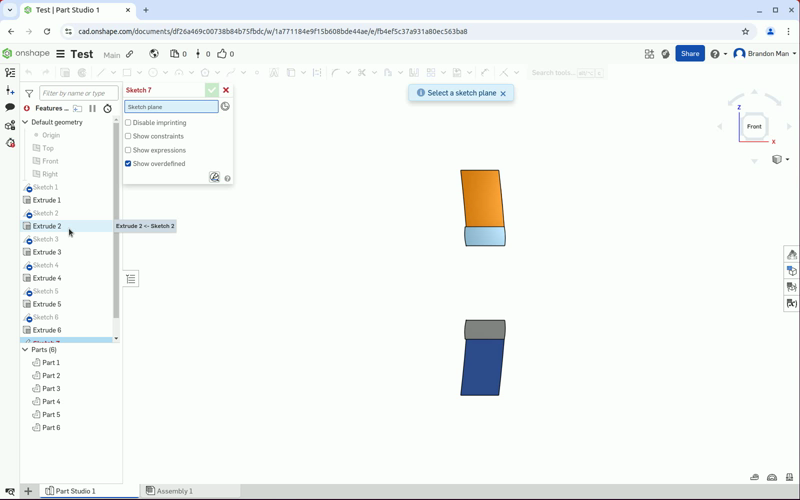
mouse_move(69, 163)
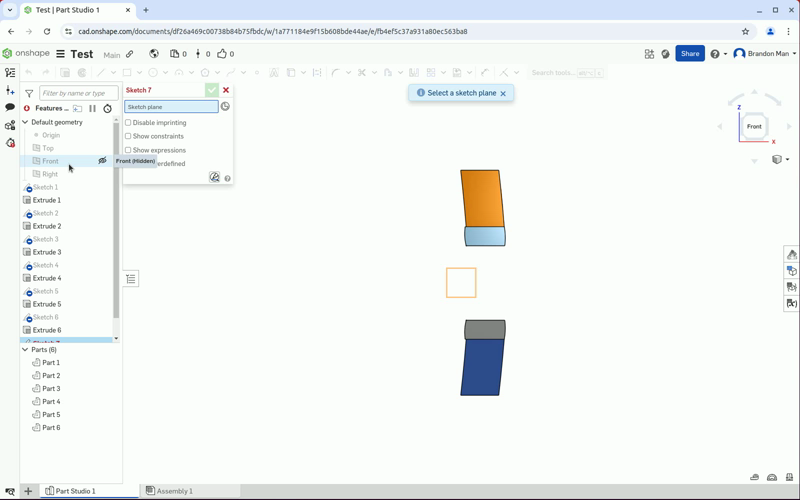
click(69, 163)
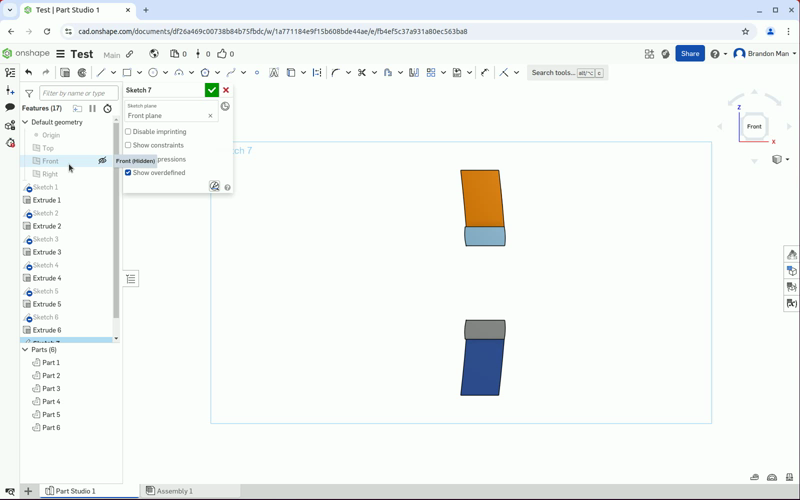
mouse_move(73, 352)
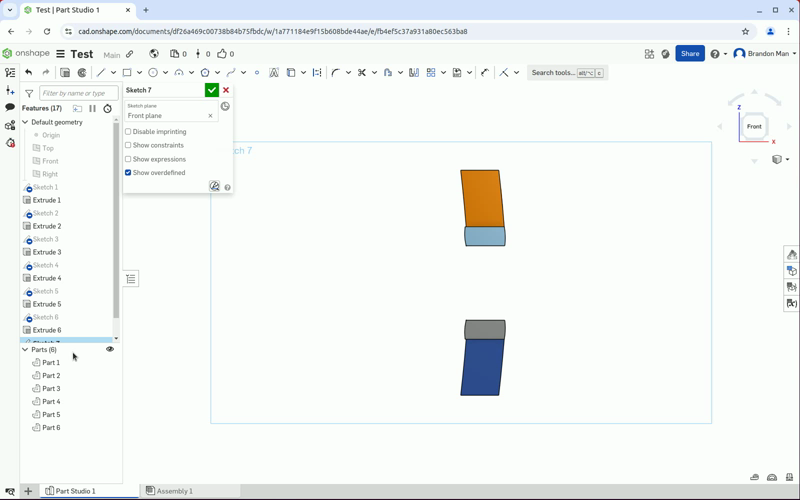
key(y)
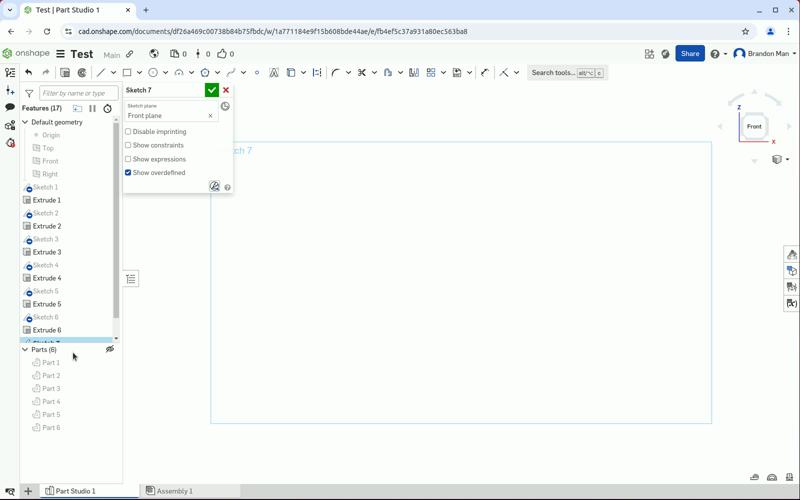
key(l)
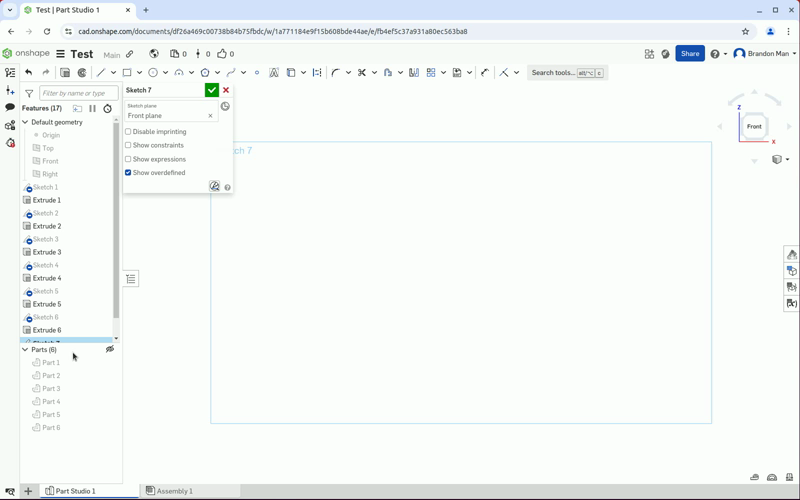
key_down(shift)
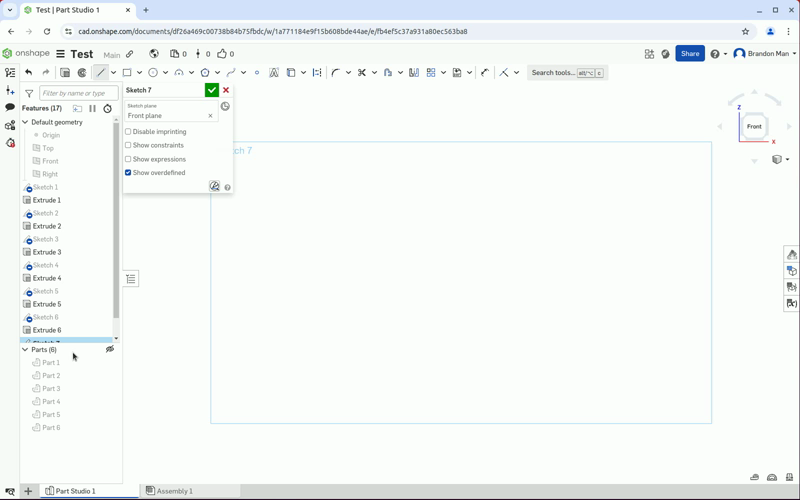
mouse_move(466, 320)
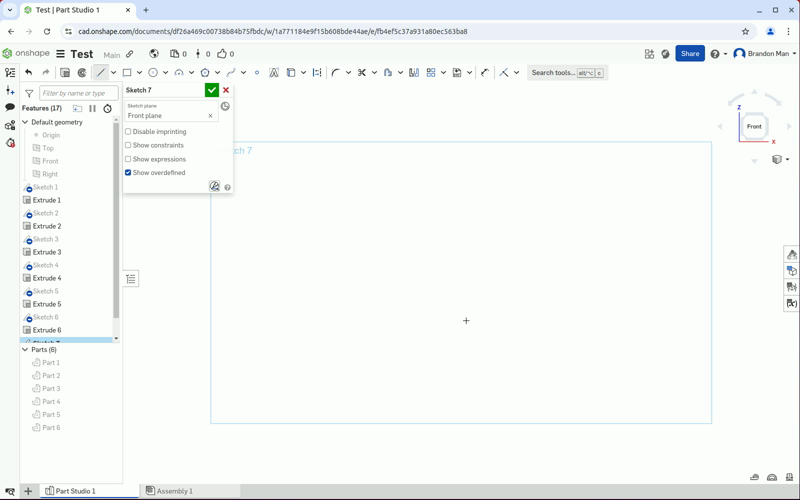
click(466, 320)
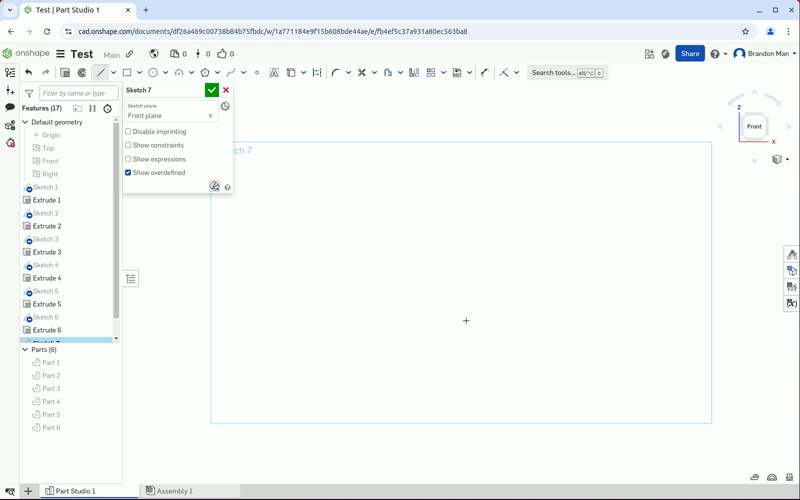
key_up(shift)
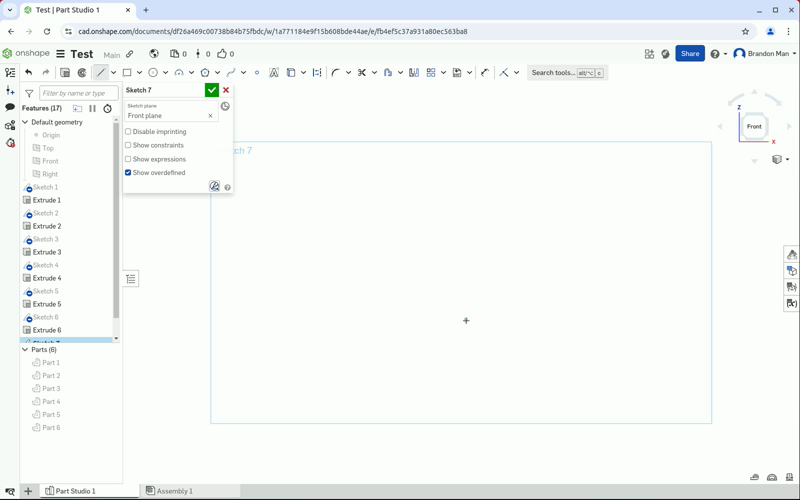
key_down(shift)
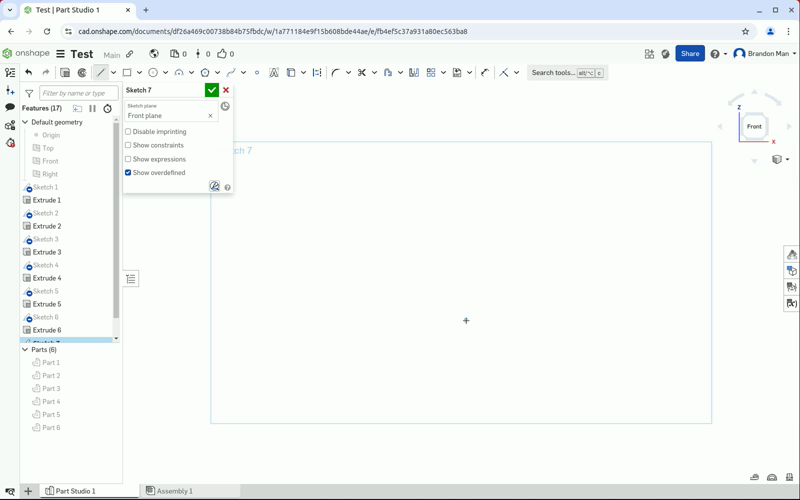
mouse_move(496, 320)
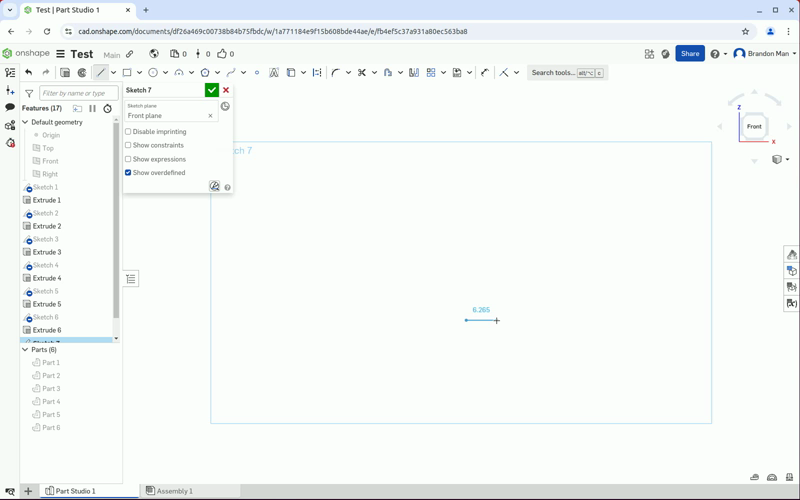
mouse_move(504, 320)
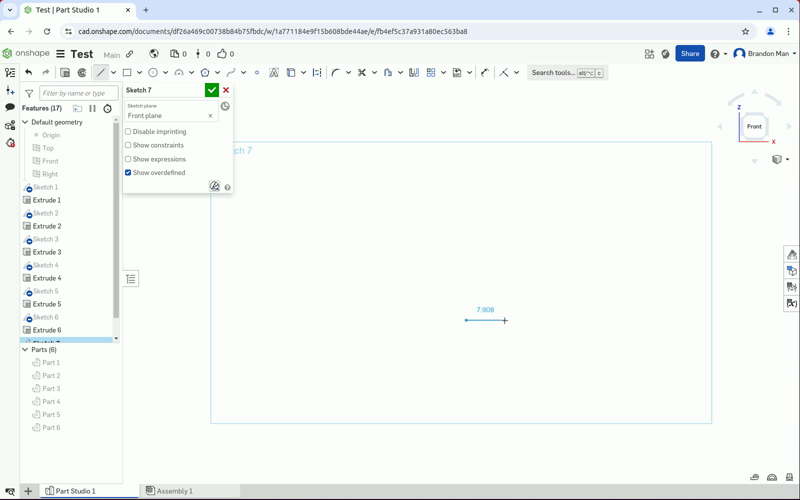
click(504, 320)
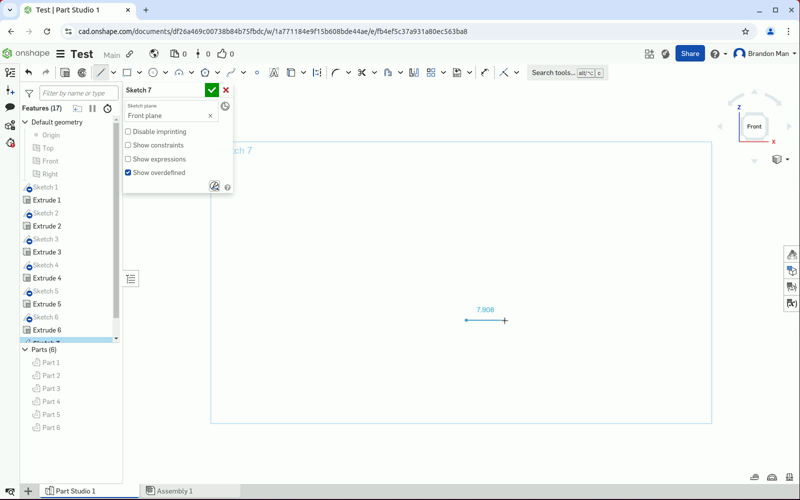
key_up(shift)
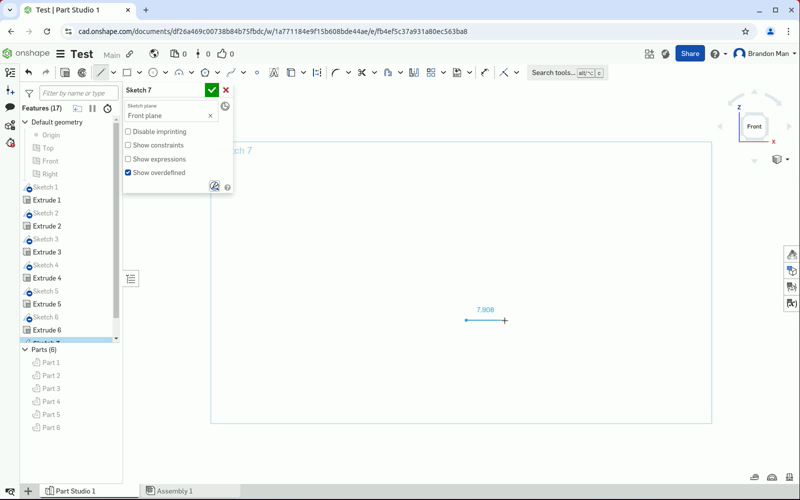
key(esc)
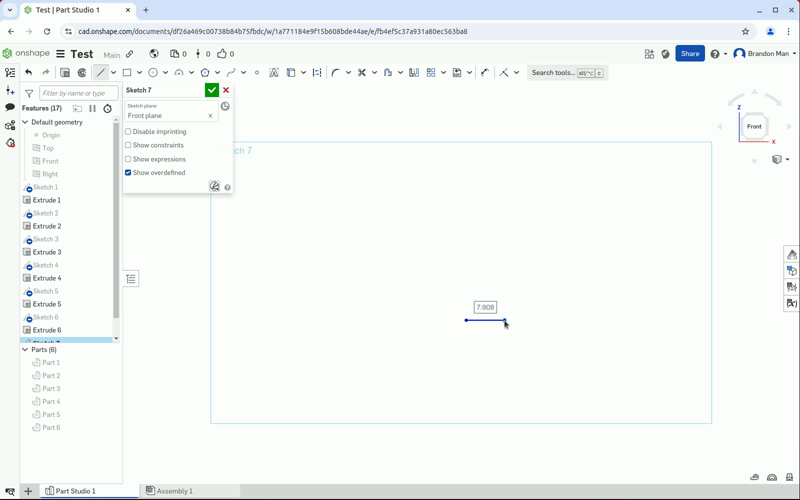
key(a)
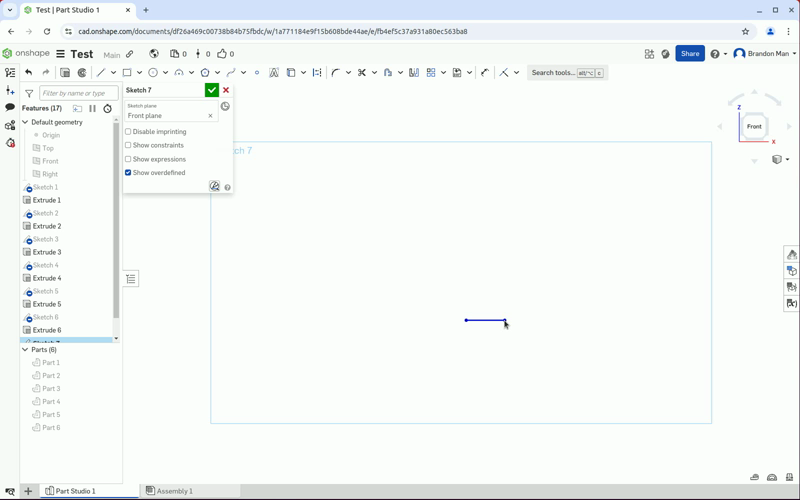
mouse_move(504, 320)
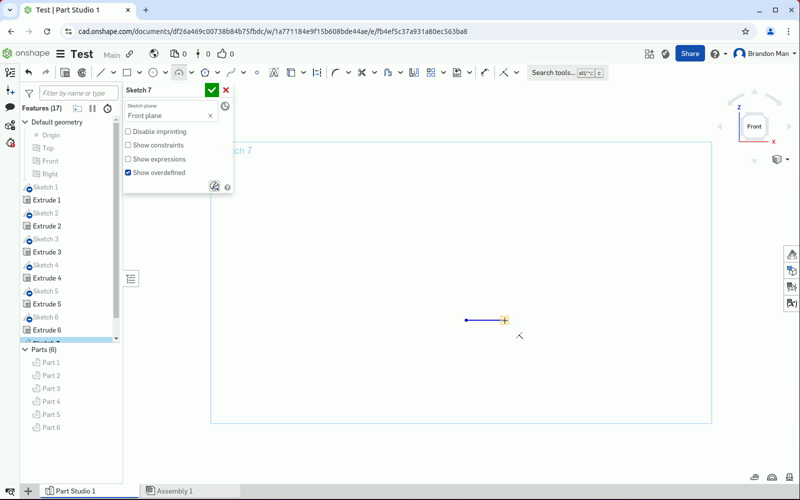
click(504, 320)
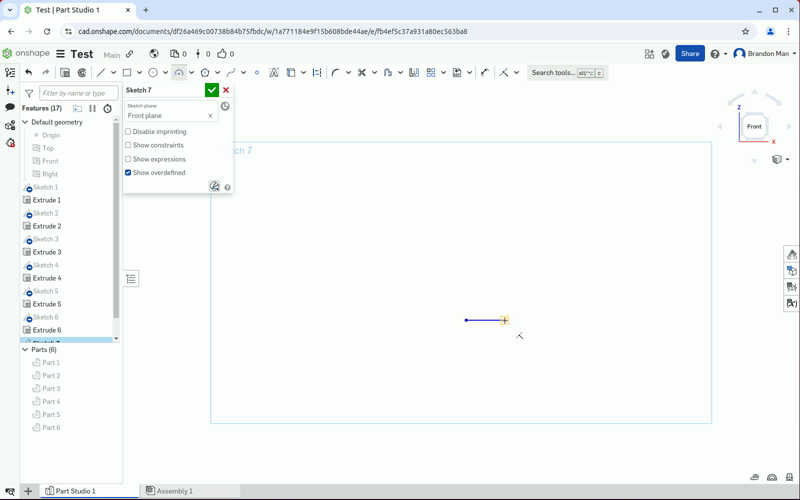
key_down(shift)
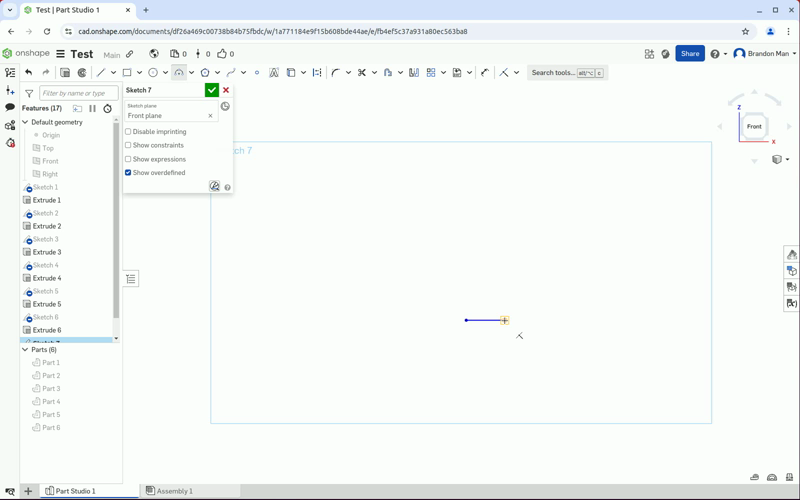
mouse_move(504, 245)
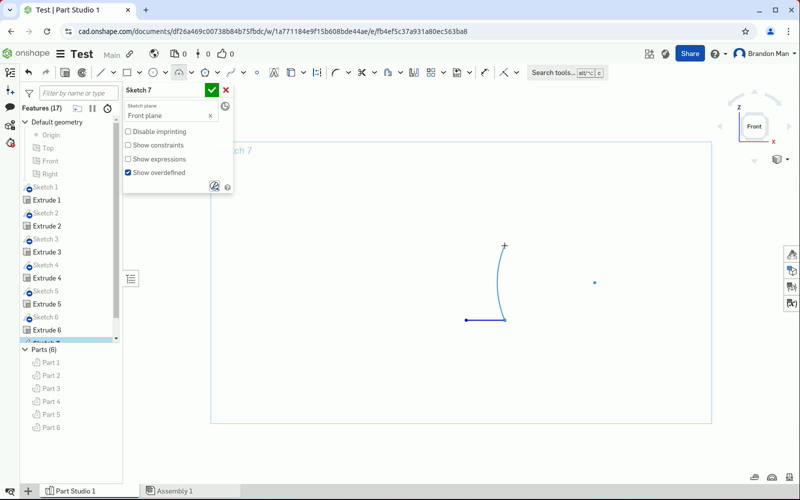
click(504, 245)
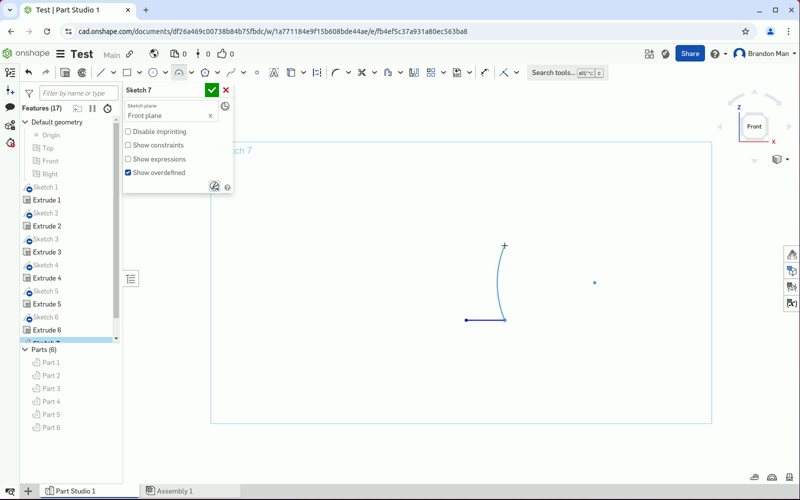
mouse_move(505, 282)
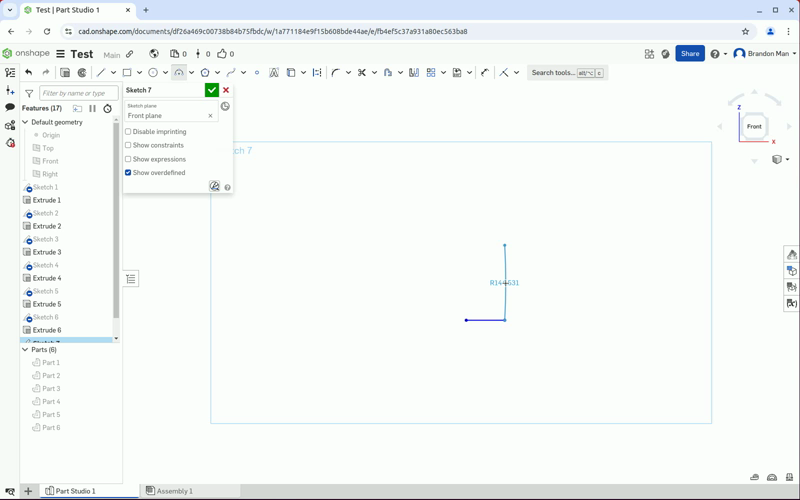
click(505, 282)
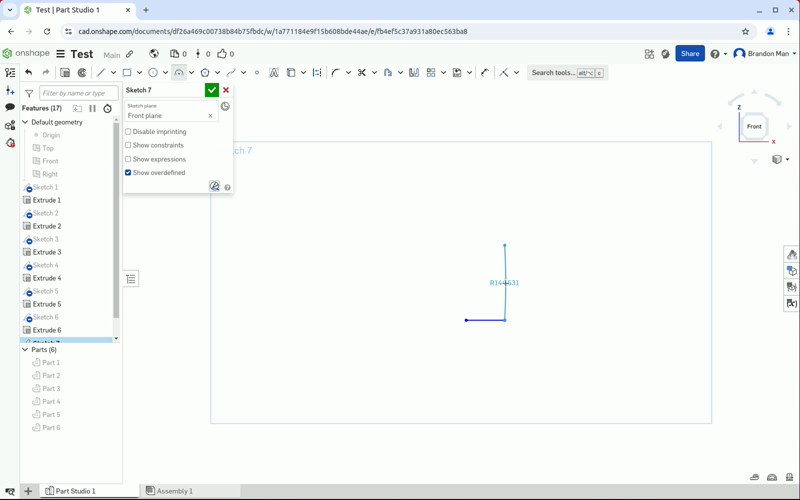
key_up(shift)
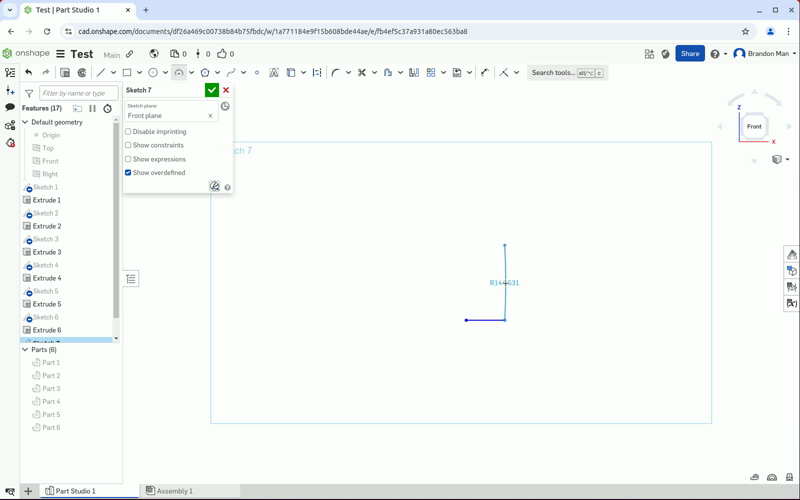
key(esc)
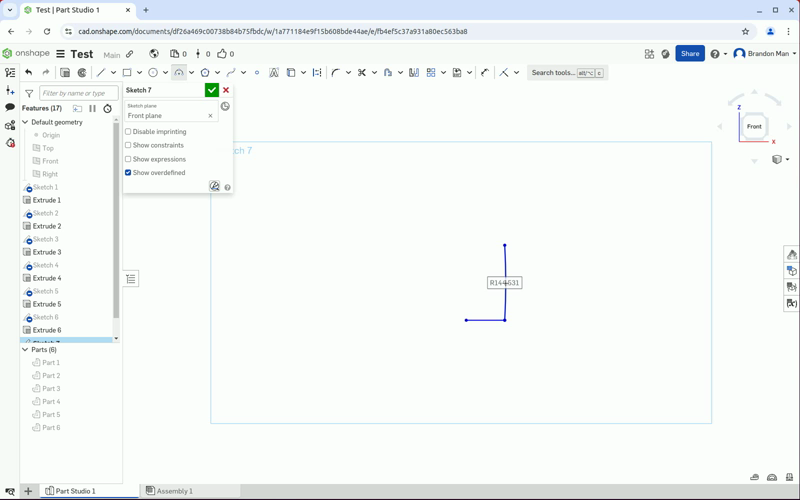
key(l)
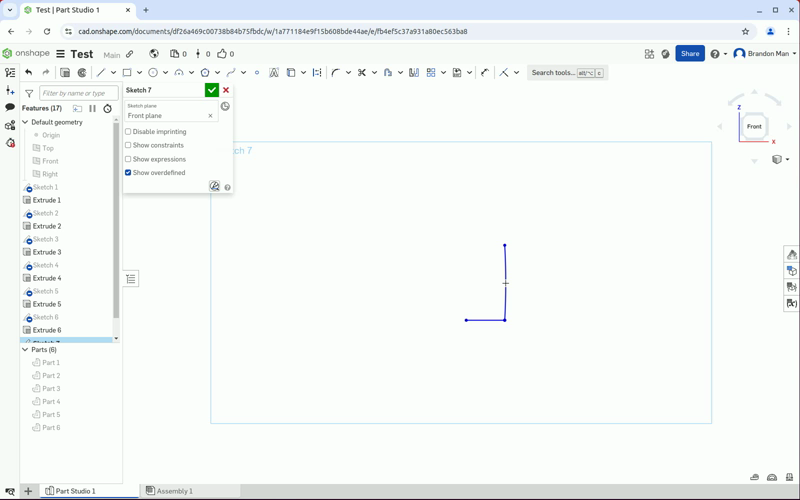
mouse_move(504, 245)
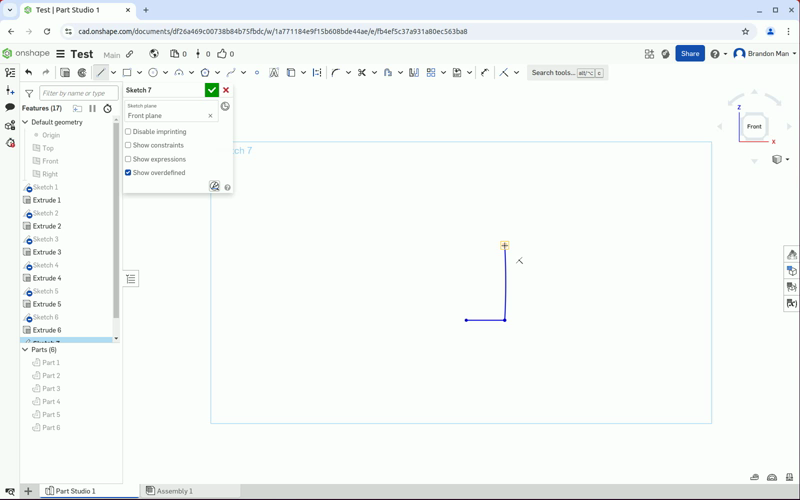
click(504, 245)
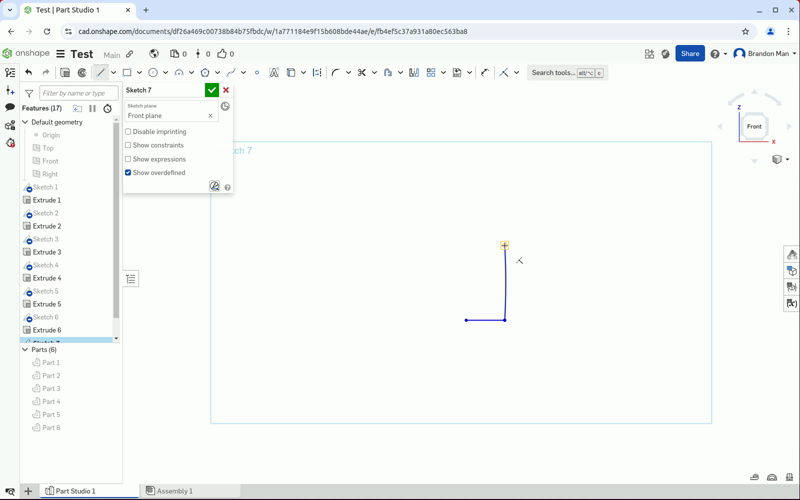
key_down(shift)
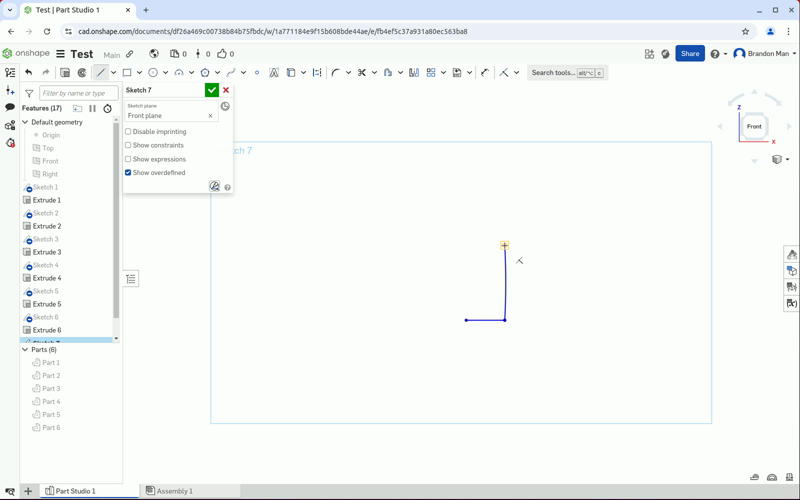
mouse_move(534, 245)
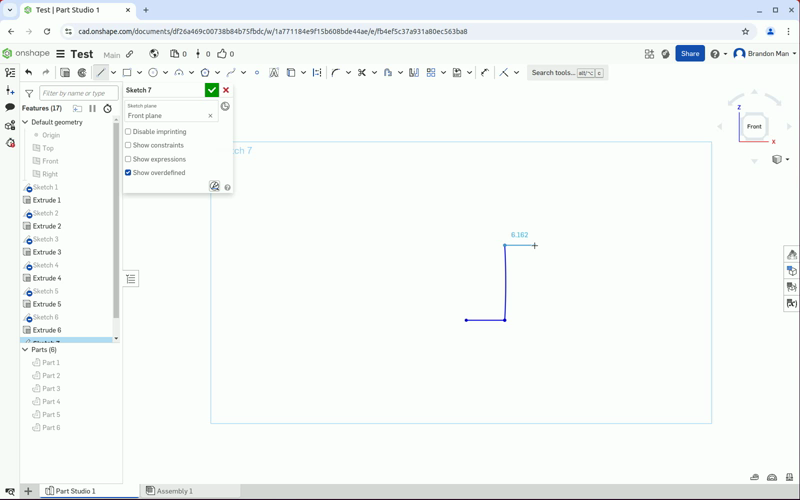
mouse_move(466, 245)
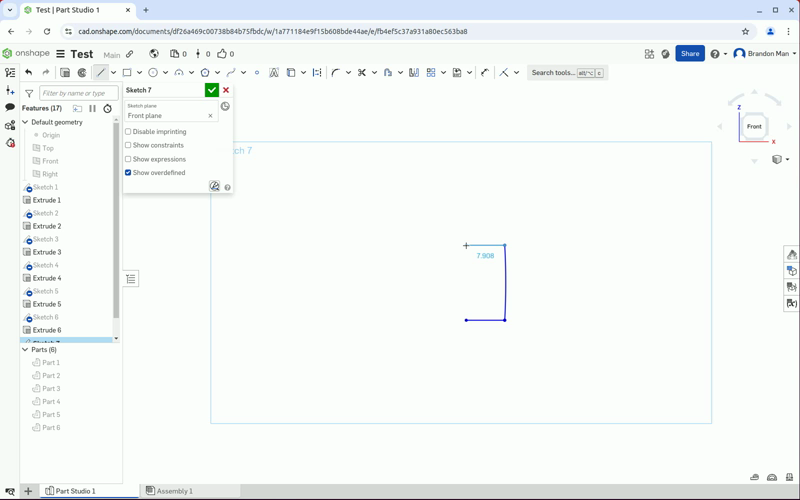
click(466, 245)
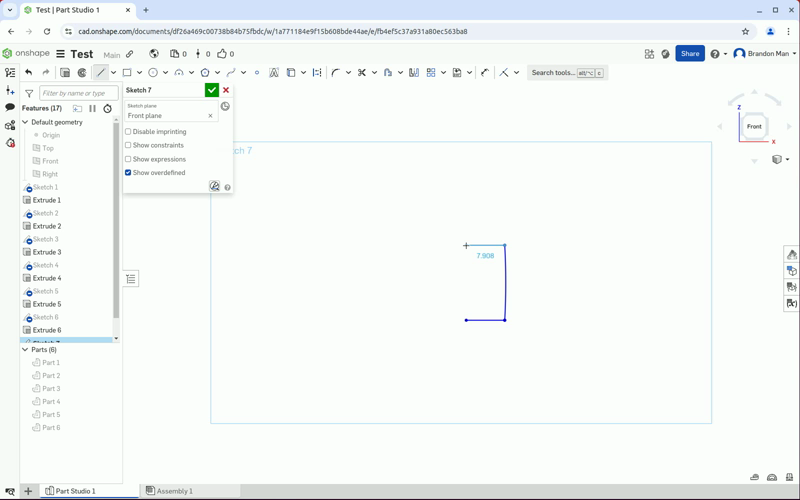
key_up(shift)
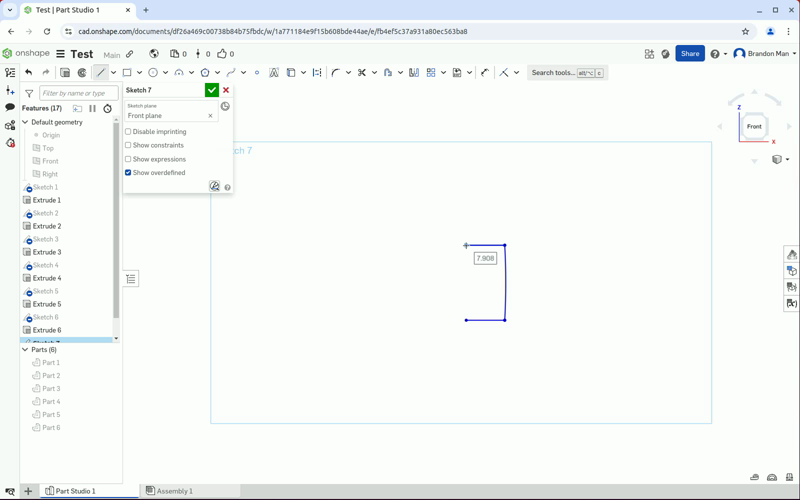
key(esc)
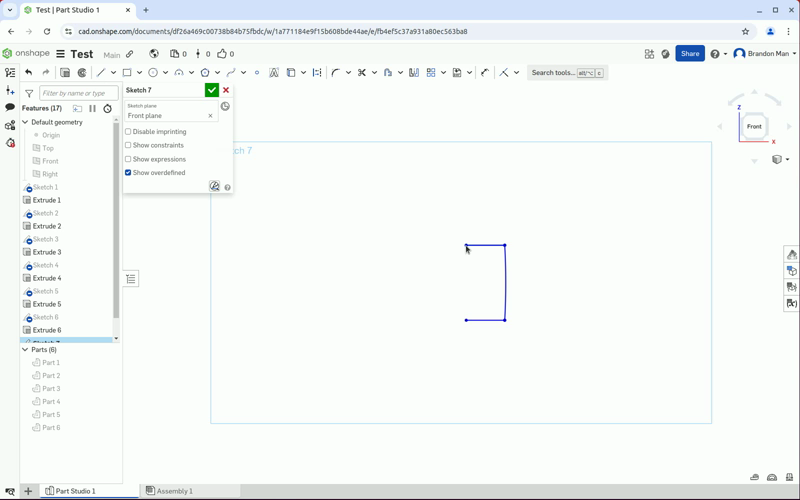
key(a)
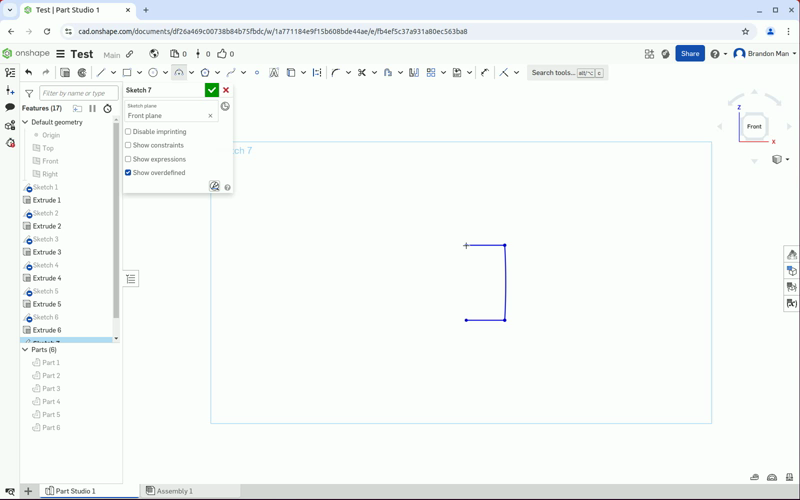
mouse_move(466, 245)
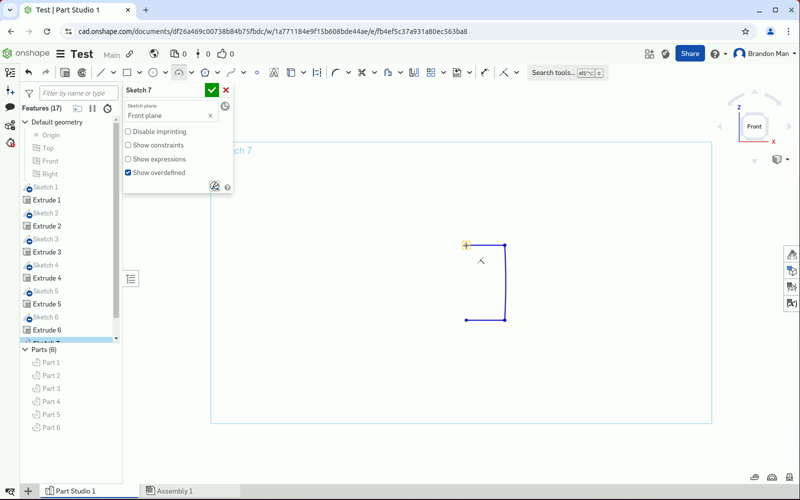
click(466, 245)
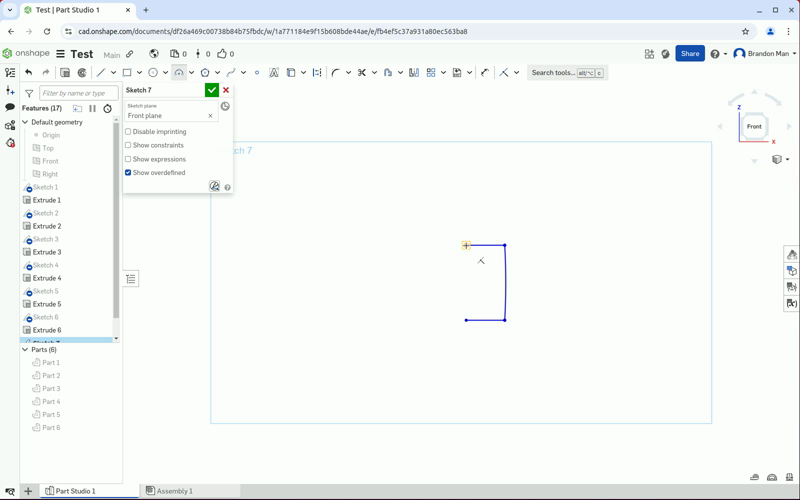
mouse_move(466, 320)
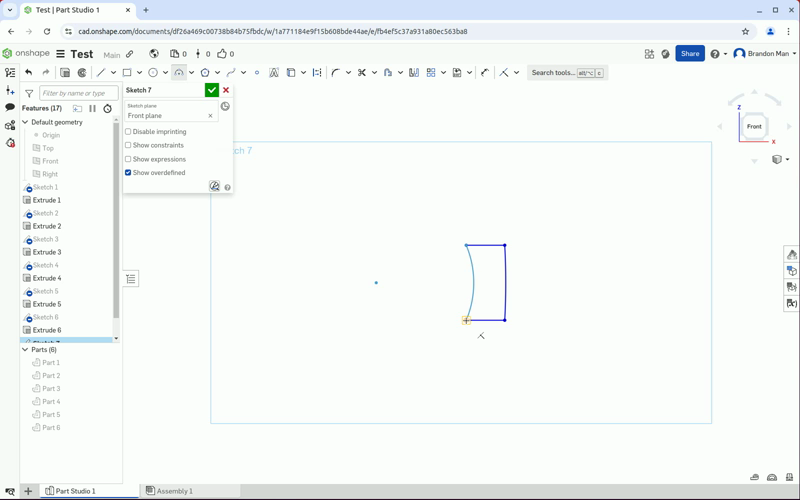
click(466, 320)
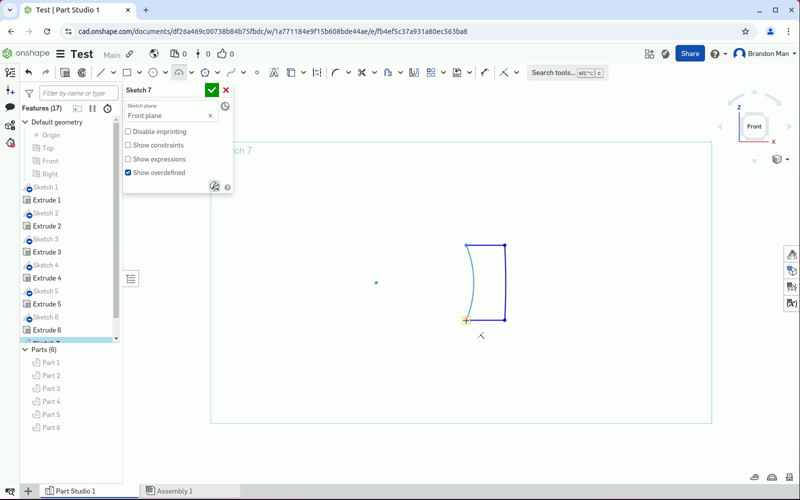
key_down(shift)
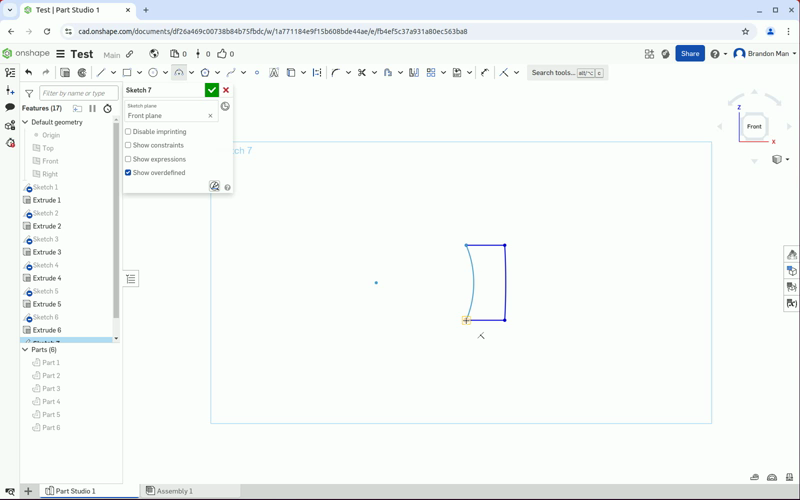
mouse_move(467, 282)
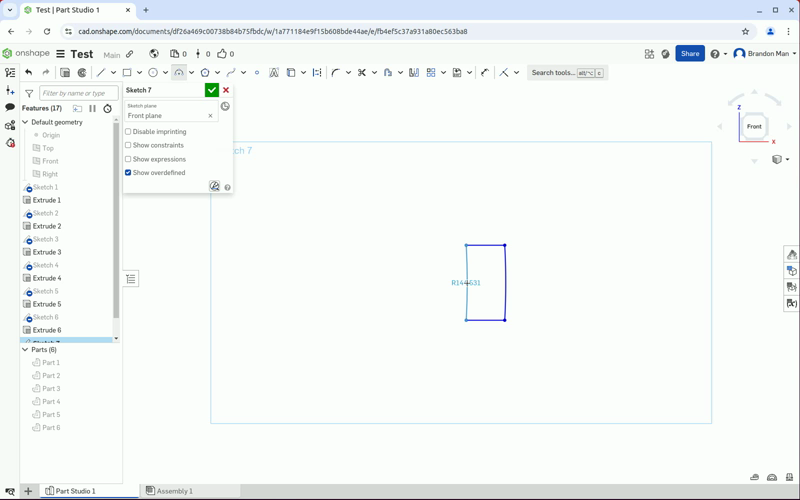
click(467, 282)
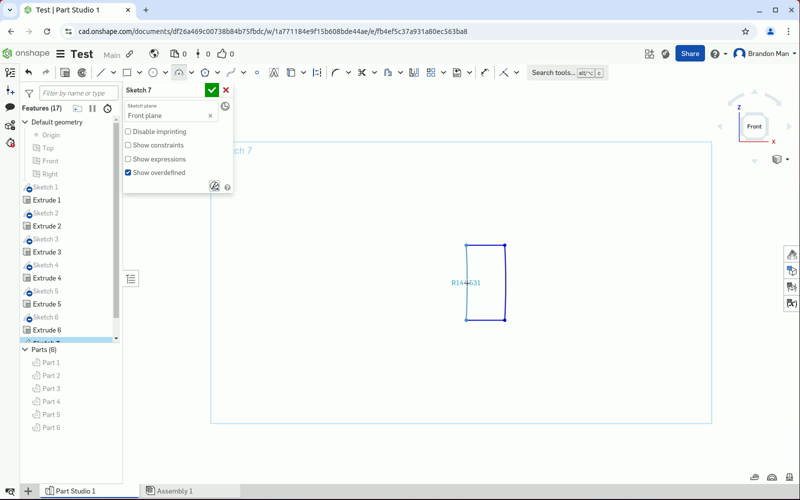
key_up(shift)
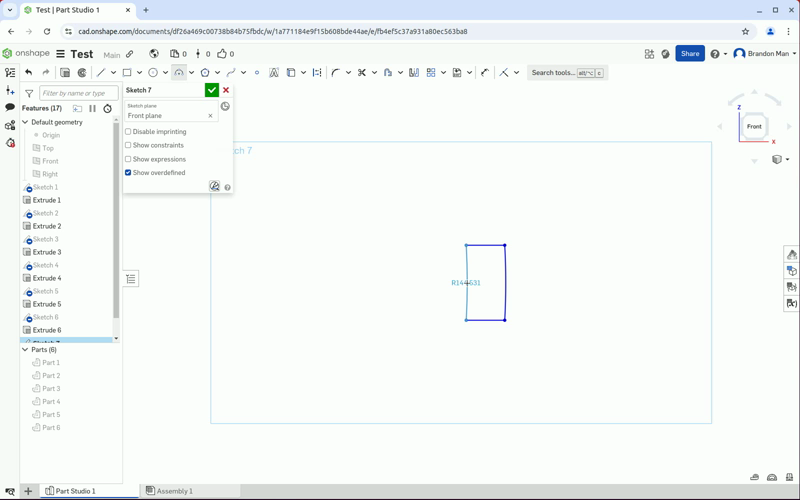
key(esc)
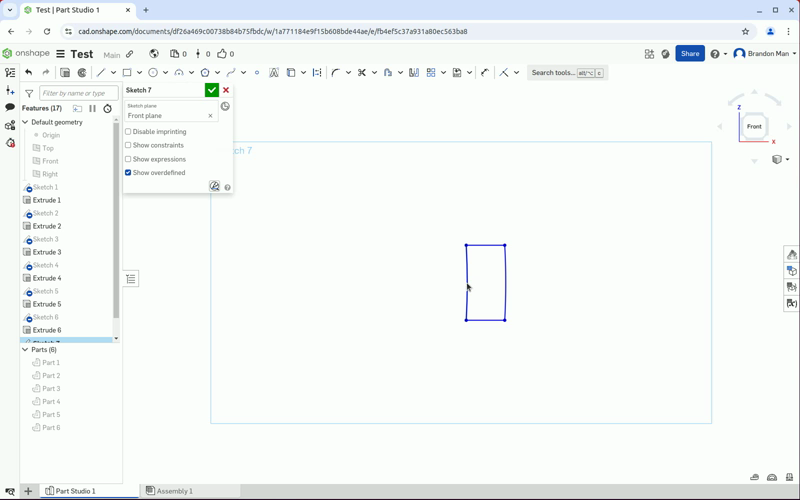
mouse_move(496, 285)
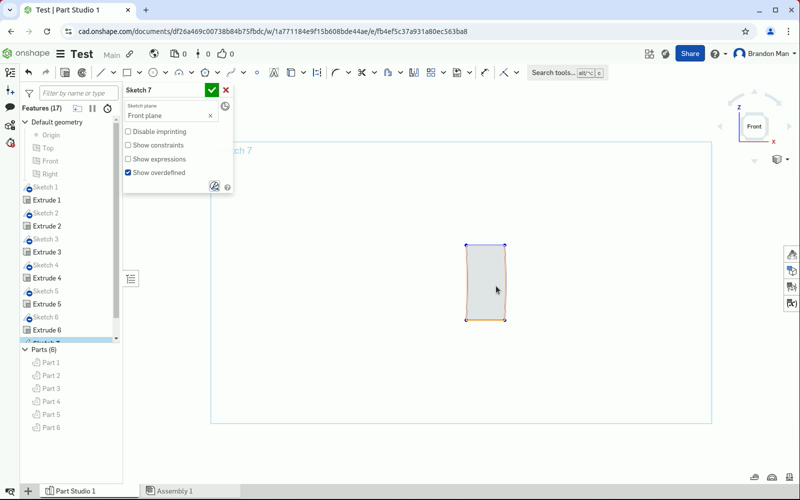
click(496, 285)
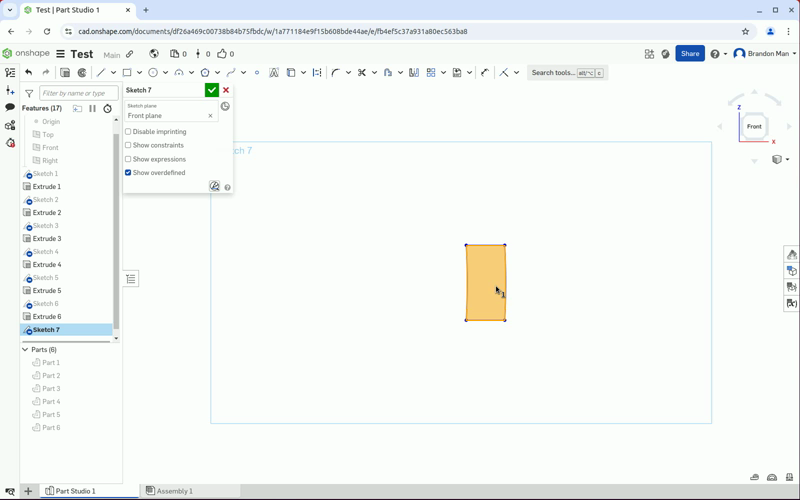
mouse_move(73, 352)
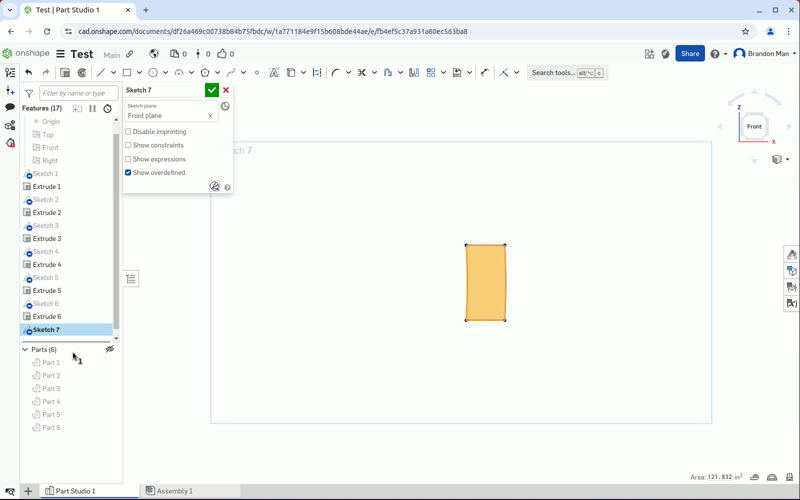
key(shift+y)
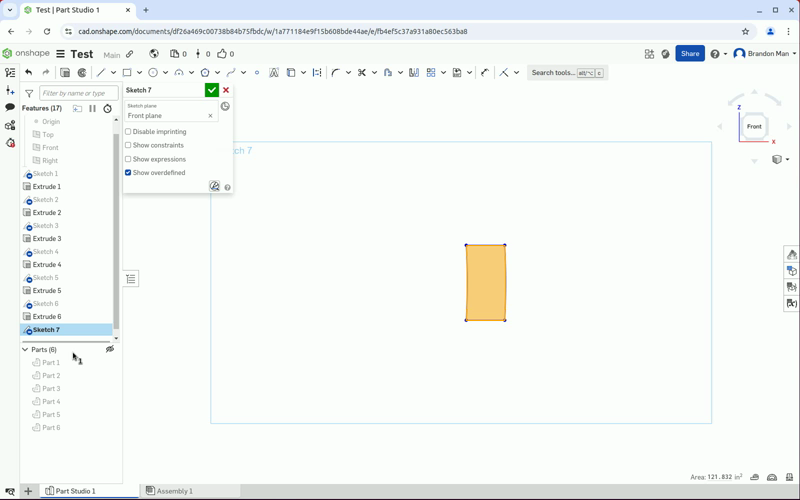
key(shift+e)
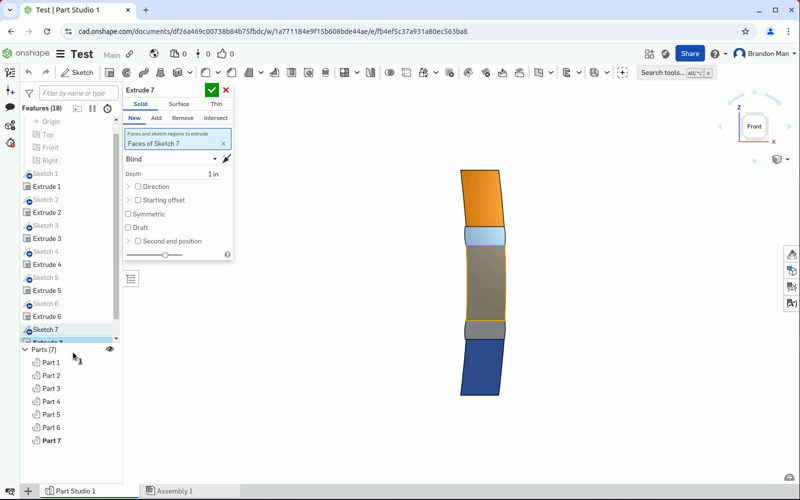
mouse_move(143, 106)
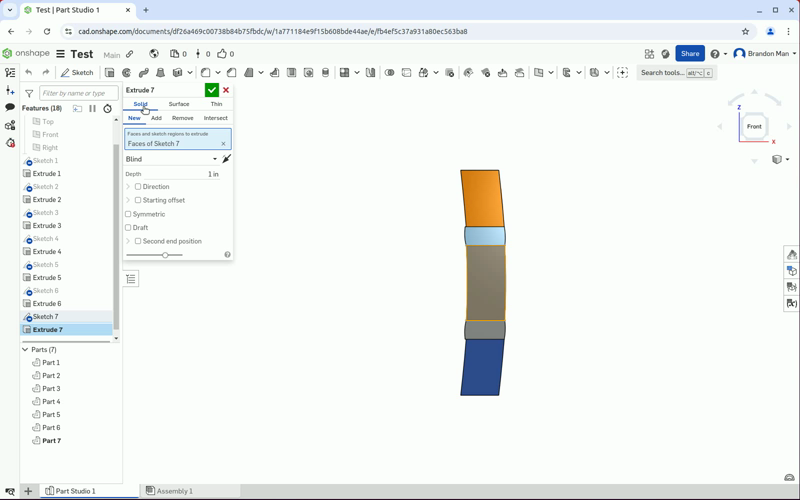
click(143, 106)
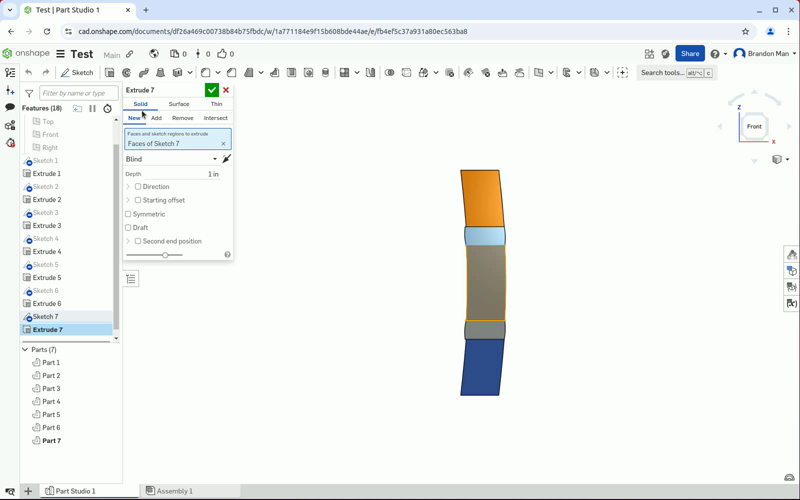
mouse_move(137, 120)
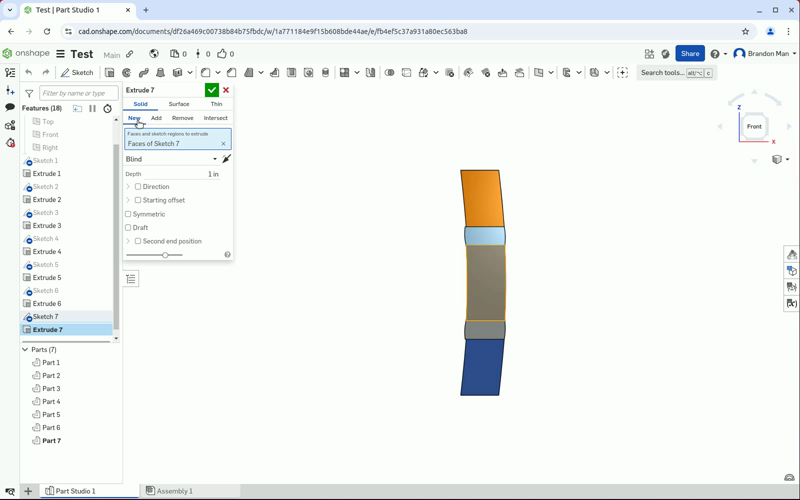
click(137, 120)
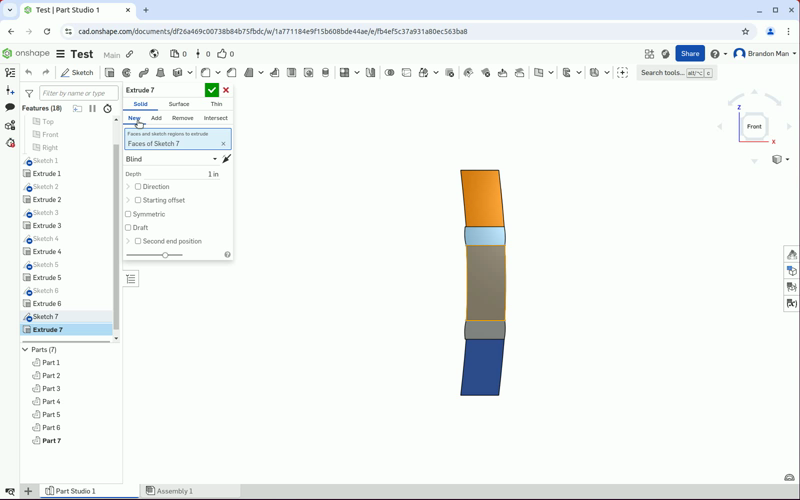
key(tab, 4)
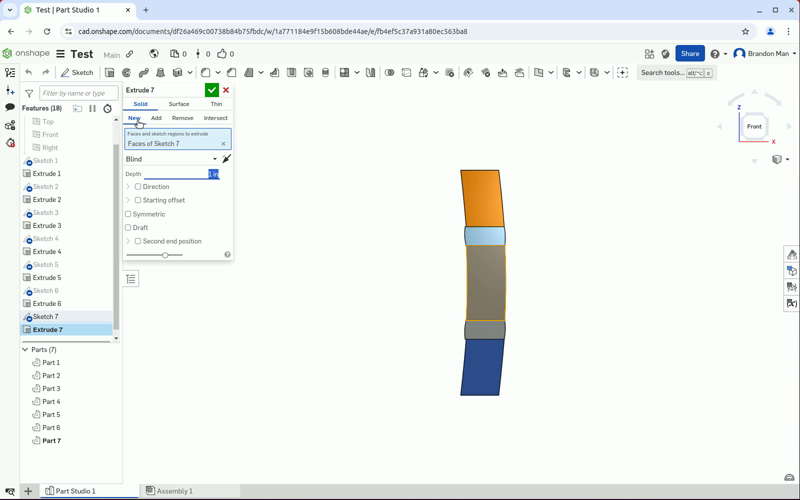
text(1.926)
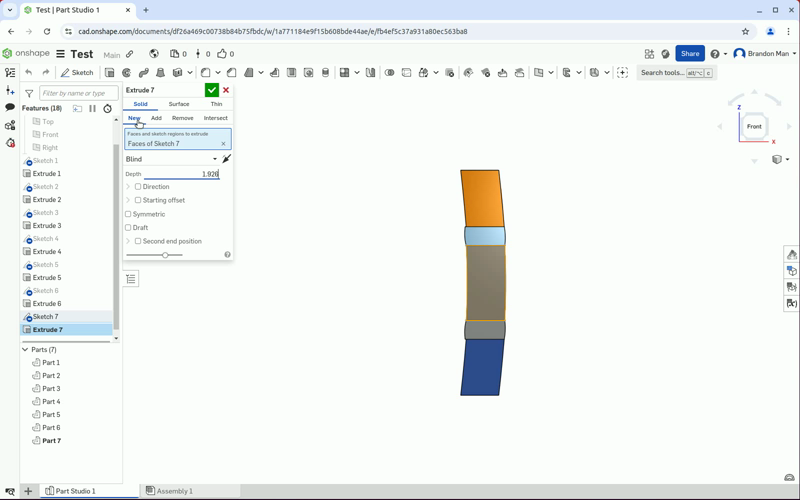
key(enter)
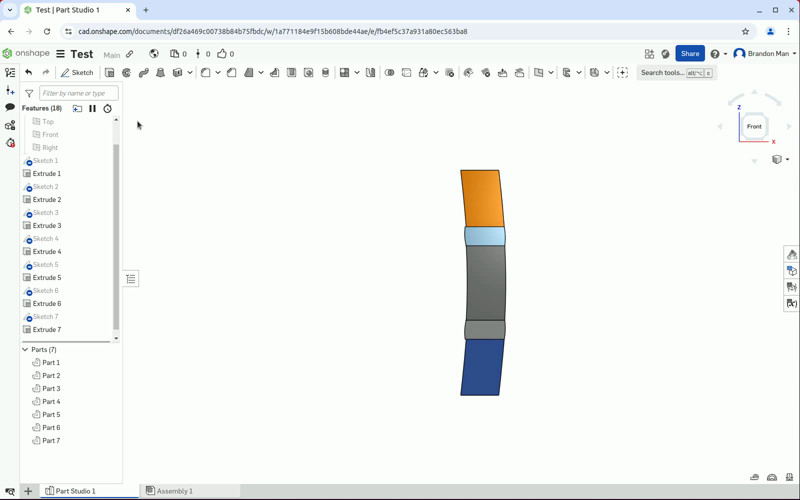
key(shift+h)
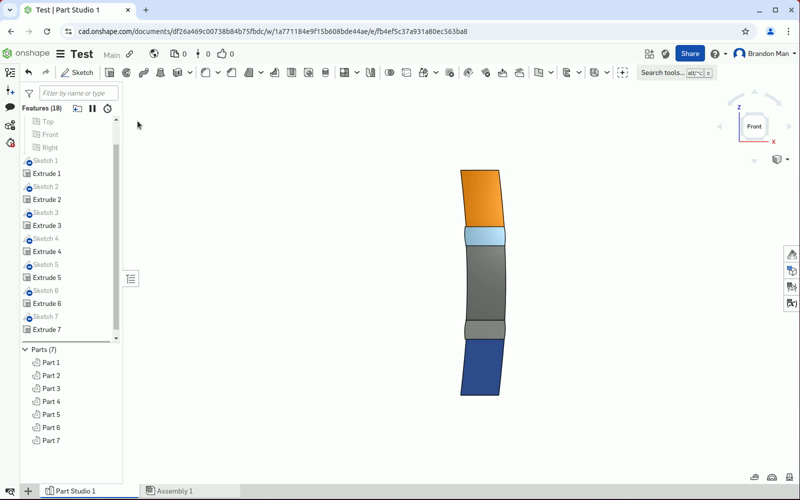
key(shift+h)
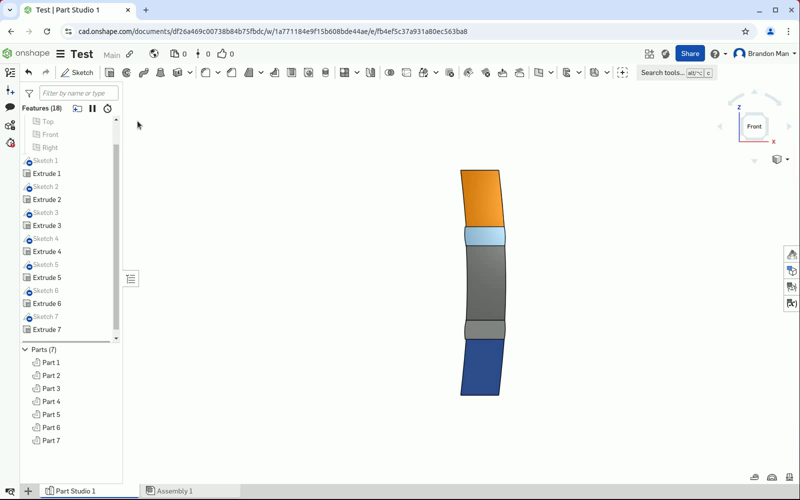
mouse_move(69, 163)
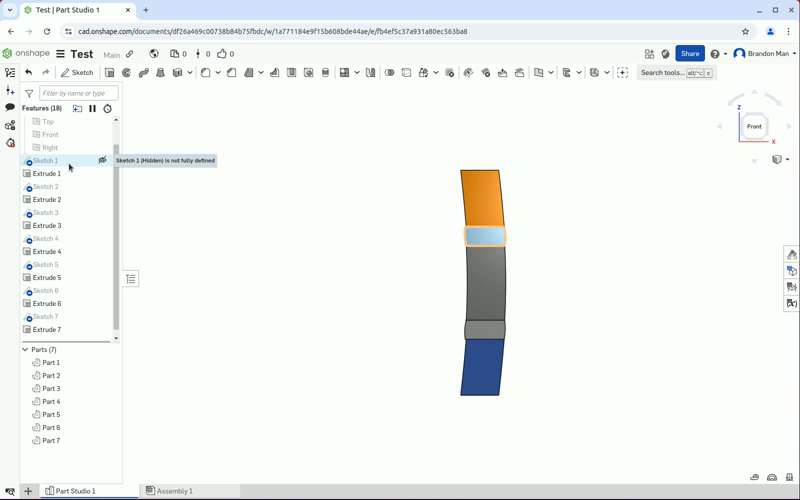
click(69, 163)
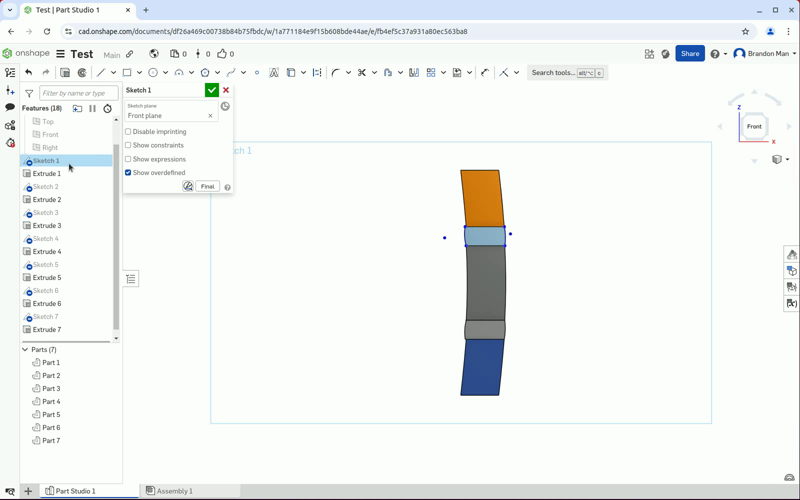
mouse_move(229, 92)
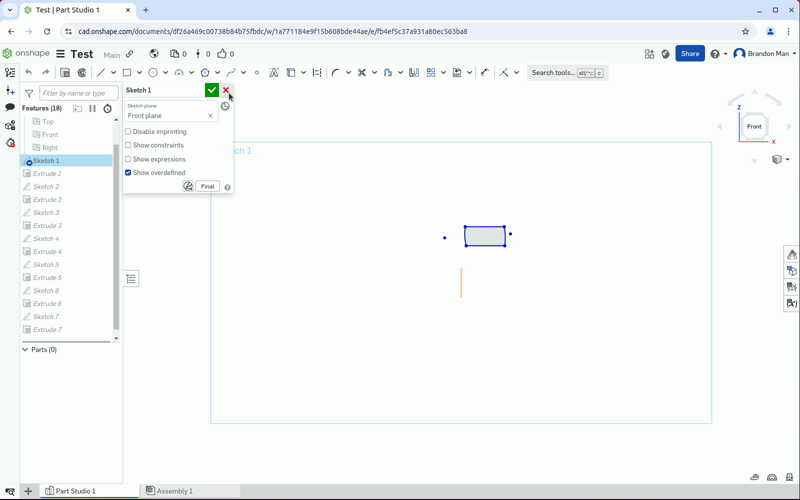
click(229, 92)
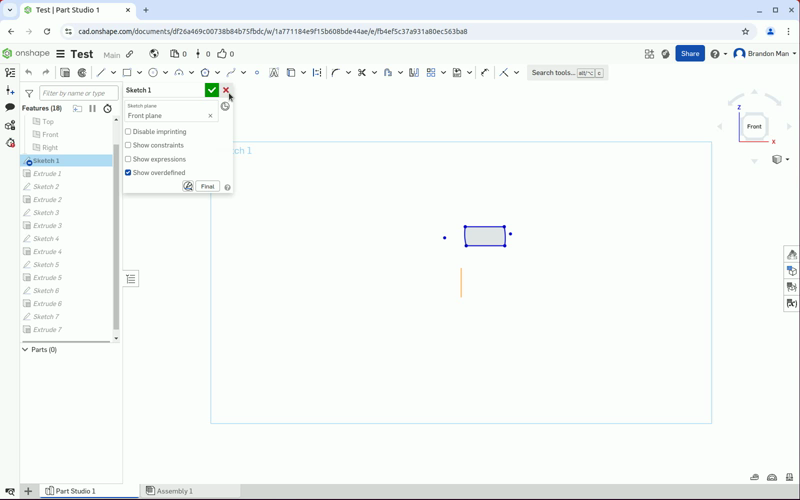
key(shift+s)
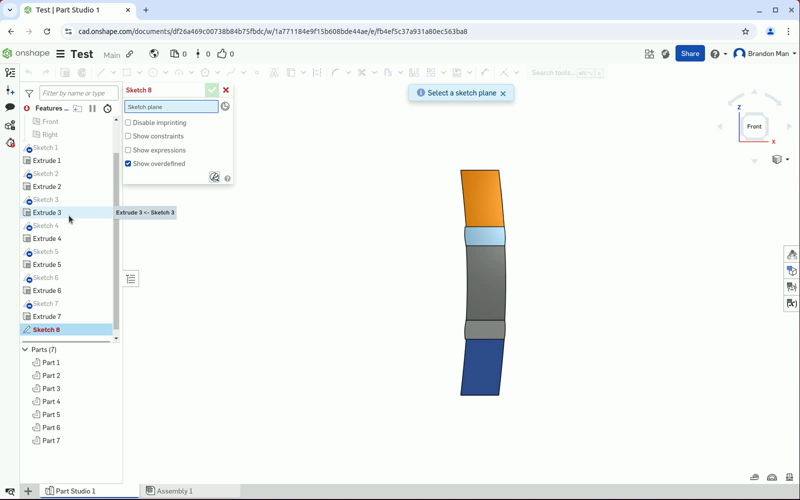
scroll(3)
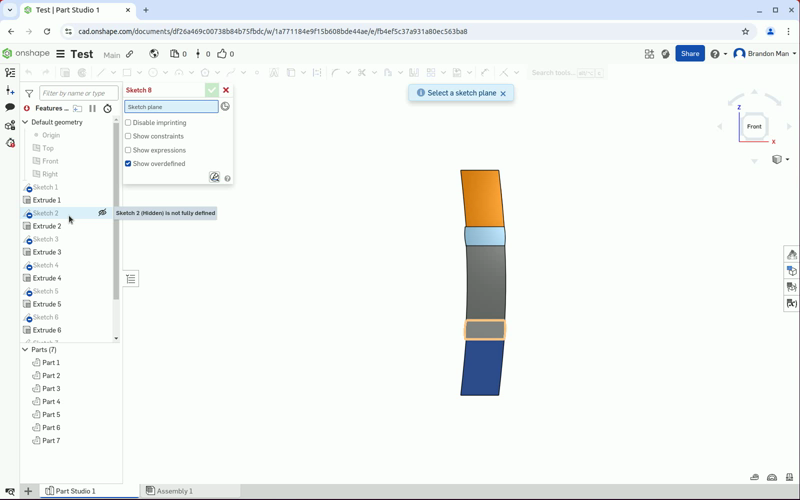
mouse_move(69, 163)
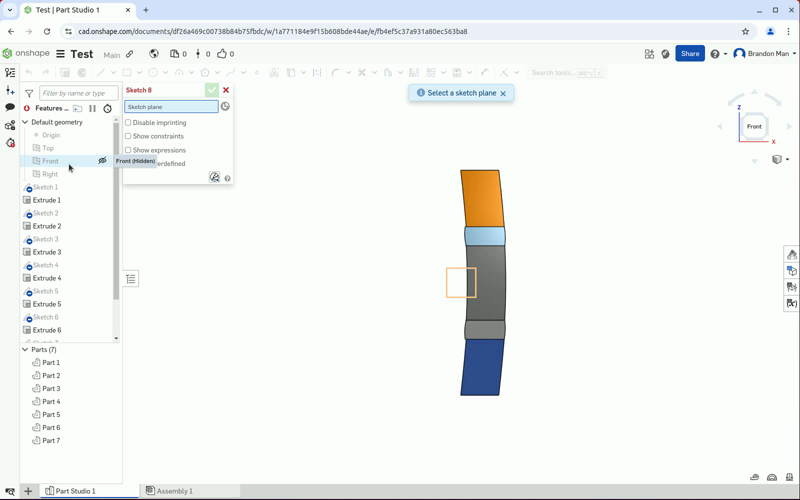
click(69, 163)
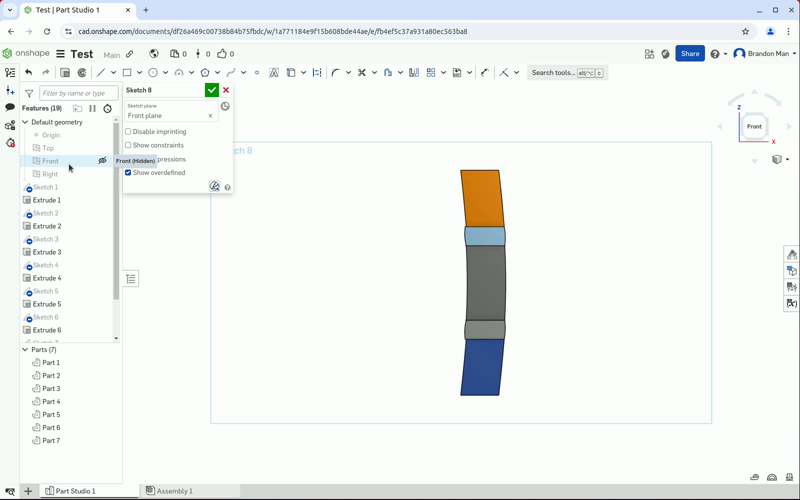
mouse_move(73, 352)
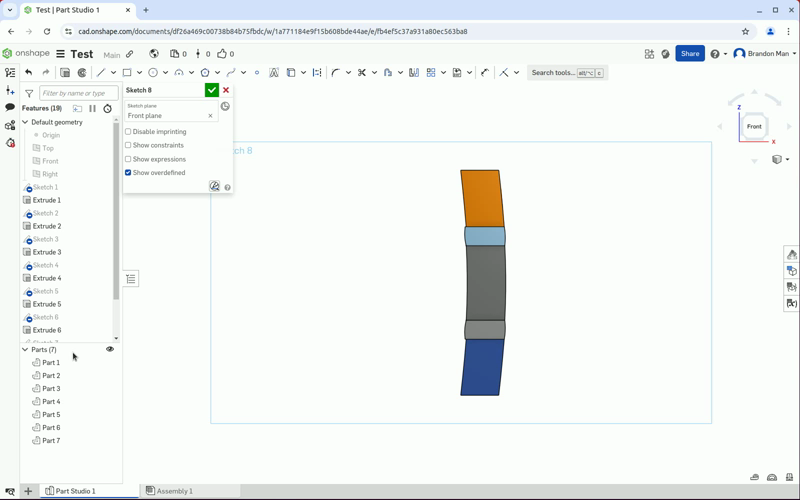
key(y)
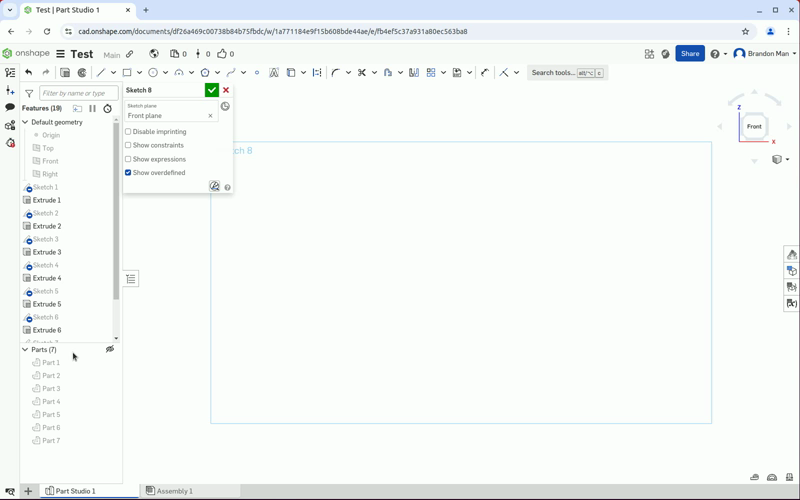
key(a)
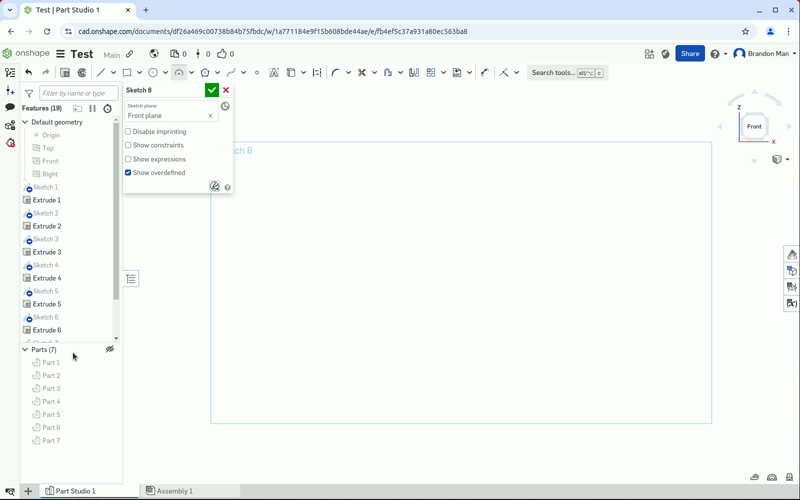
key_down(shift)
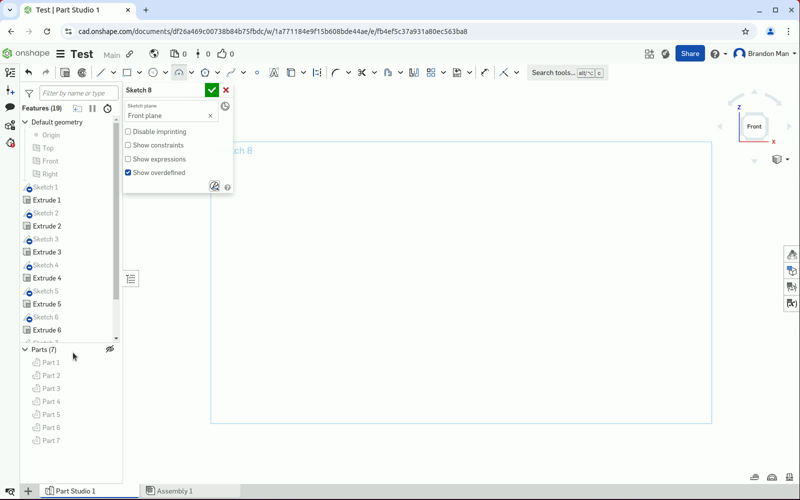
mouse_move(465, 226)
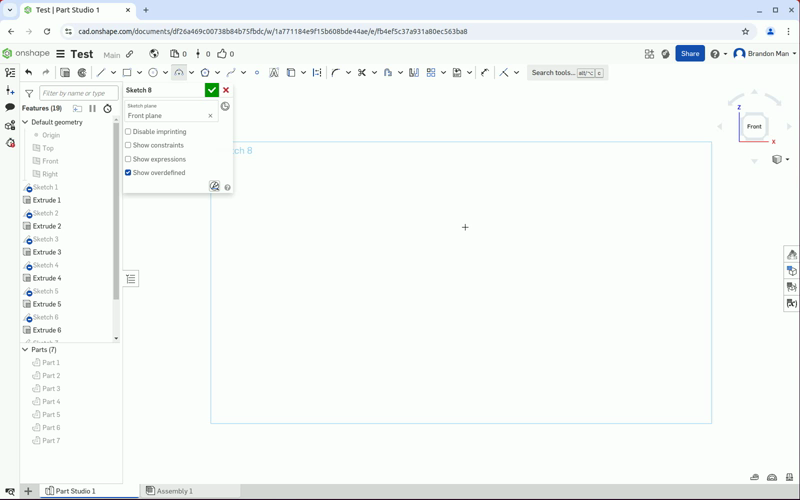
click(465, 226)
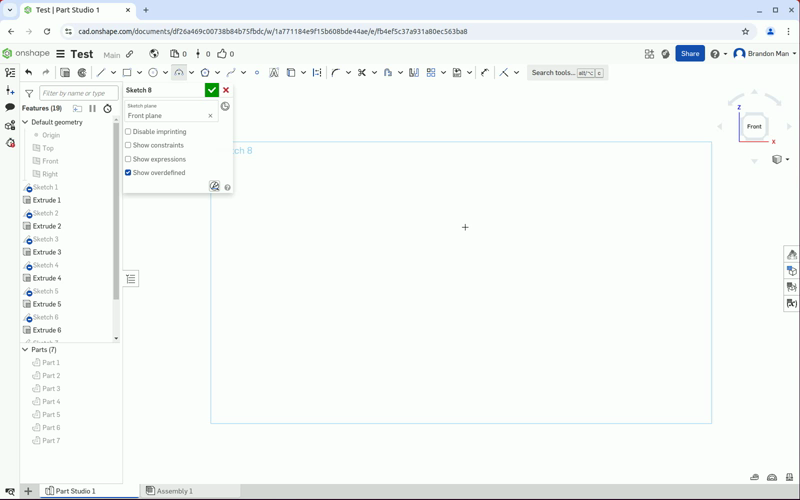
key_up(shift)
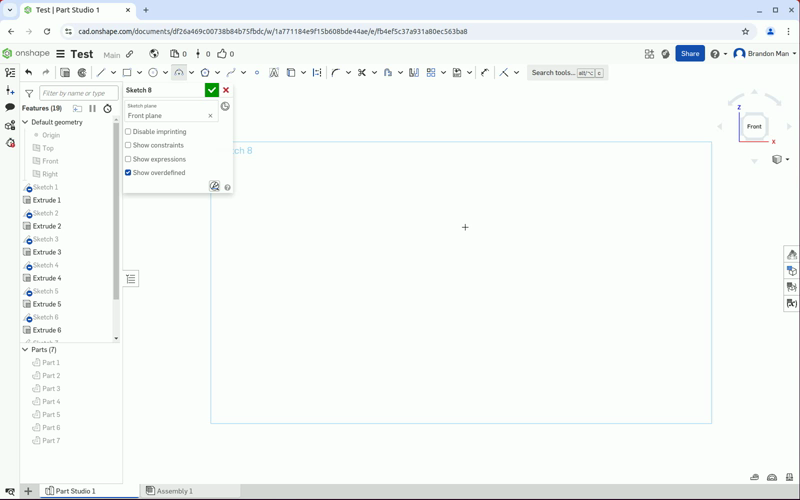
key_down(shift)
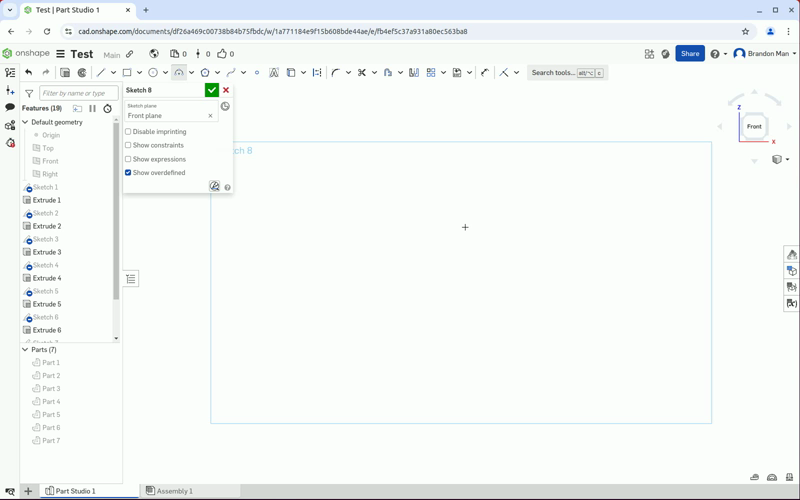
mouse_move(466, 245)
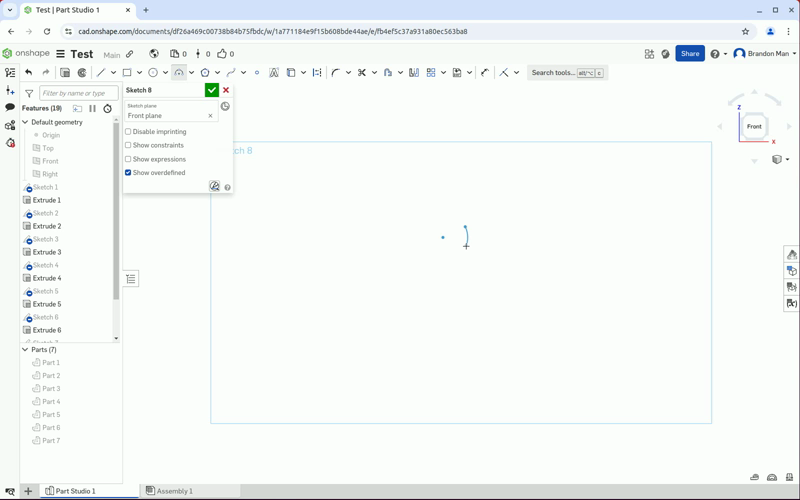
click(466, 245)
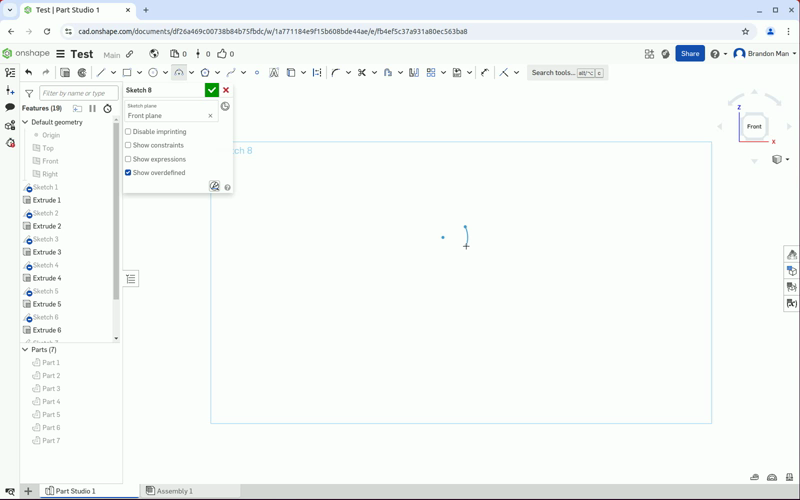
mouse_move(464, 236)
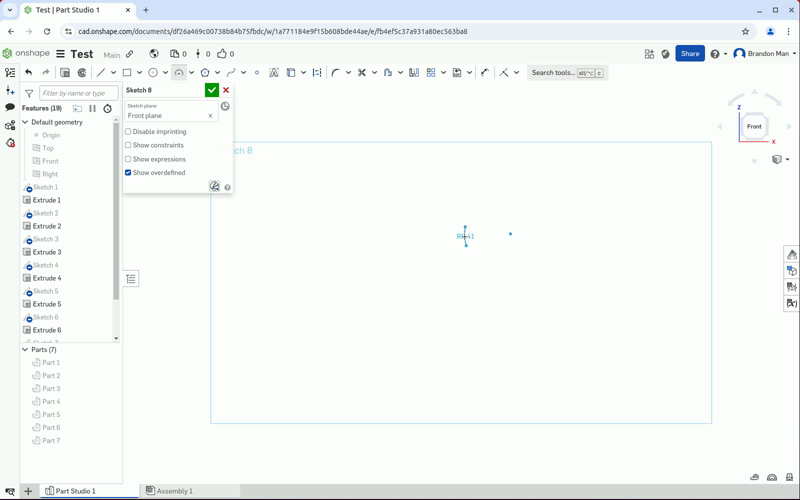
click(464, 236)
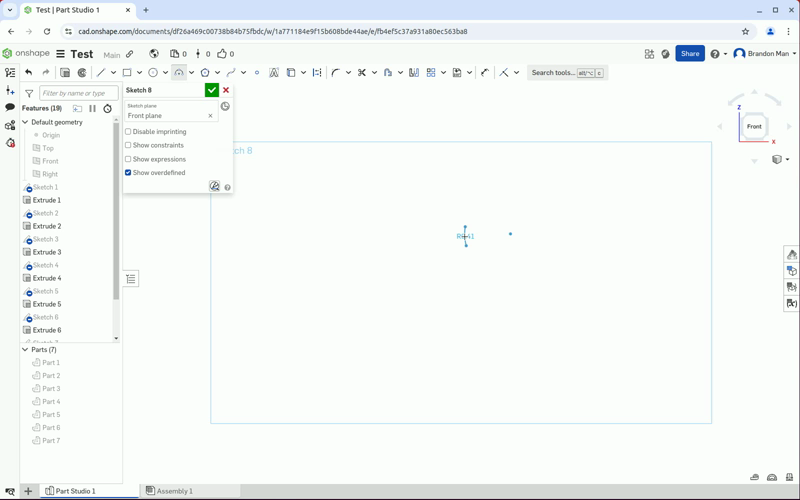
key_up(shift)
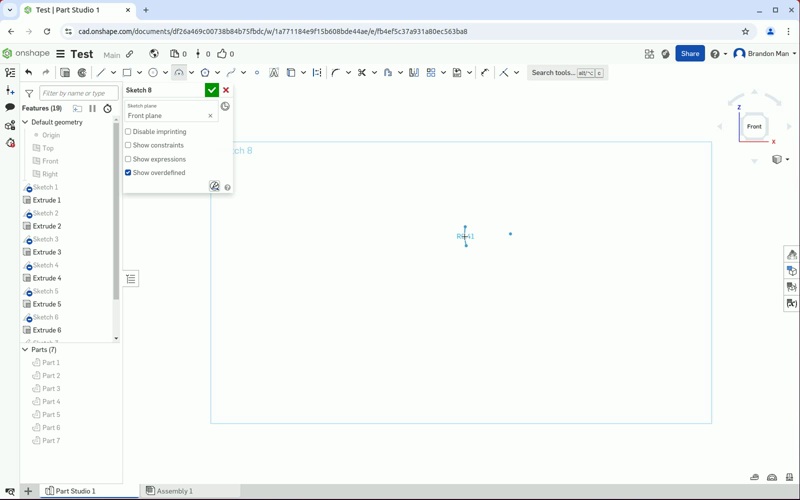
key(esc)
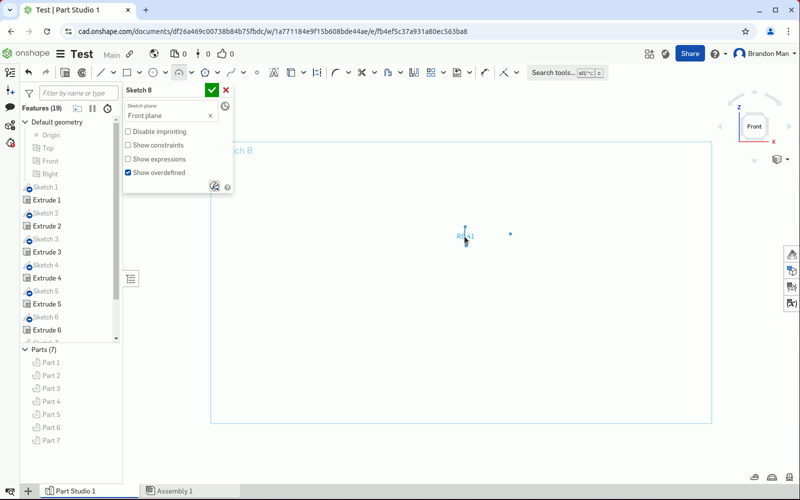
key(l)
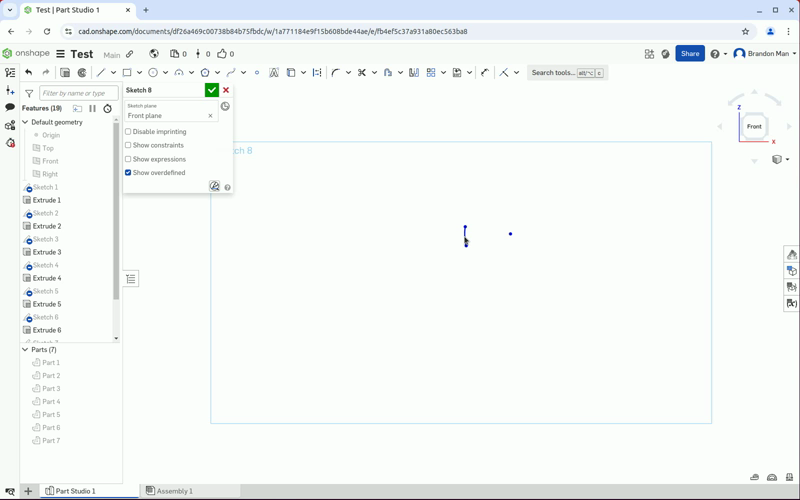
mouse_move(466, 245)
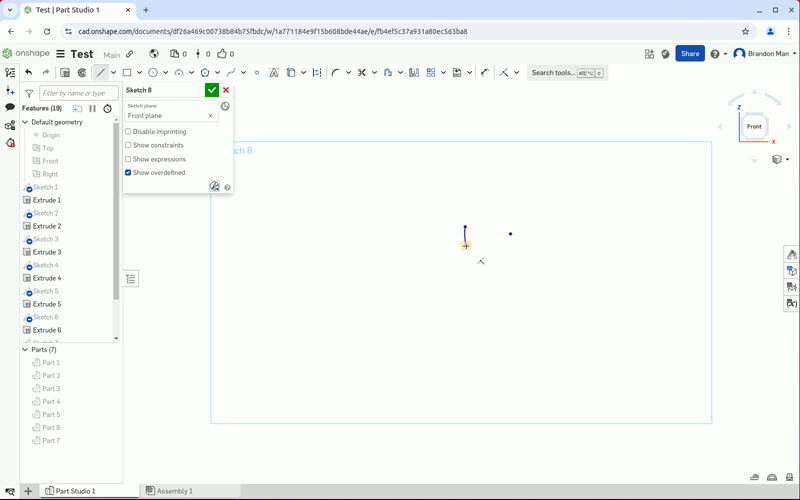
click(466, 245)
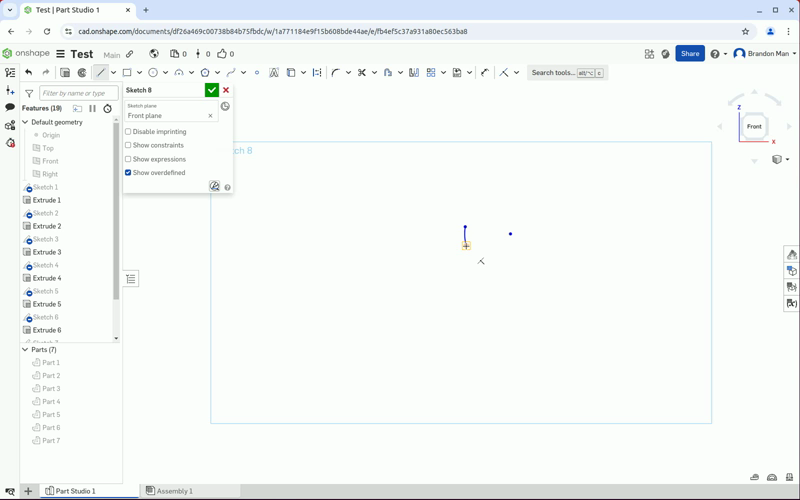
key_down(shift)
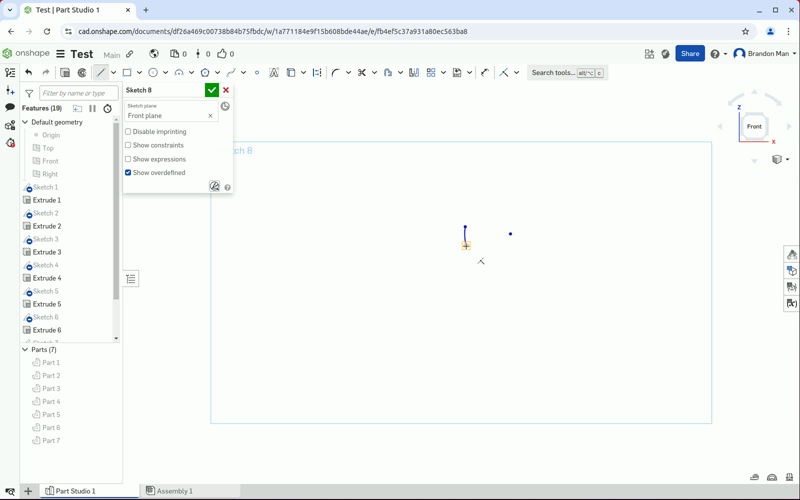
mouse_move(496, 245)
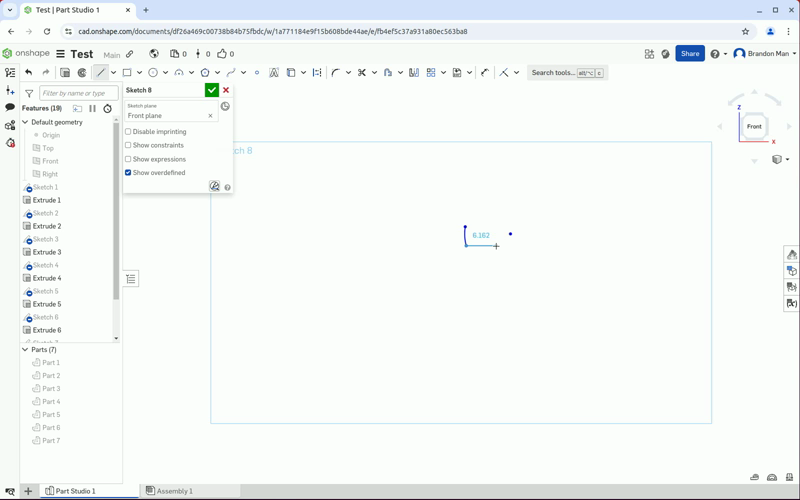
mouse_move(504, 245)
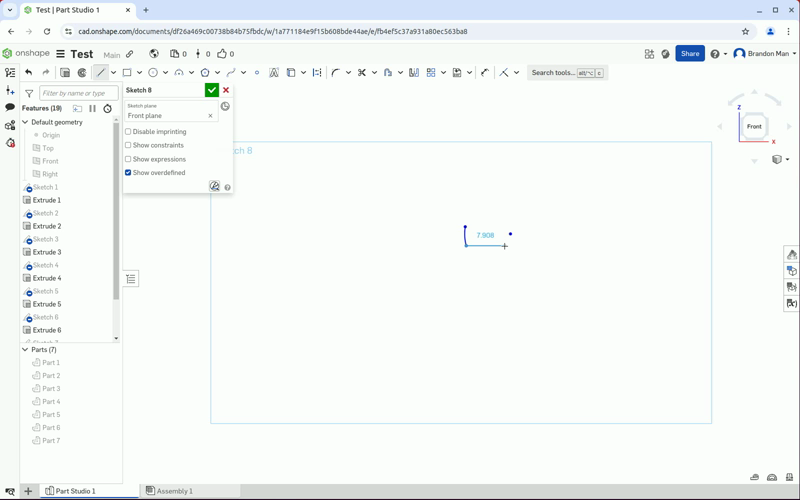
click(504, 245)
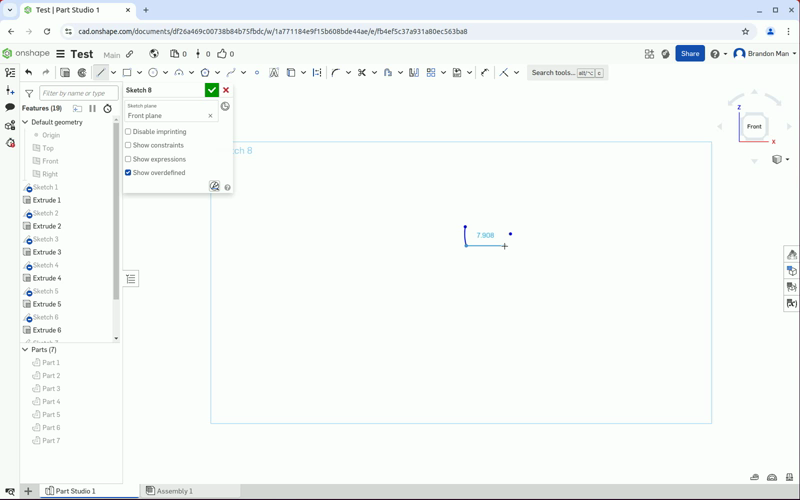
key_up(shift)
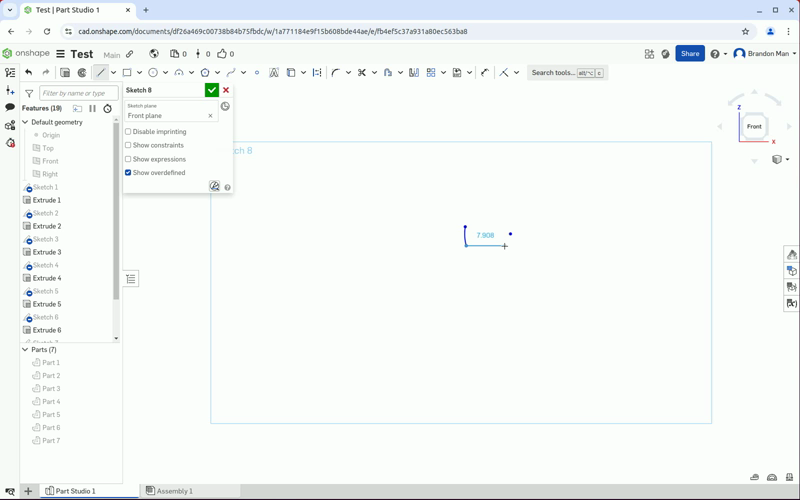
key(esc)
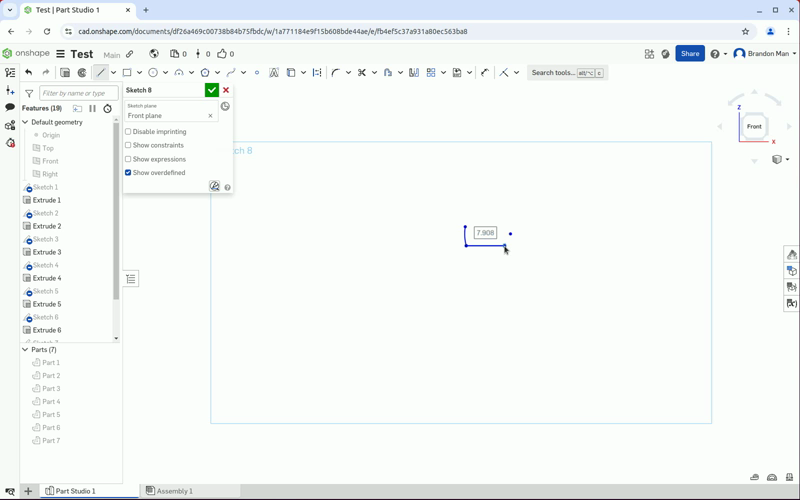
key(a)
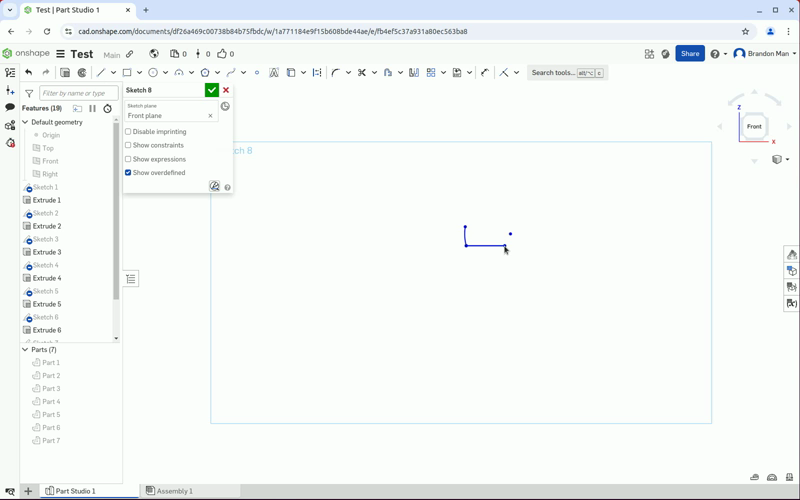
mouse_move(504, 245)
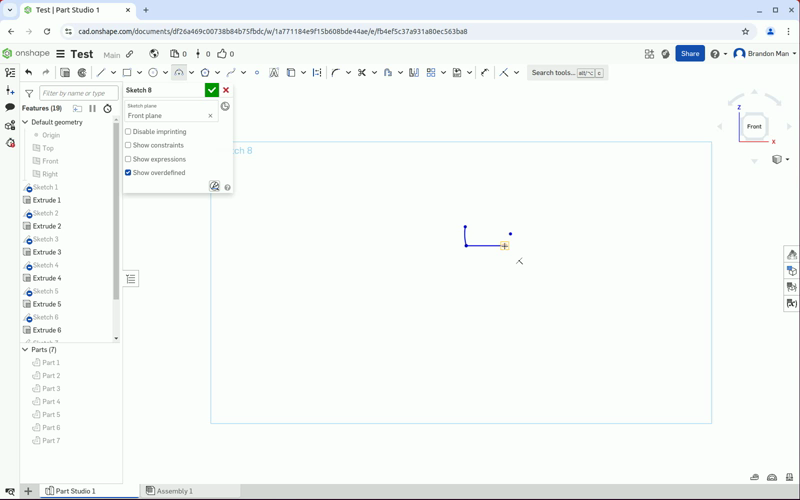
click(504, 245)
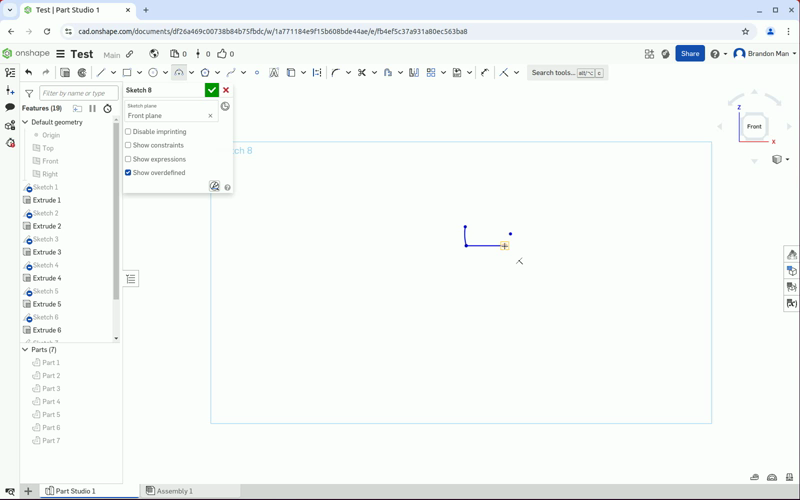
key_down(shift)
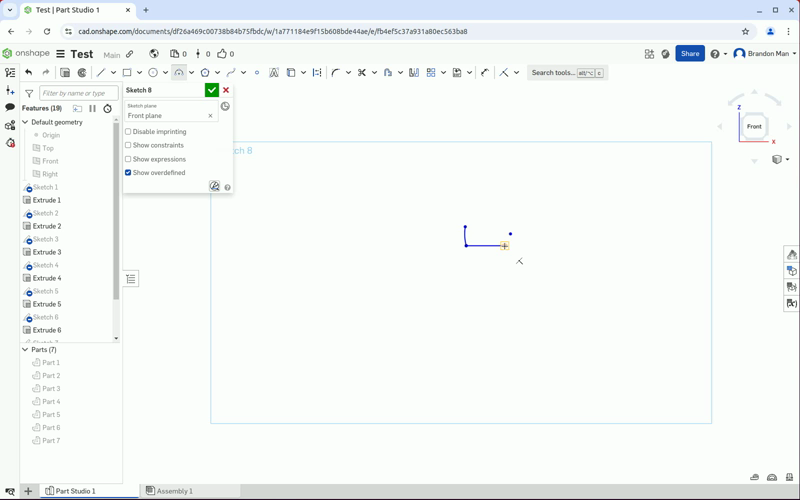
mouse_move(504, 226)
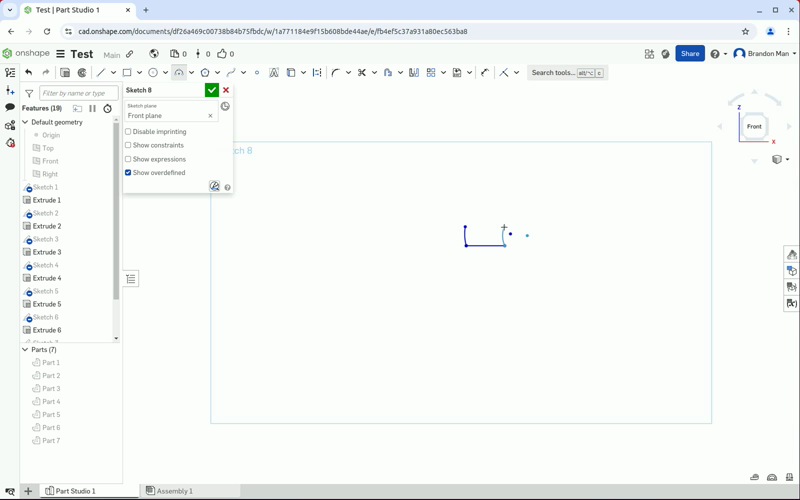
click(504, 226)
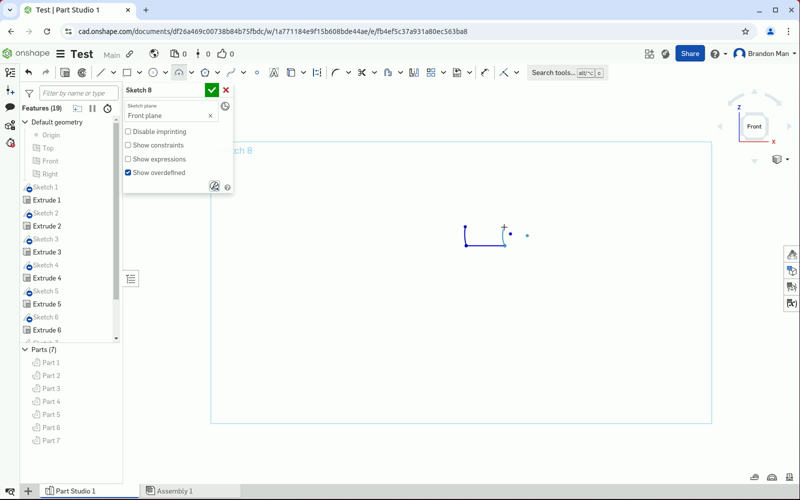
mouse_move(505, 236)
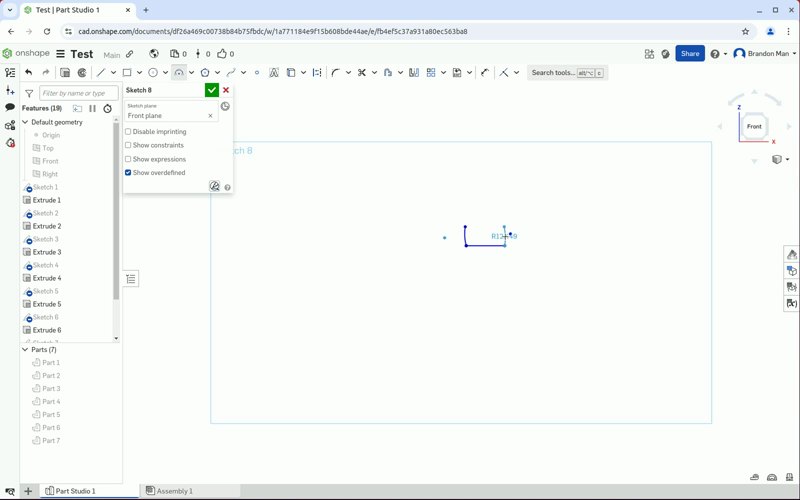
click(505, 236)
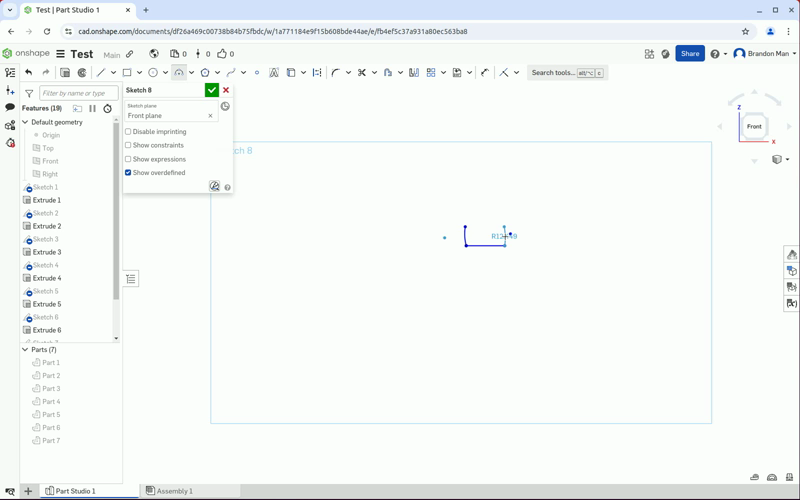
key_up(shift)
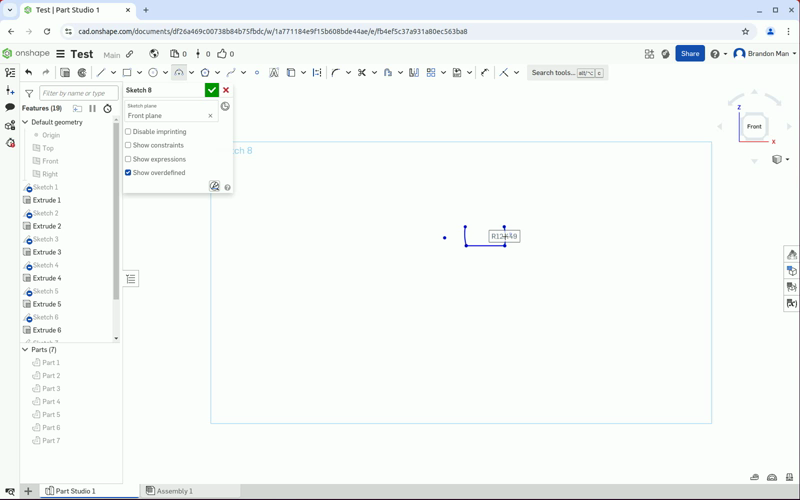
key(esc)
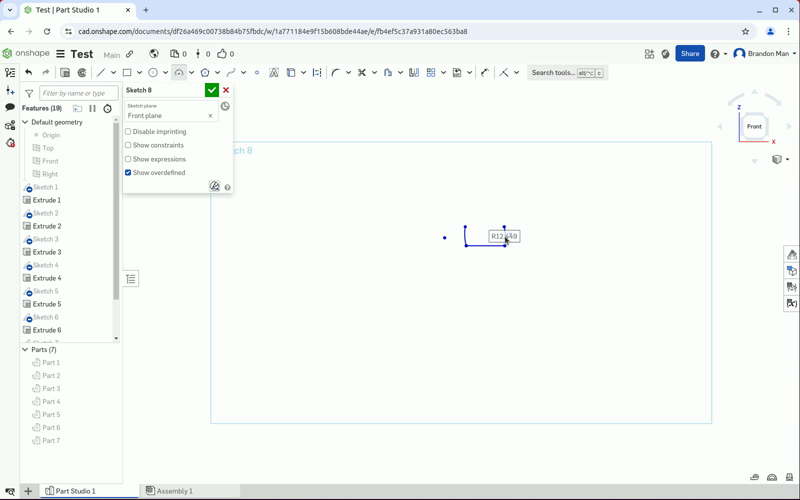
key(l)
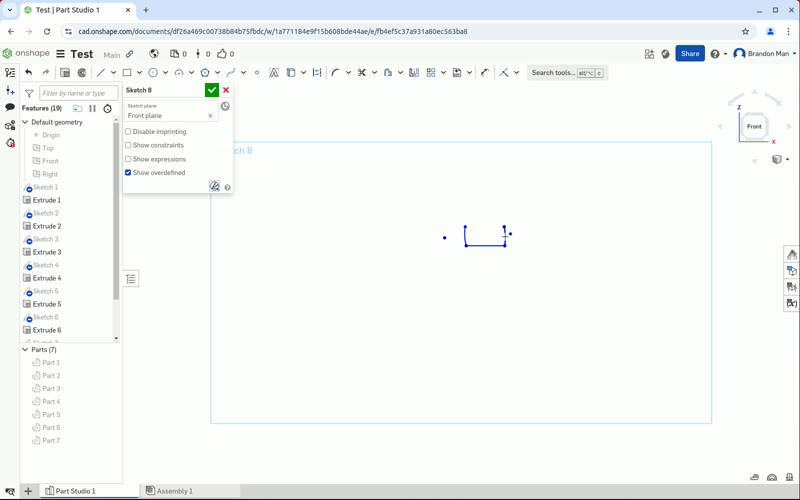
mouse_move(504, 226)
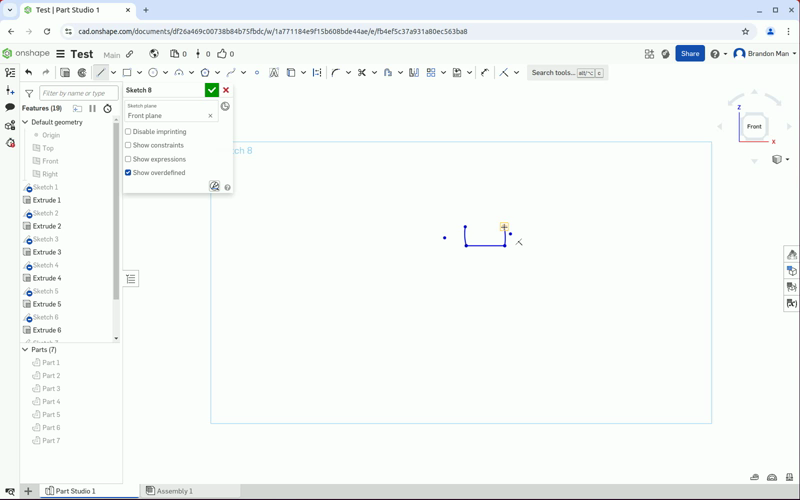
click(504, 226)
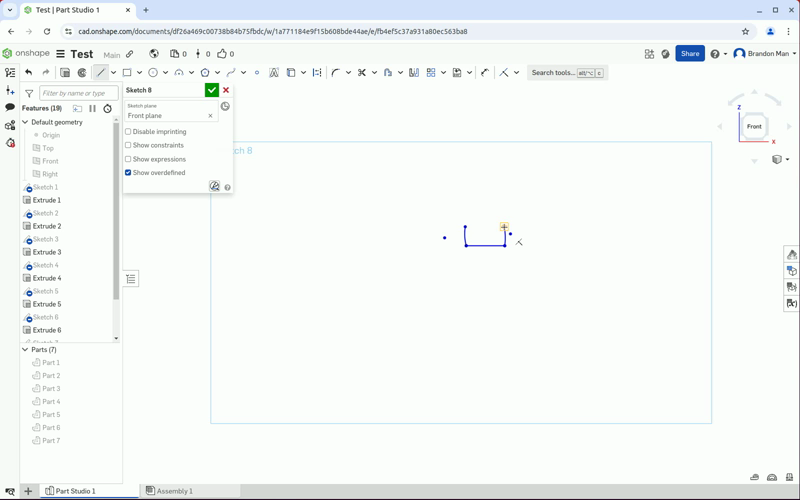
mouse_move(534, 226)
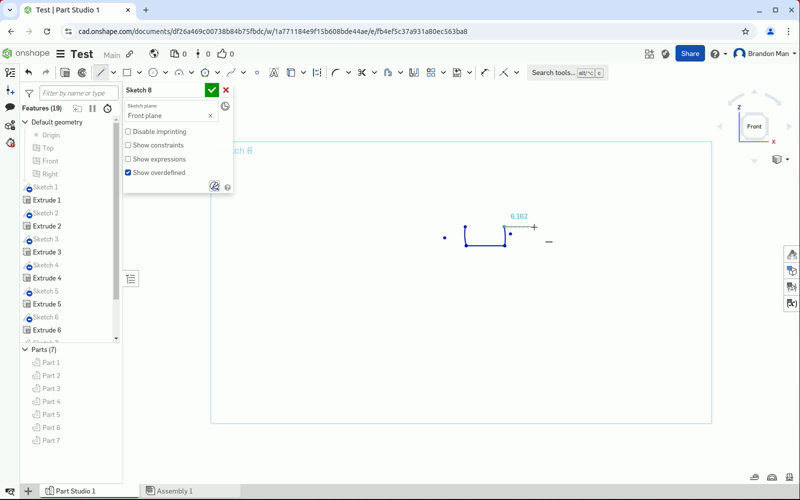
key_down(shift)
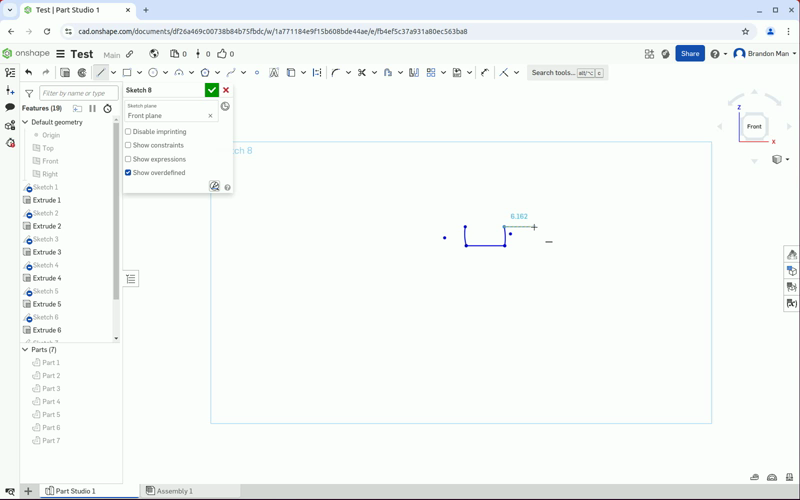
mouse_move(465, 226)
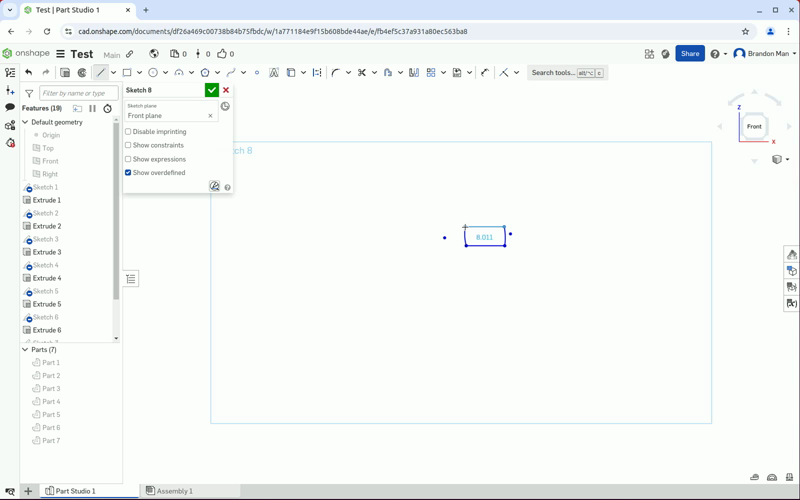
key_up(shift)
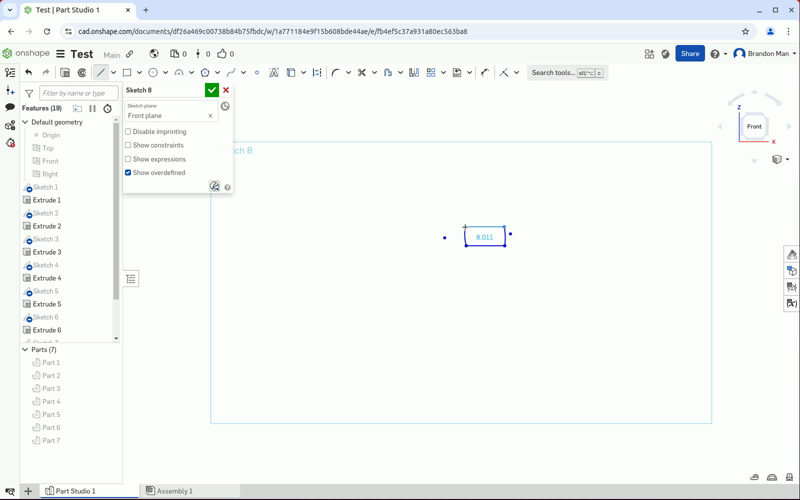
click(465, 226)
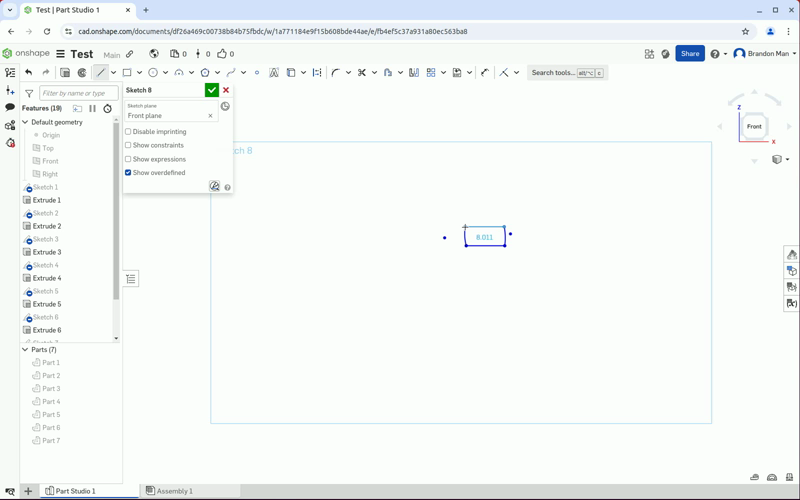
key(esc)
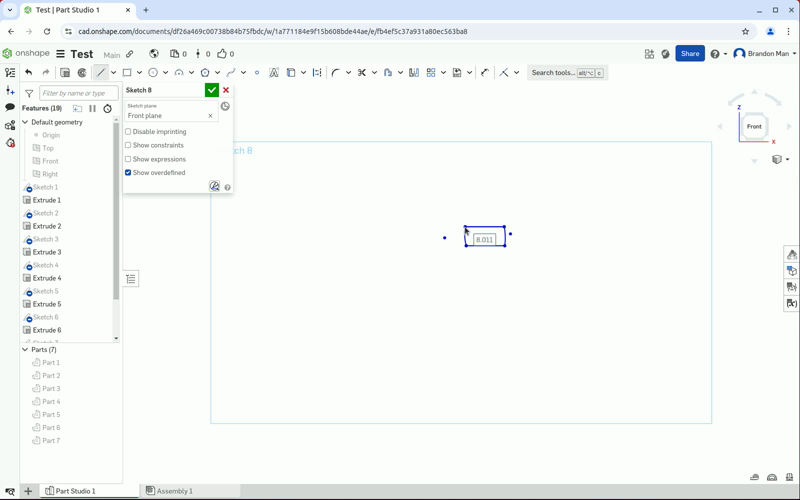
mouse_move(488, 239)
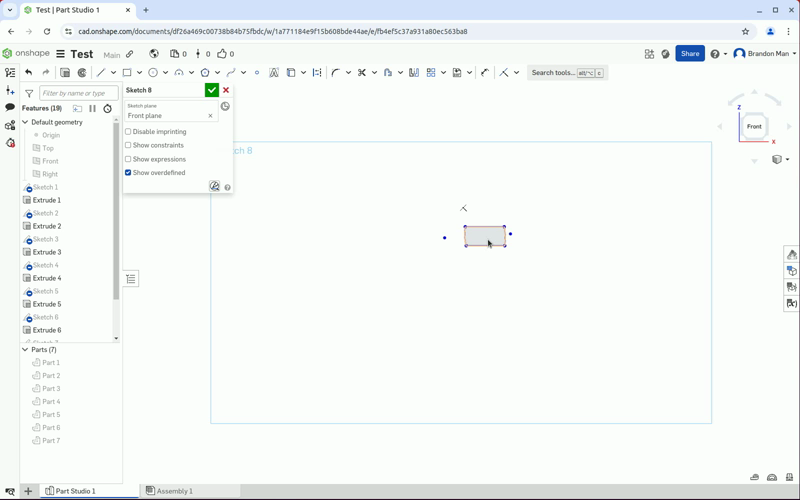
scroll(6)
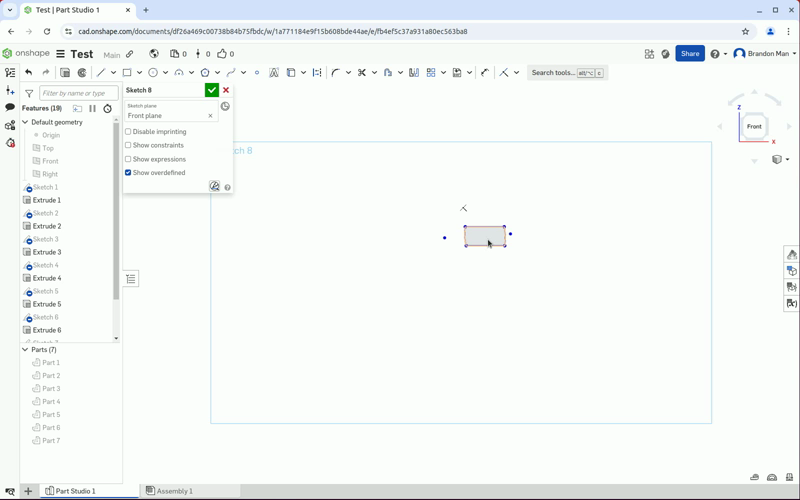
scroll(6)
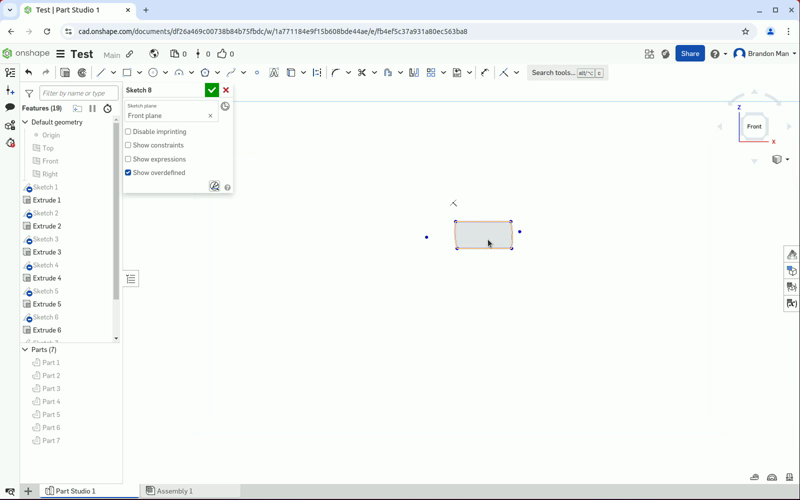
scroll(6)
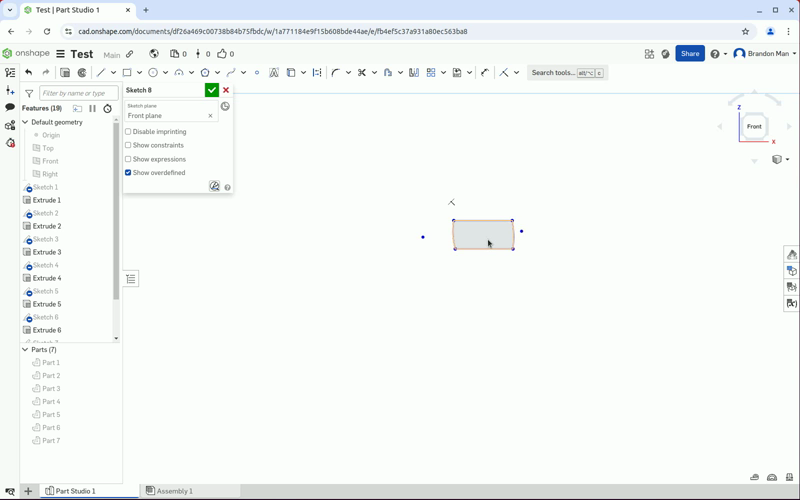
scroll(6)
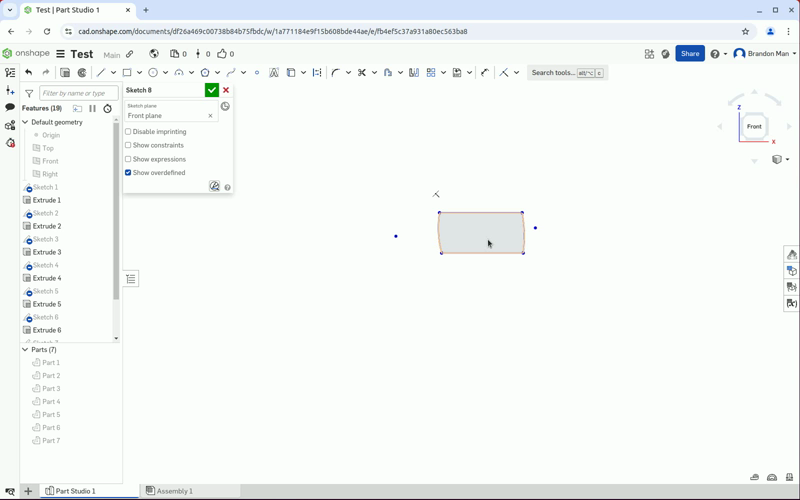
scroll(6)
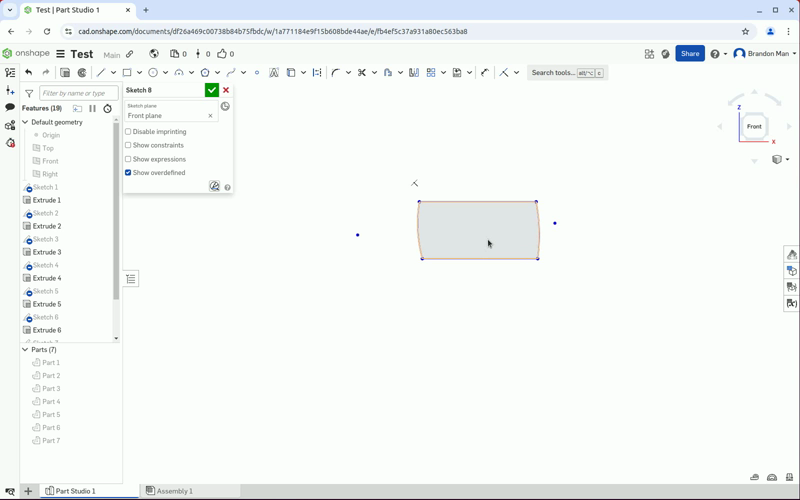
scroll(6)
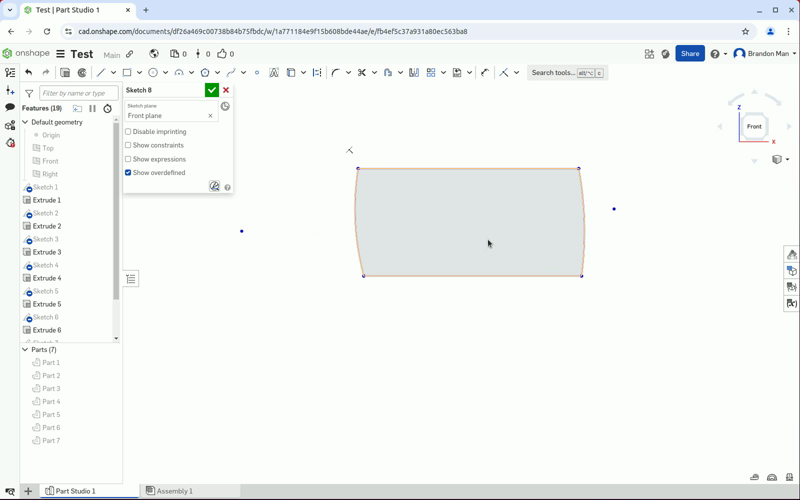
scroll(6)
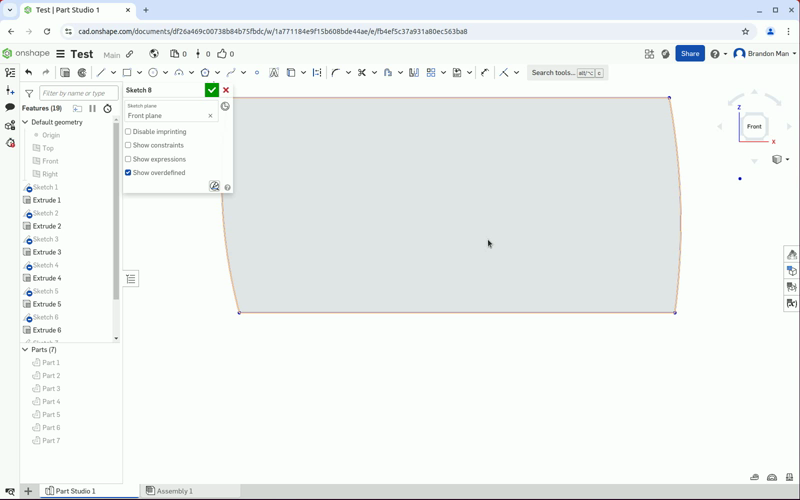
click(488, 239)
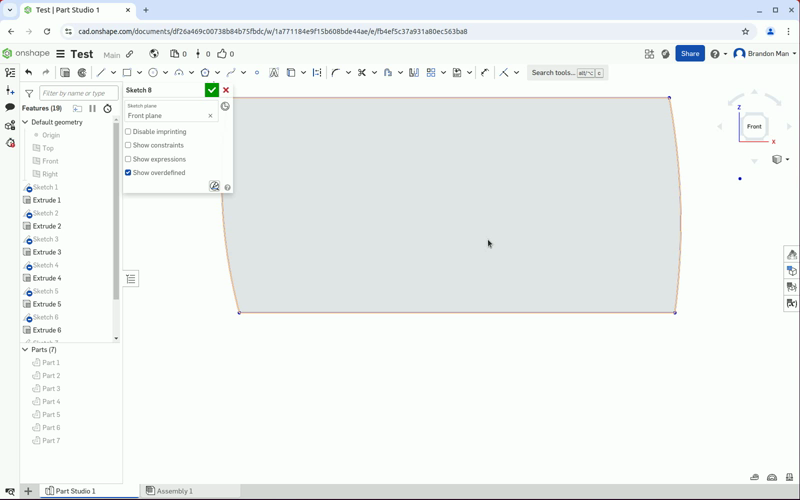
scroll(-6)
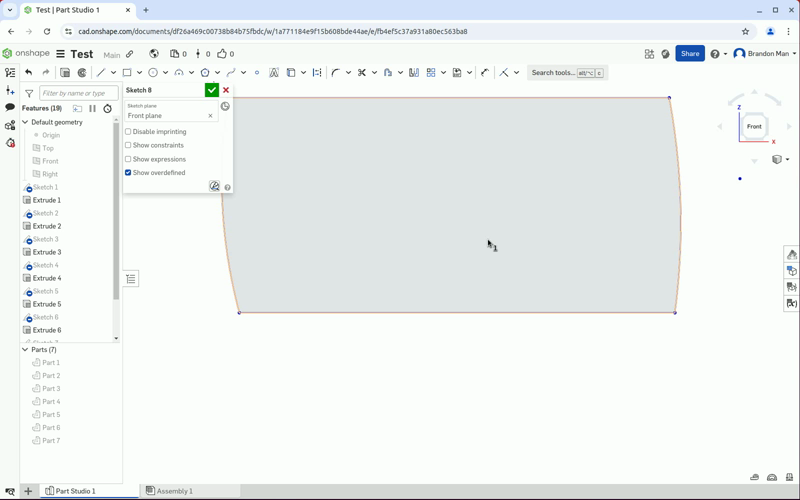
scroll(-6)
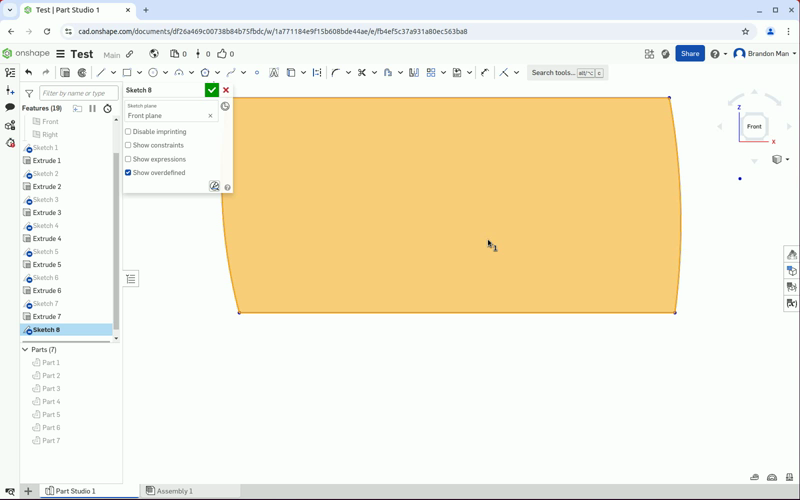
scroll(-6)
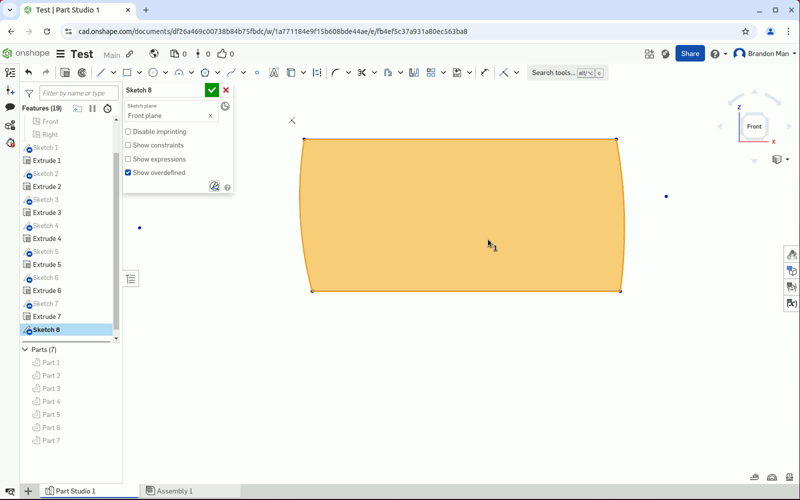
scroll(-6)
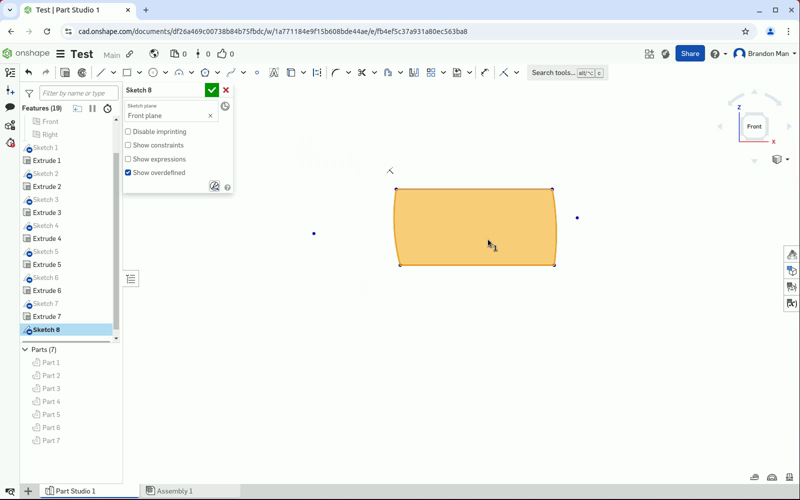
scroll(-6)
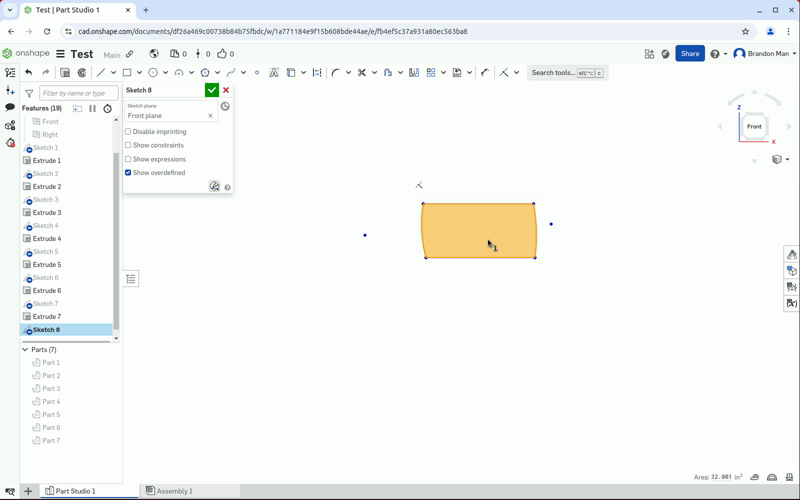
scroll(-6)
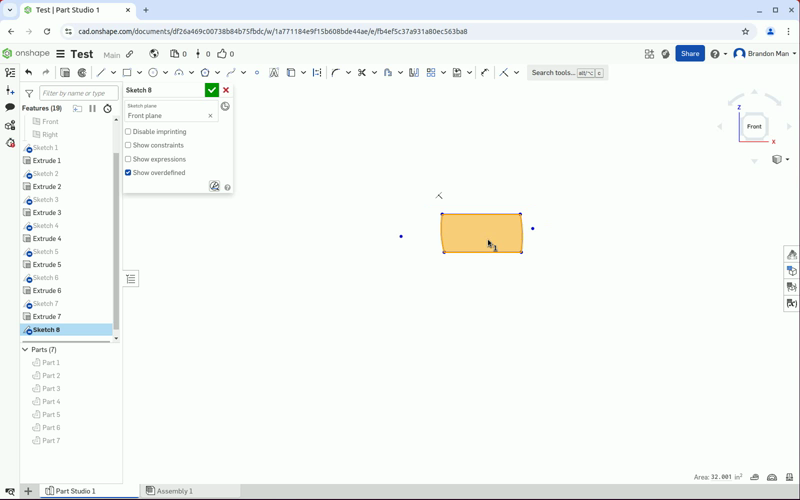
scroll(-6)
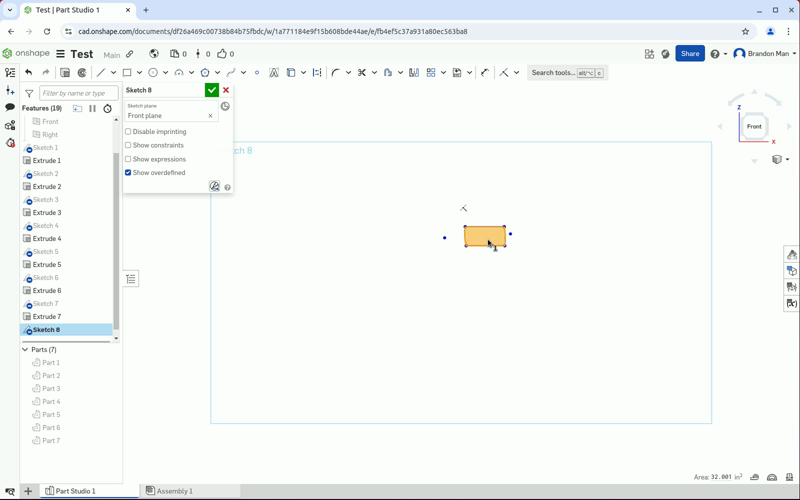
mouse_move(73, 352)
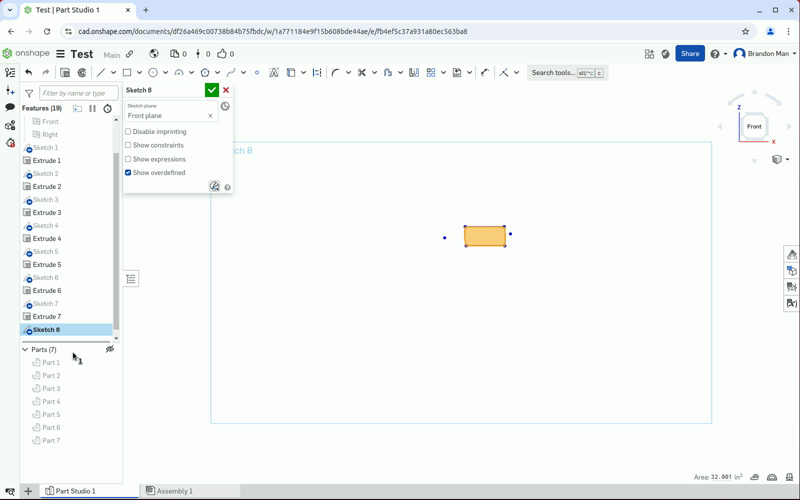
key(shift+y)
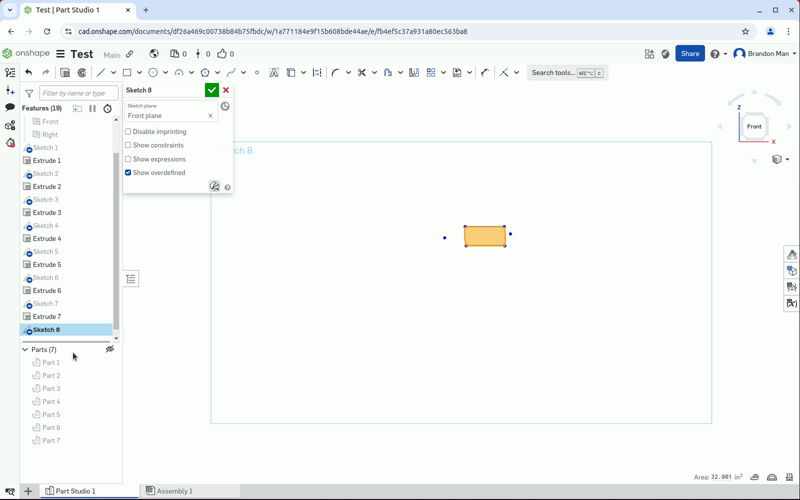
key(shift+e)
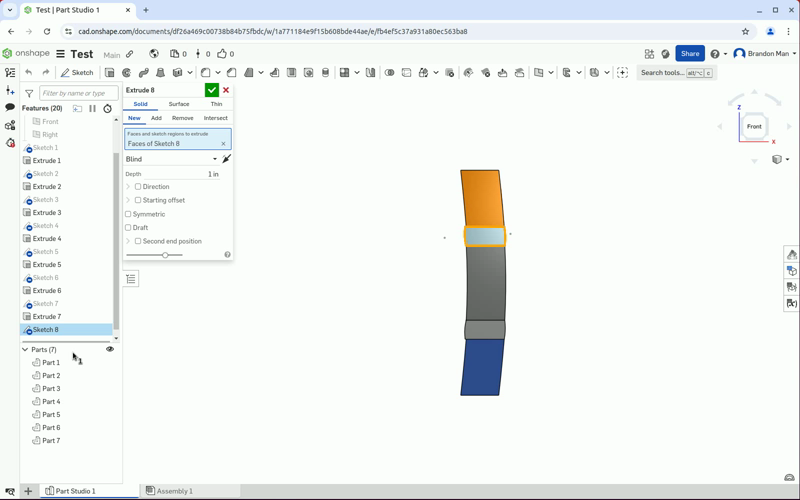
mouse_move(143, 106)
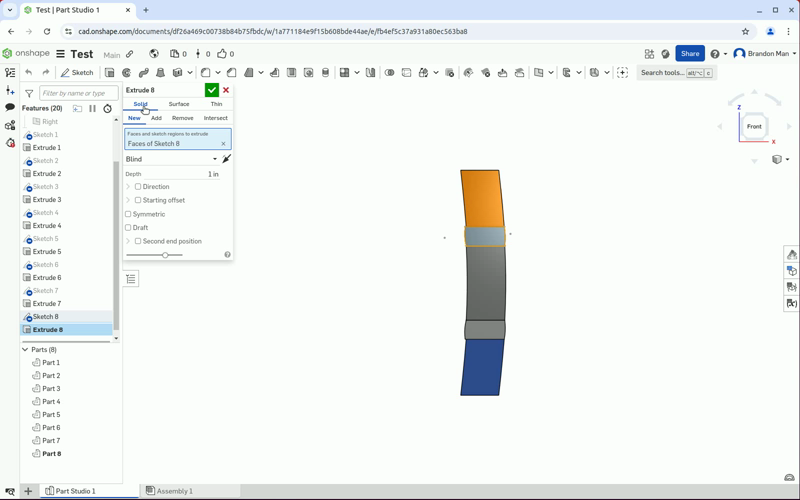
click(143, 106)
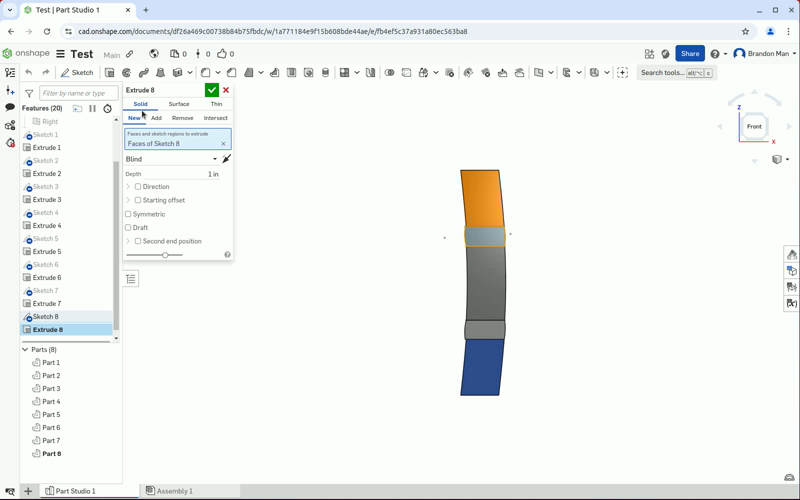
mouse_move(137, 120)
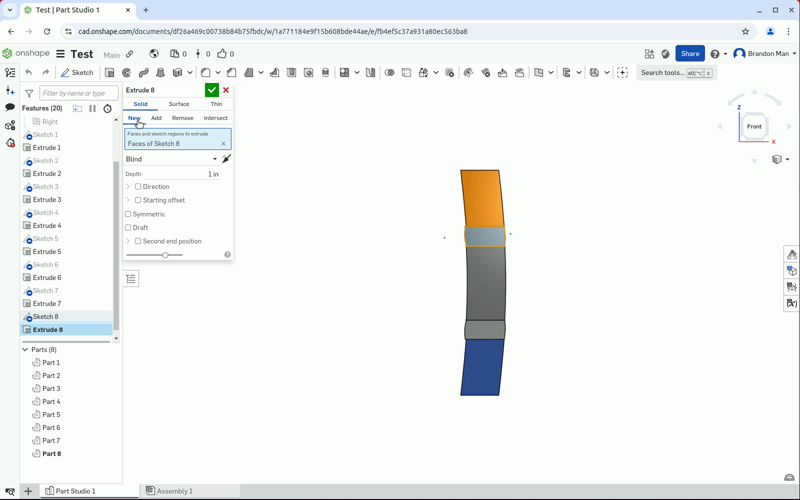
click(137, 120)
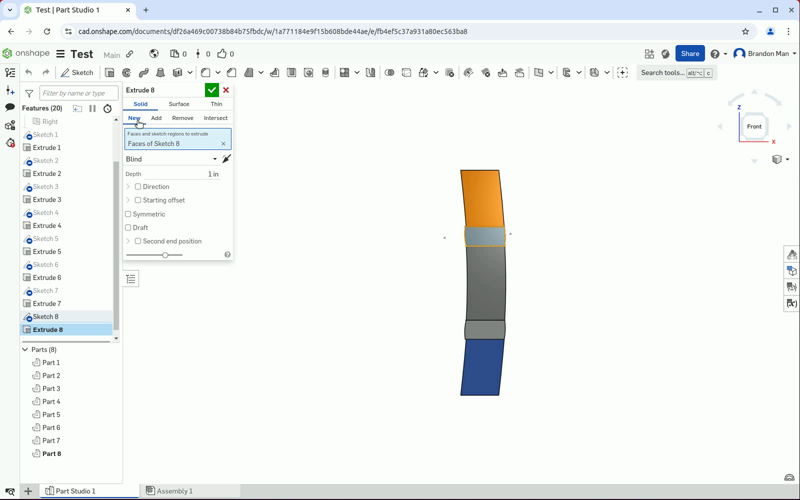
key(tab, 4)
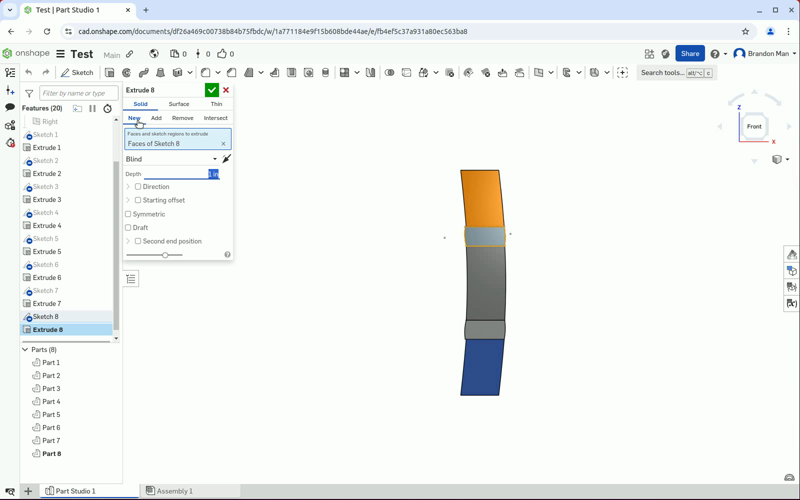
text(1.926)
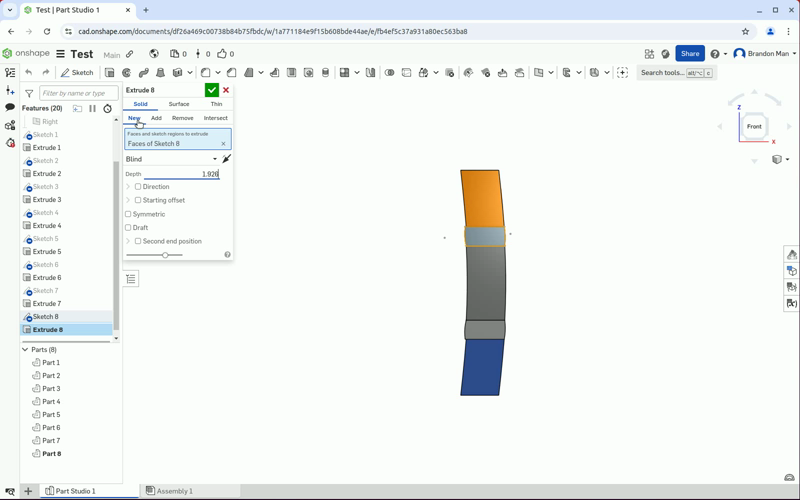
key(enter)
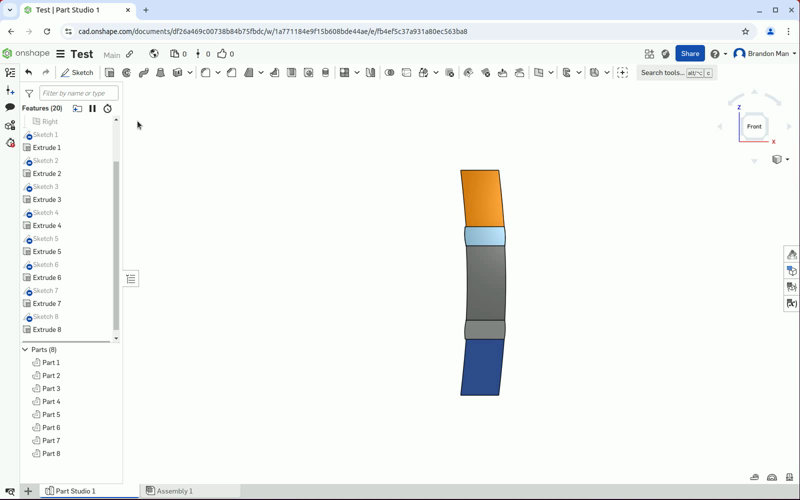
key(shift+h)
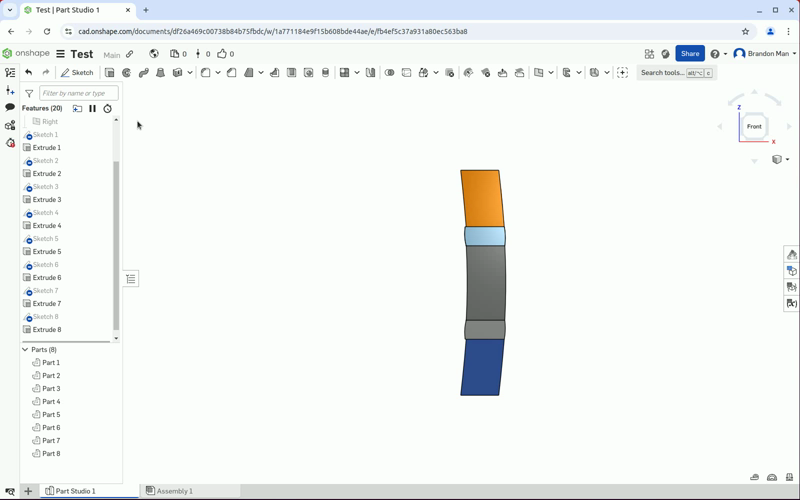
key(shift+h)
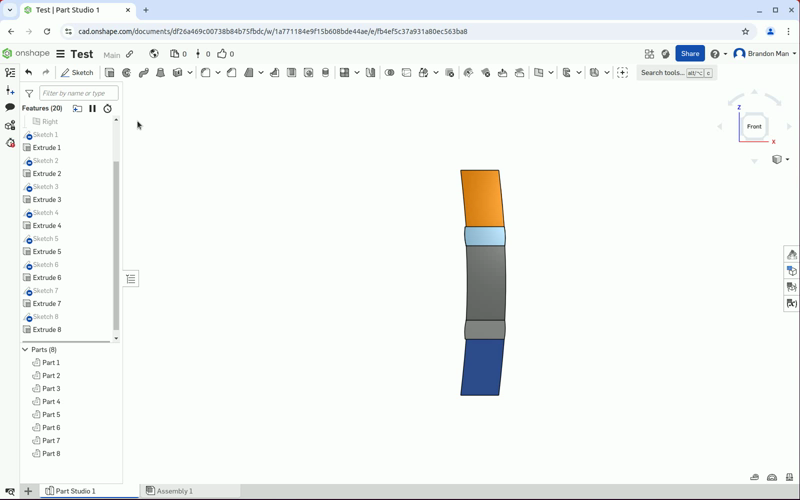
mouse_move(69, 137)
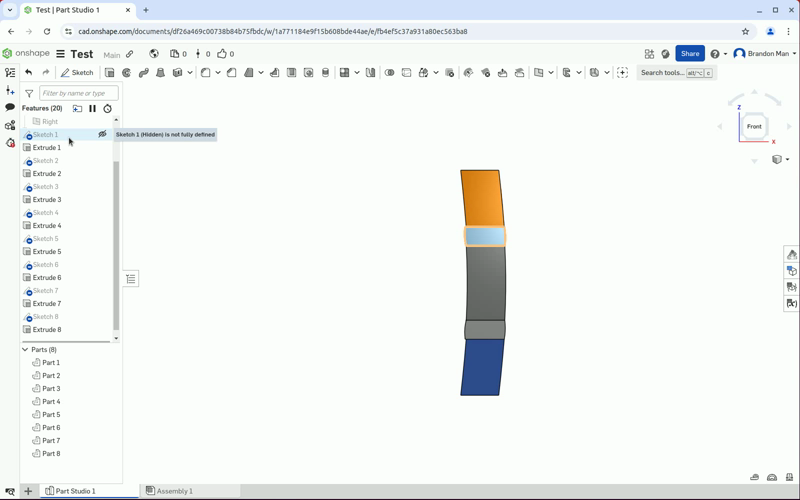
click(69, 137)
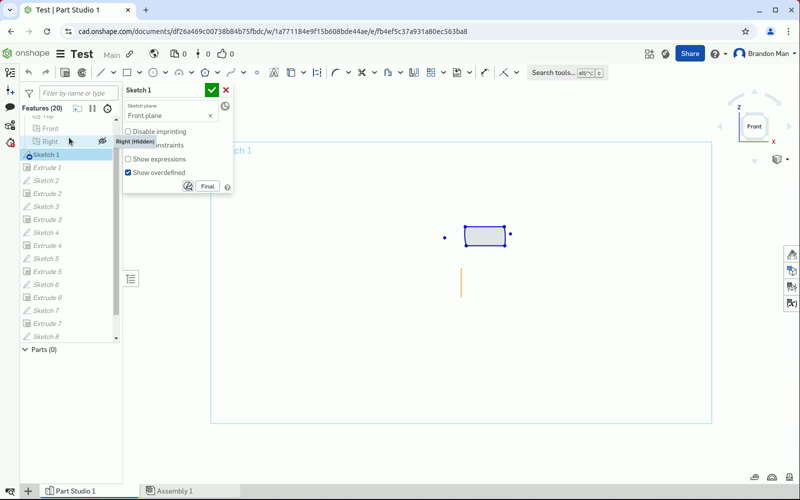
mouse_move(229, 92)
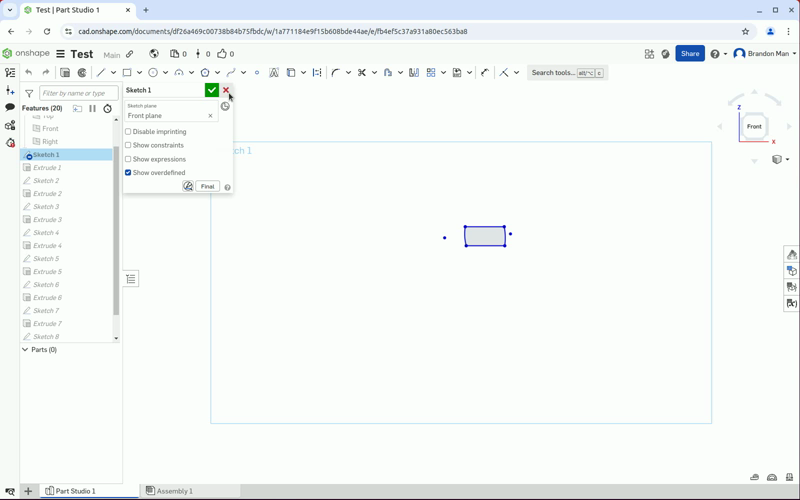
click(229, 92)
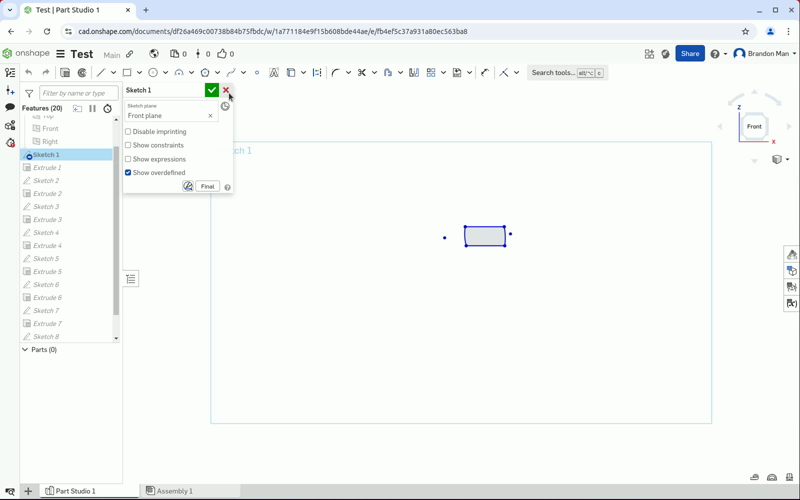
key(shift+s)
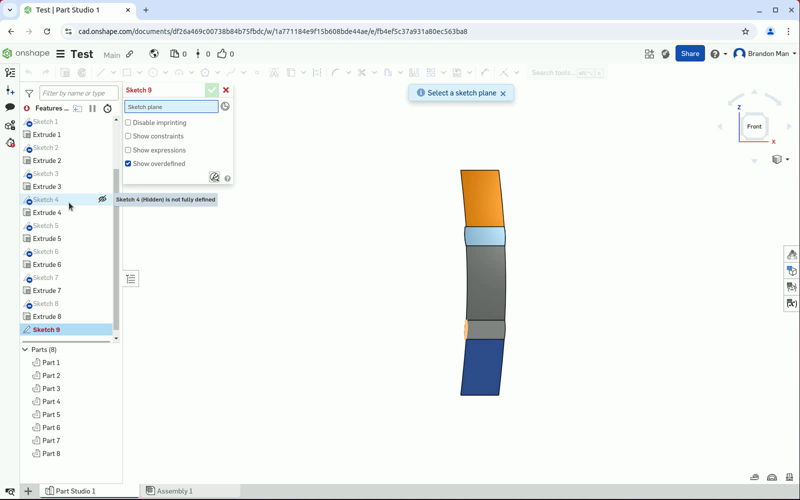
scroll(3)
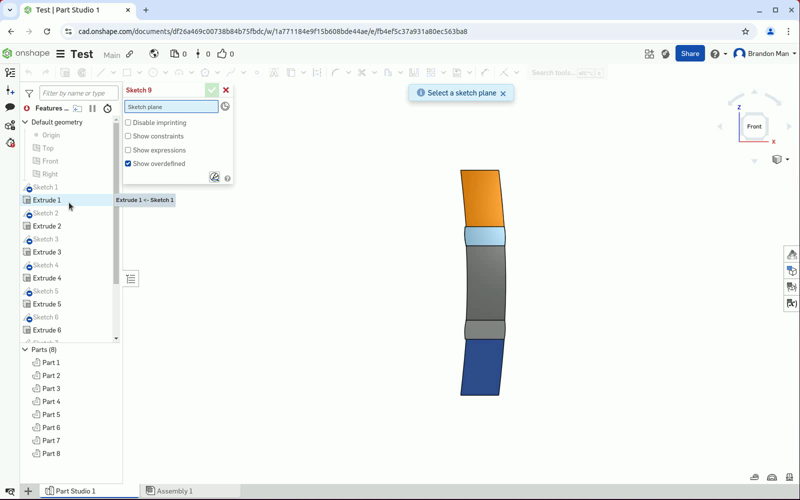
mouse_move(69, 163)
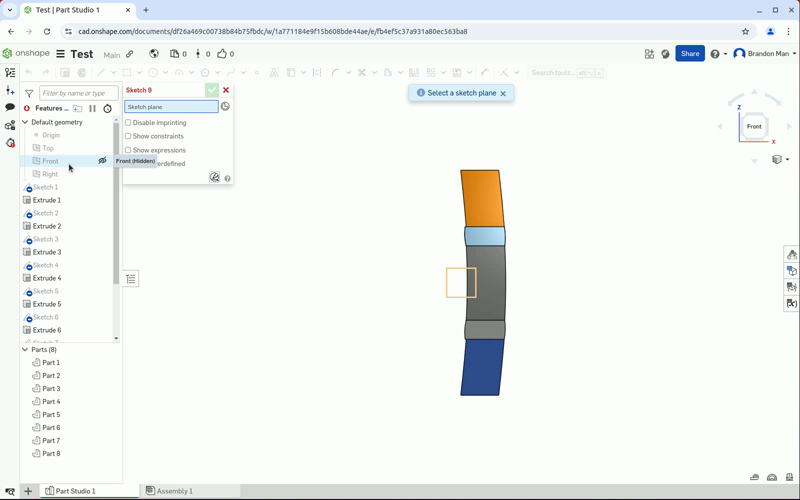
click(69, 163)
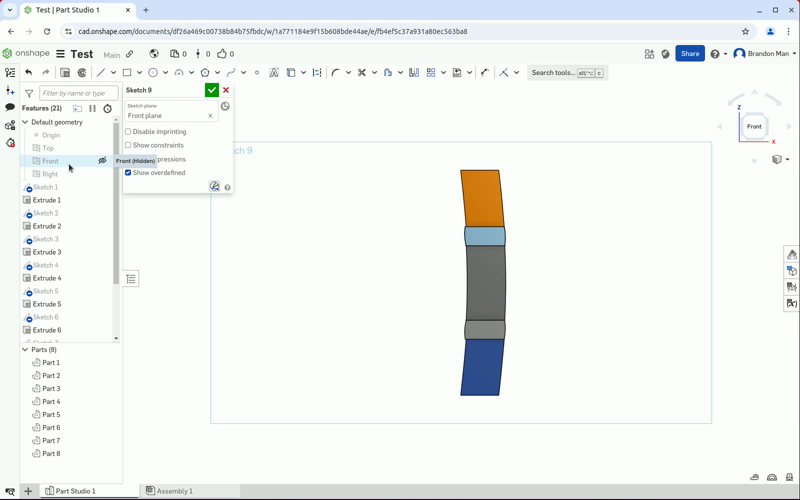
mouse_move(73, 352)
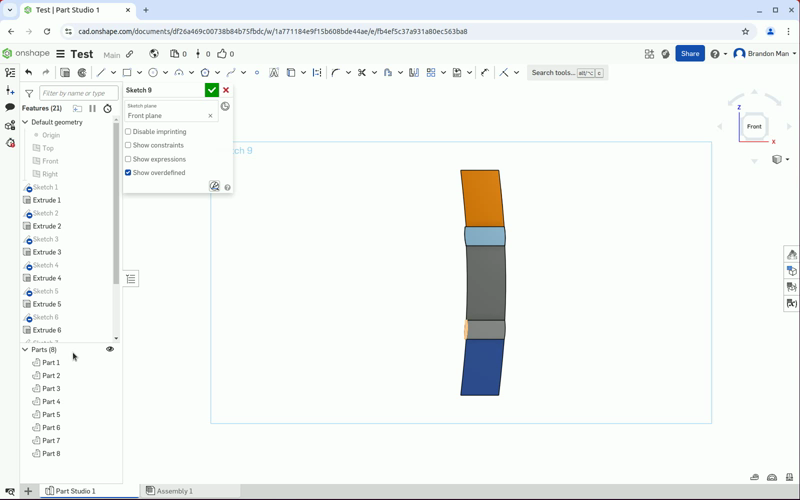
key(y)
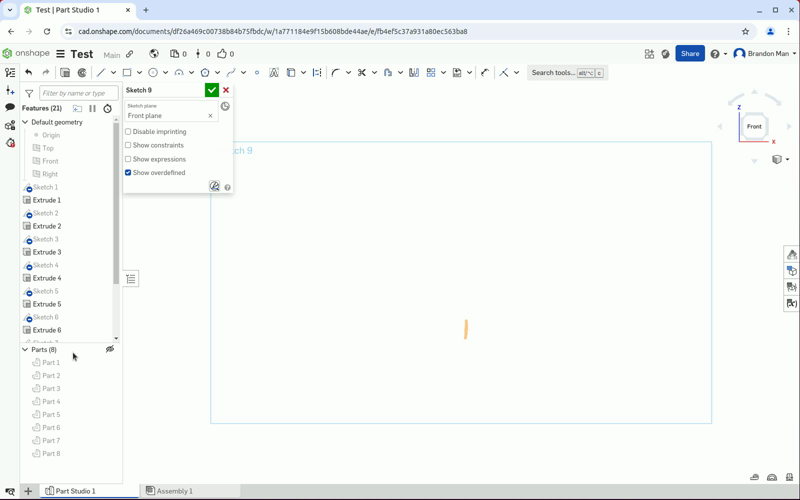
key(l)
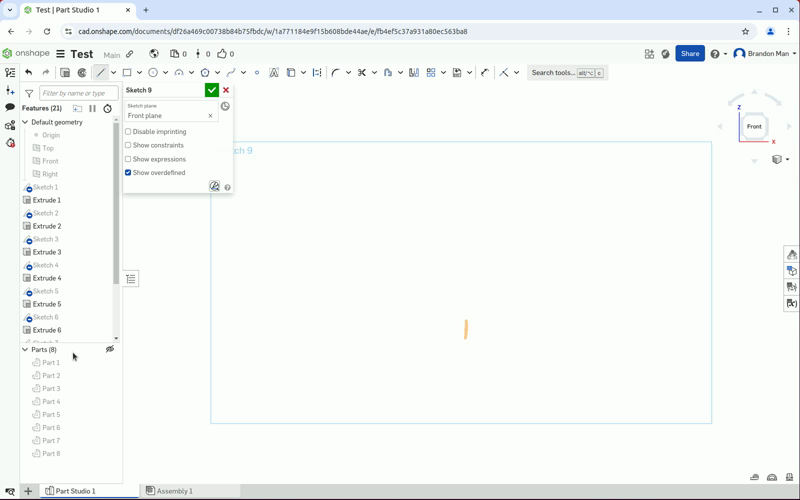
key_down(shift)
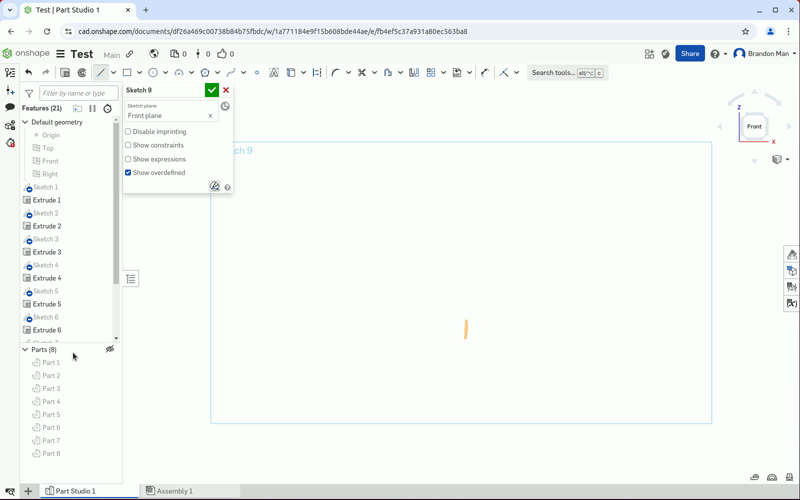
mouse_move(465, 339)
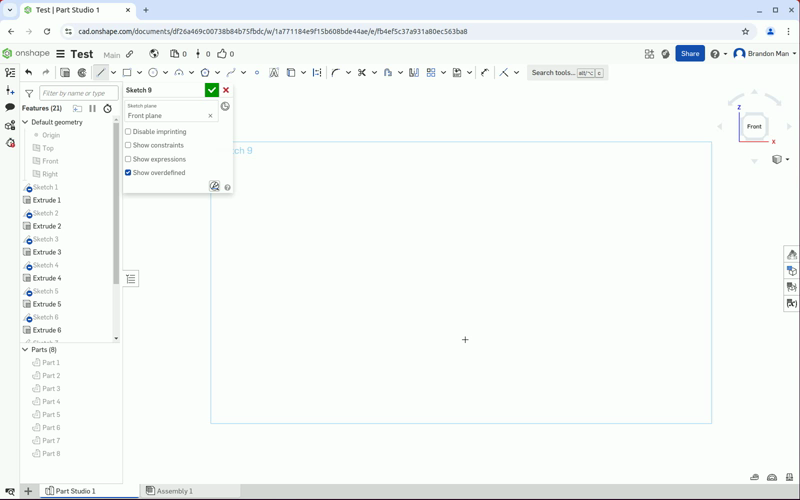
click(465, 339)
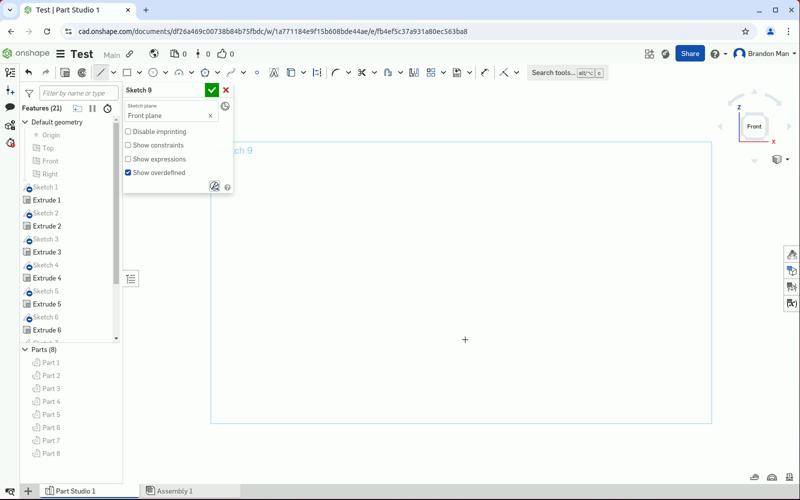
key_up(shift)
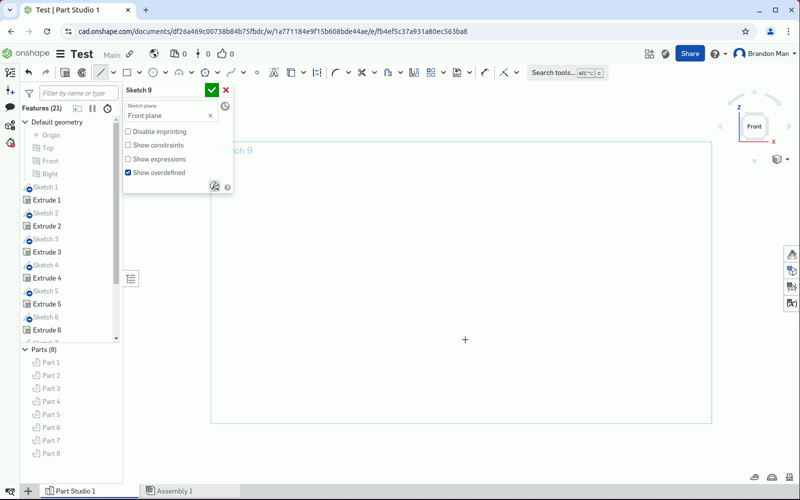
key_down(shift)
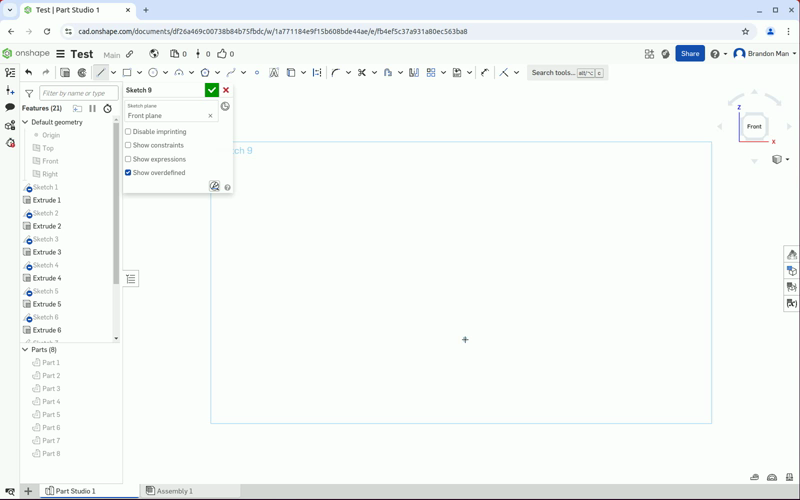
mouse_move(495, 339)
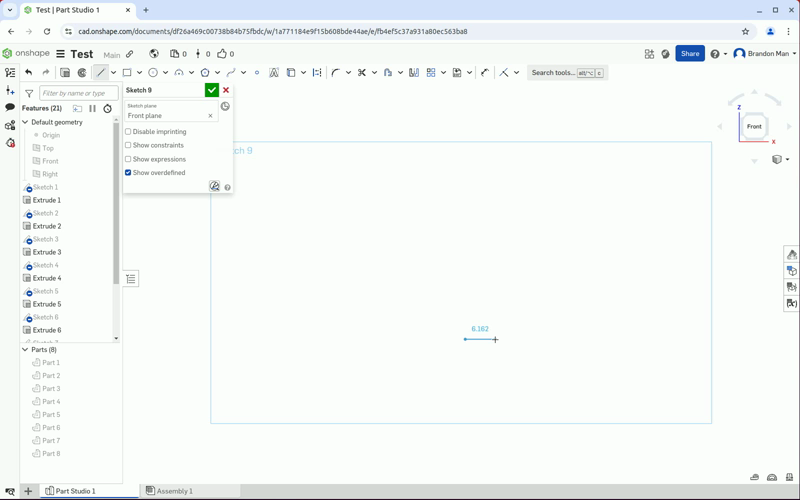
mouse_move(504, 339)
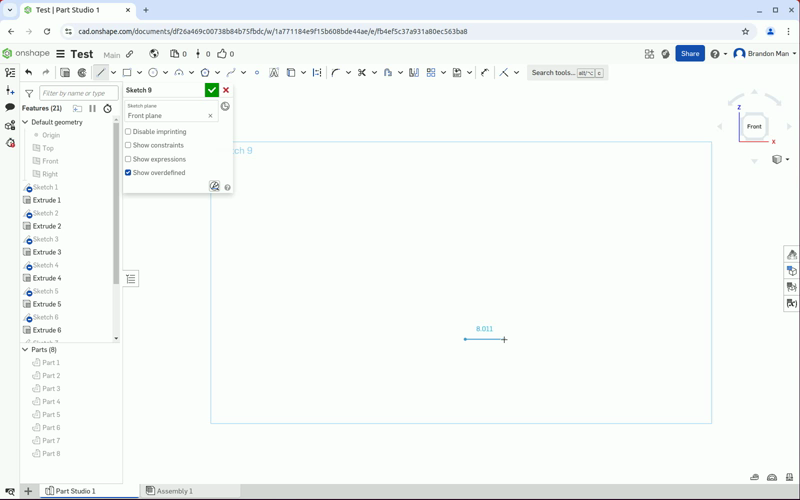
click(504, 339)
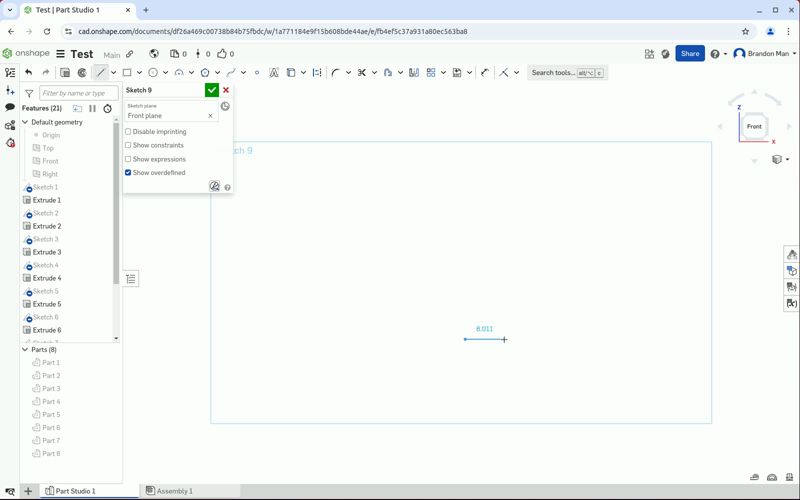
key_up(shift)
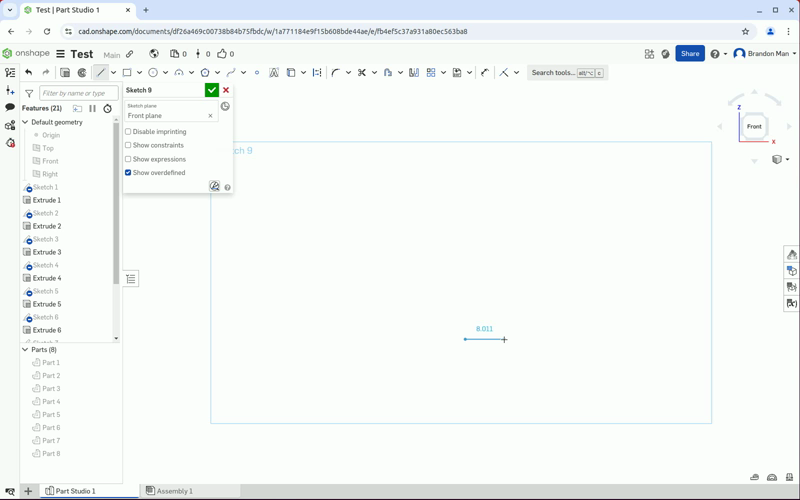
key(esc)
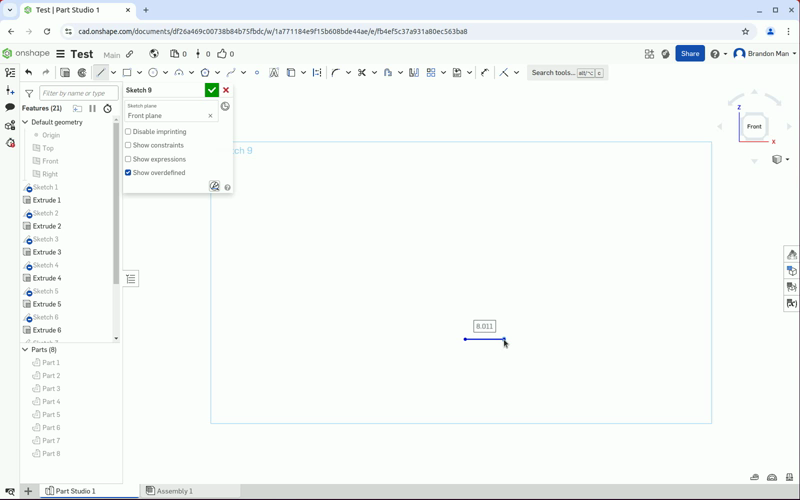
key(a)
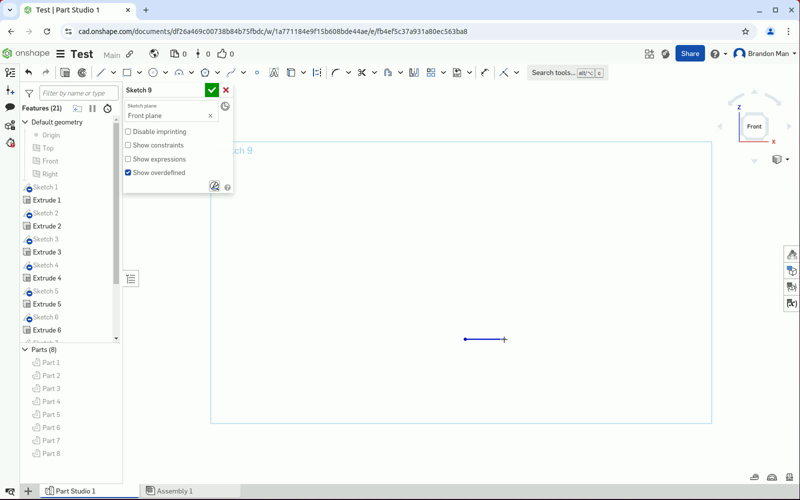
mouse_move(504, 339)
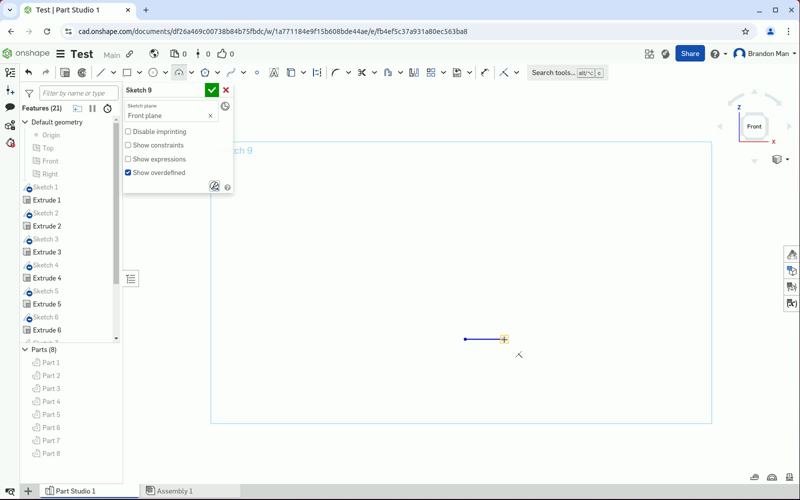
click(504, 339)
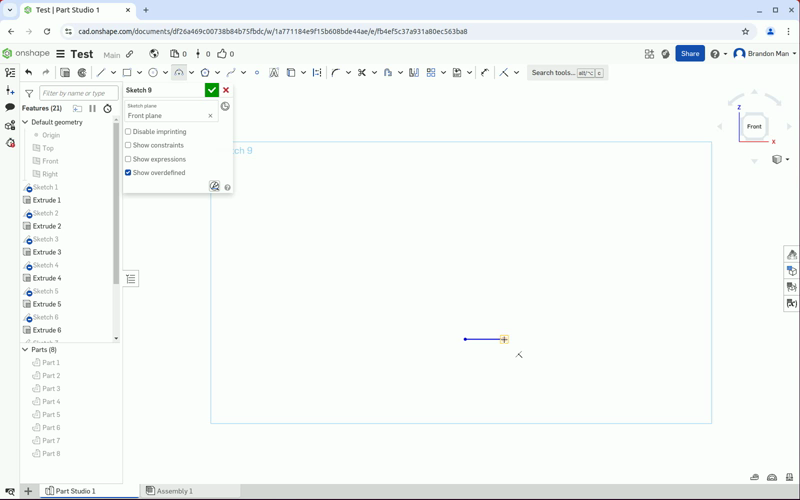
key_down(shift)
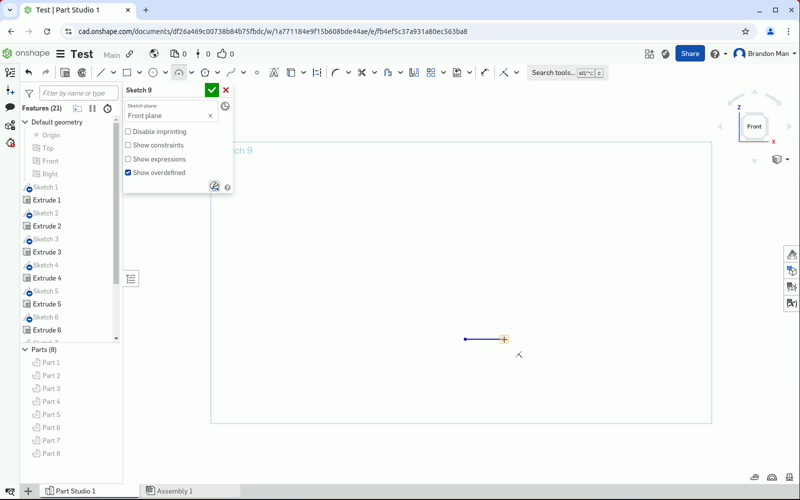
mouse_move(504, 320)
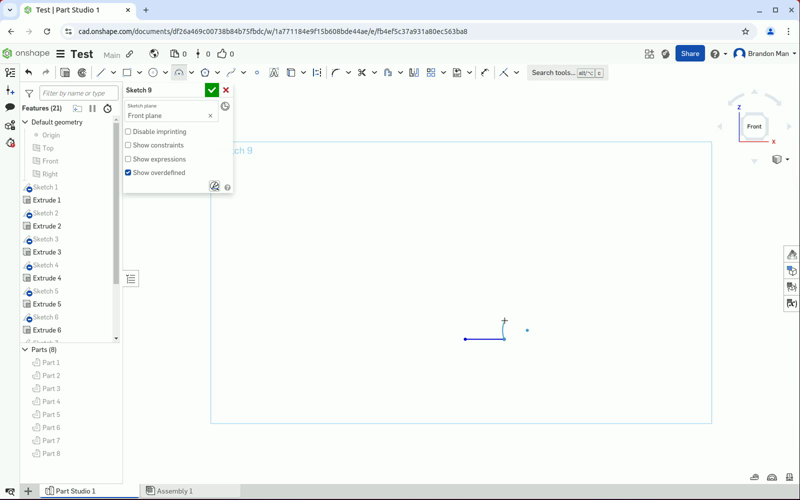
click(504, 320)
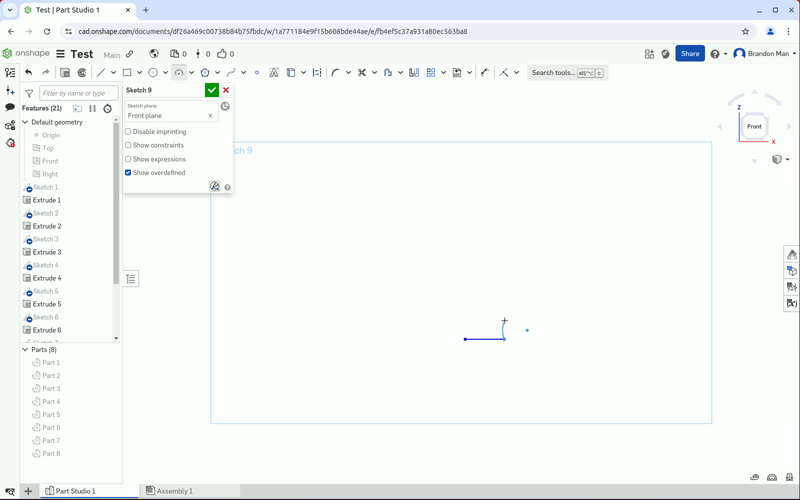
mouse_move(505, 329)
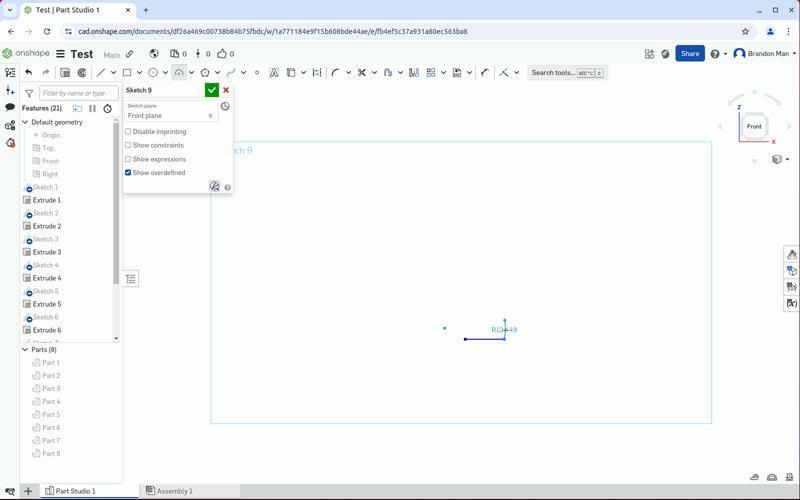
click(505, 329)
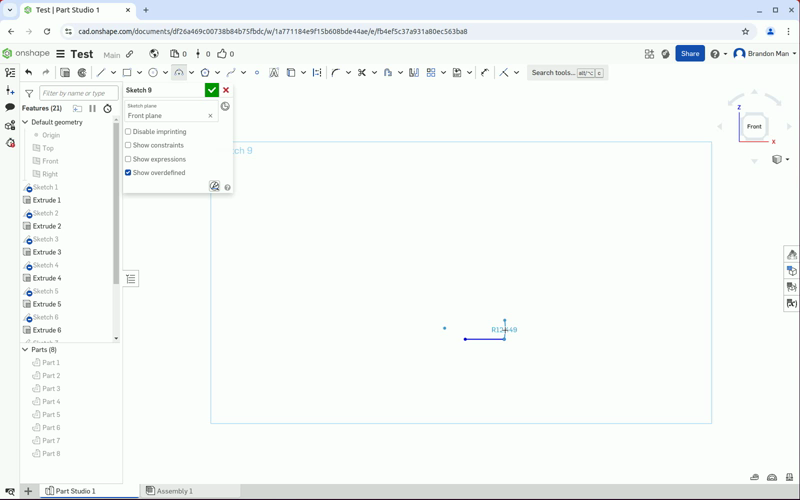
key_up(shift)
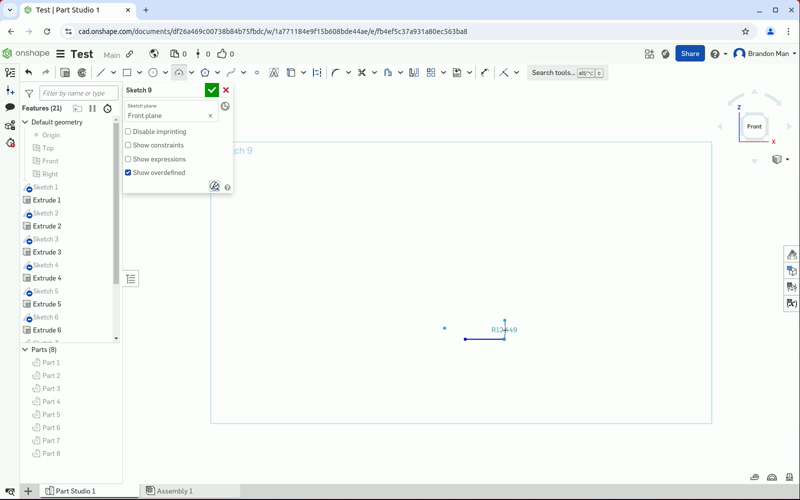
key(esc)
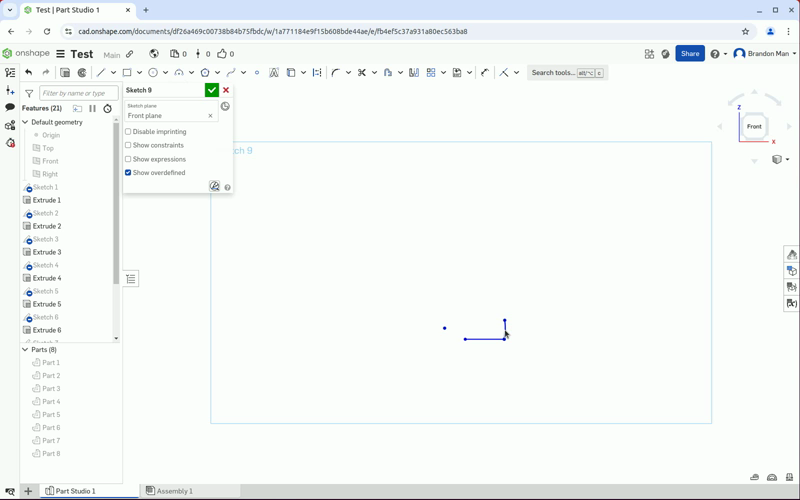
key(l)
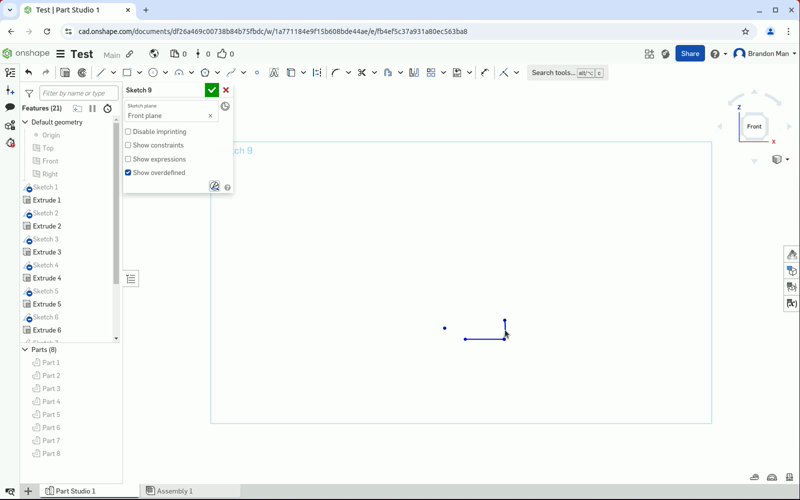
mouse_move(504, 320)
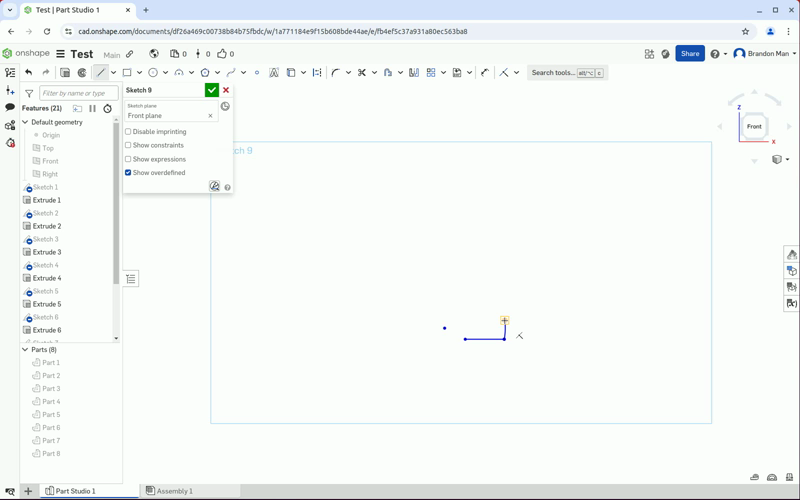
click(504, 320)
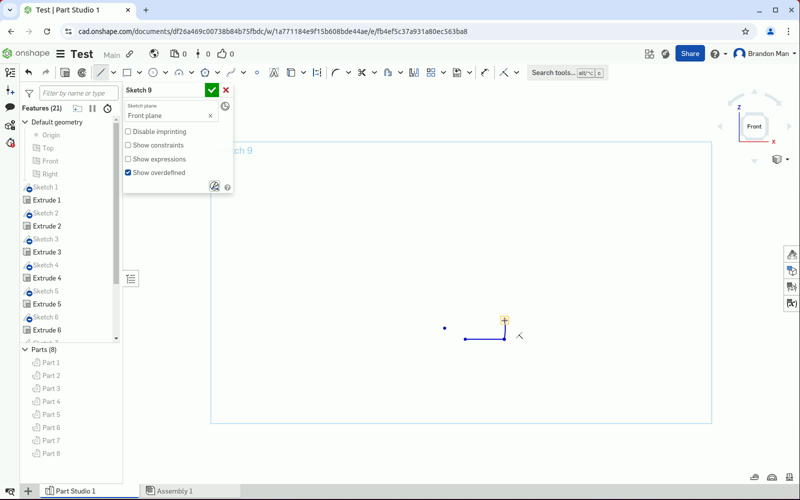
key_down(shift)
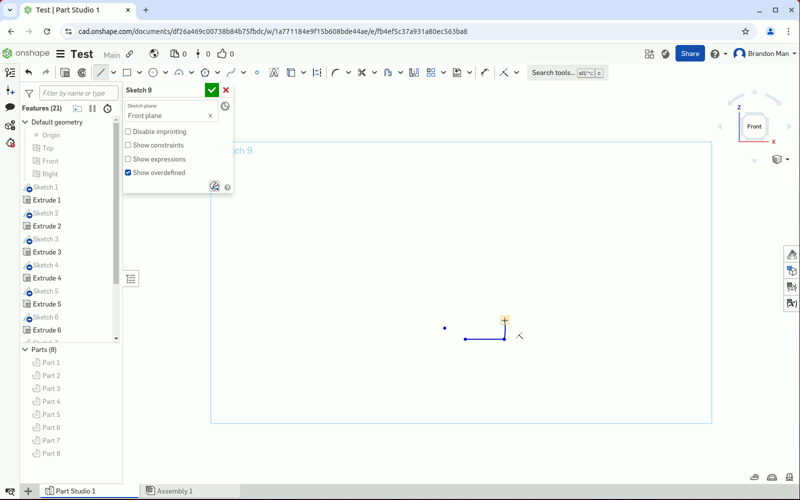
mouse_move(534, 320)
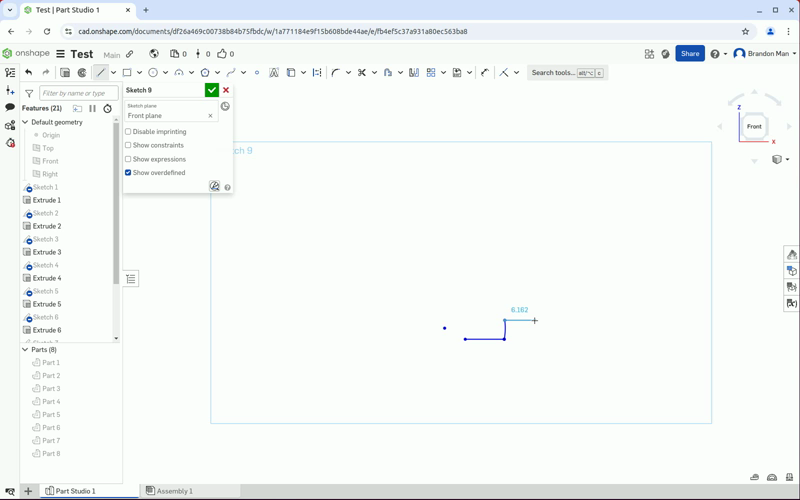
mouse_move(466, 320)
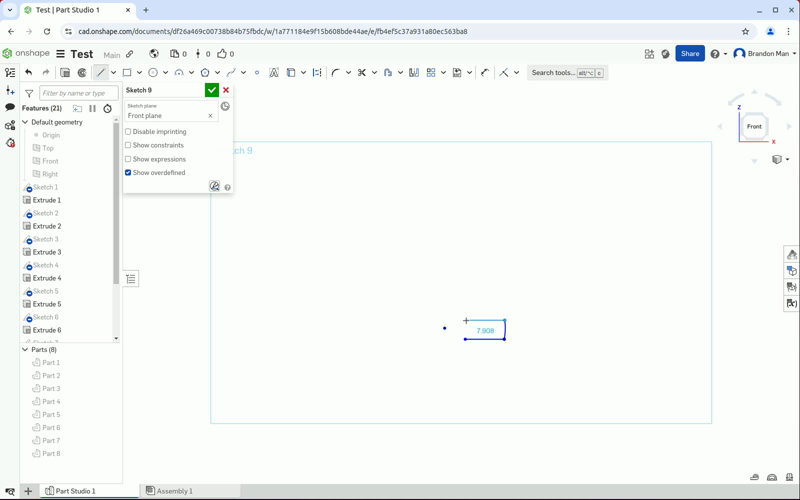
click(466, 320)
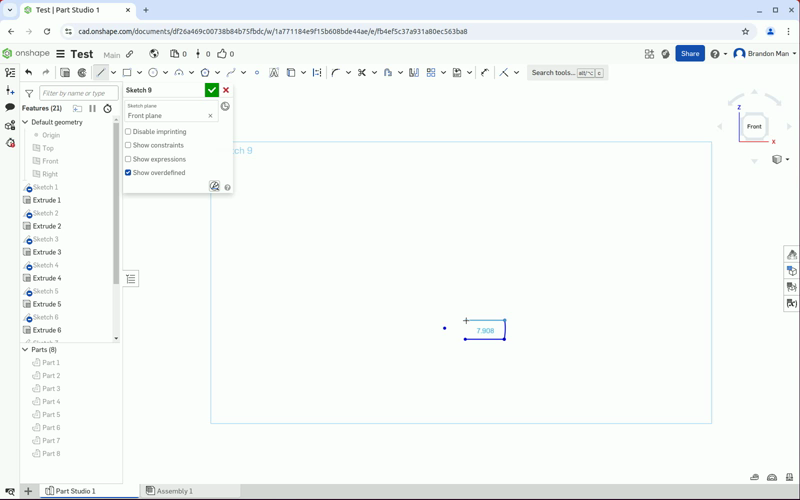
key_up(shift)
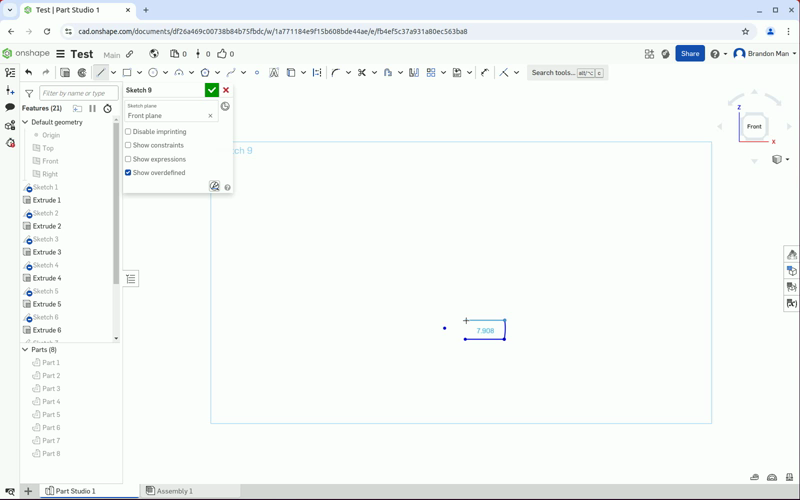
key(esc)
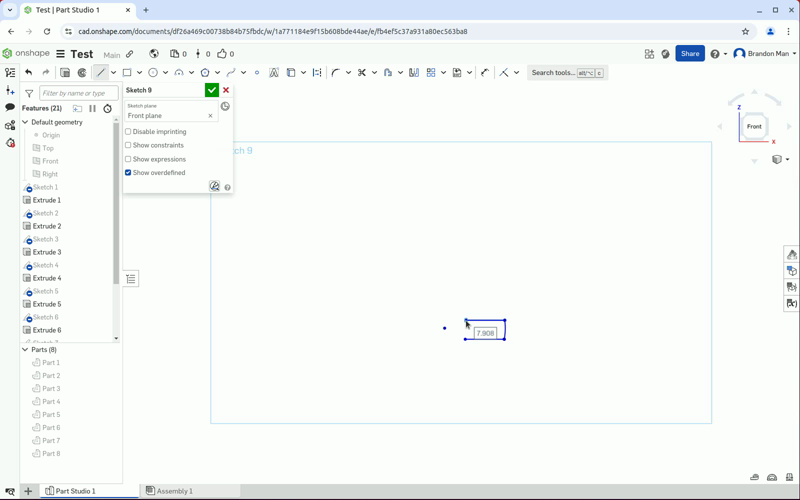
key(a)
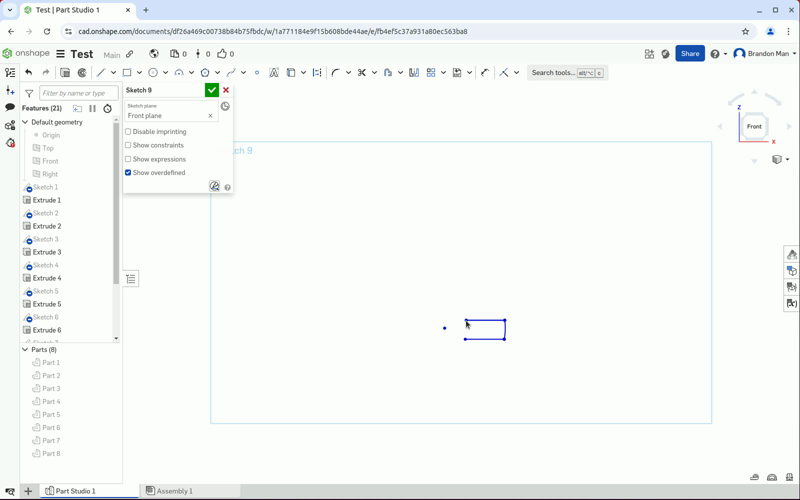
mouse_move(466, 320)
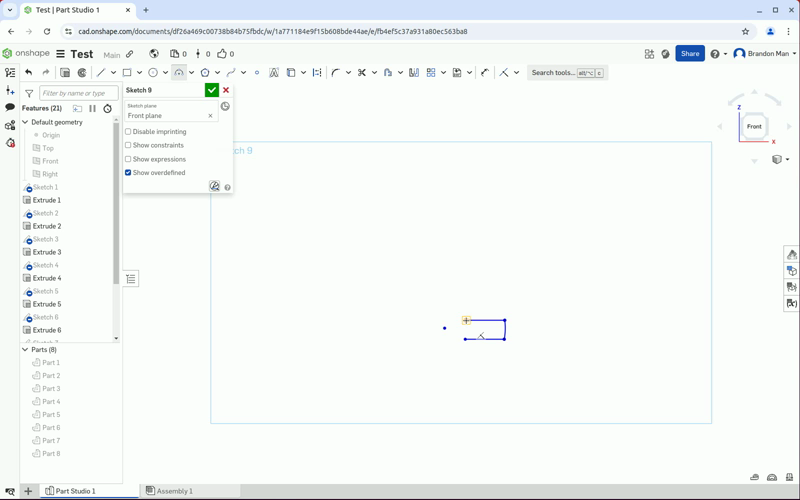
click(466, 320)
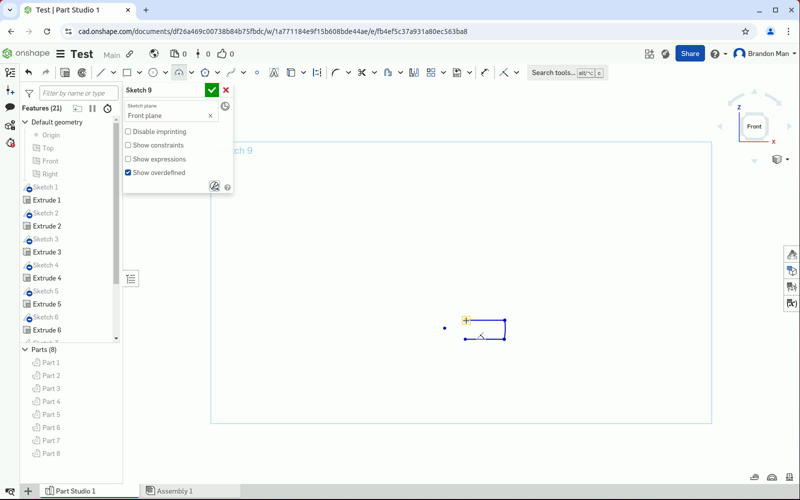
mouse_move(465, 339)
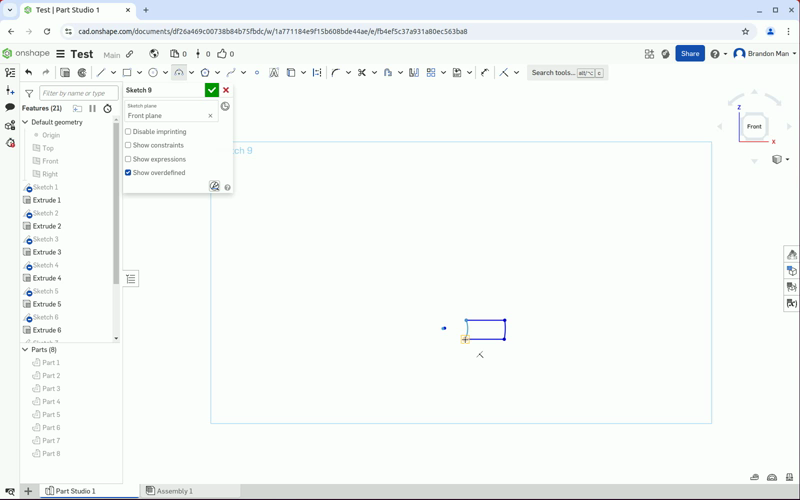
click(465, 339)
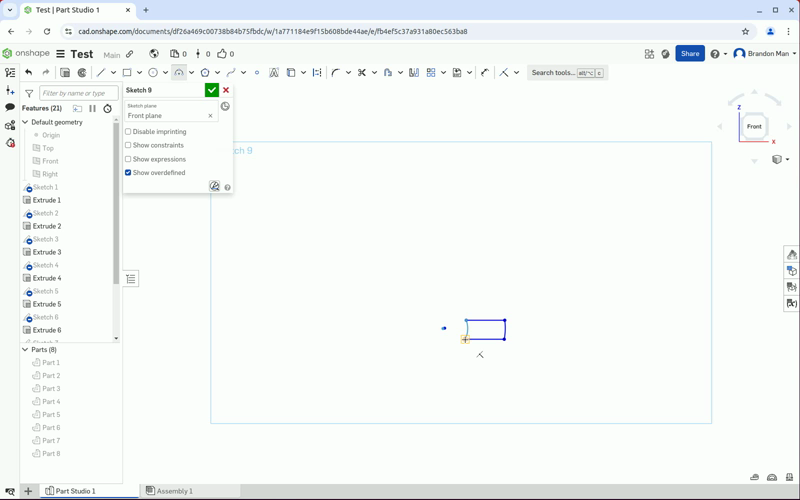
key_down(shift)
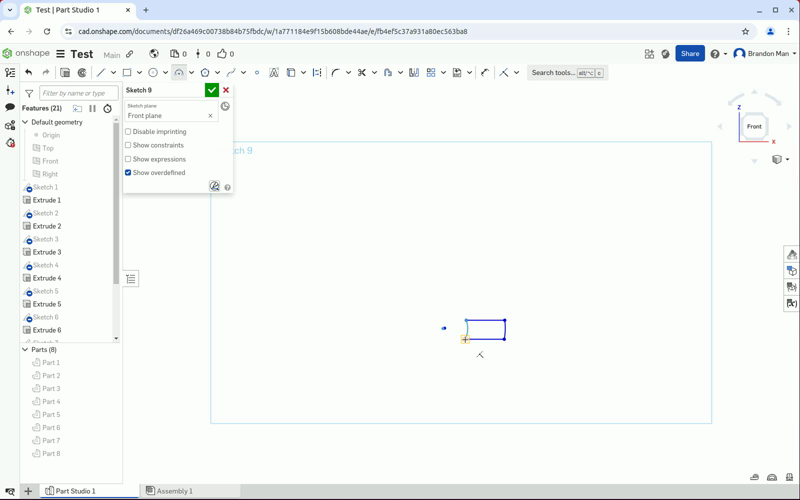
mouse_move(464, 329)
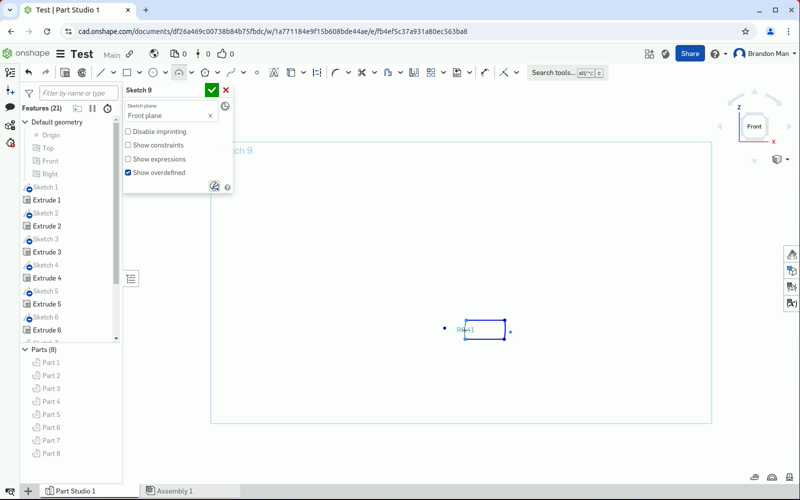
click(464, 329)
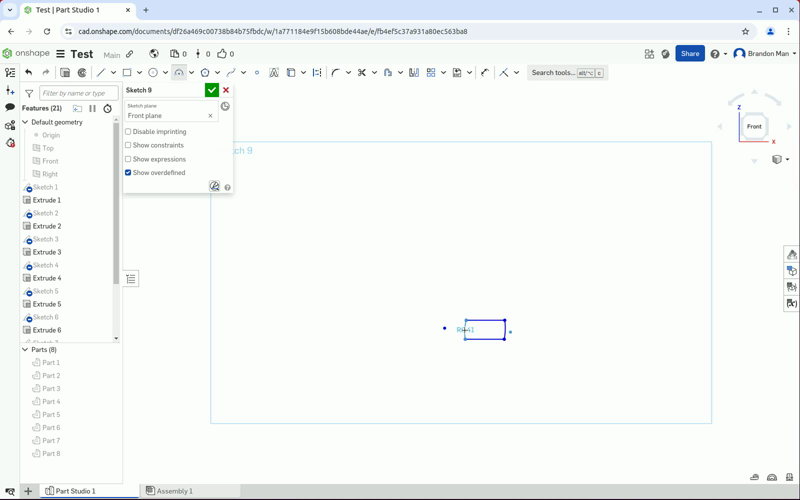
key_up(shift)
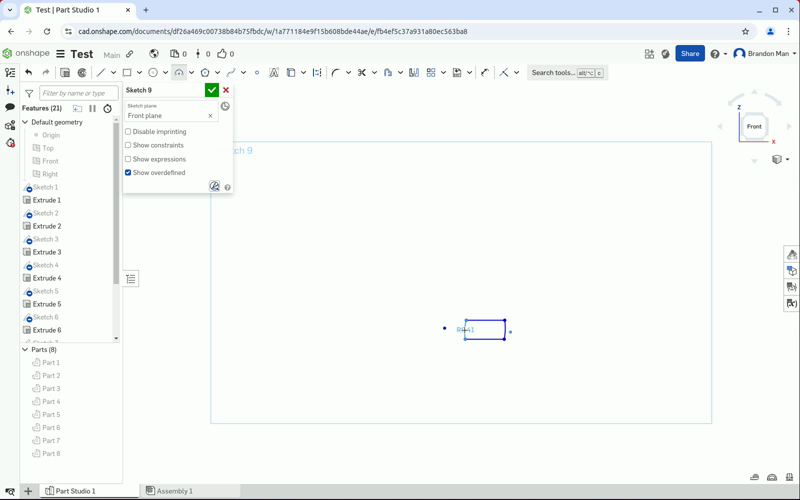
key(esc)
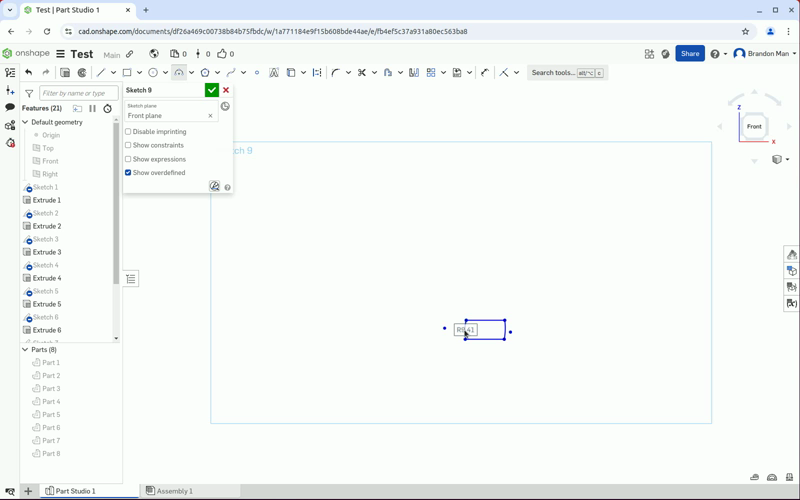
mouse_move(497, 337)
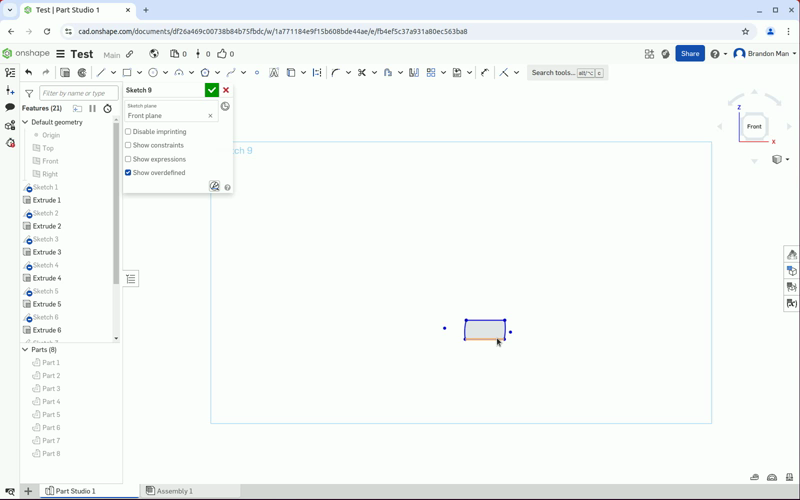
scroll(6)
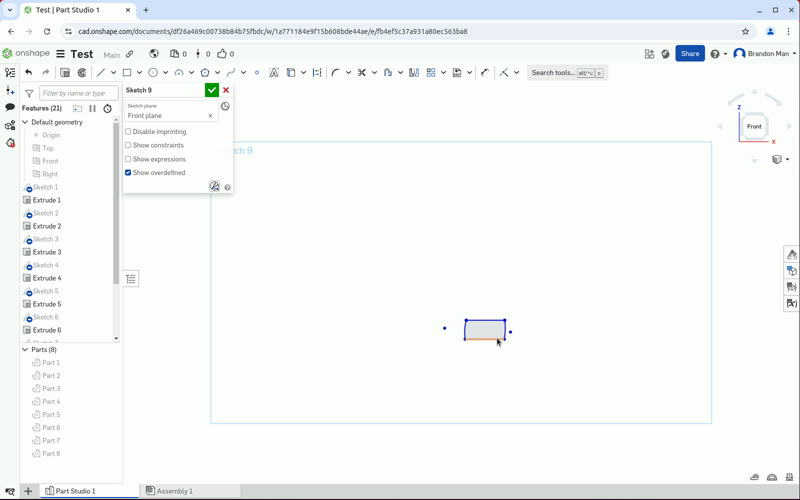
scroll(6)
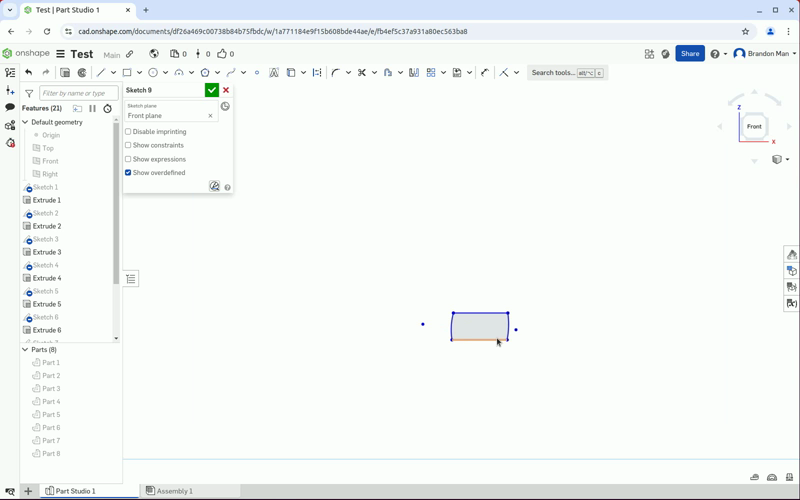
scroll(6)
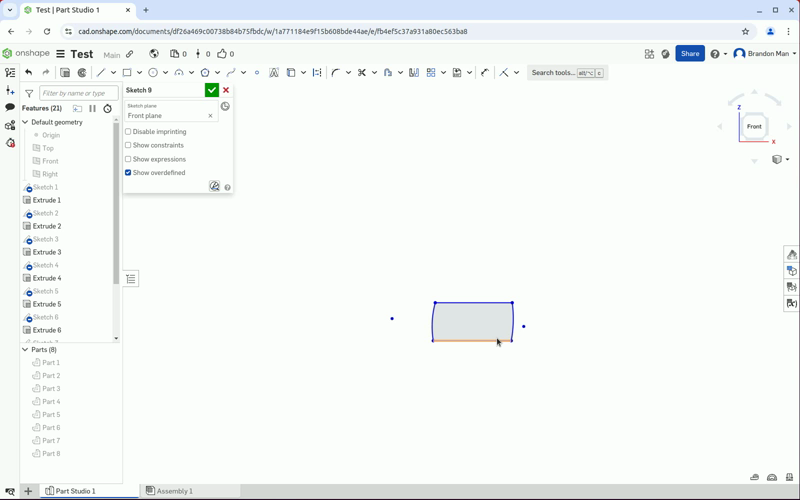
scroll(6)
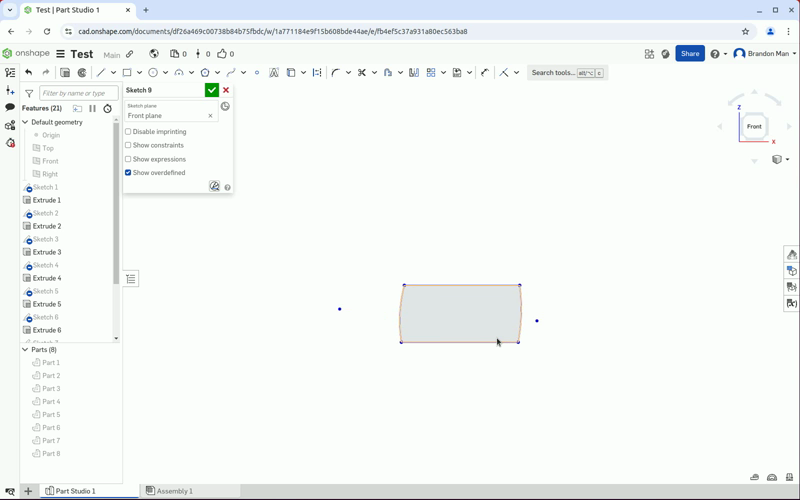
scroll(6)
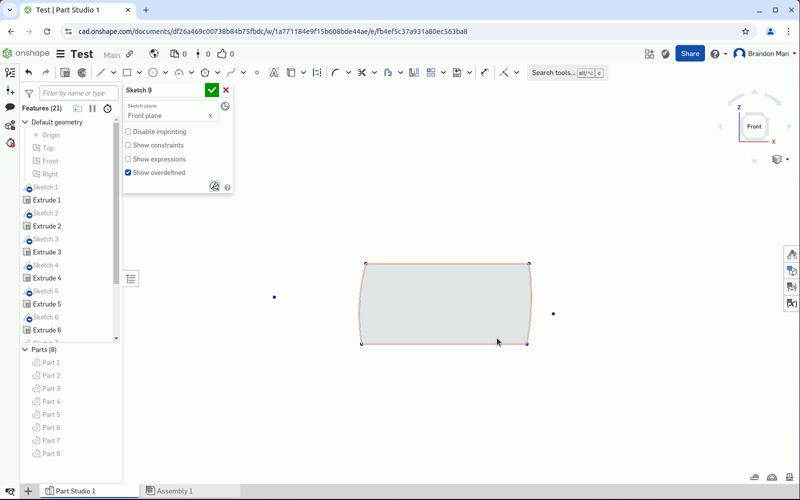
scroll(6)
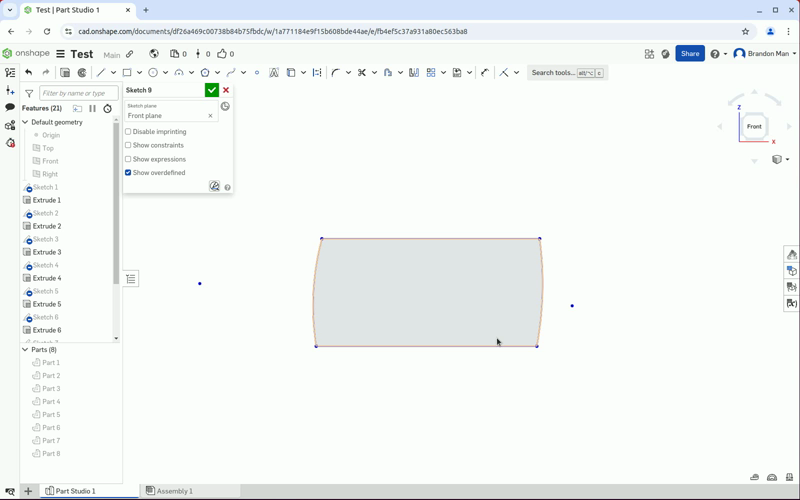
scroll(6)
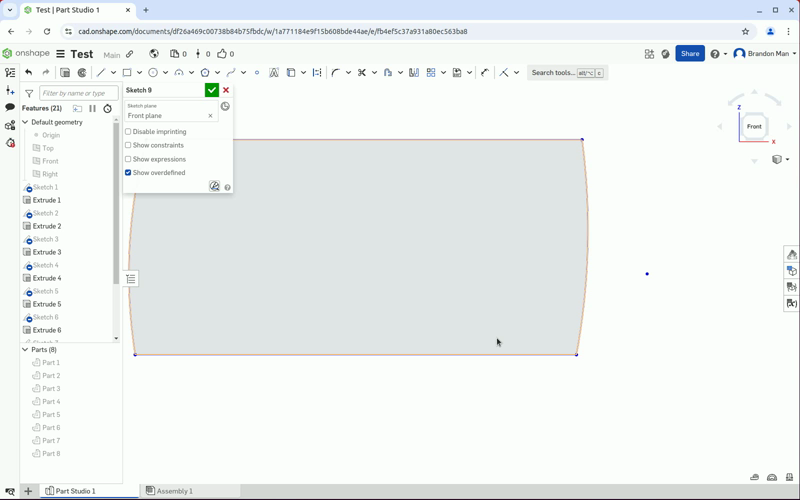
click(497, 337)
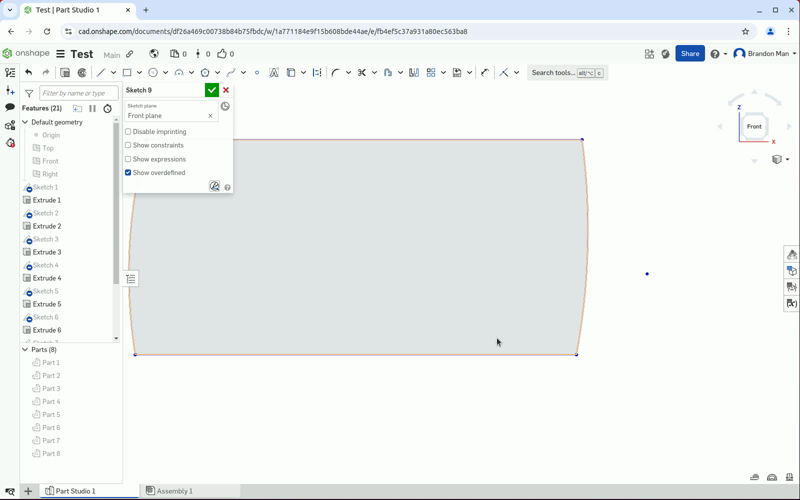
scroll(-6)
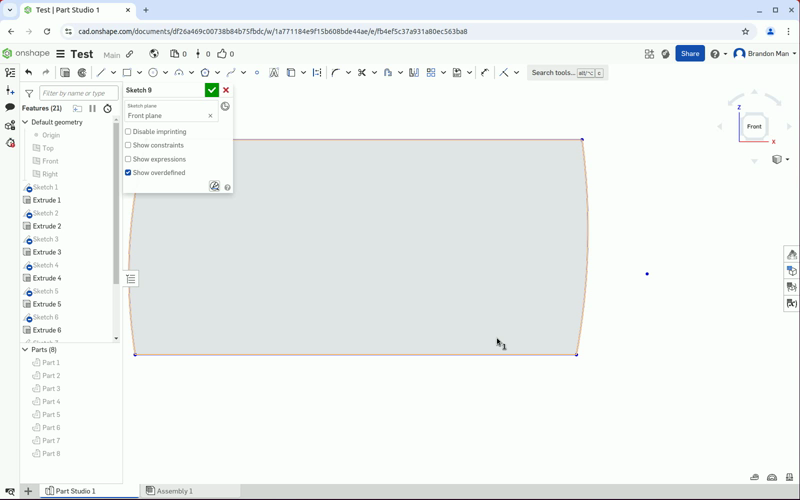
scroll(-6)
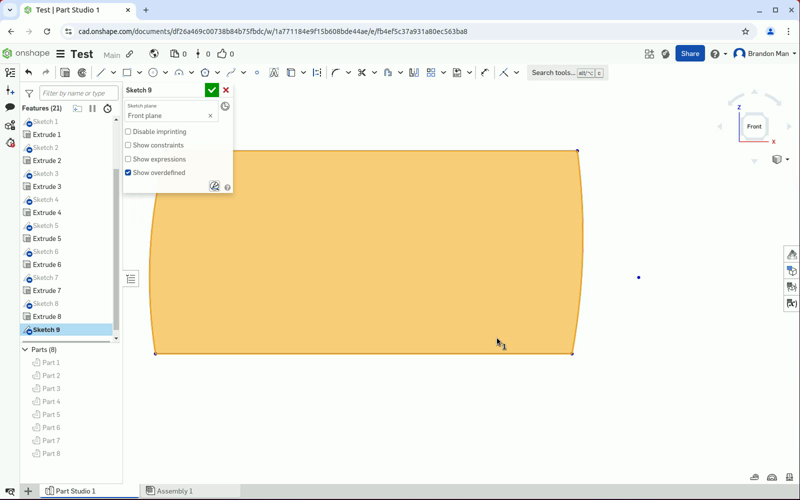
scroll(-6)
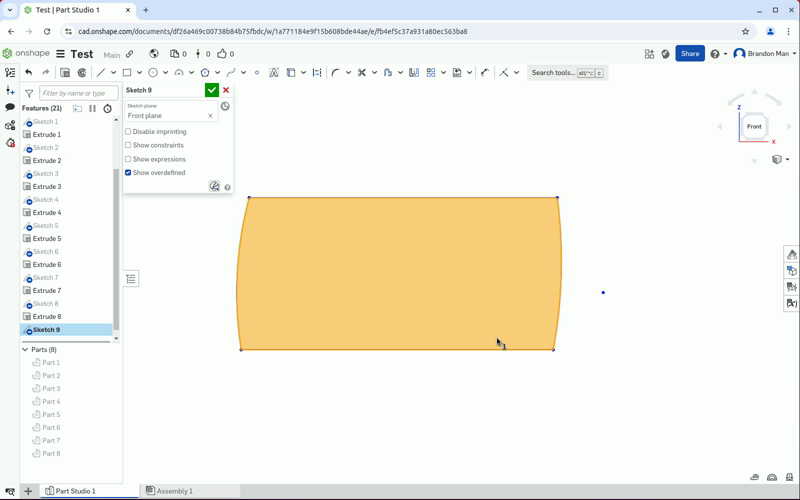
scroll(-6)
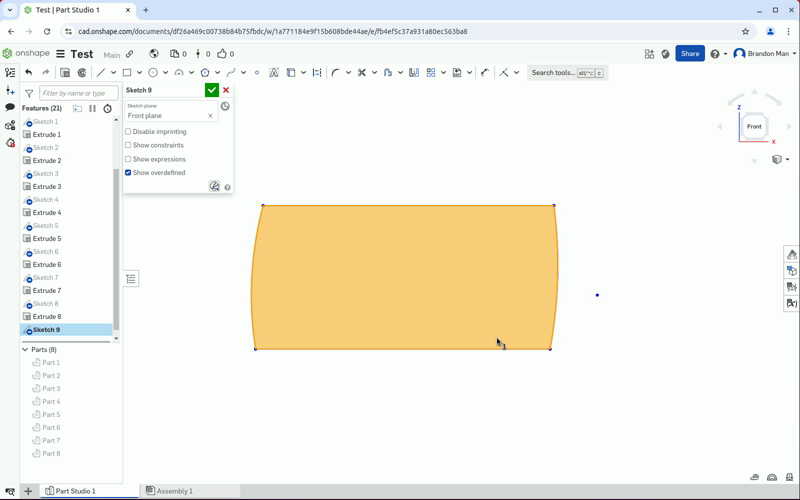
scroll(-6)
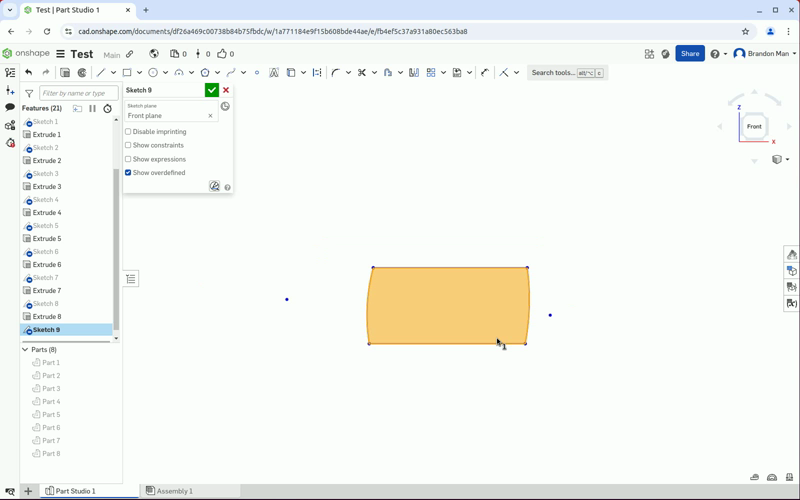
scroll(-6)
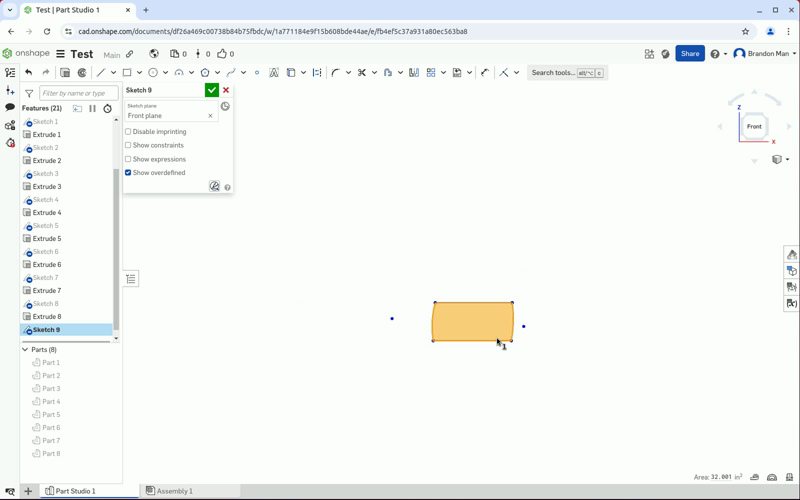
scroll(-6)
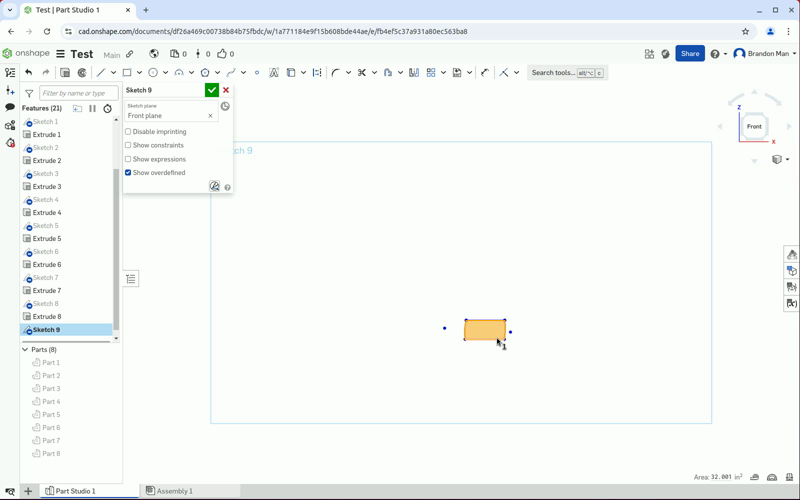
mouse_move(73, 352)
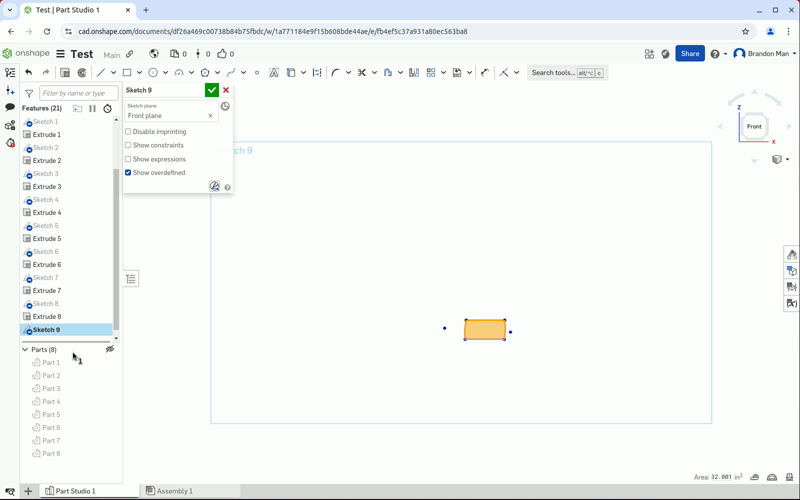
key(shift+y)
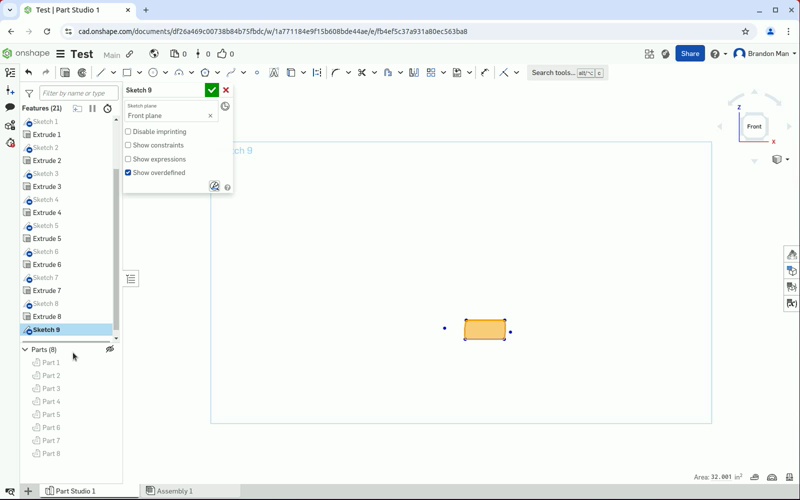
key(shift+e)
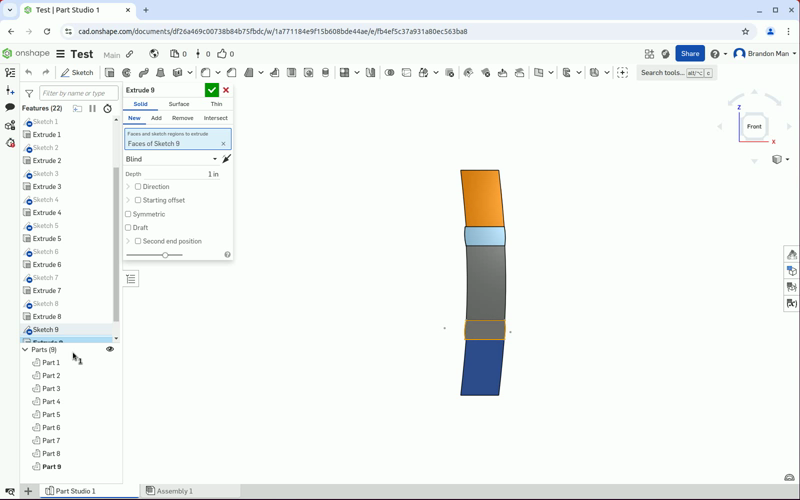
mouse_move(143, 106)
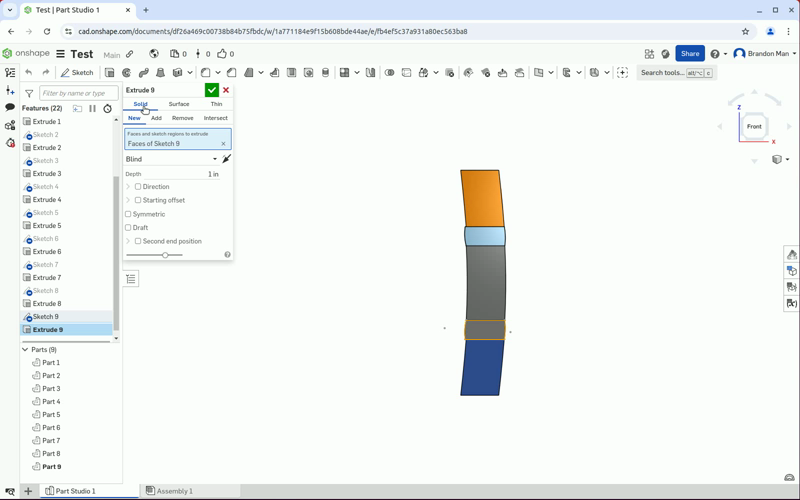
click(143, 106)
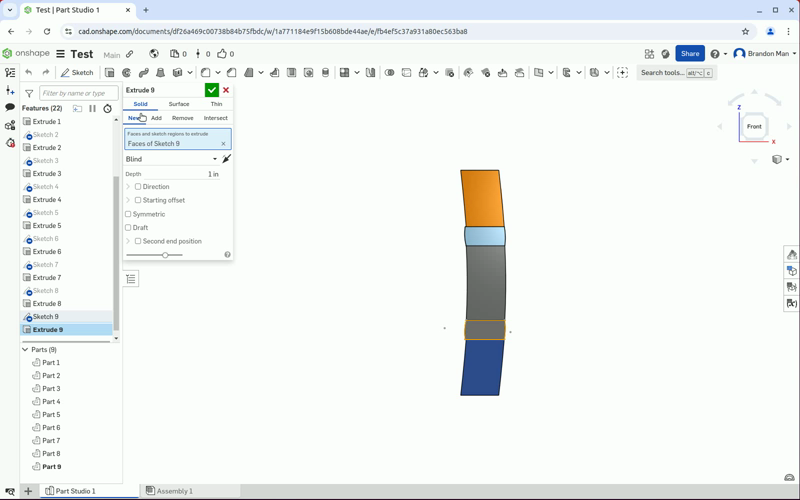
mouse_move(137, 120)
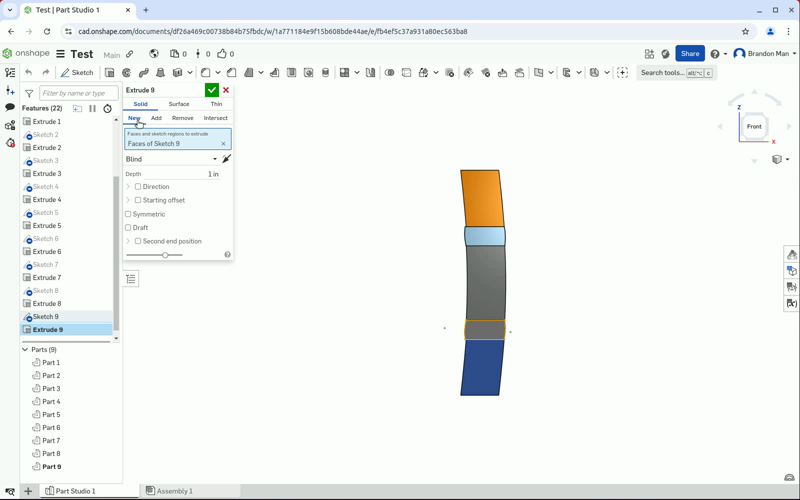
click(137, 120)
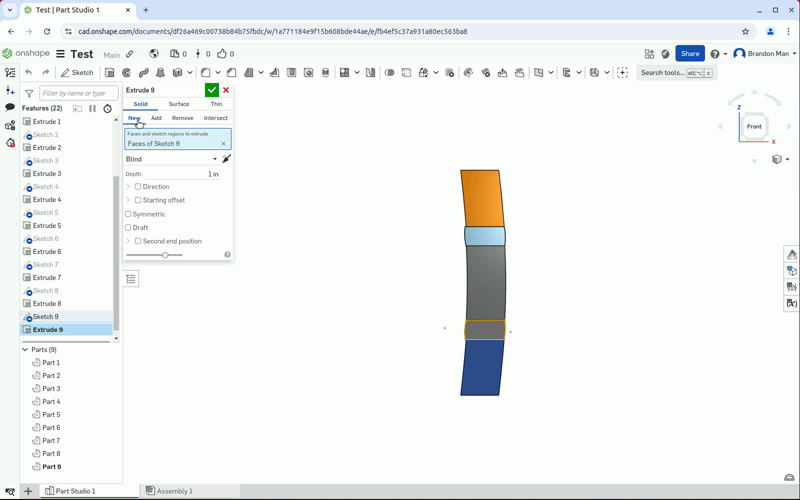
key(tab, 4)
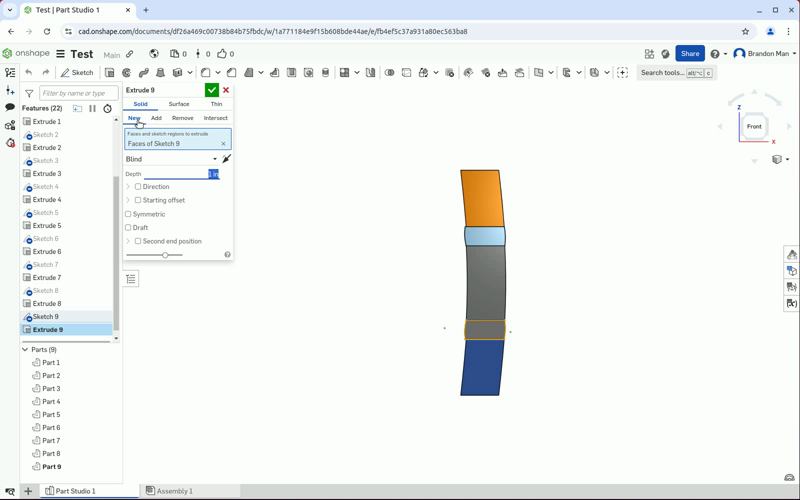
text(1.926)
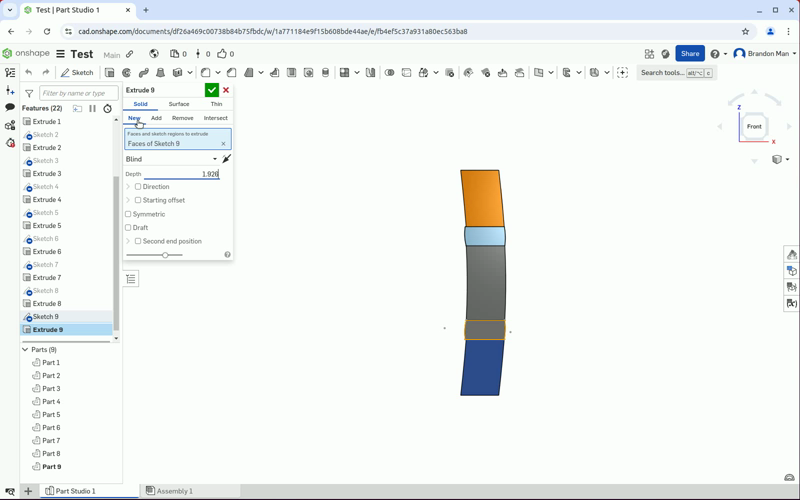
key(enter)
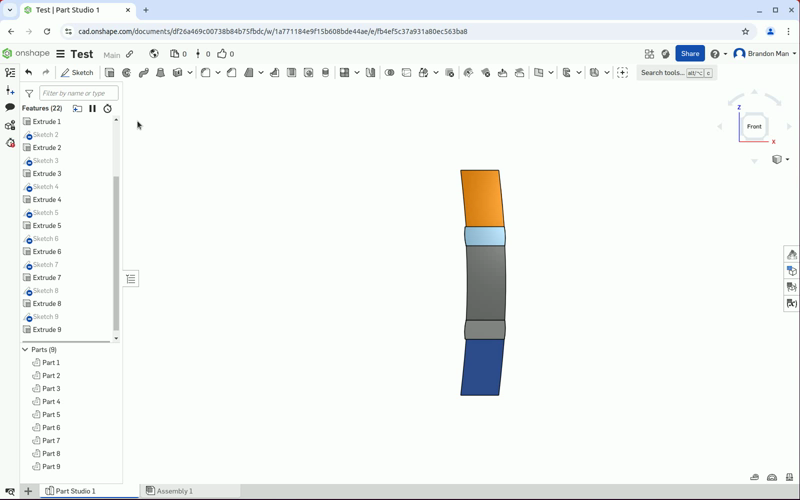
key(shift+h)
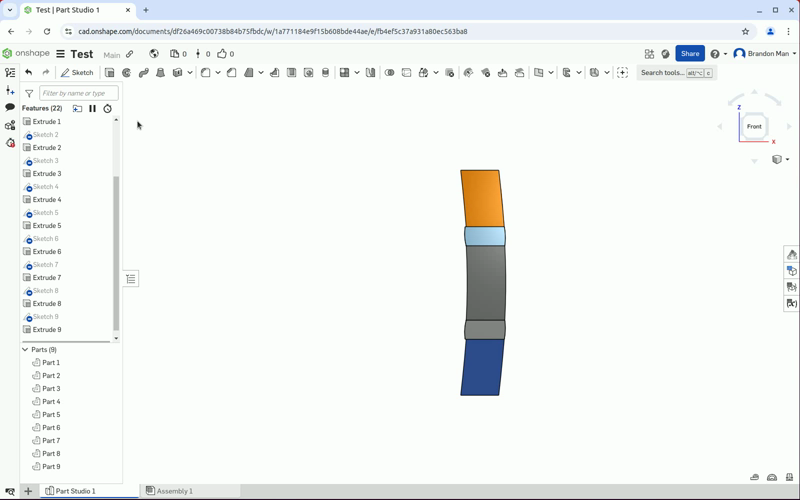
key(shift+h)
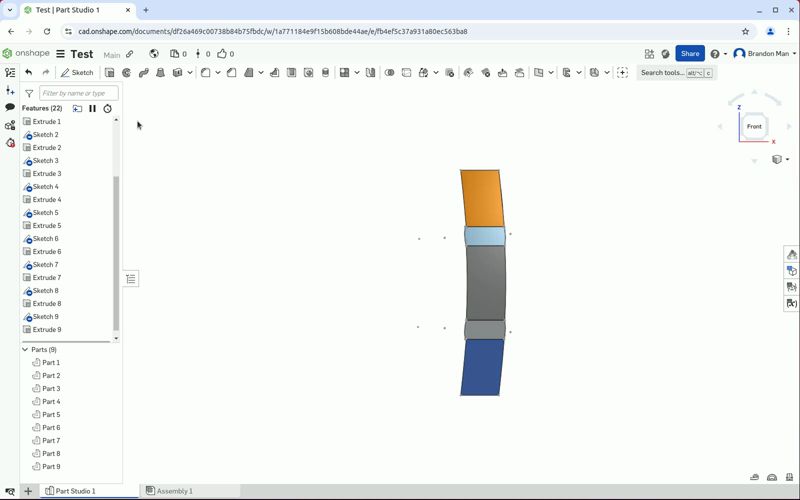
key(shift+7)
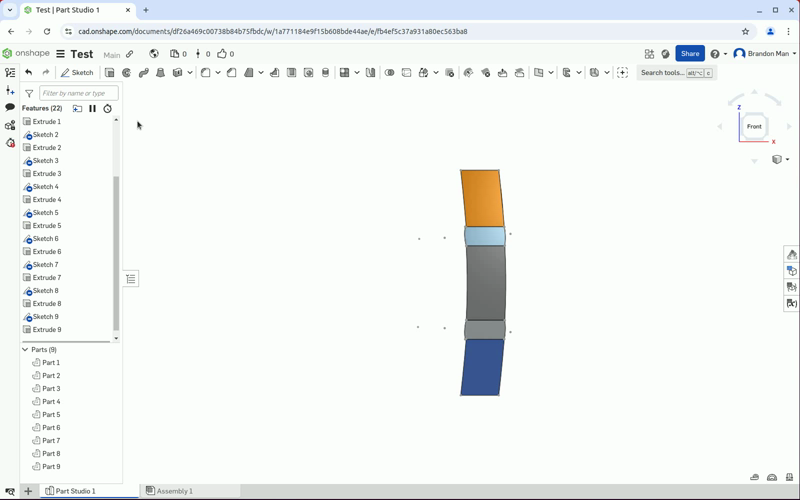
key(left, 2)
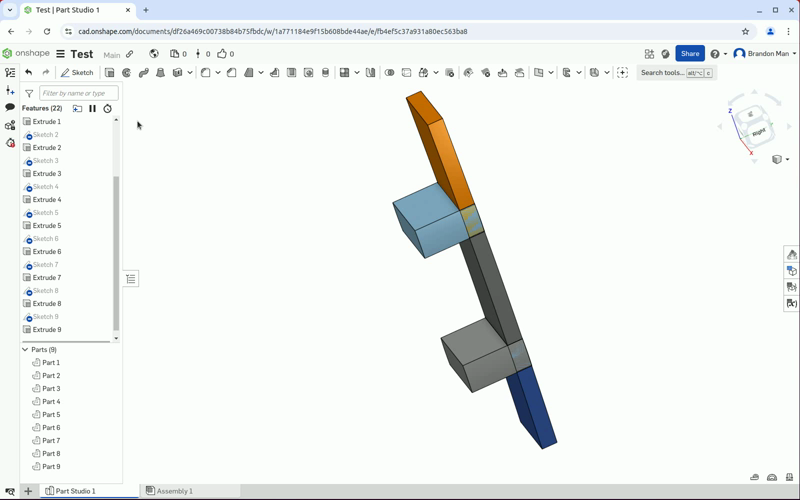
key(down, 2)
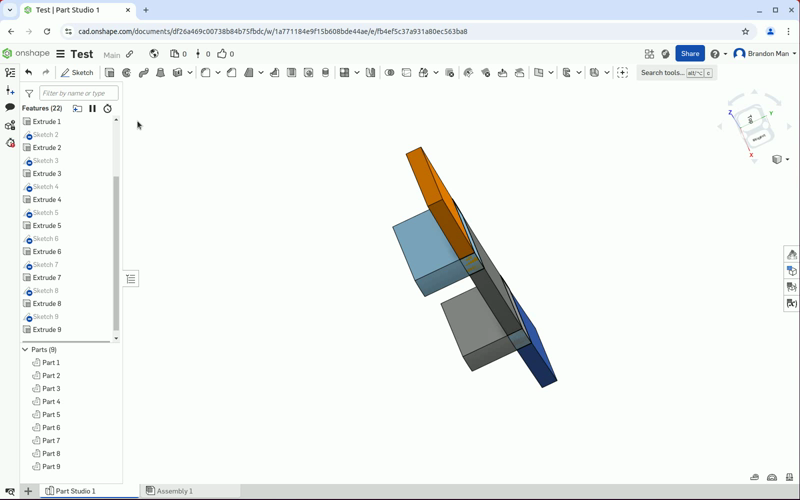
key(up, 2)
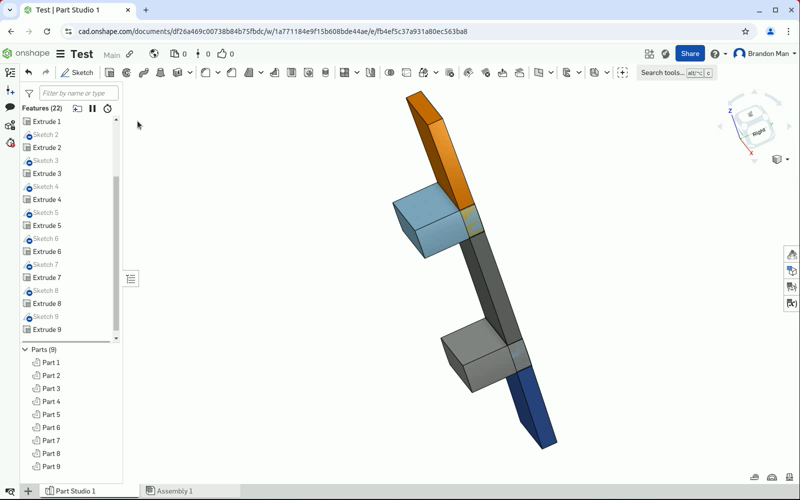
key(right, 2)
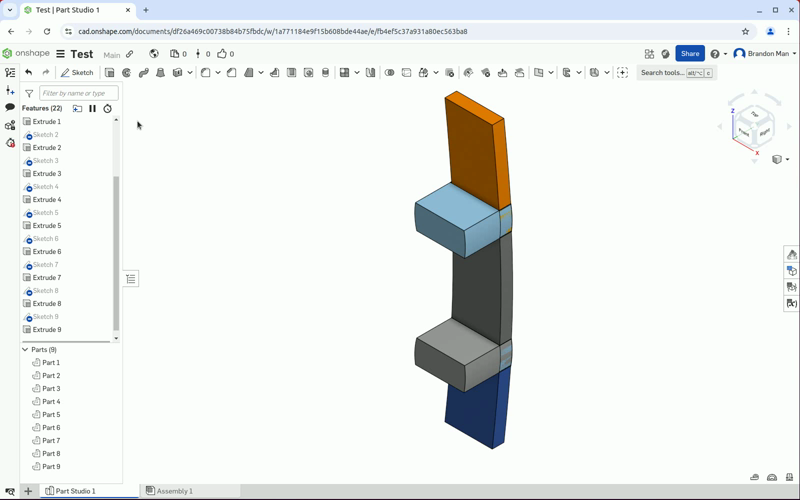
mouse_move(69, 111)
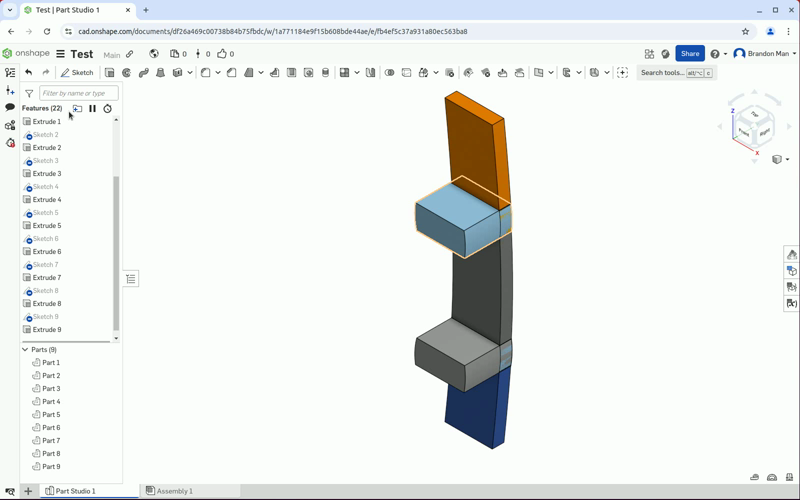
click(69, 111)